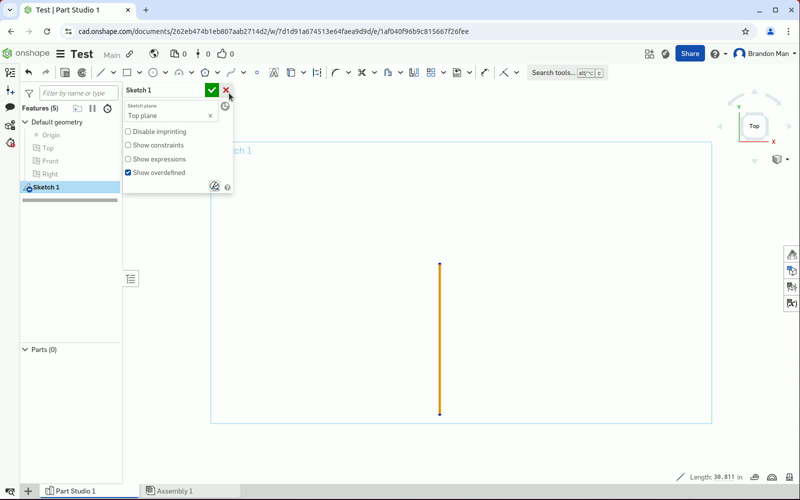
key(shift+h)
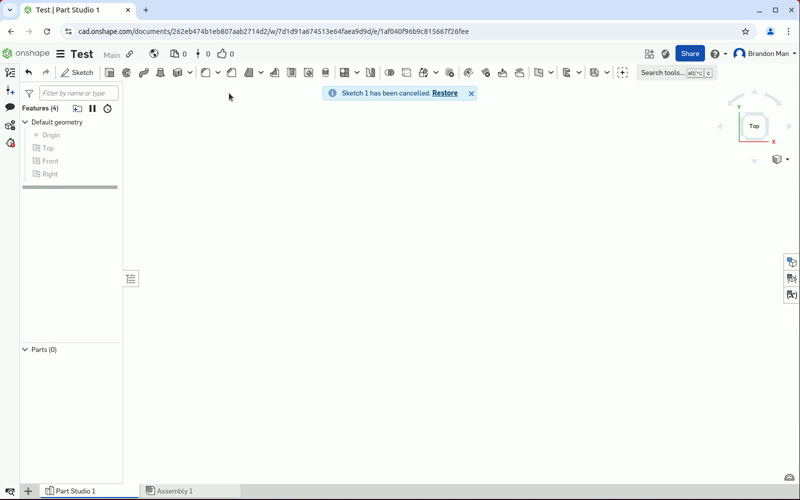
mouse_move(73, 352)
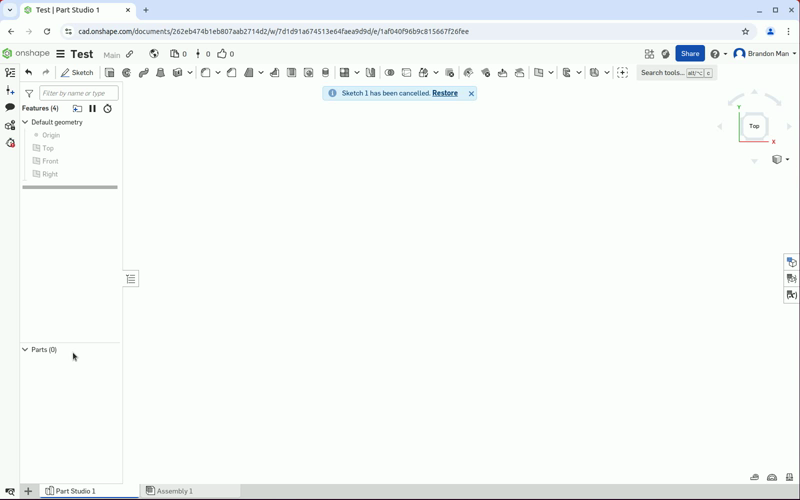
key(y)
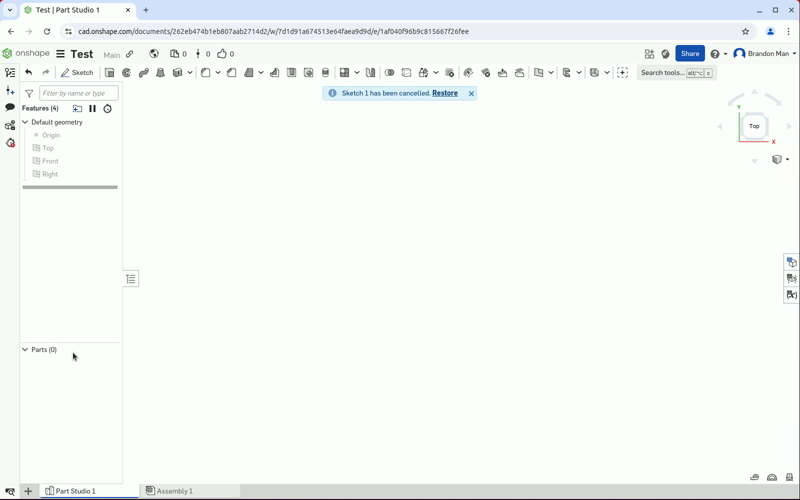
key(shift+p)
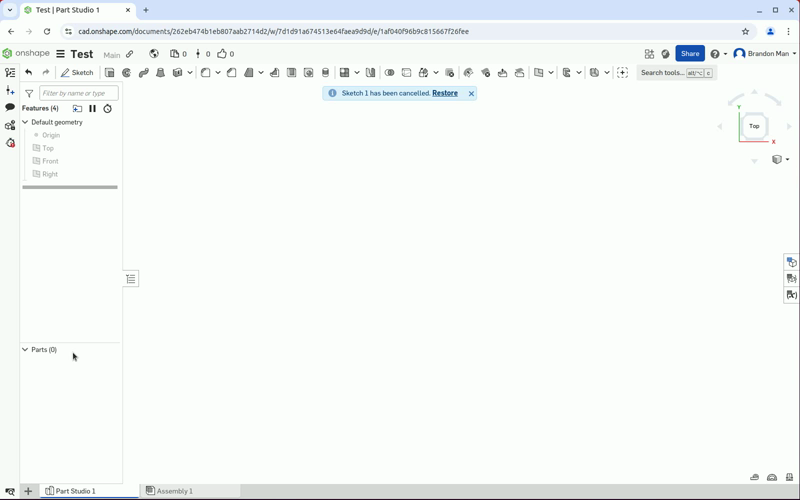
key(space)
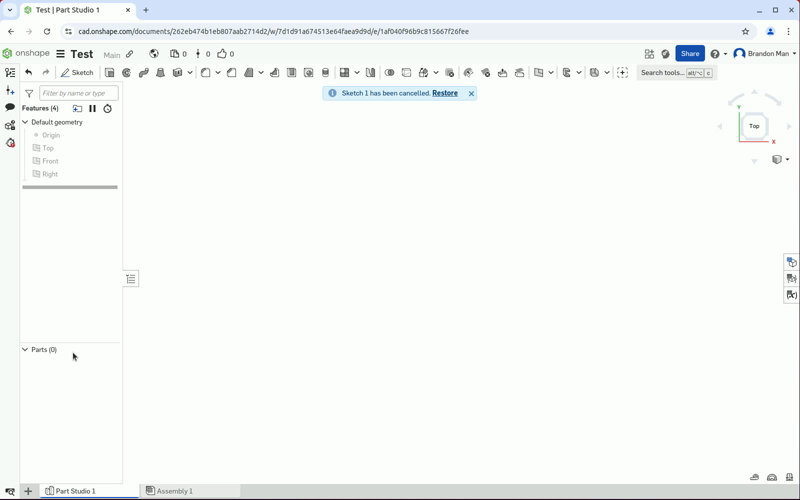
key_down(shift)
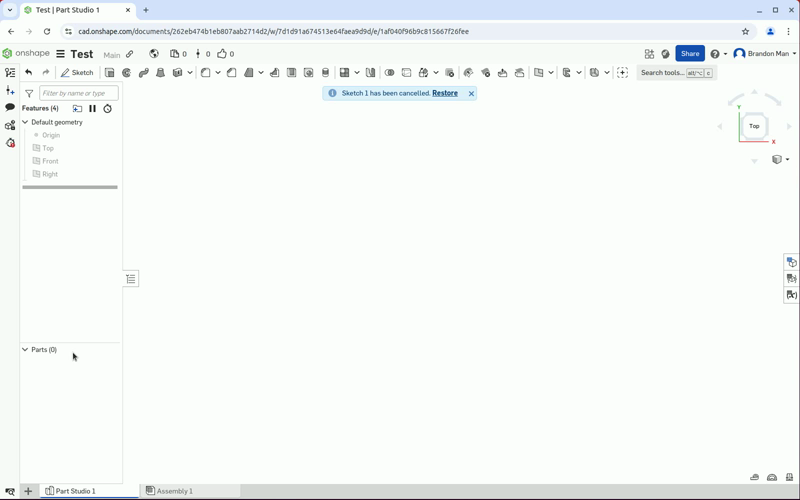
key(up)
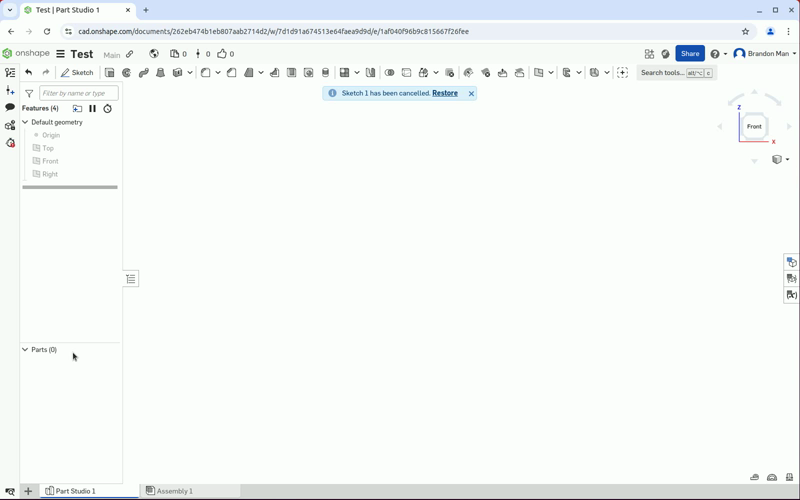
key_up(shift)
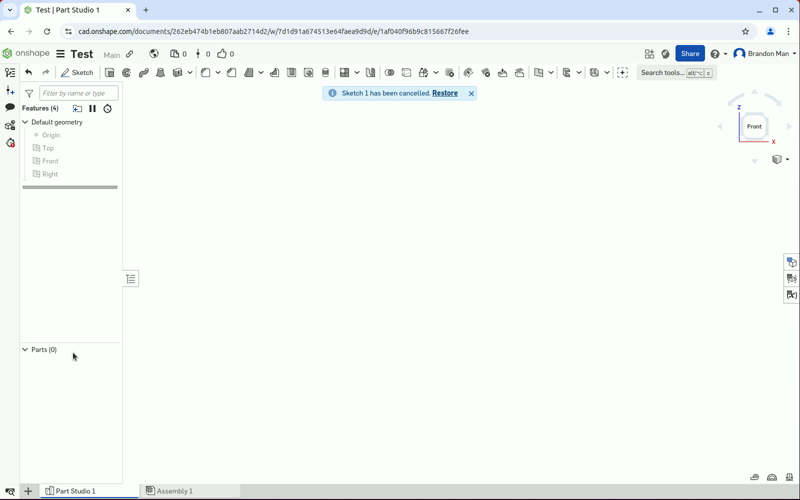
mouse_move(73, 352)
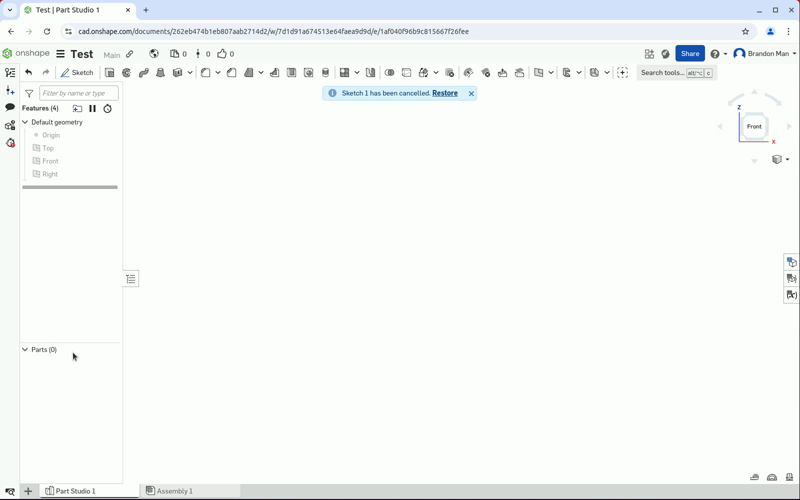
key(shift+y)
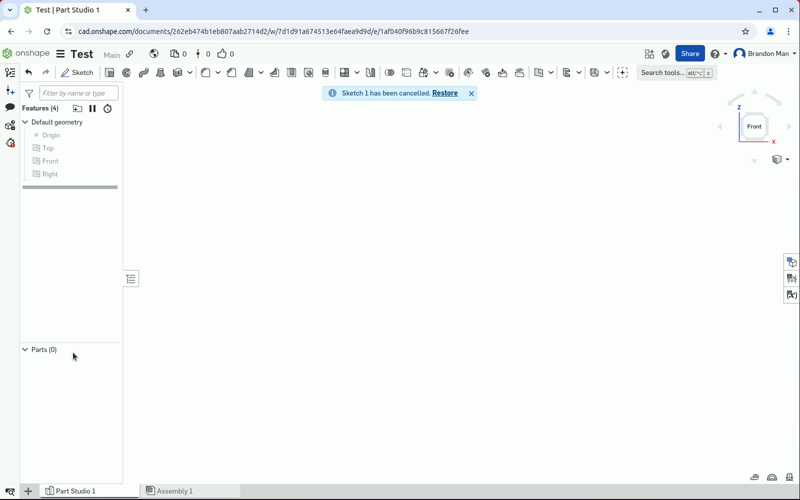
key(shift+s)
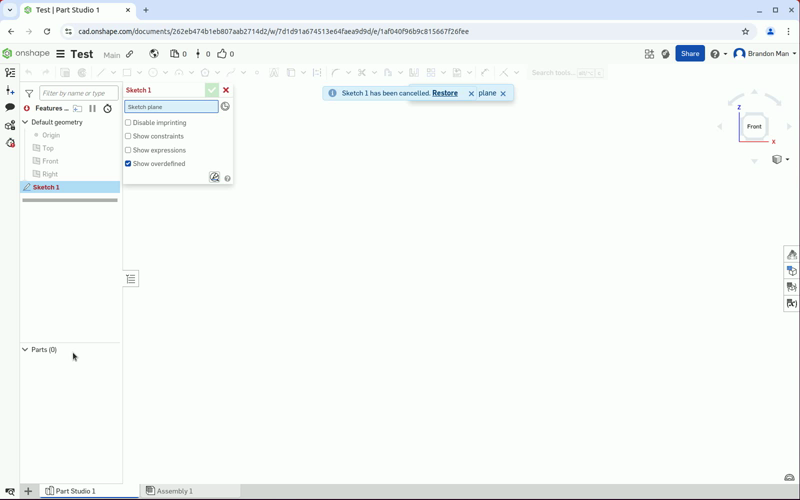
mouse_move(73, 163)
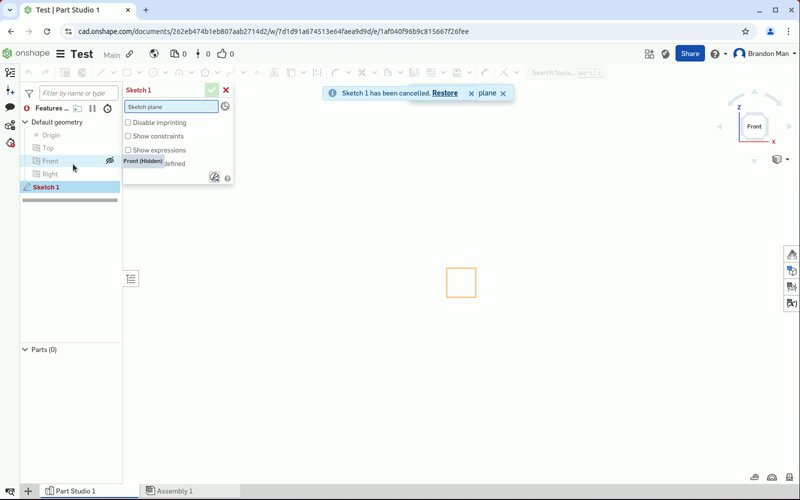
click(73, 163)
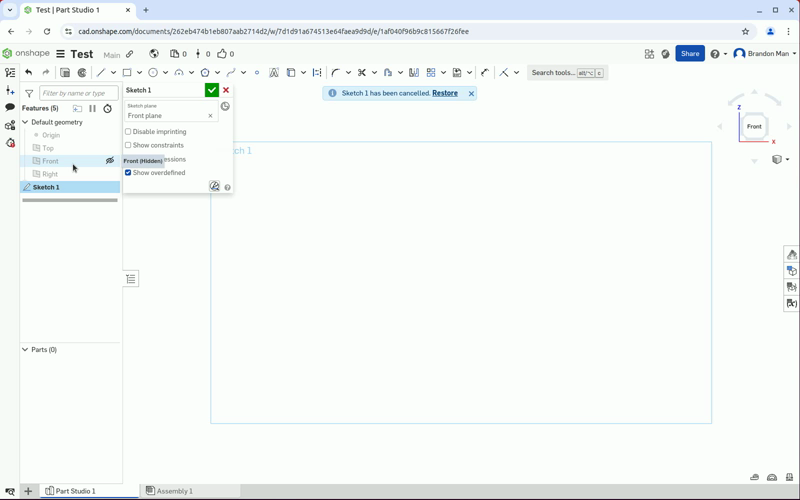
mouse_move(73, 352)
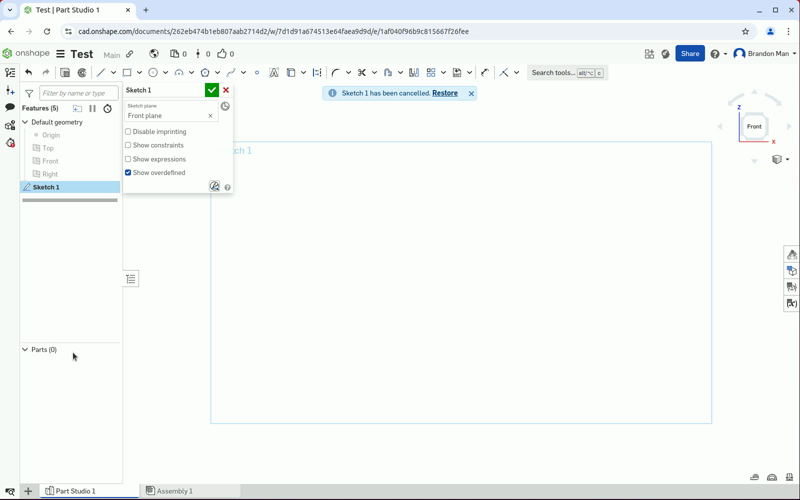
key(y)
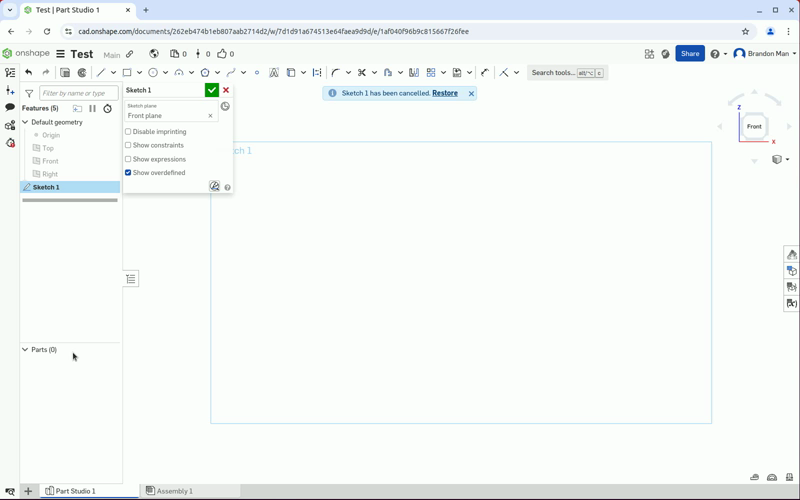
key(l)
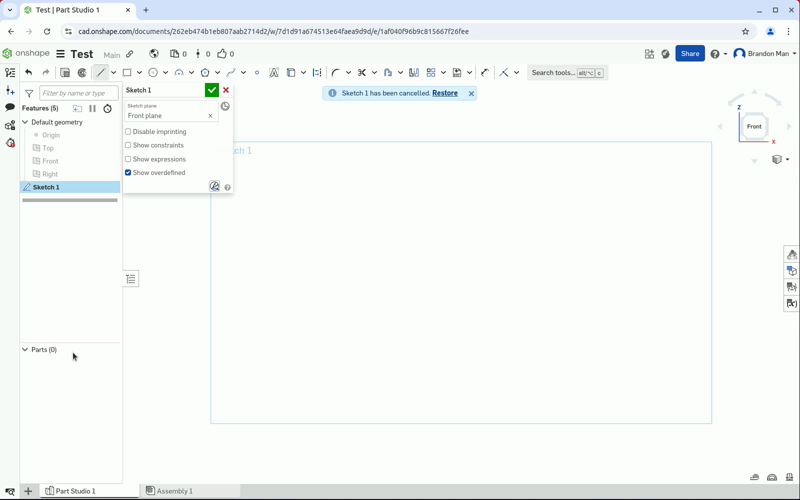
key_down(shift)
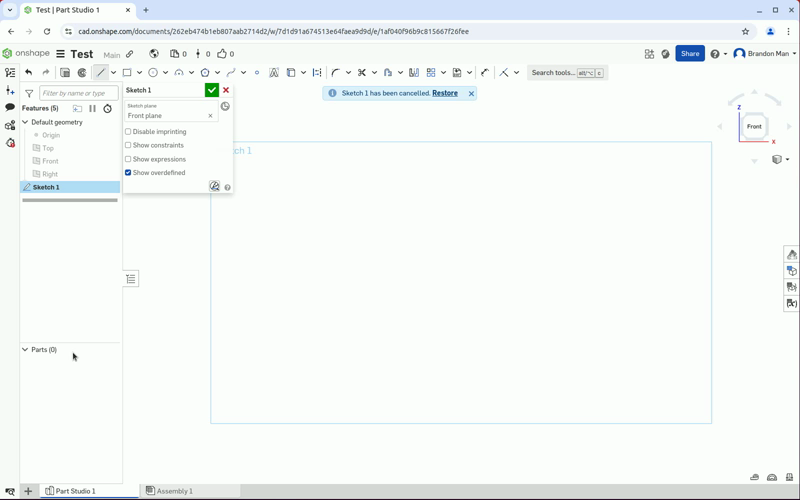
mouse_move(460, 282)
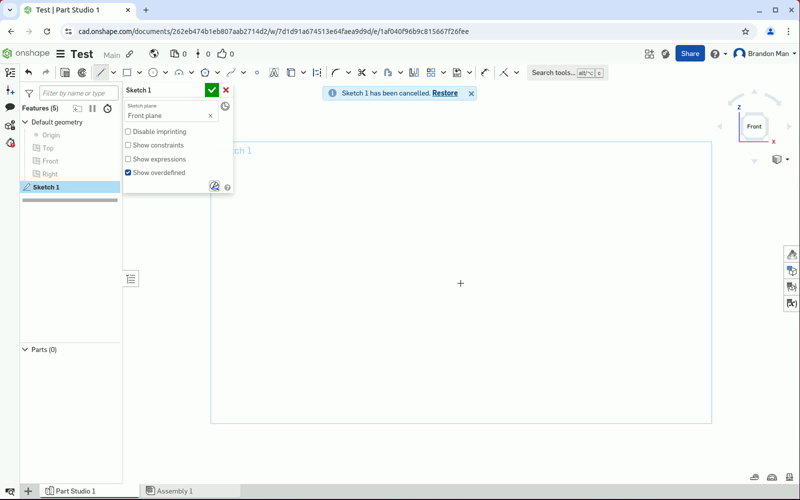
click(460, 282)
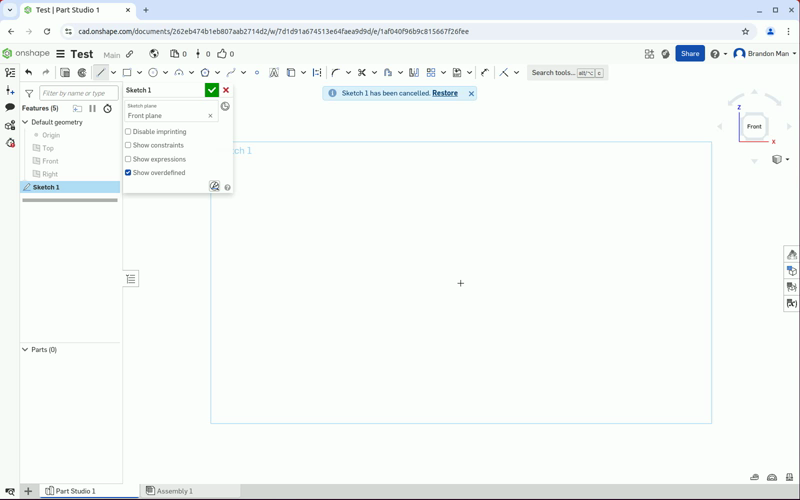
key_up(shift)
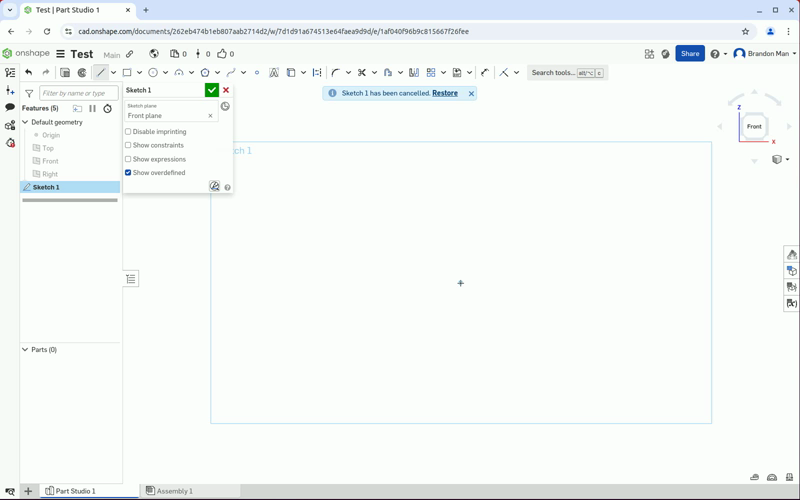
key_down(shift)
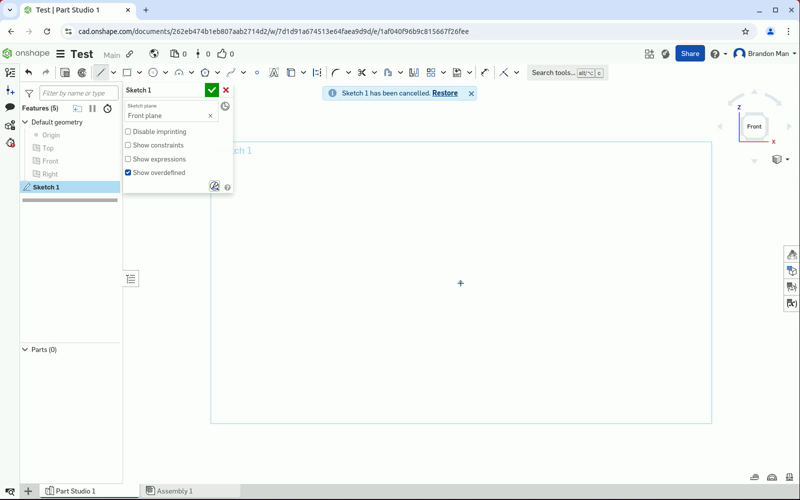
mouse_move(490, 282)
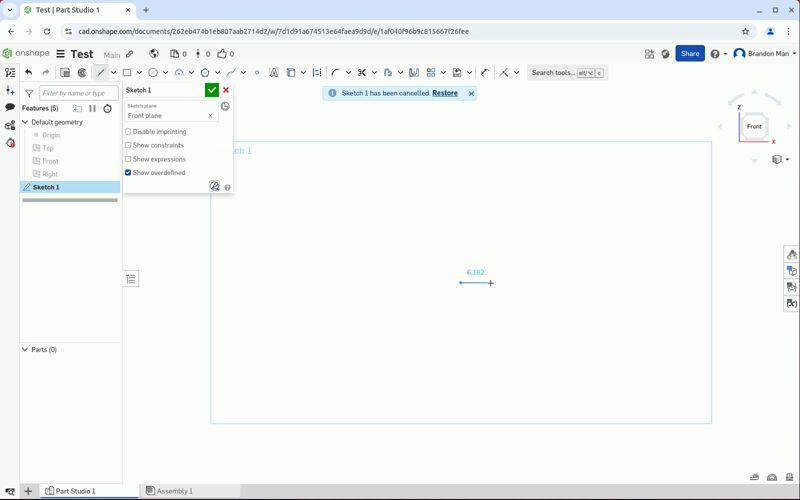
mouse_move(462, 282)
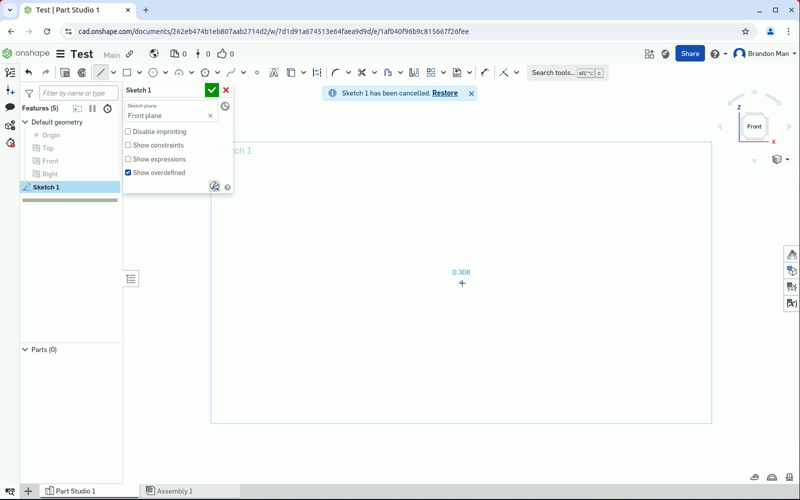
scroll(6)
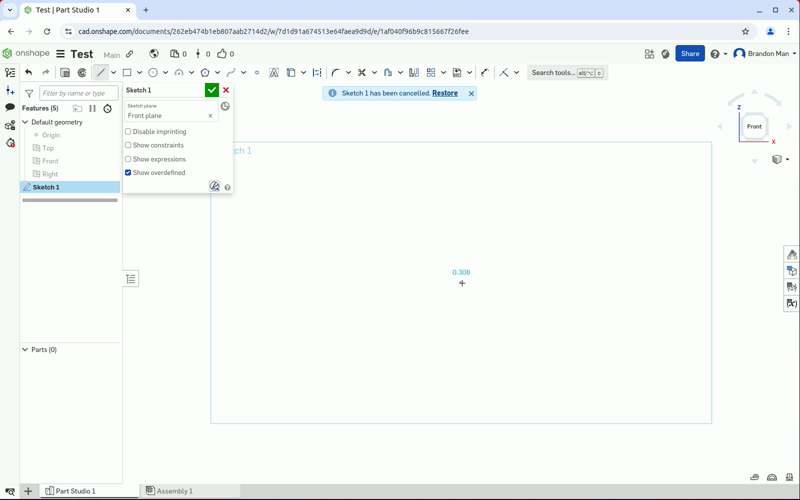
scroll(6)
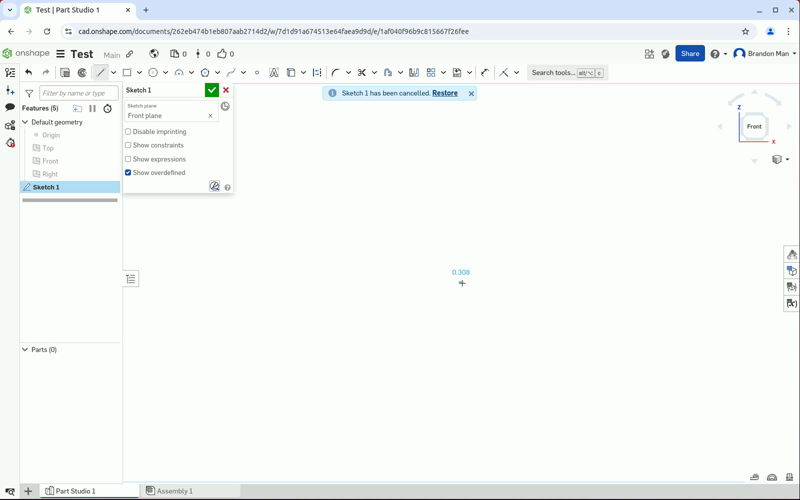
scroll(6)
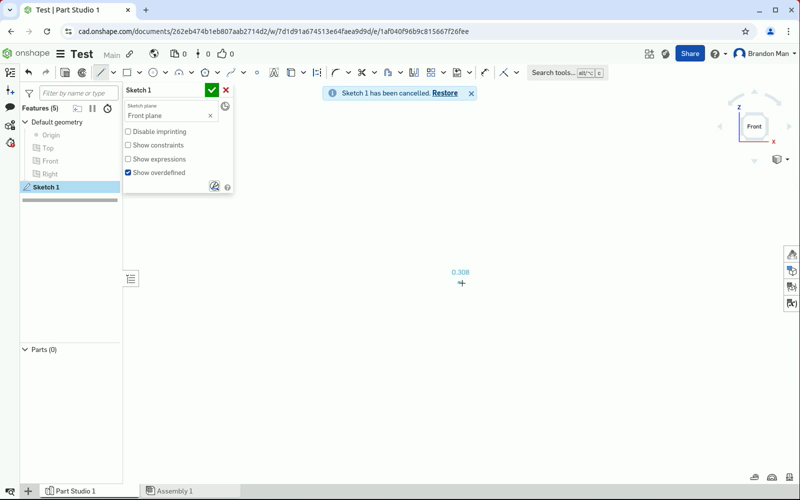
scroll(6)
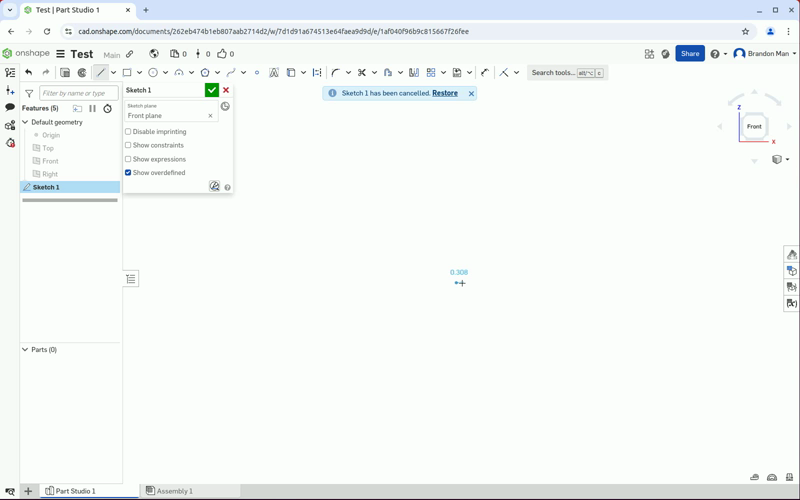
scroll(6)
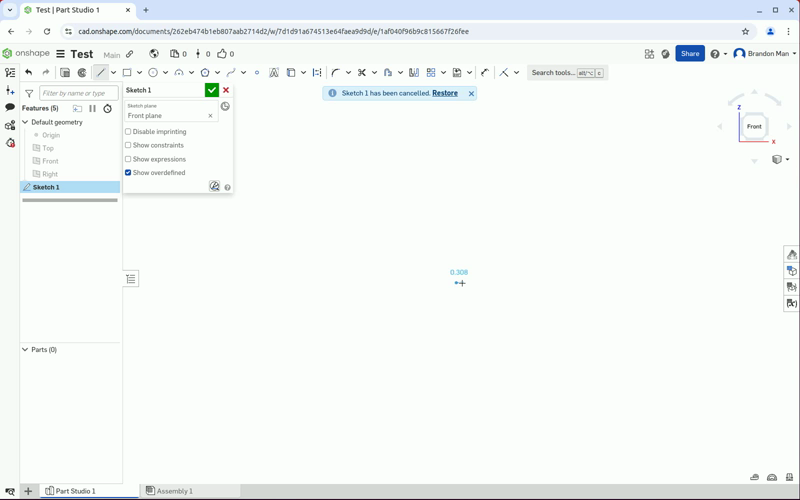
scroll(6)
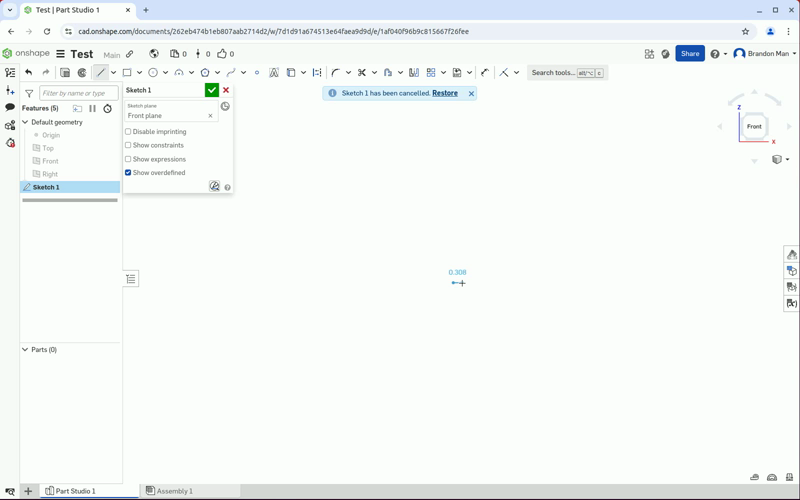
scroll(6)
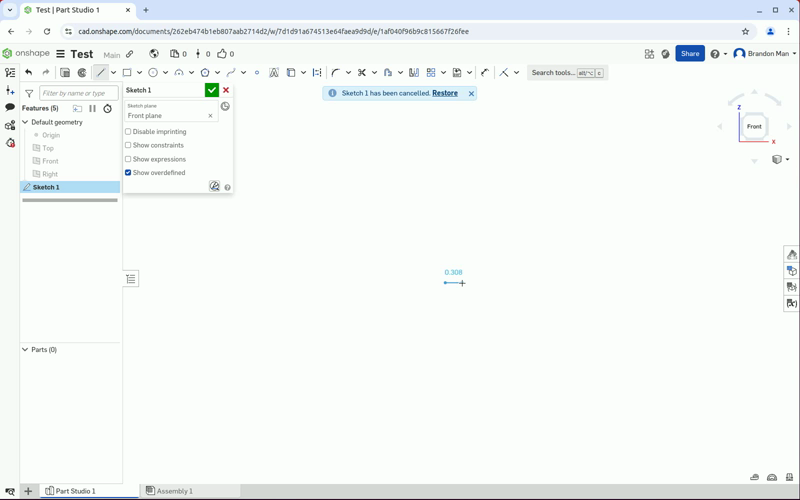
click(462, 282)
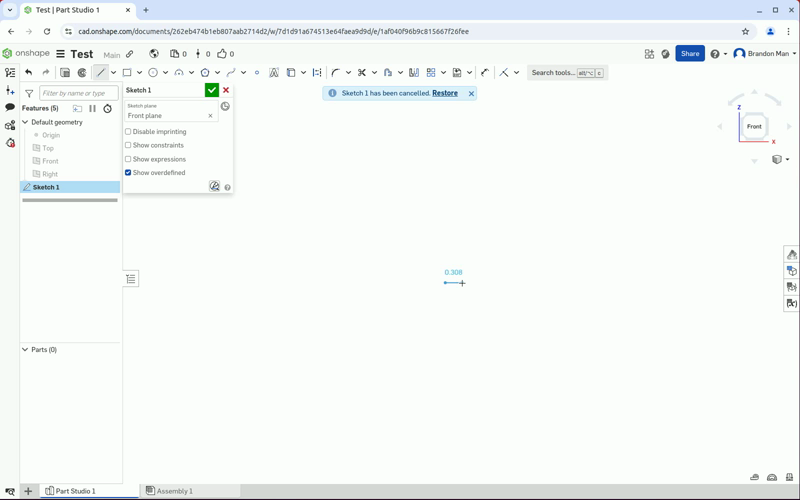
scroll(-6)
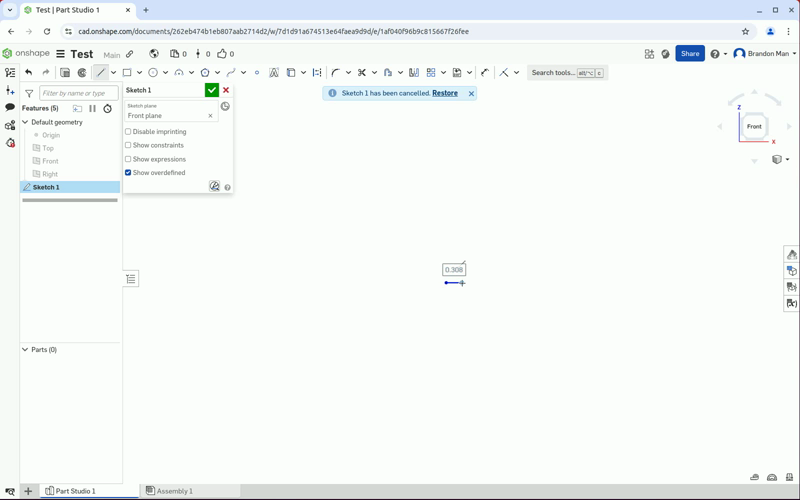
scroll(-6)
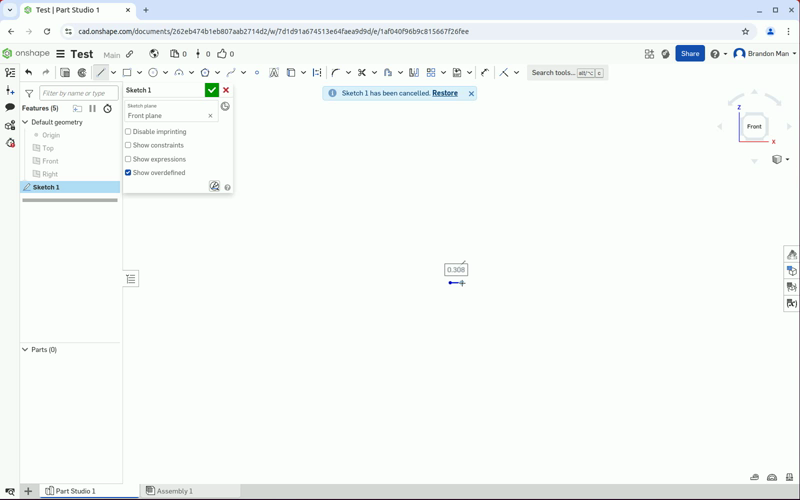
scroll(-6)
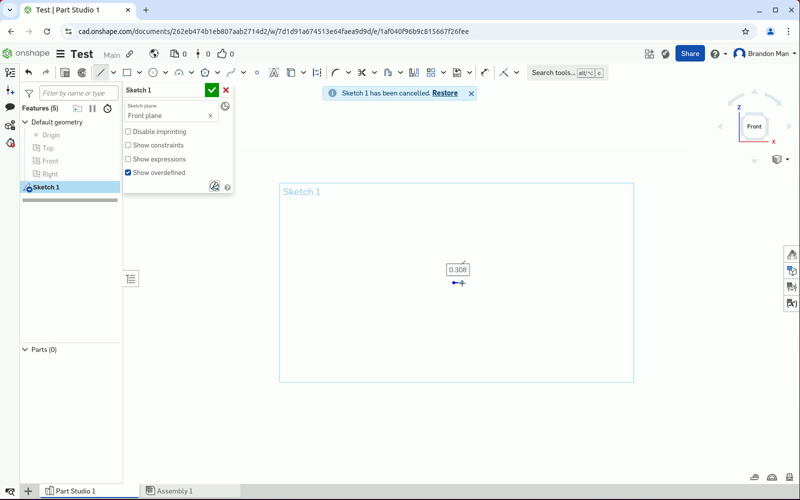
scroll(-6)
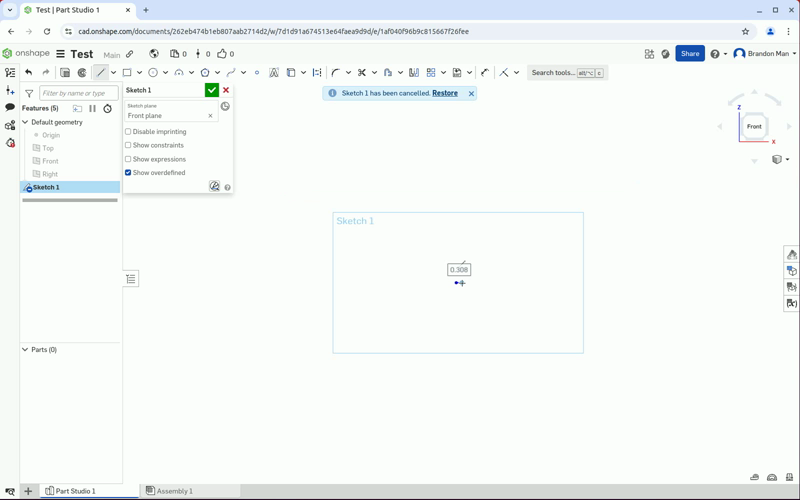
scroll(-6)
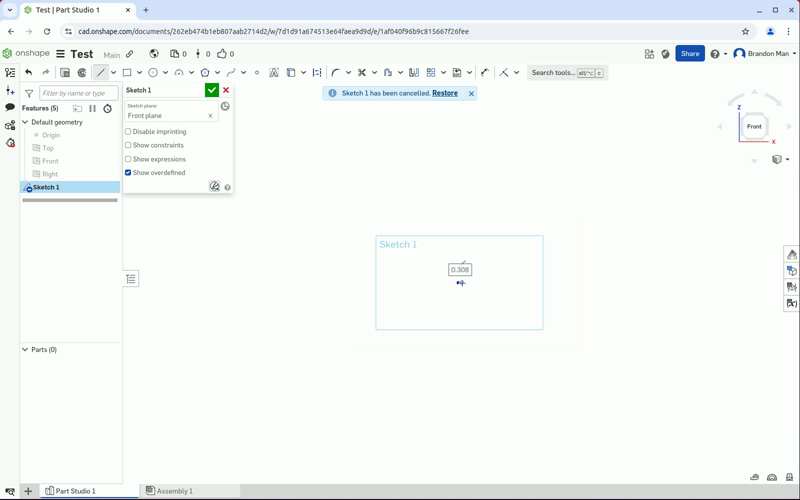
scroll(-6)
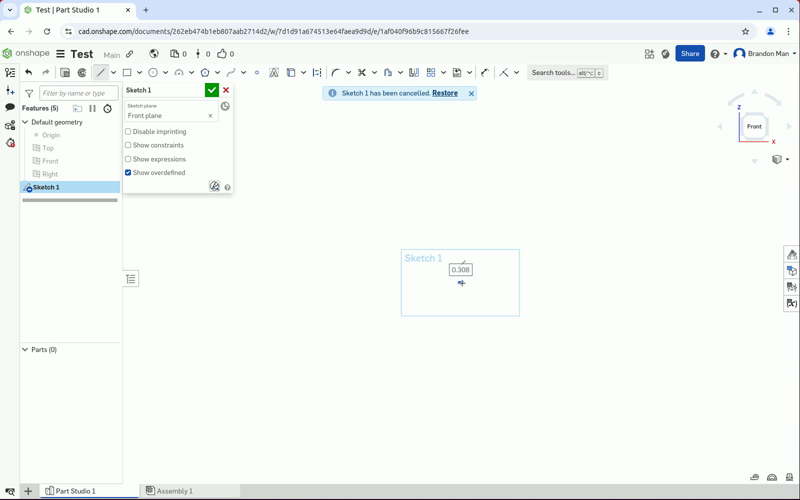
scroll(-6)
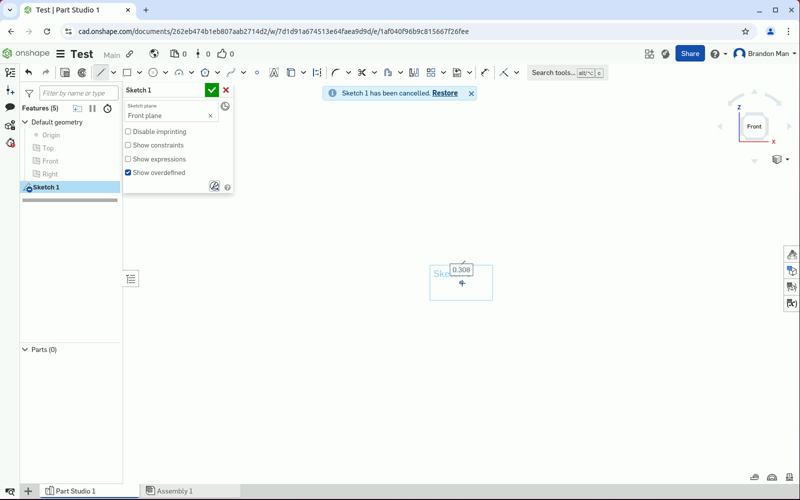
key_up(shift)
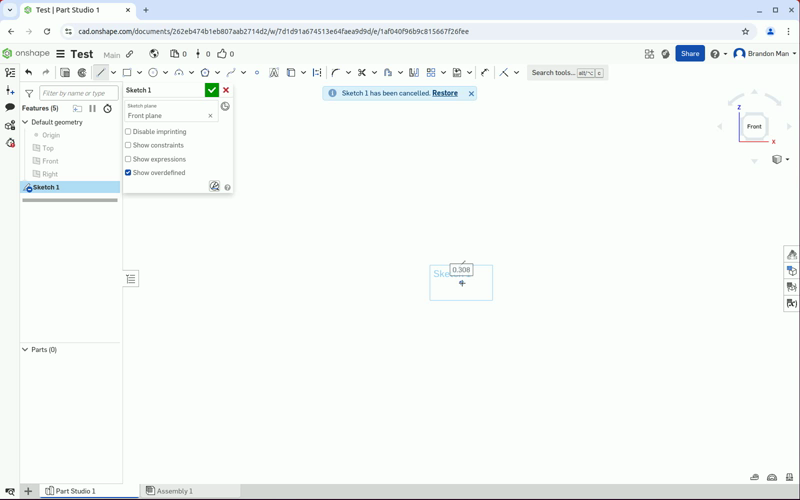
key_down(shift)
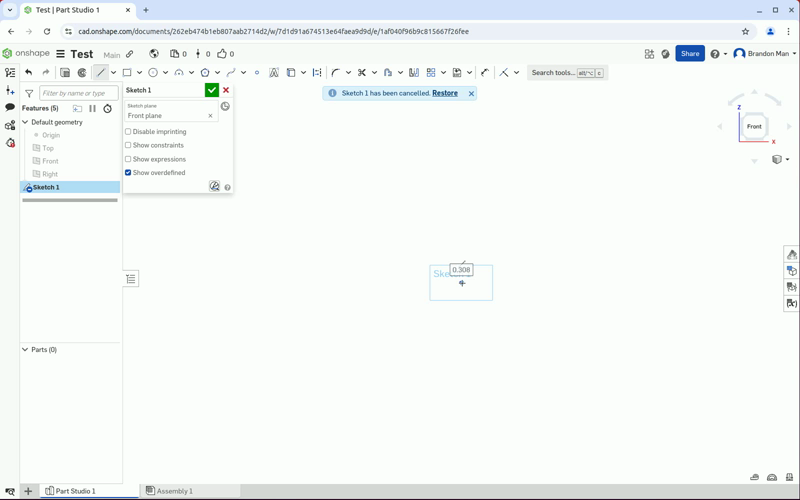
mouse_move(492, 282)
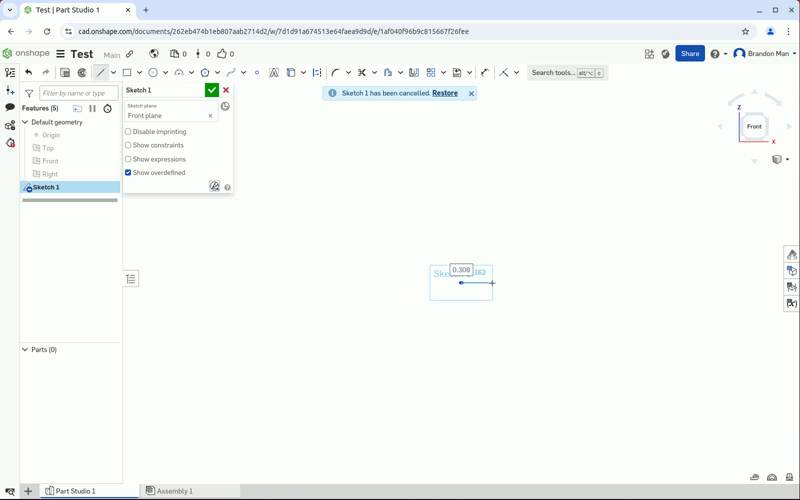
mouse_move(462, 270)
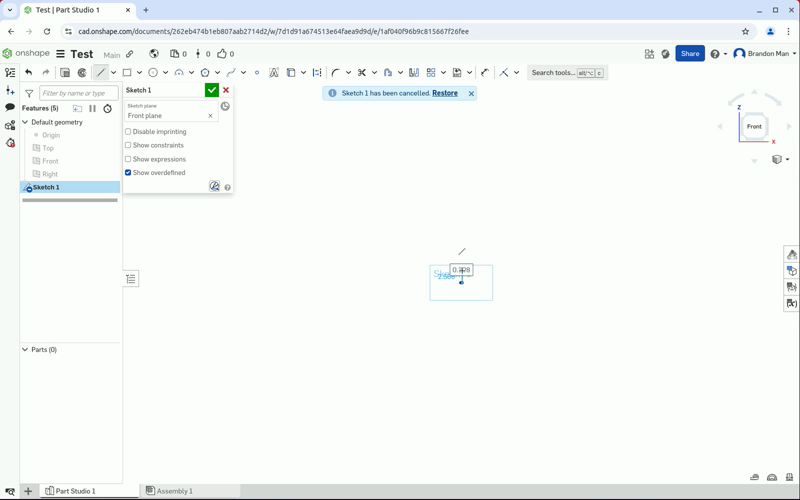
click(462, 270)
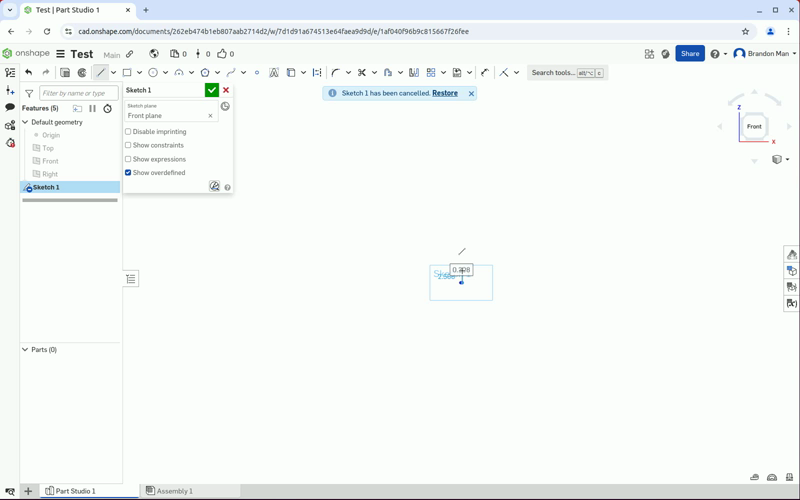
key_up(shift)
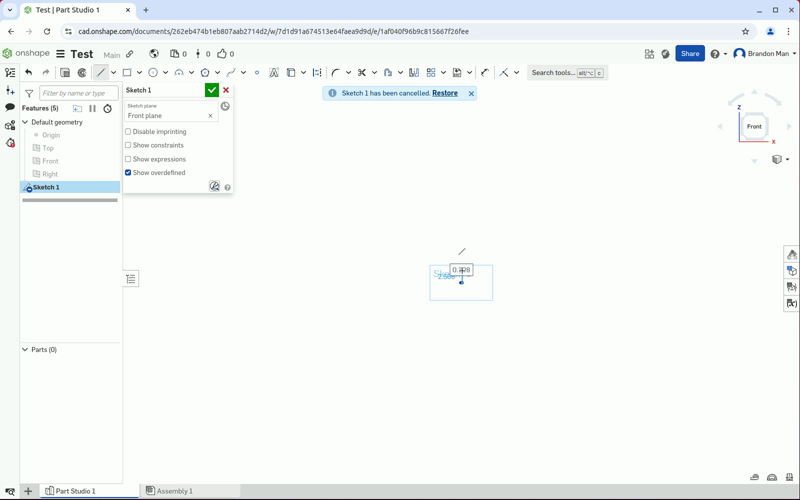
key_down(shift)
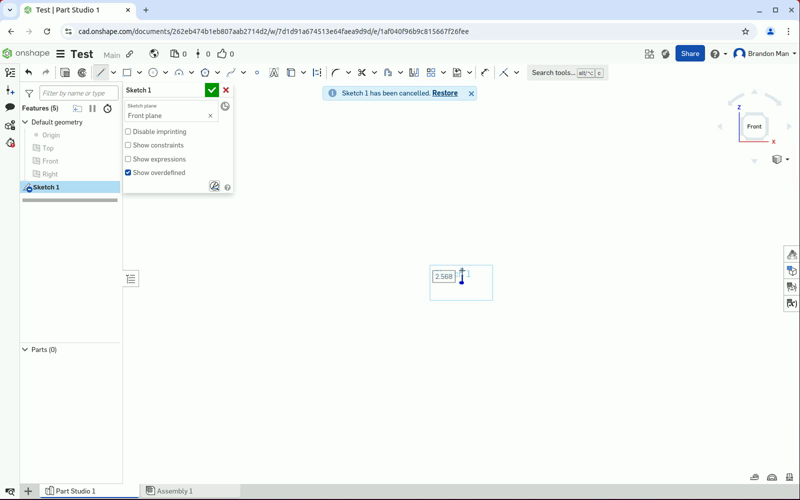
mouse_move(492, 270)
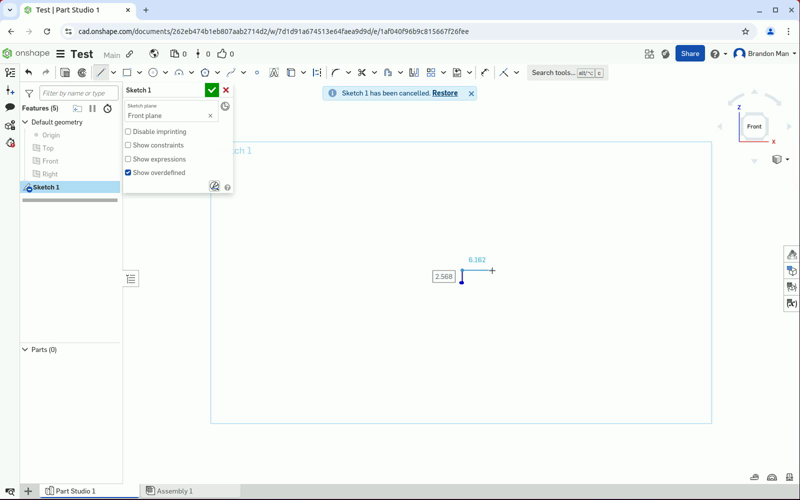
mouse_move(460, 270)
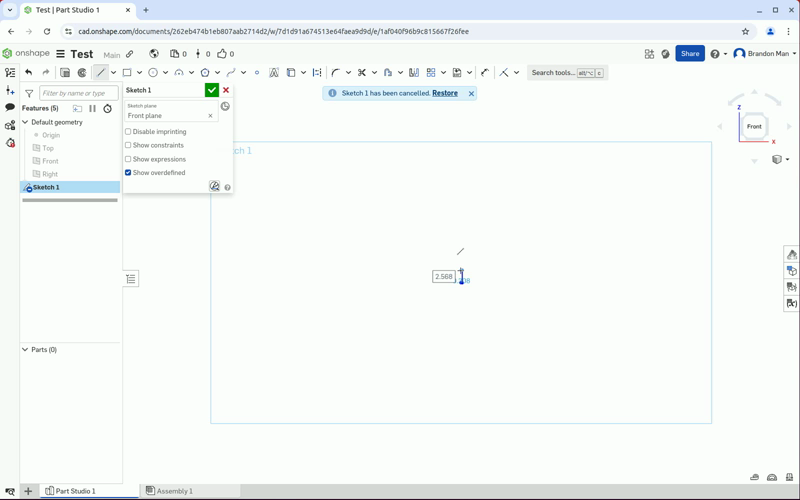
scroll(6)
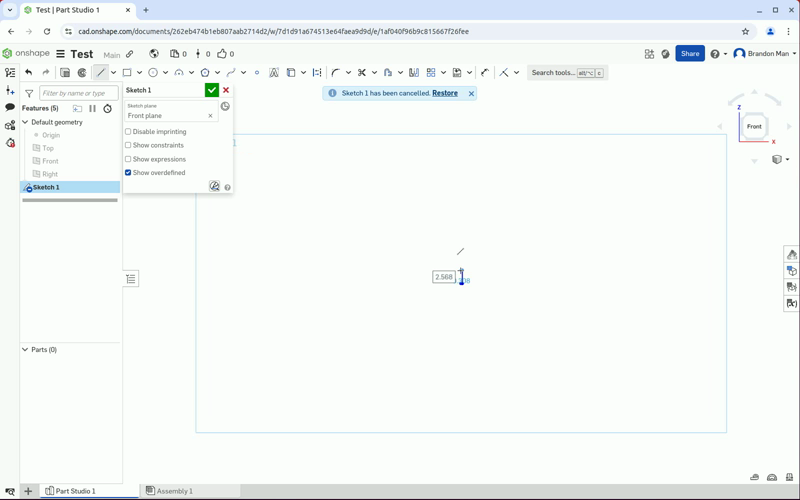
scroll(6)
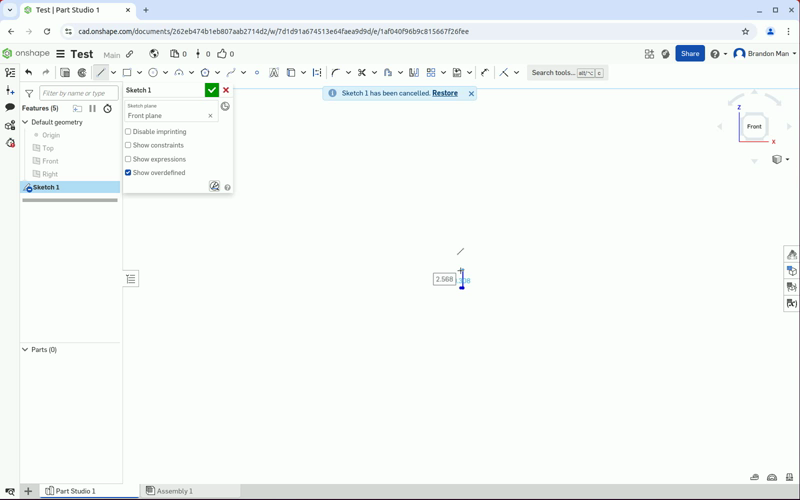
scroll(6)
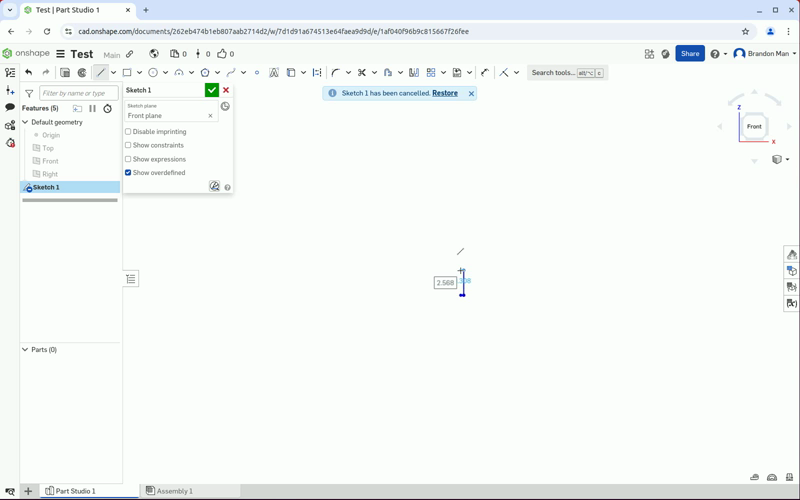
scroll(6)
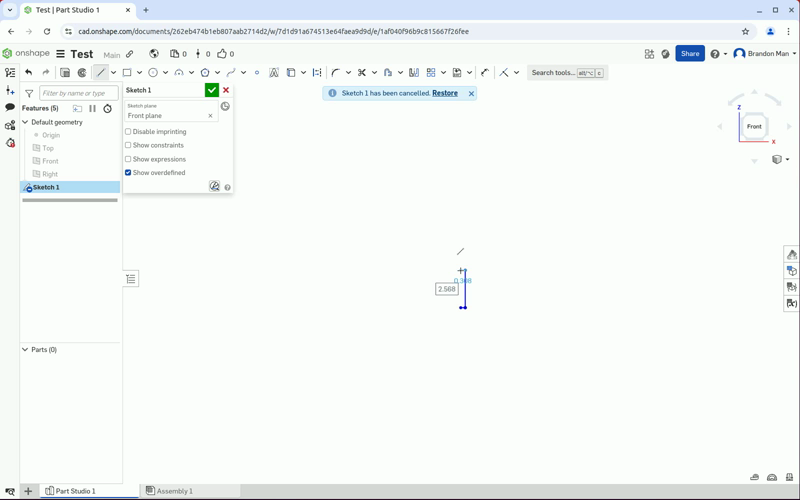
scroll(6)
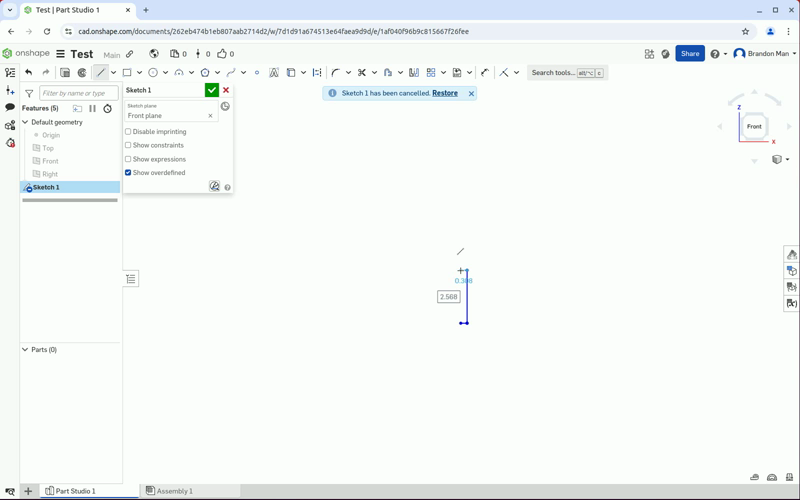
scroll(6)
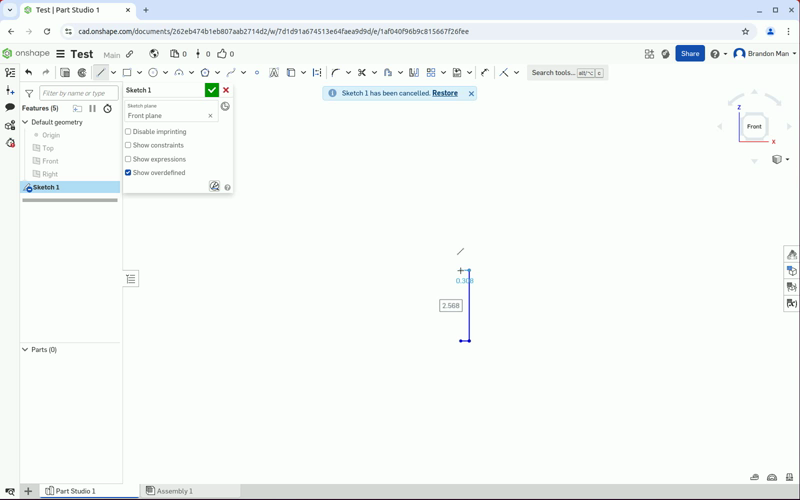
scroll(6)
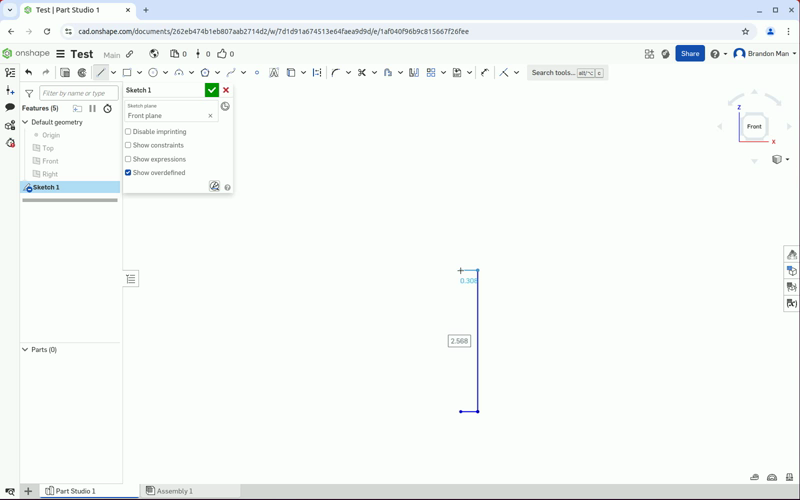
click(460, 270)
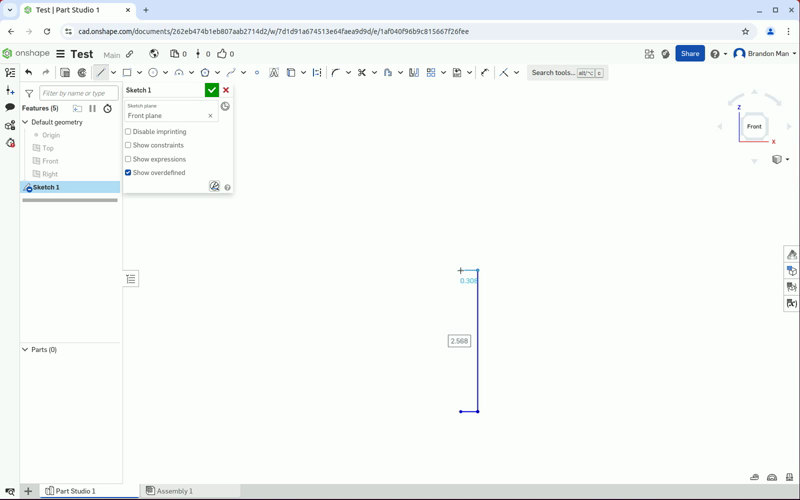
scroll(-6)
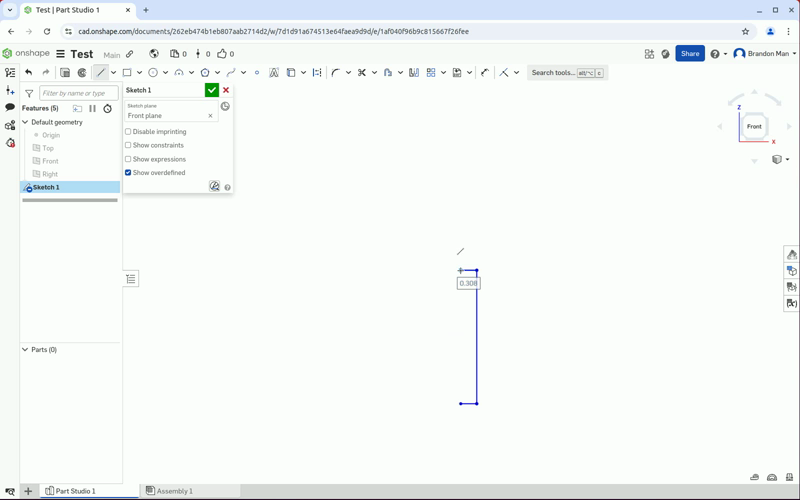
scroll(-6)
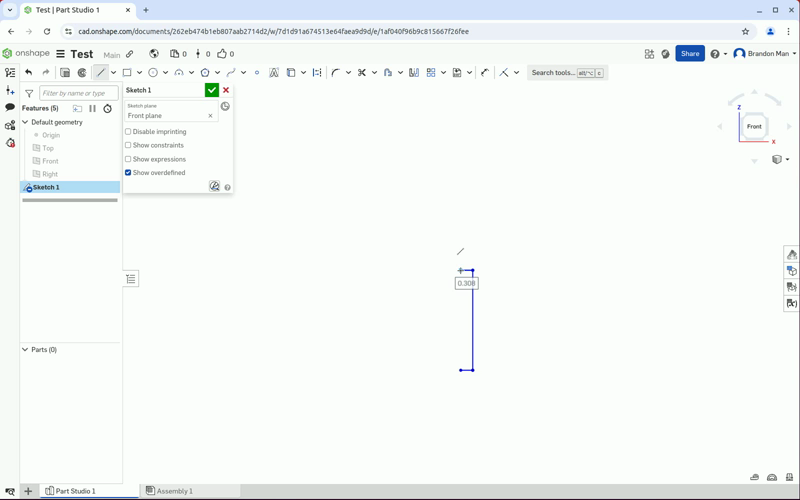
scroll(-6)
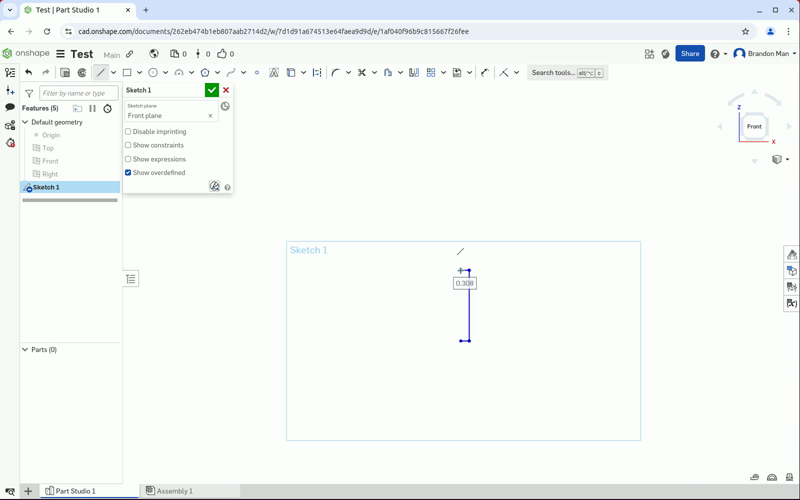
scroll(-6)
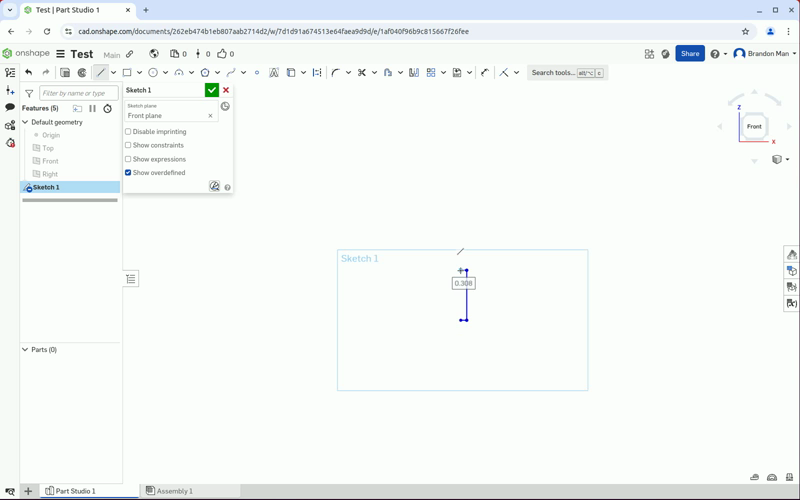
scroll(-6)
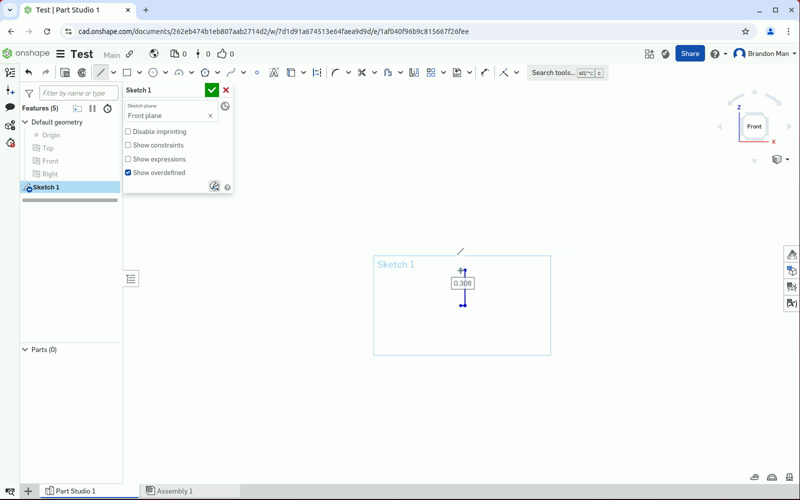
scroll(-6)
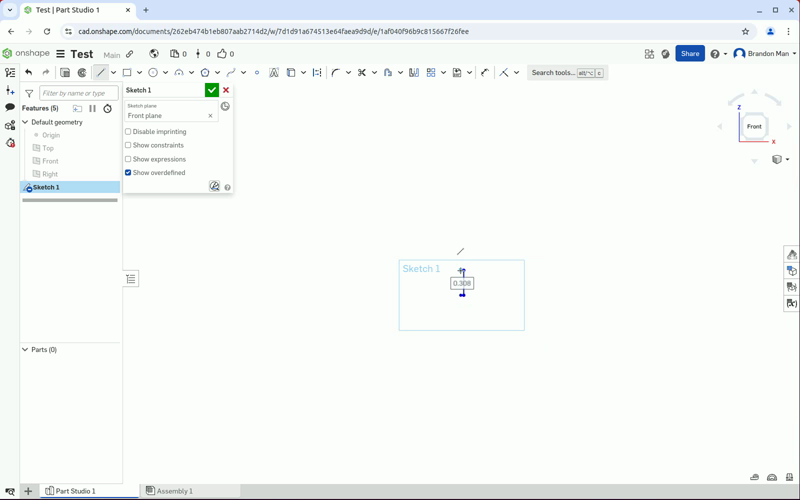
scroll(-6)
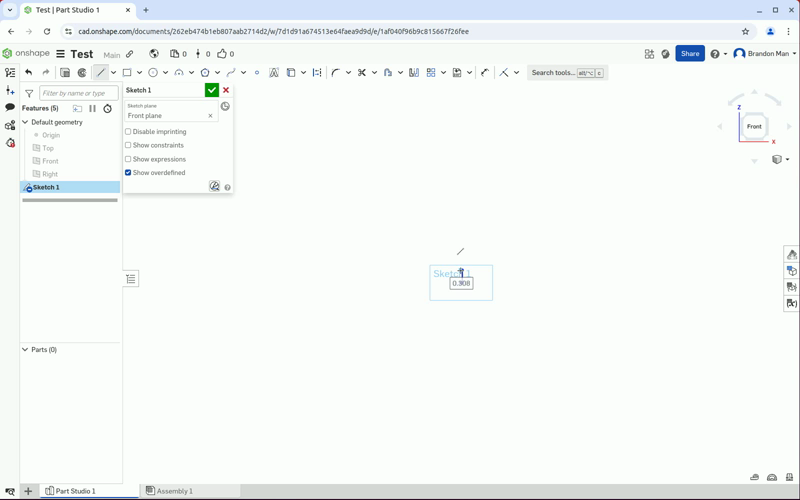
key_up(shift)
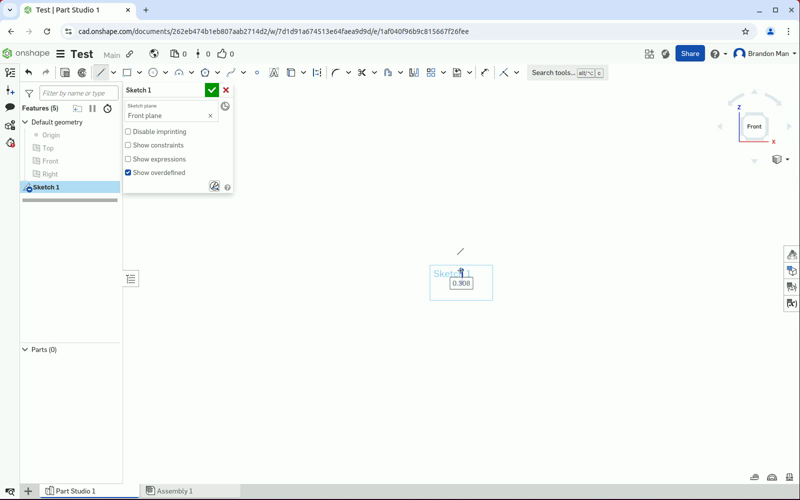
mouse_move(490, 270)
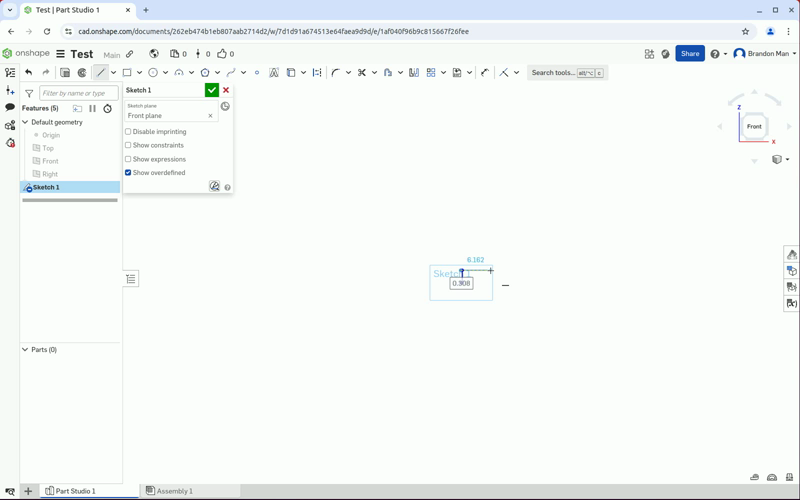
key_down(shift)
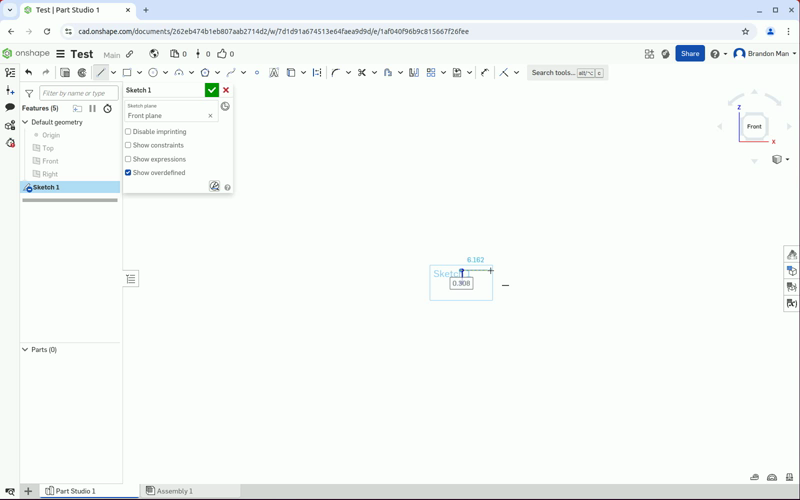
mouse_move(460, 282)
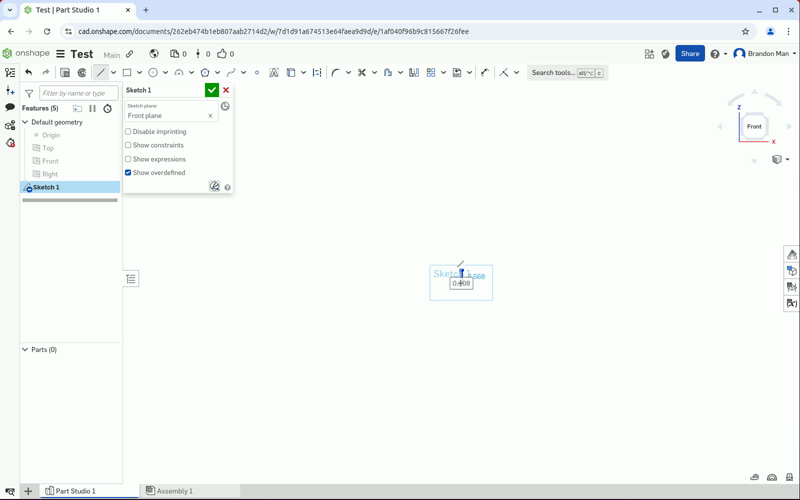
scroll(6)
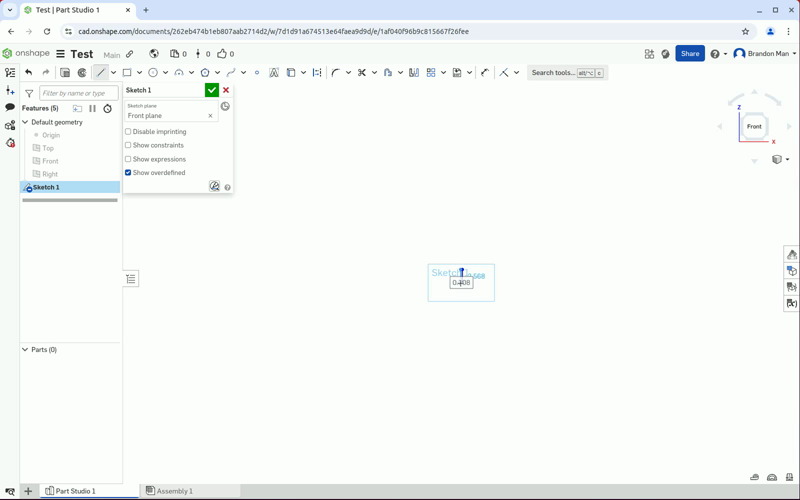
scroll(6)
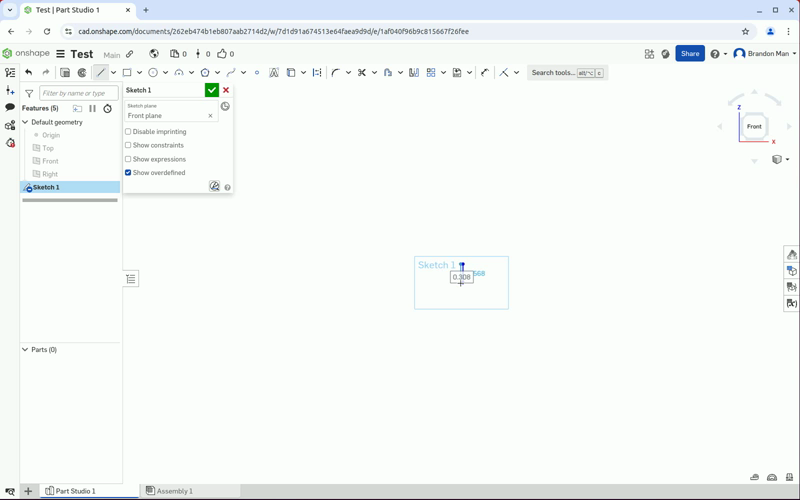
scroll(6)
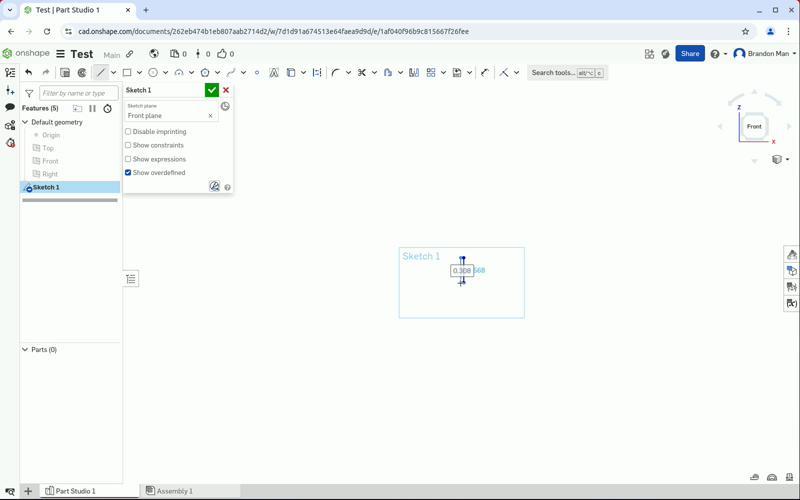
scroll(6)
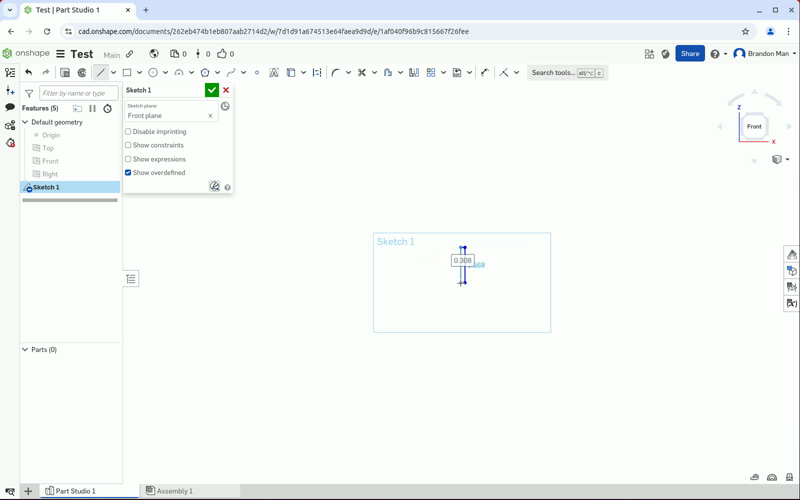
scroll(6)
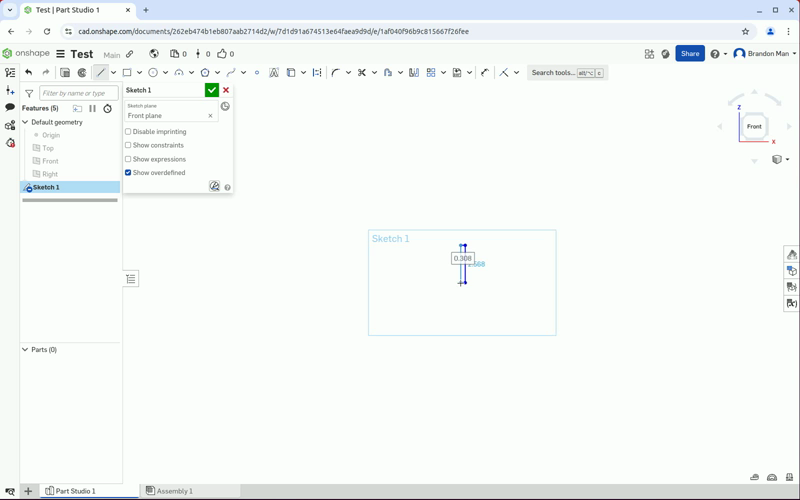
scroll(6)
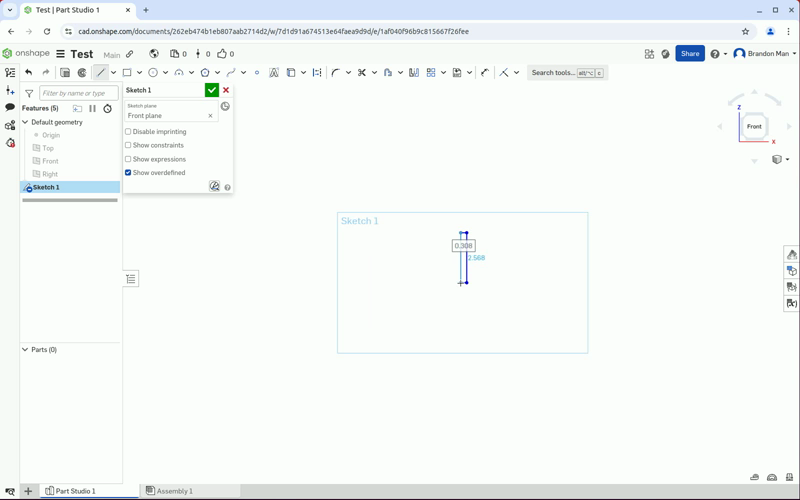
scroll(6)
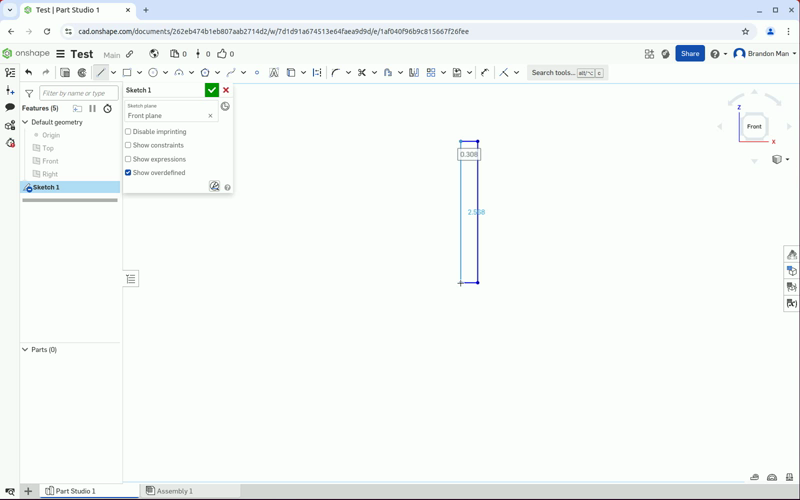
key_up(shift)
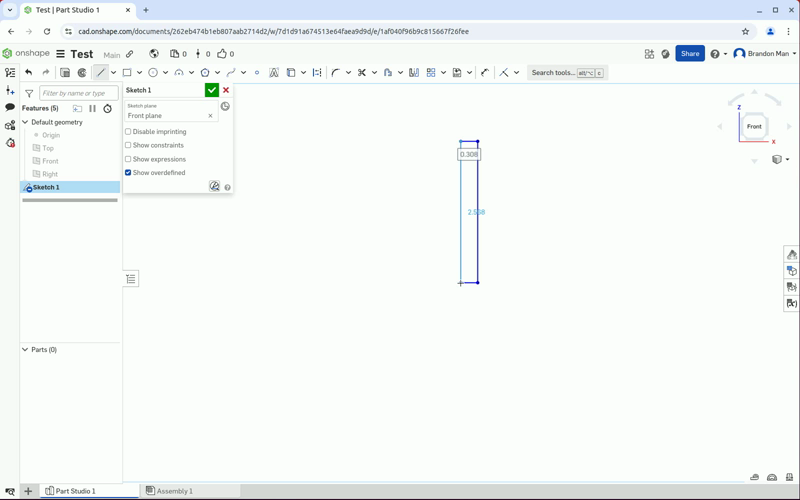
click(460, 282)
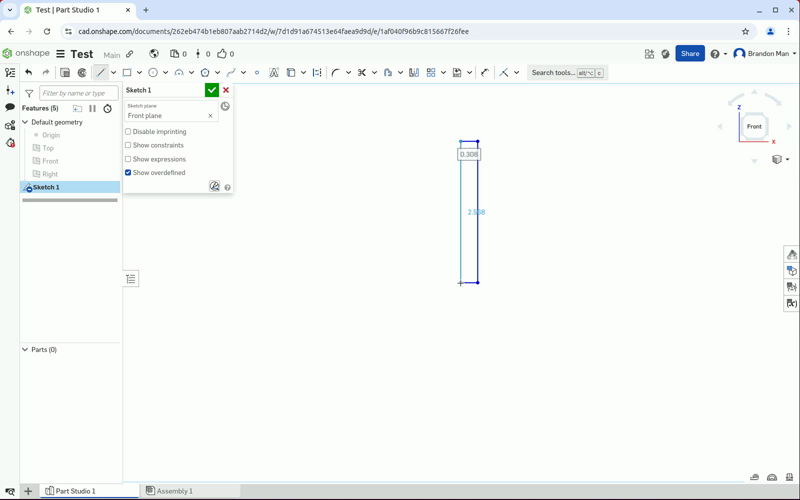
scroll(-6)
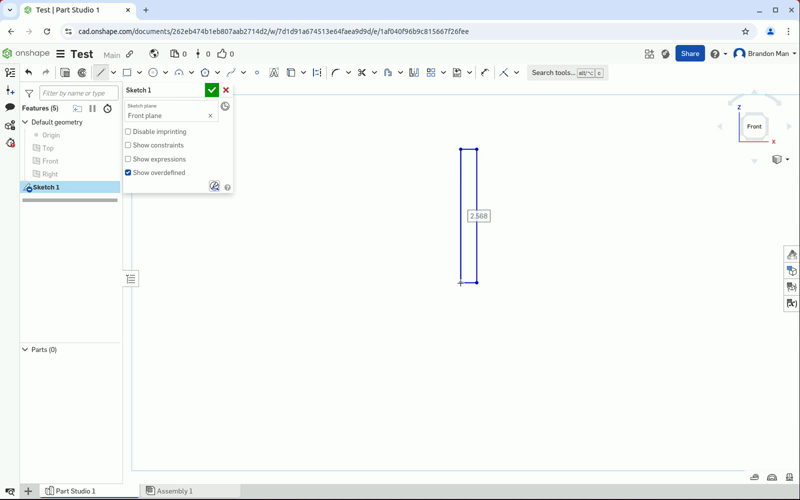
scroll(-6)
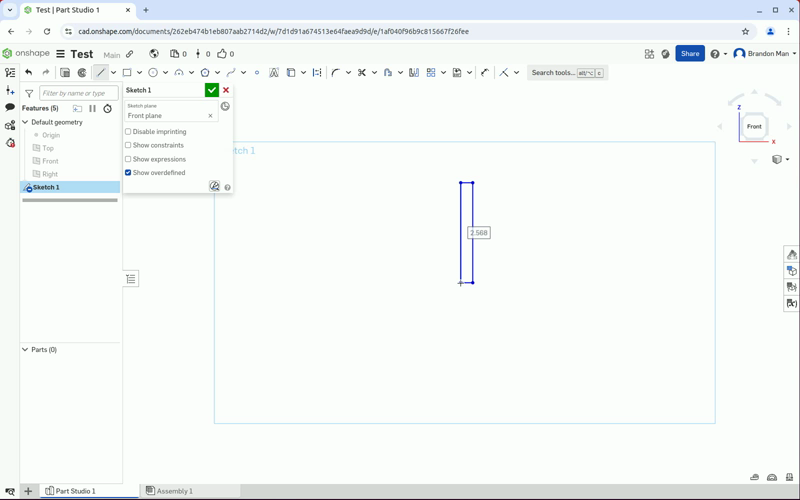
scroll(-6)
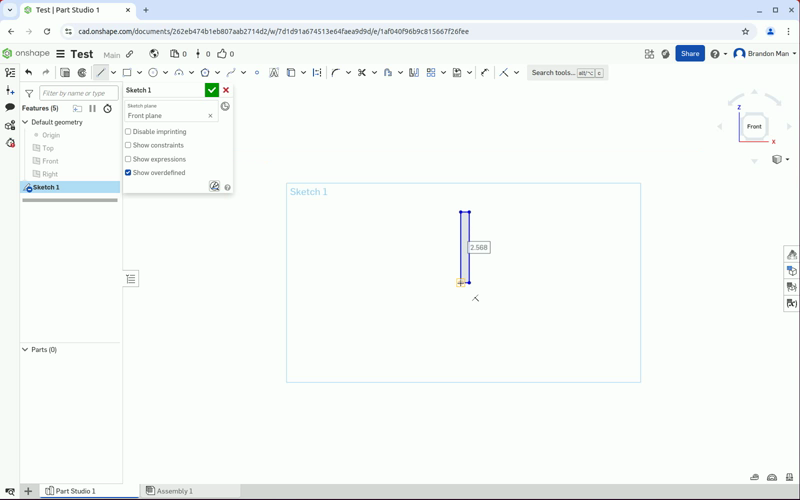
scroll(-6)
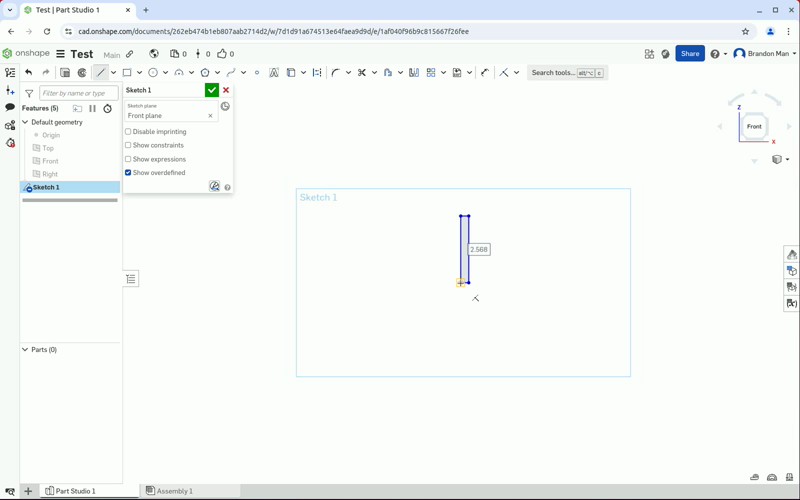
scroll(-6)
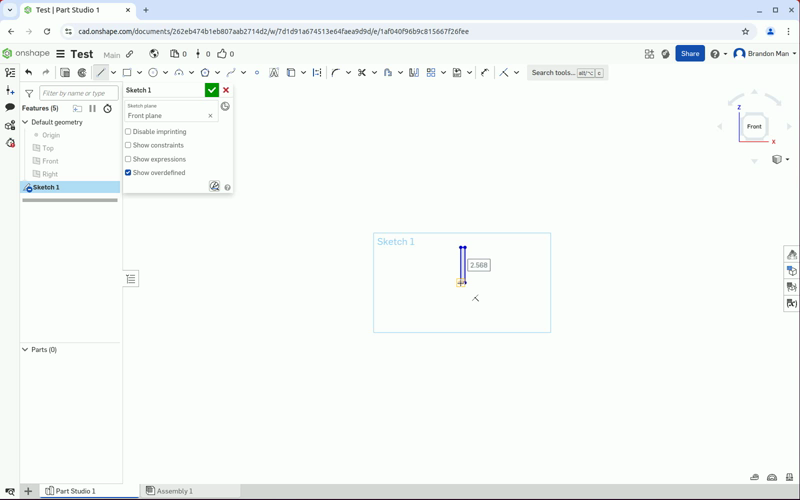
scroll(-6)
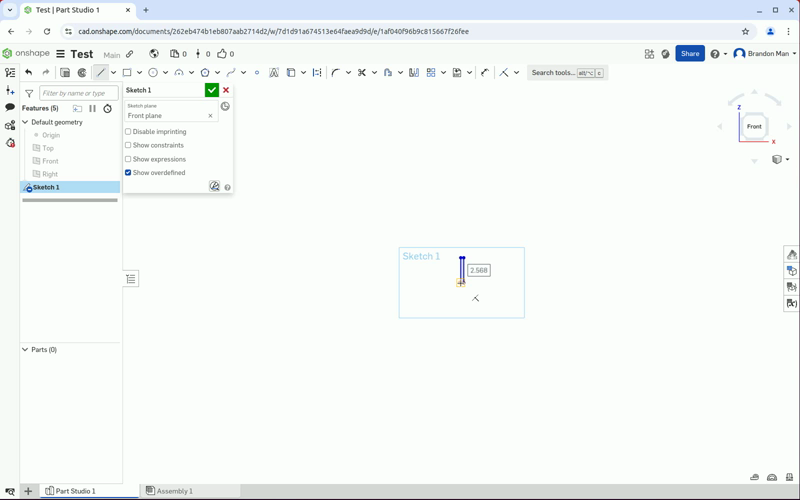
scroll(-6)
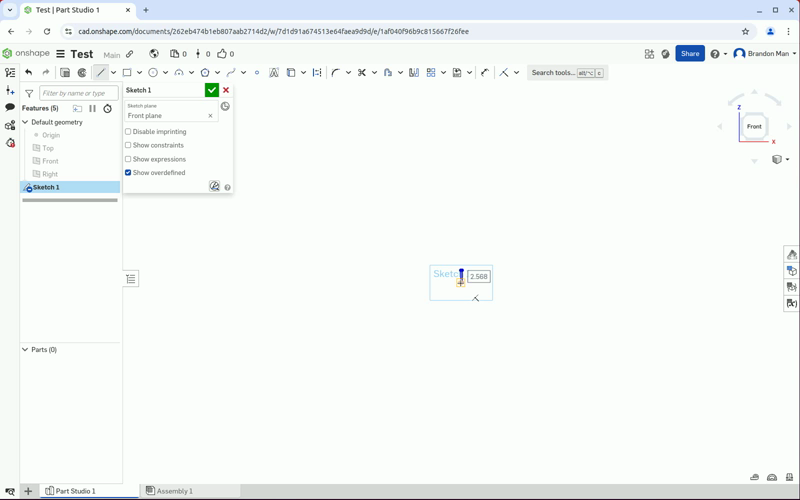
key(esc)
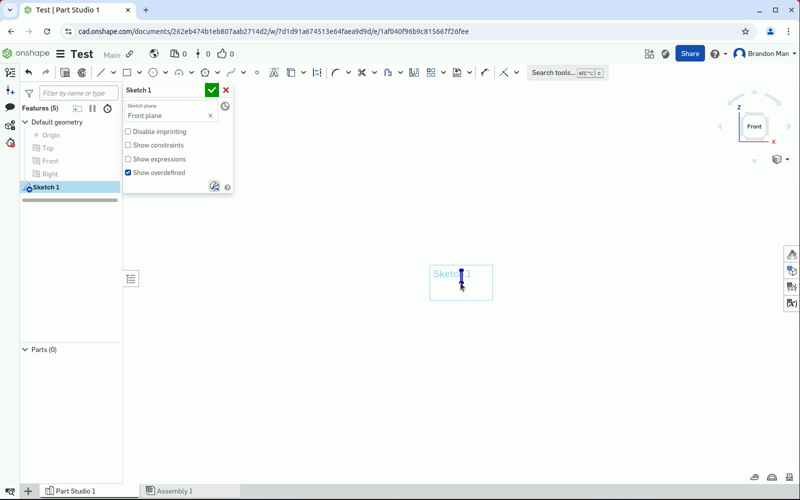
mouse_move(460, 281)
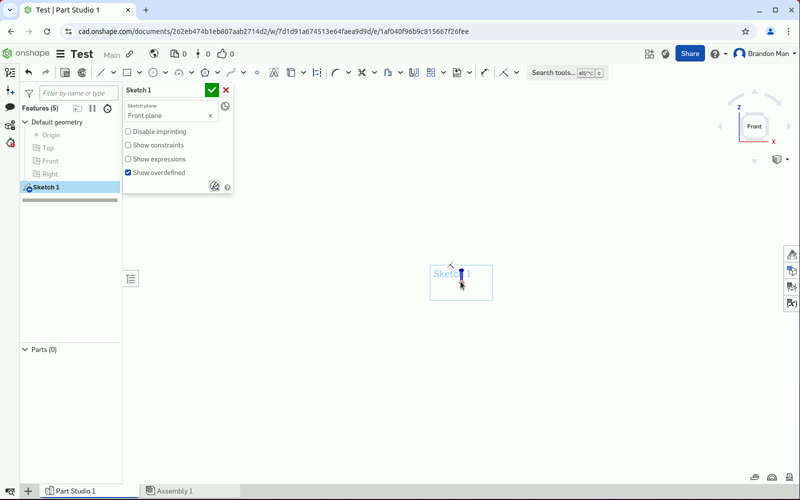
scroll(6)
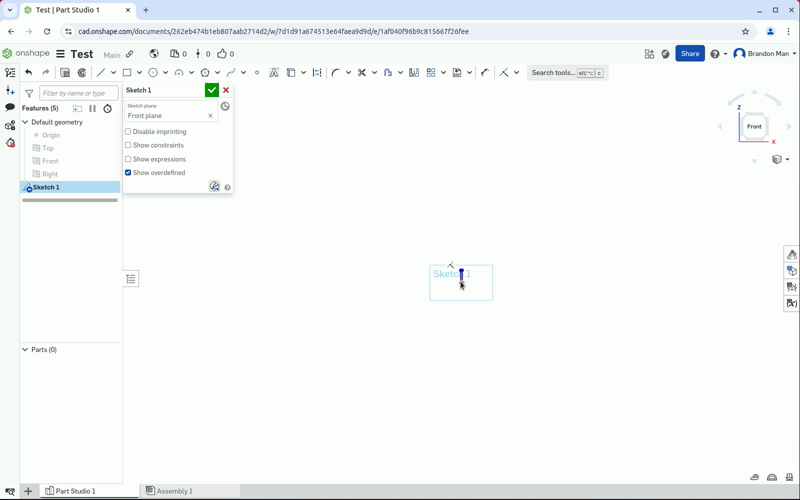
scroll(6)
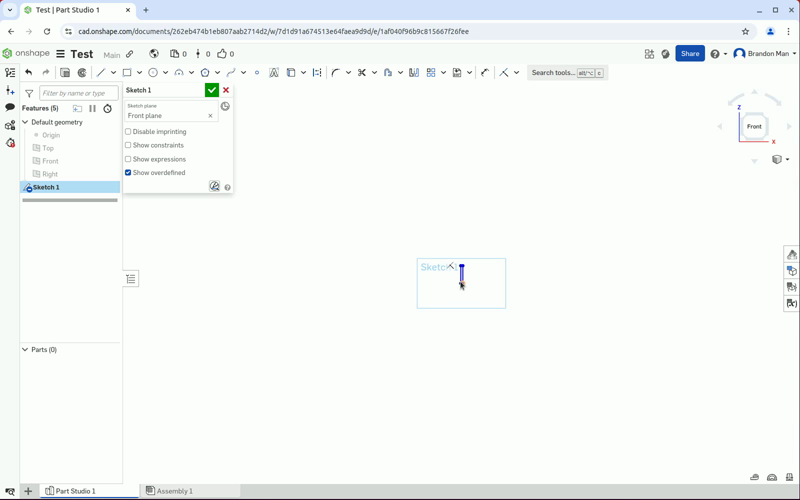
scroll(6)
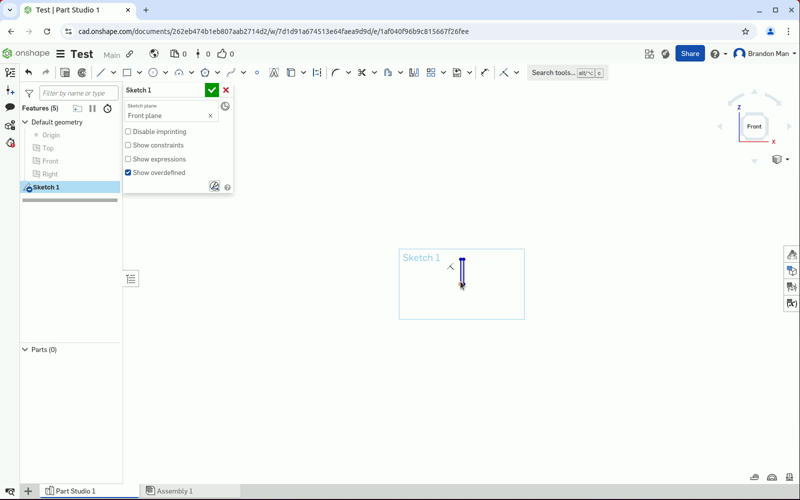
scroll(6)
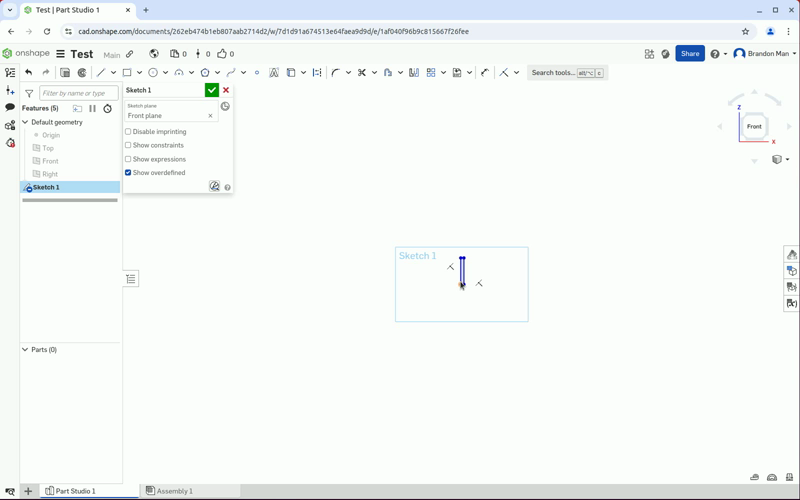
scroll(6)
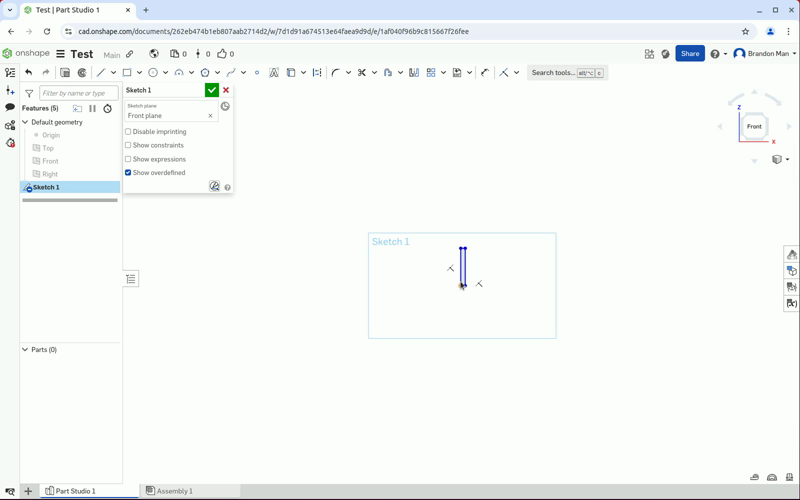
scroll(6)
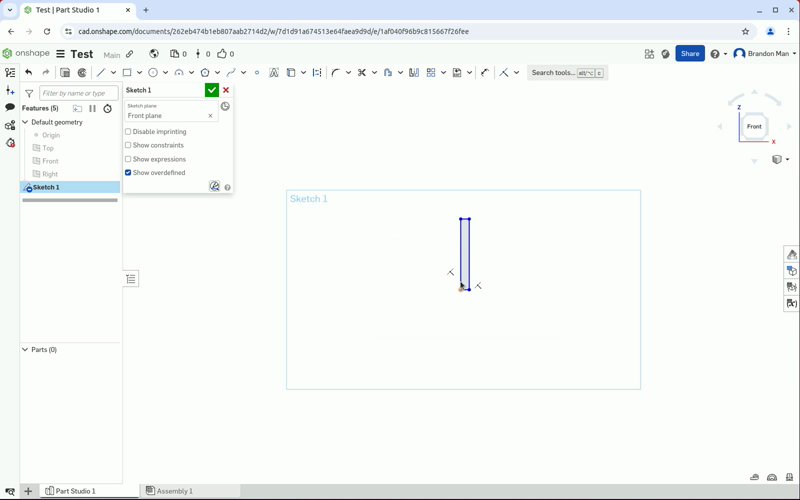
scroll(6)
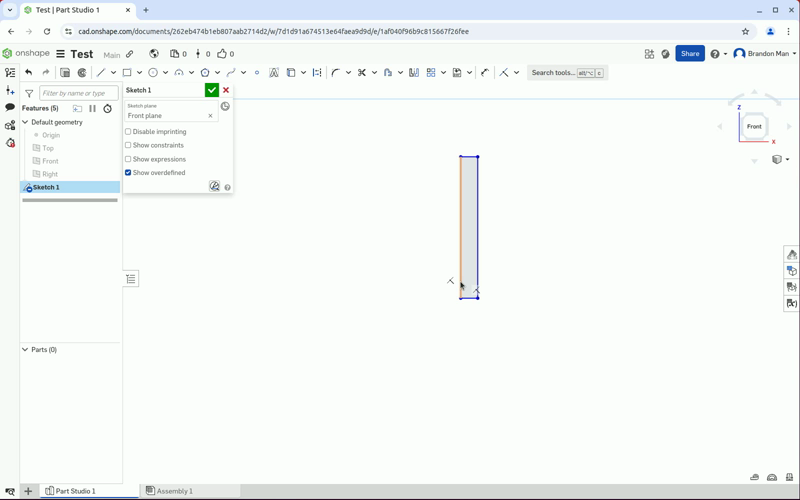
click(460, 281)
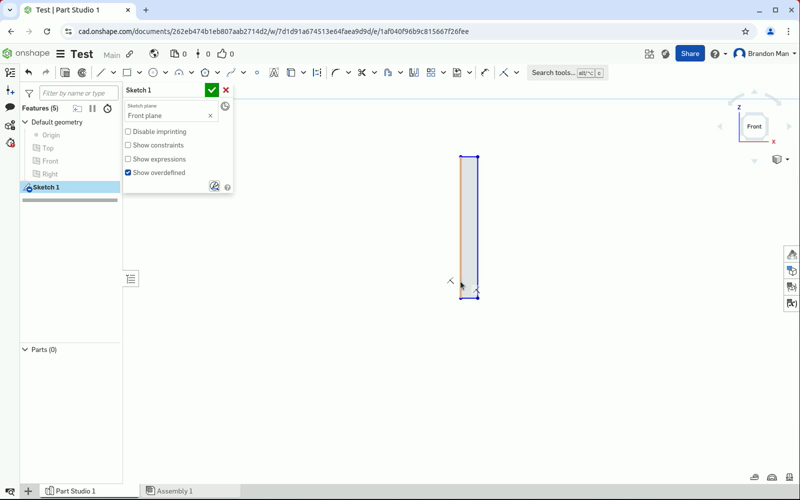
scroll(-6)
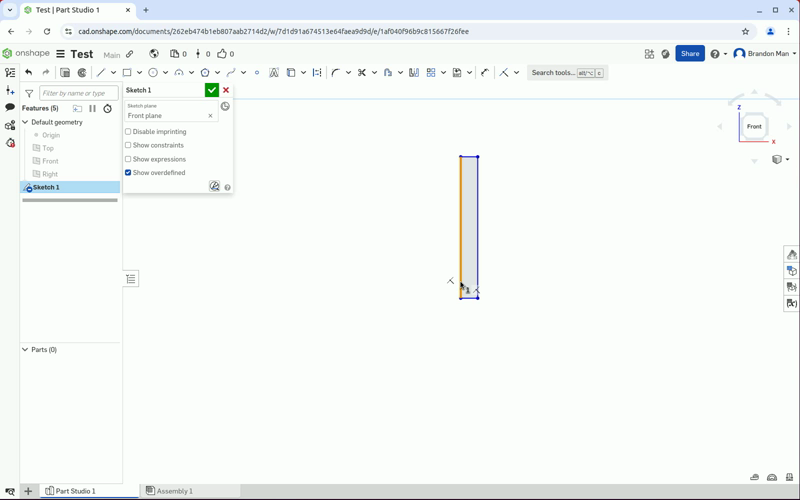
scroll(-6)
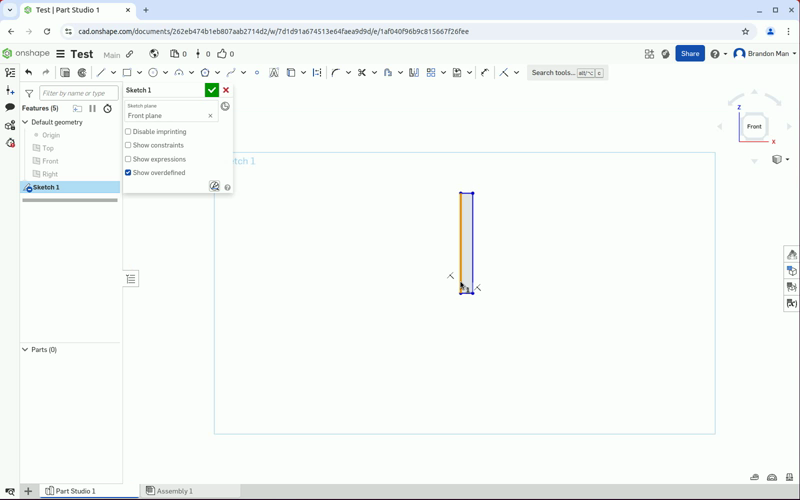
scroll(-6)
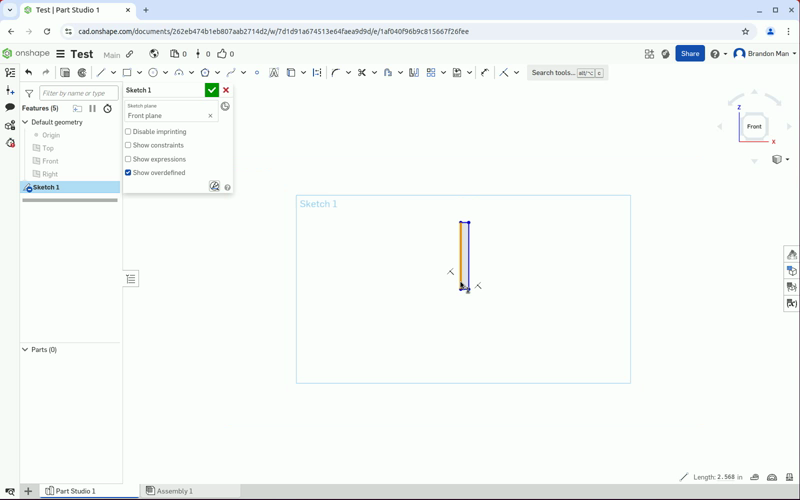
scroll(-6)
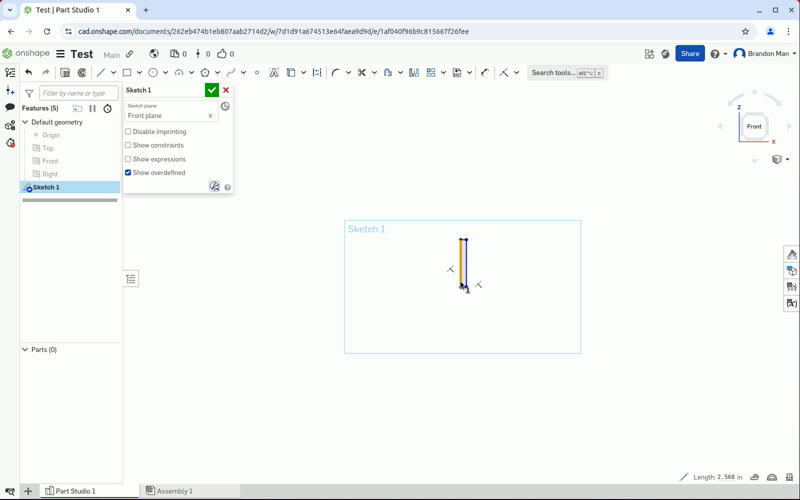
scroll(-6)
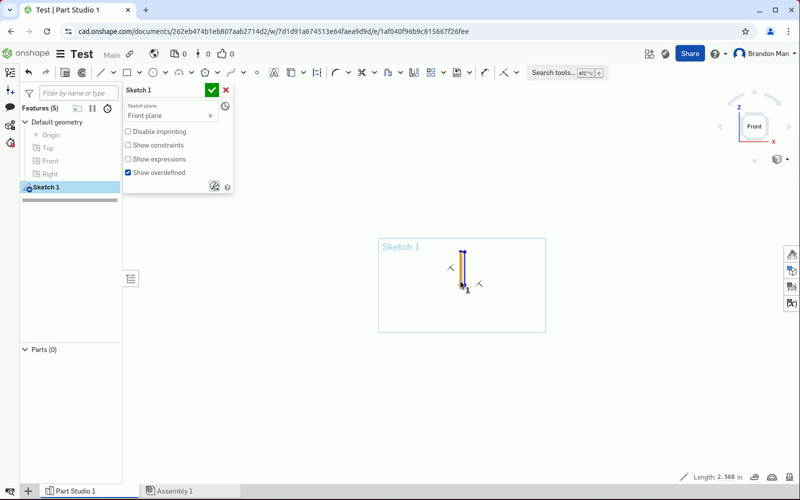
scroll(-6)
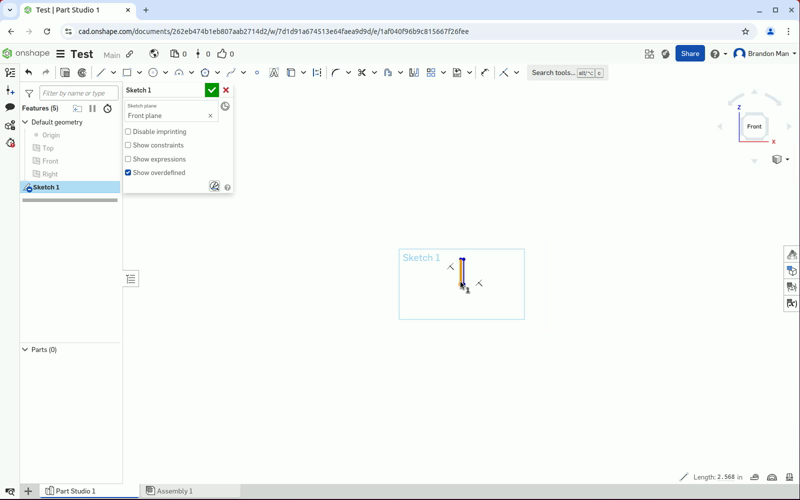
scroll(-6)
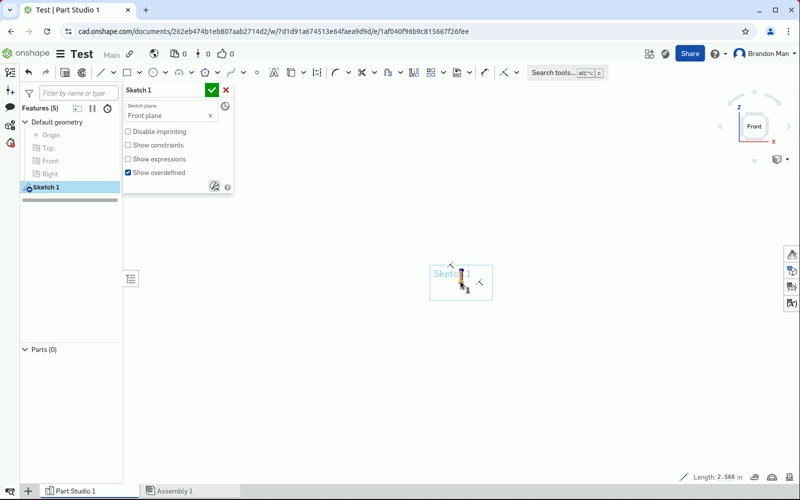
mouse_move(73, 352)
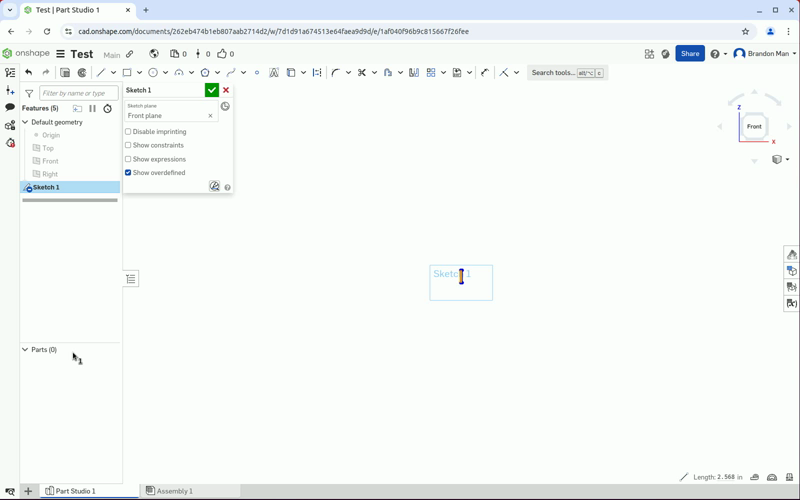
key(shift+y)
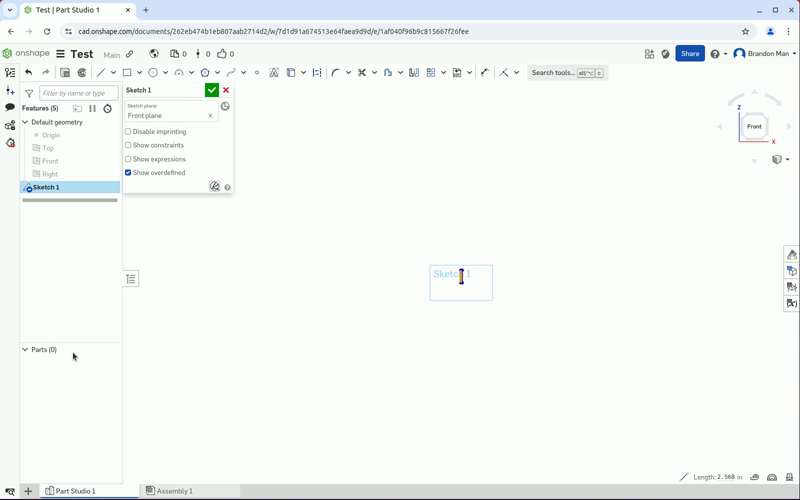
key(shift+e)
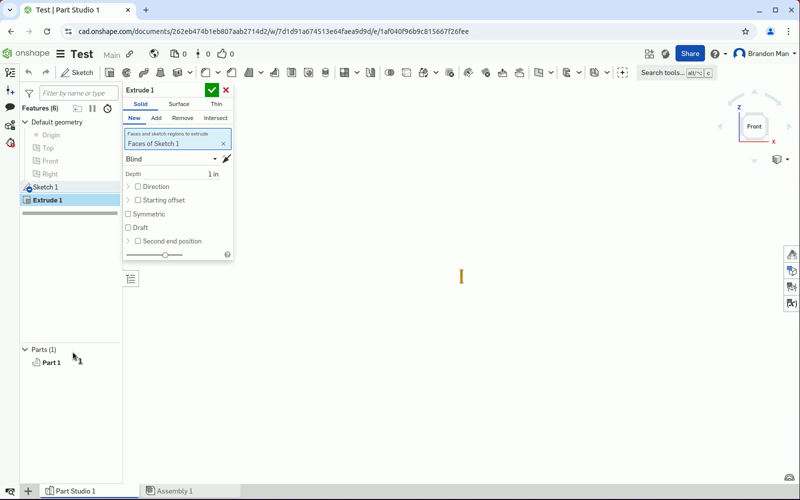
mouse_move(143, 106)
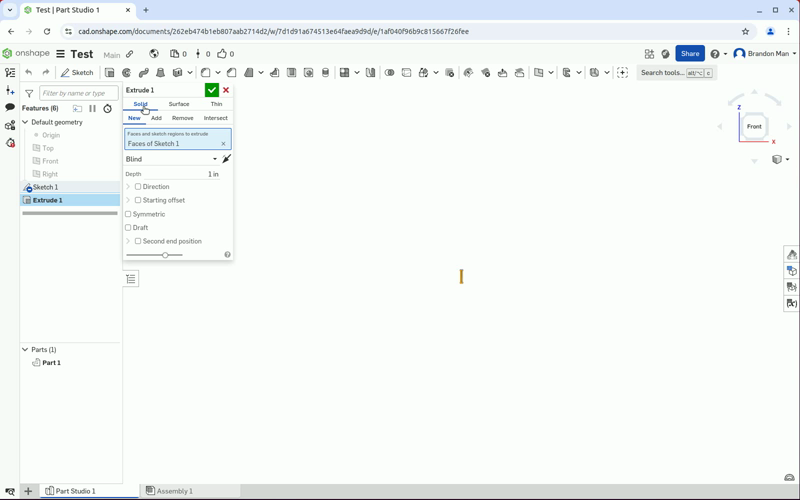
click(143, 106)
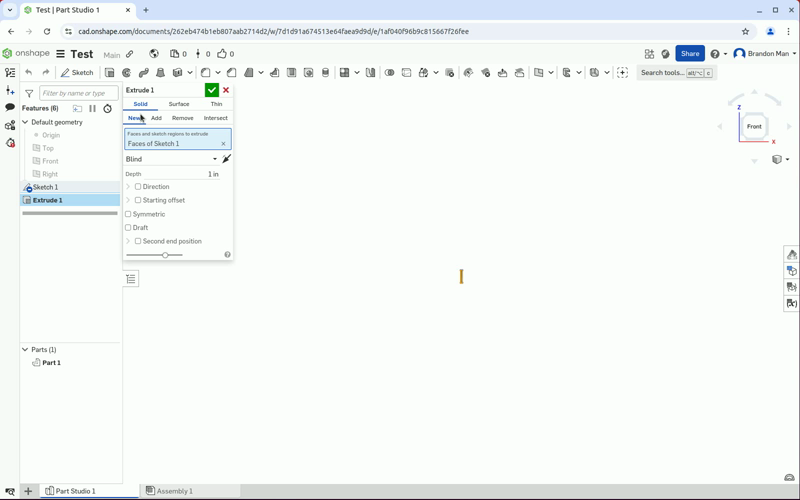
mouse_move(137, 120)
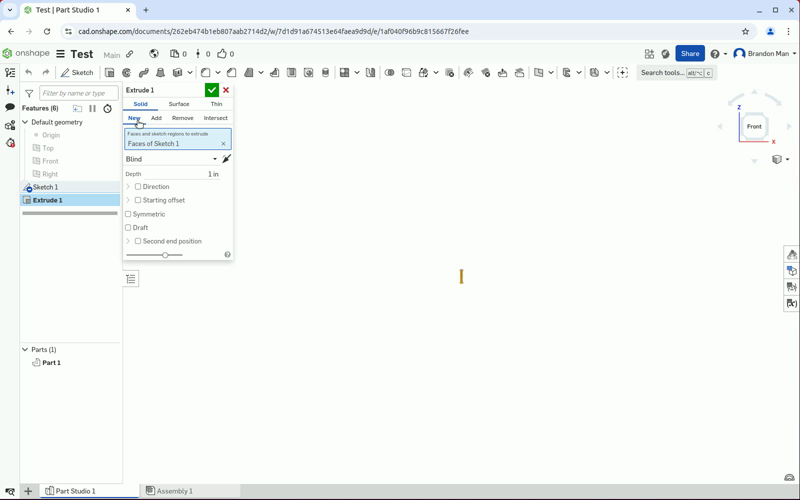
click(137, 120)
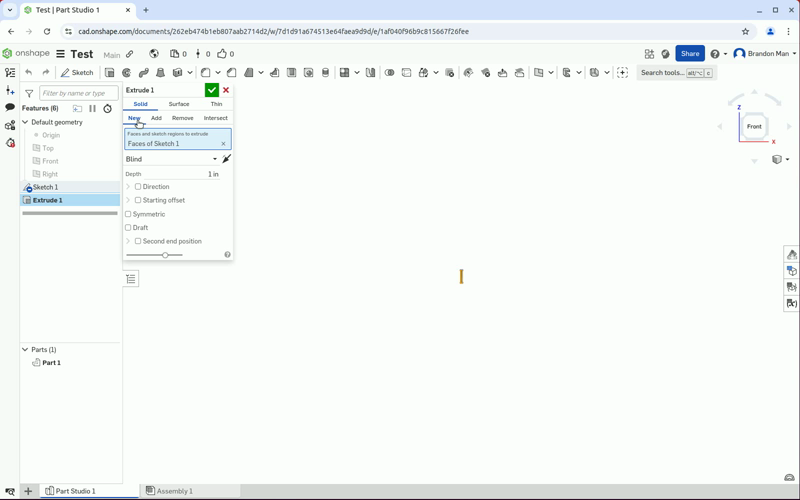
key(tab, 4)
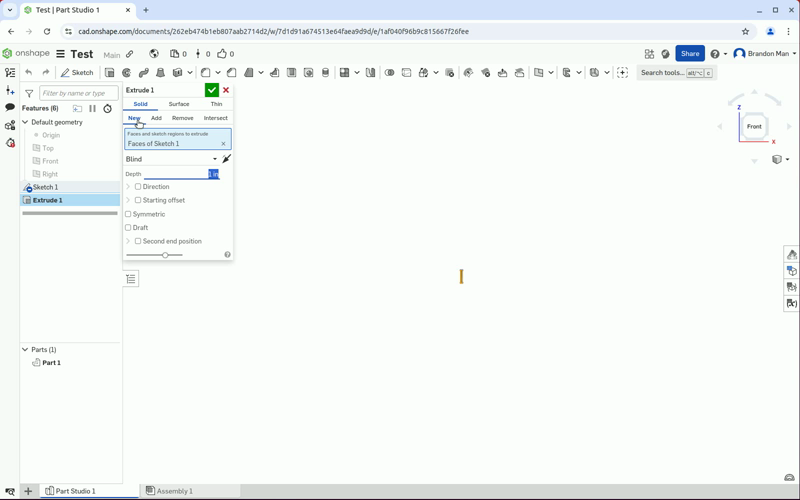
text(3.37)
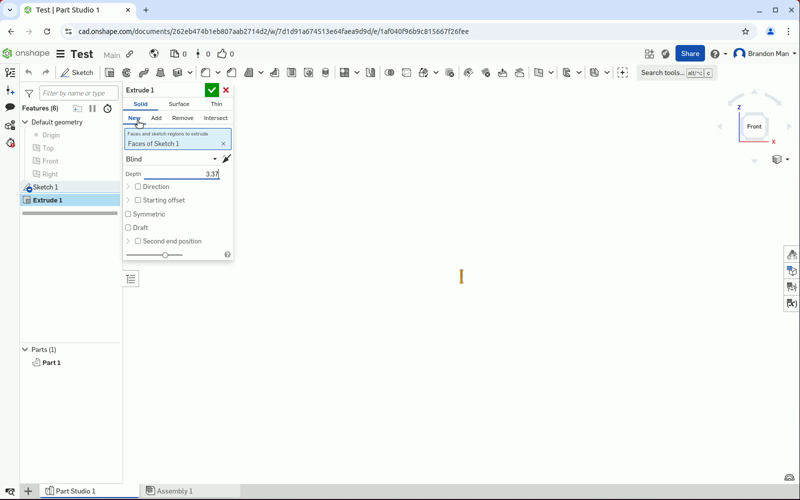
key(enter)
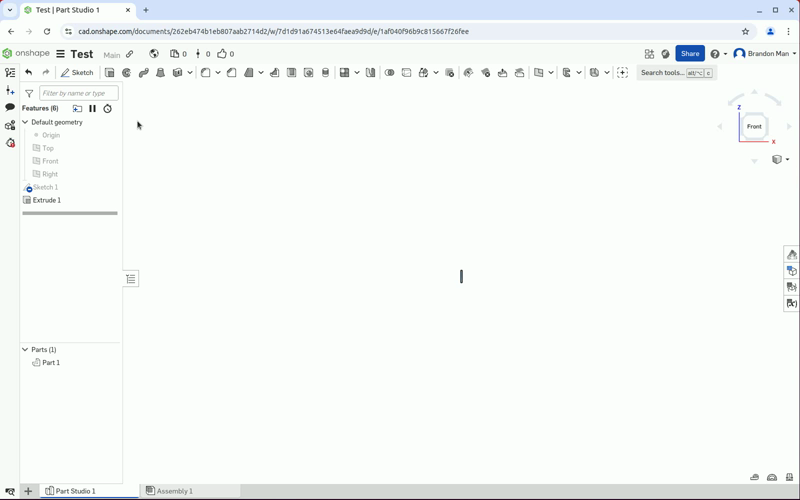
key(shift+h)
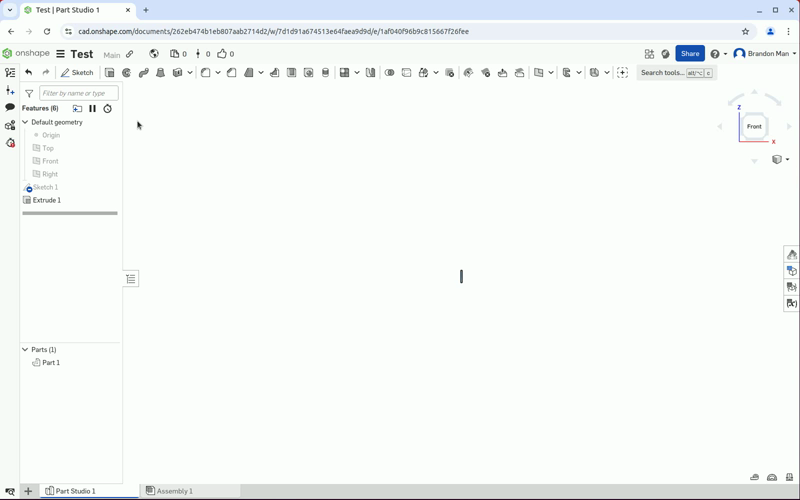
key(shift+h)
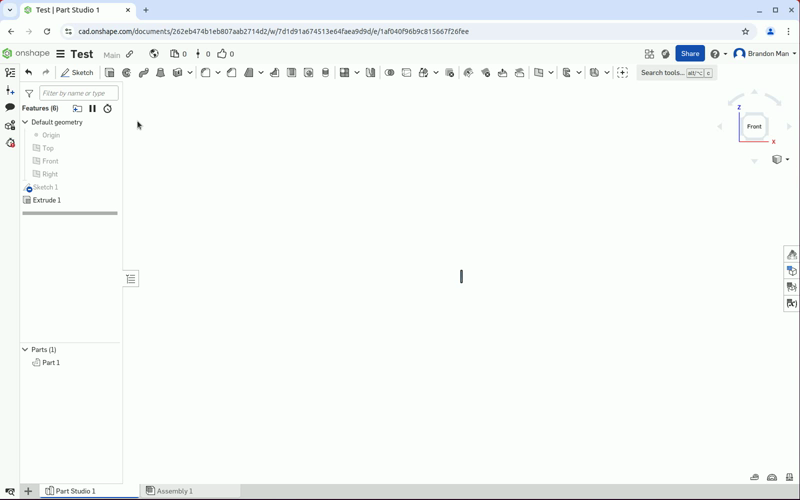
mouse_move(73, 189)
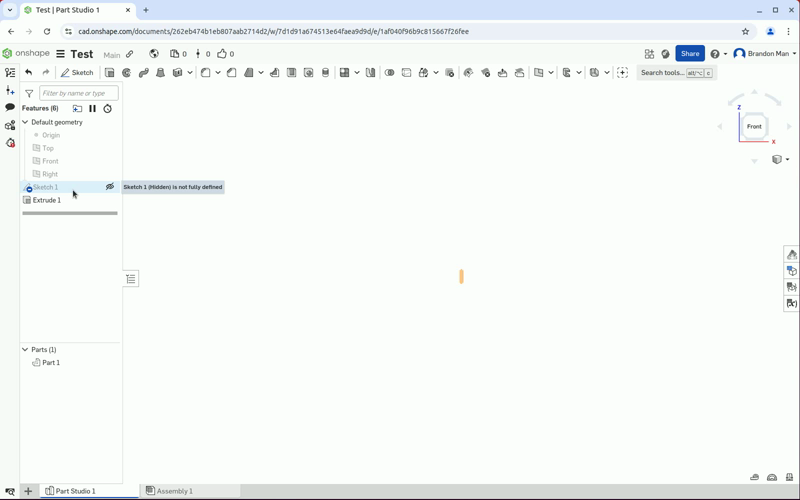
click(73, 189)
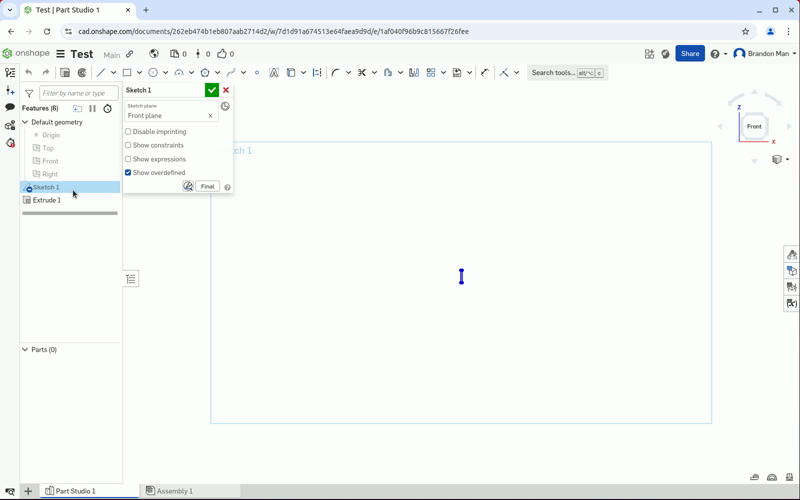
mouse_move(229, 92)
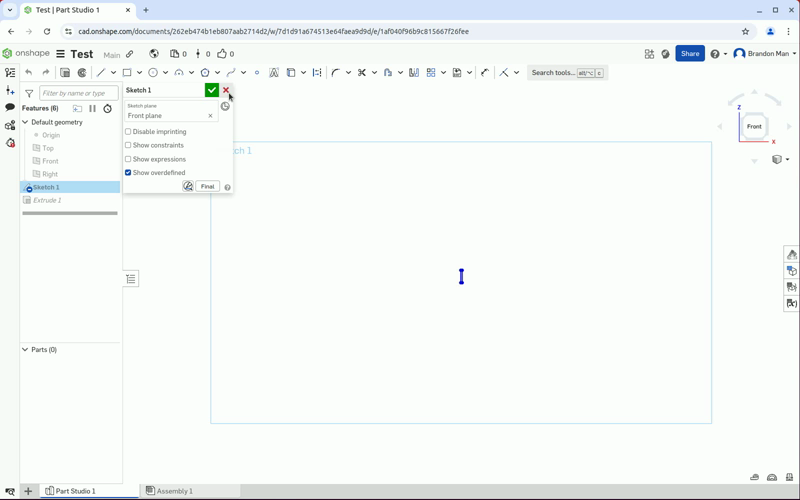
click(229, 92)
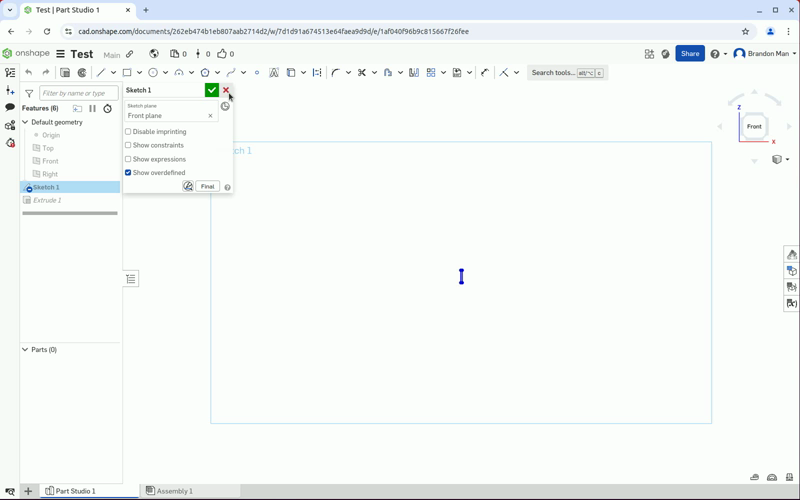
key(shift+s)
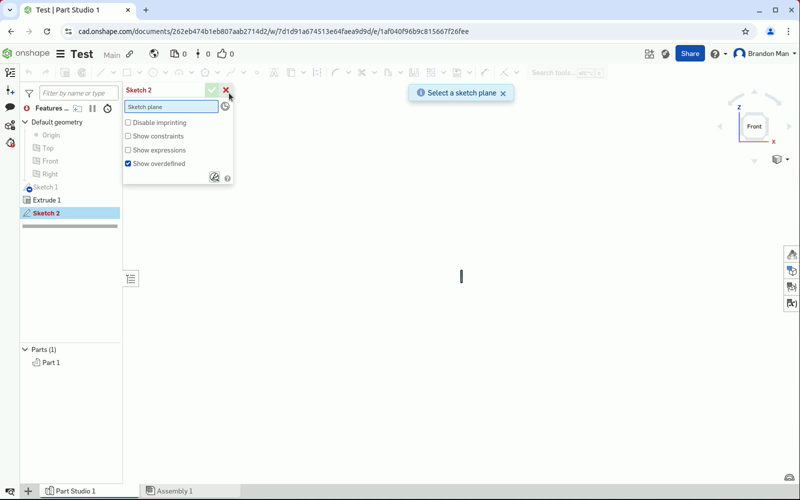
mouse_move(73, 163)
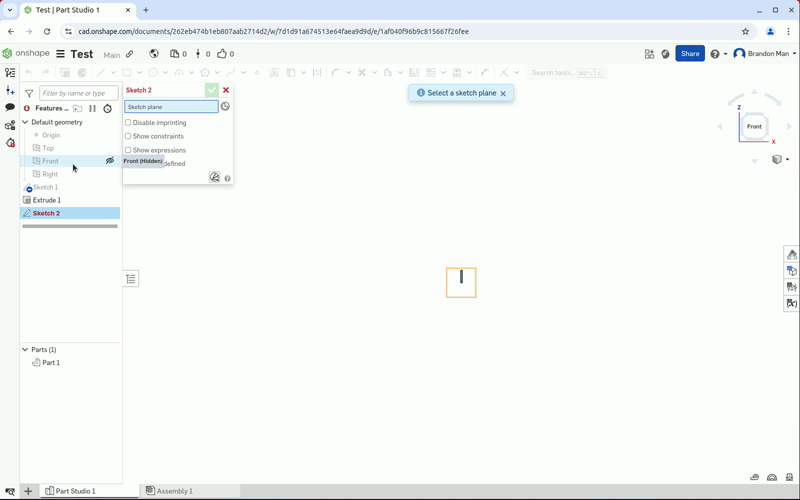
click(73, 163)
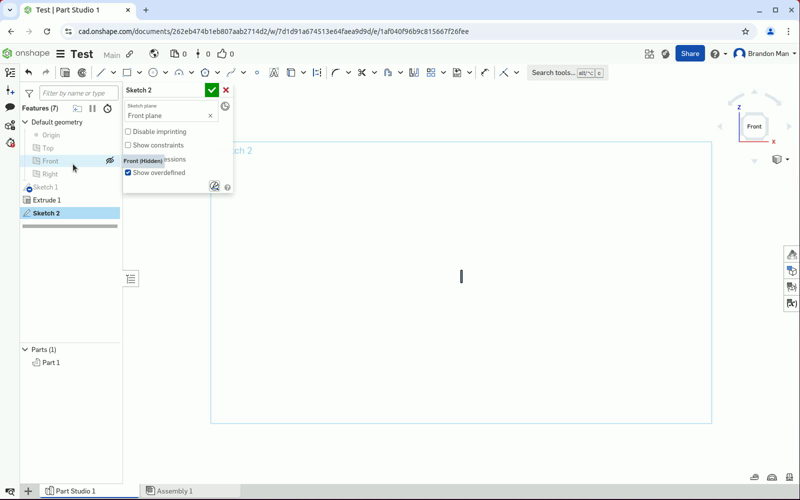
mouse_move(73, 352)
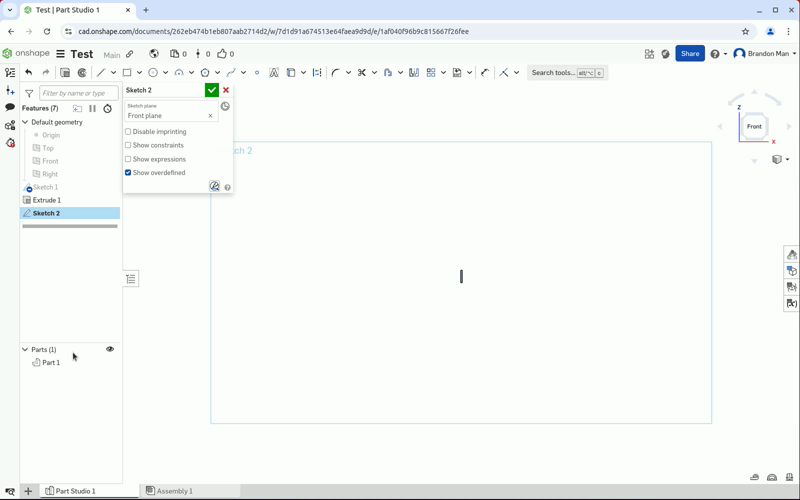
key(y)
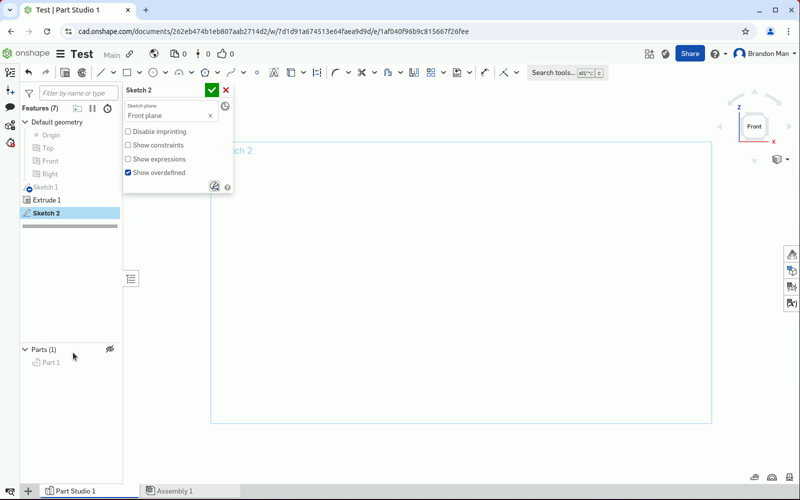
key(l)
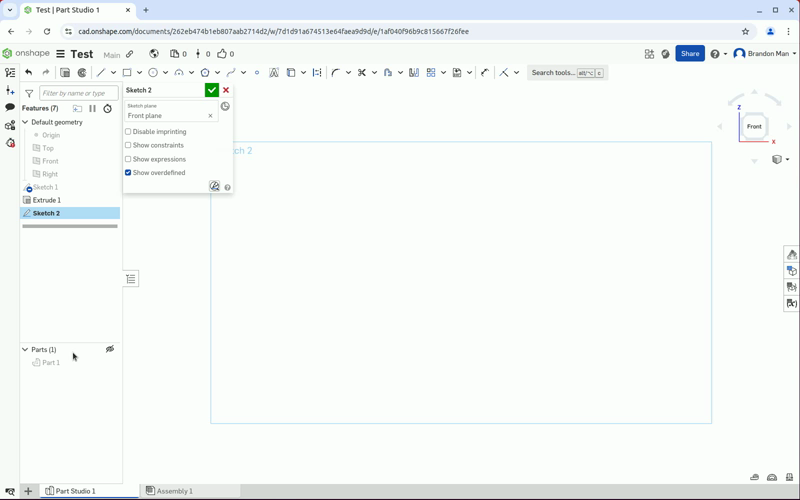
key_down(shift)
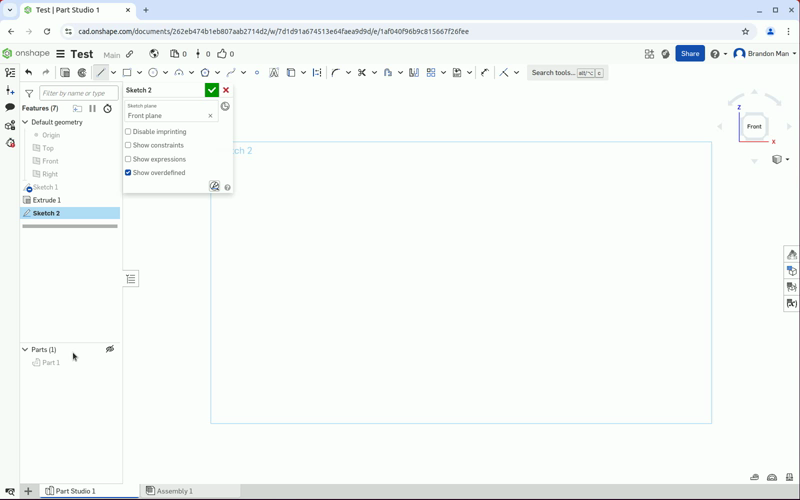
mouse_move(572, 282)
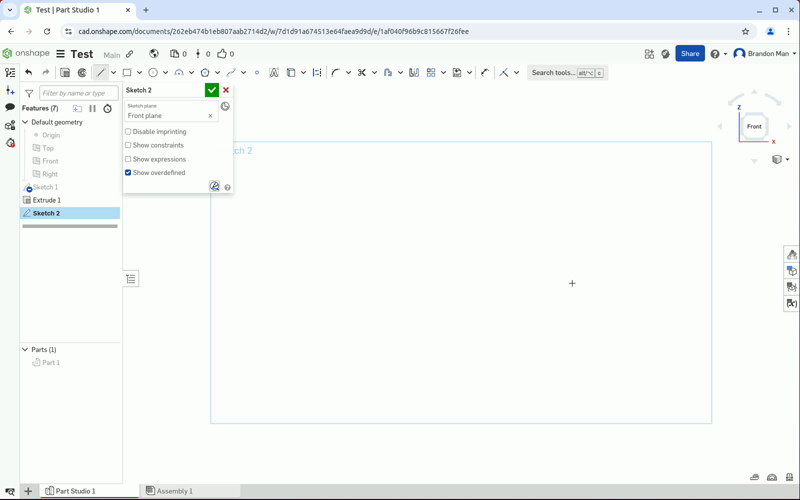
click(572, 282)
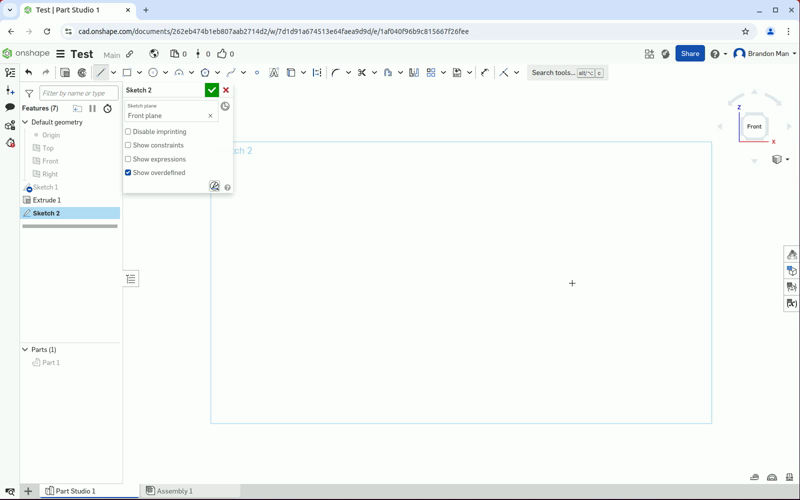
key_up(shift)
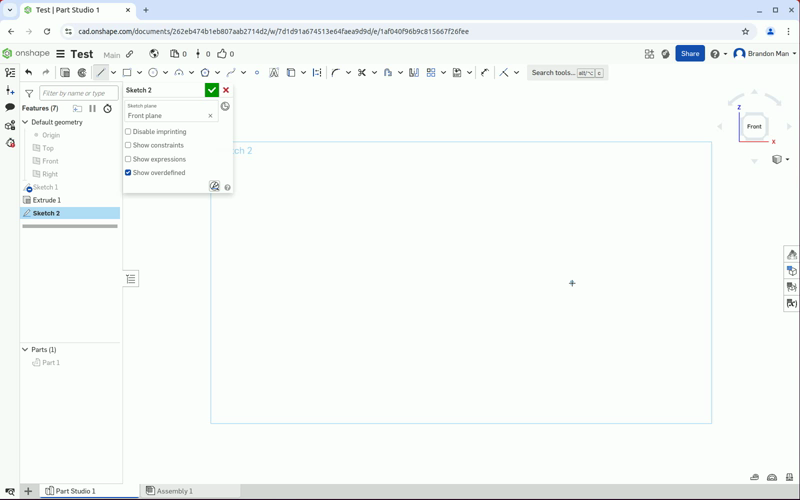
key_down(shift)
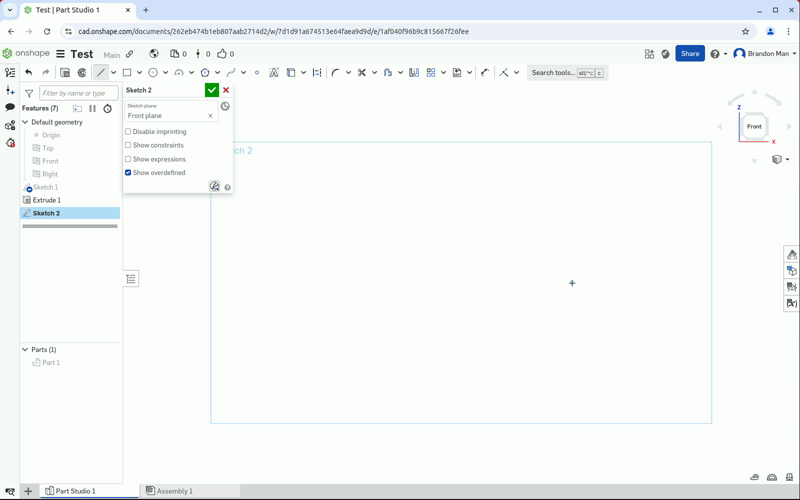
mouse_move(589, 282)
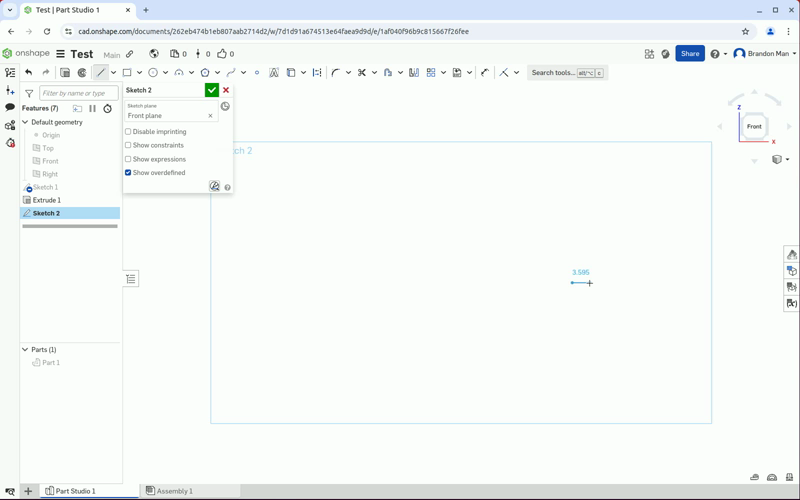
mouse_move(573, 282)
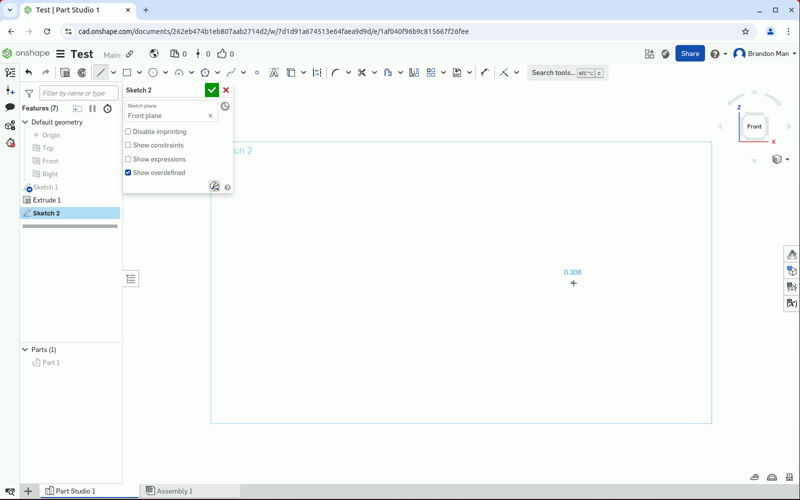
scroll(6)
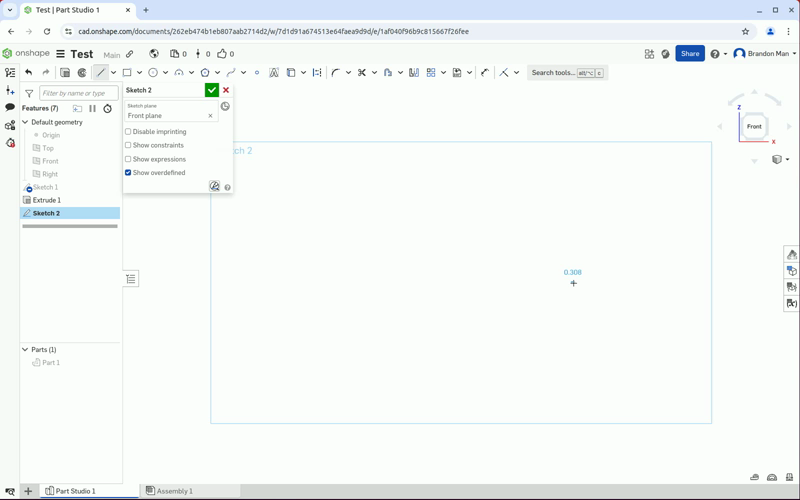
scroll(6)
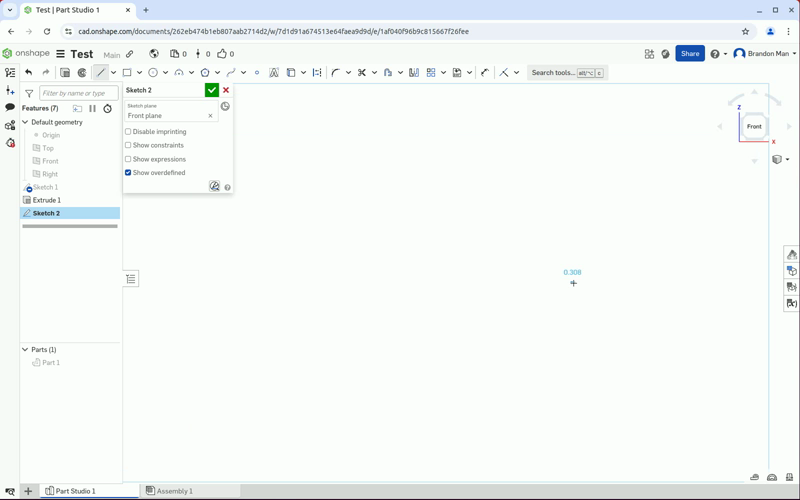
scroll(6)
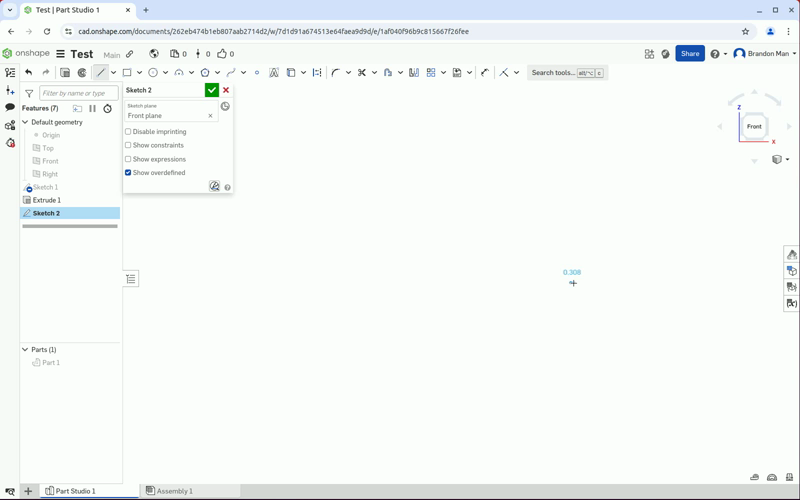
scroll(6)
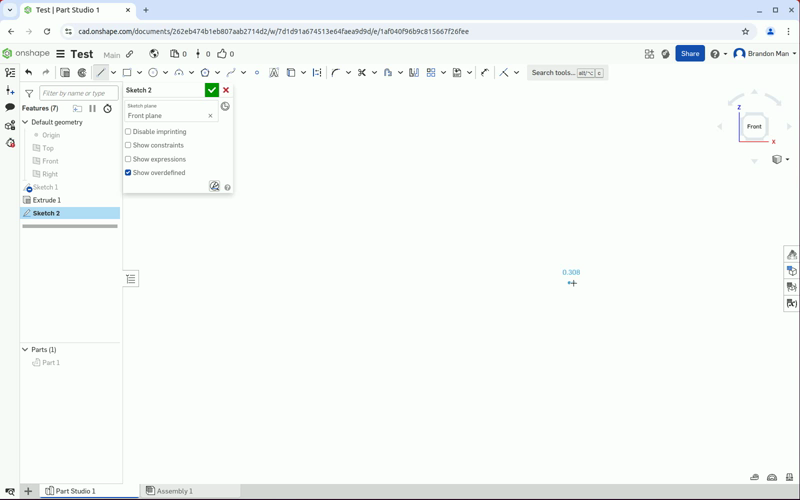
scroll(6)
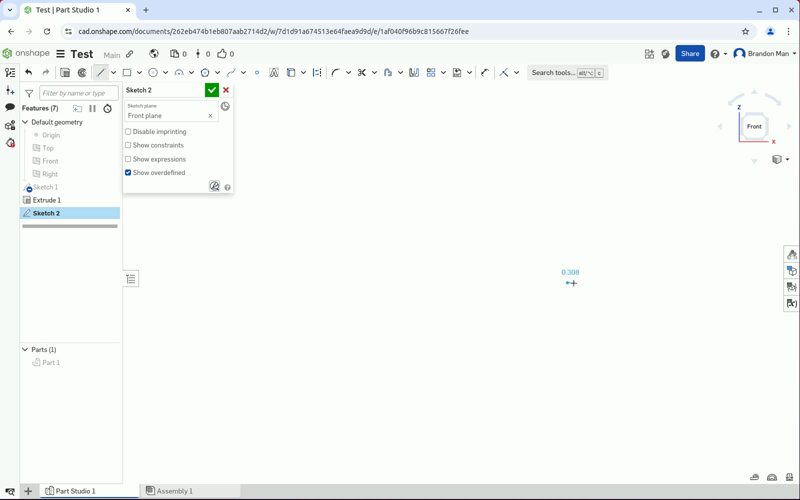
scroll(6)
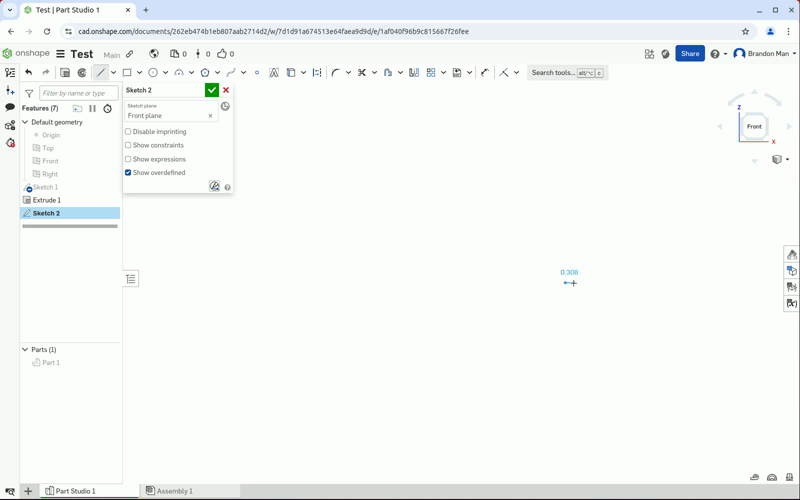
scroll(6)
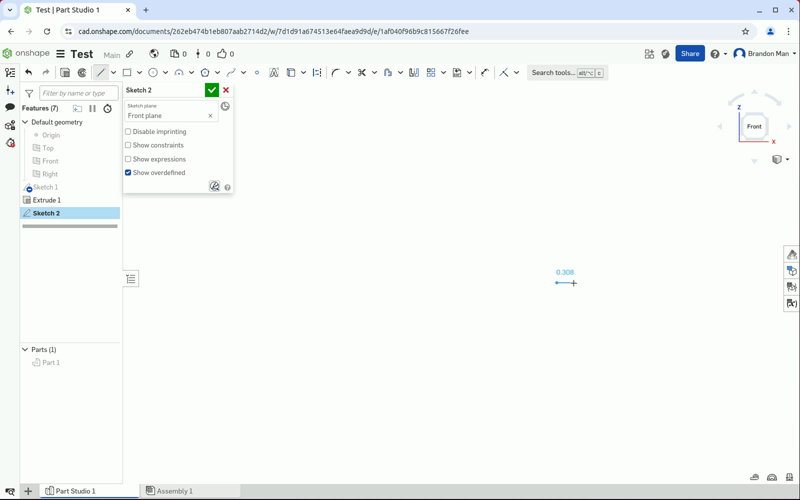
click(573, 282)
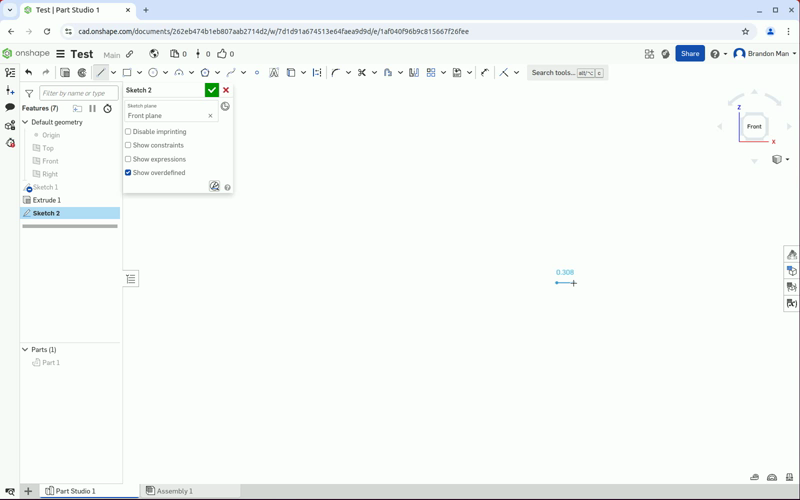
scroll(-6)
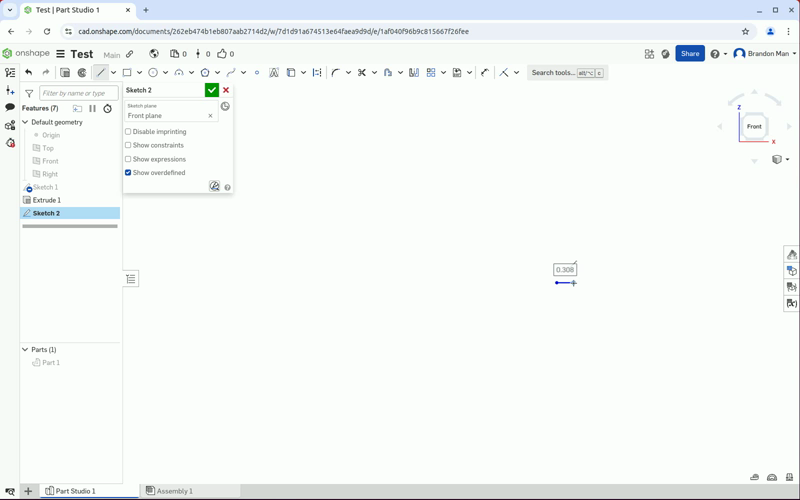
scroll(-6)
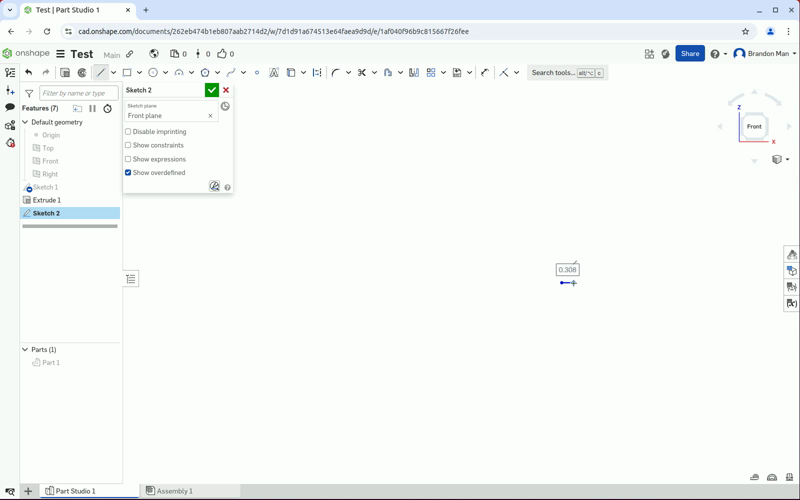
scroll(-6)
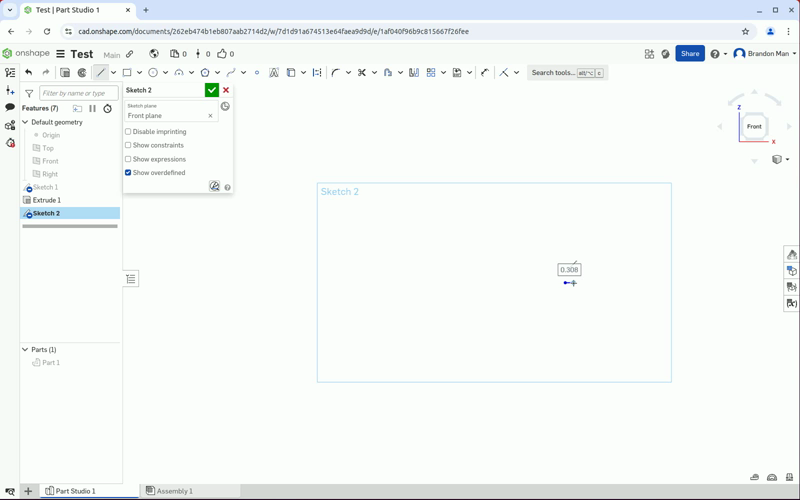
scroll(-6)
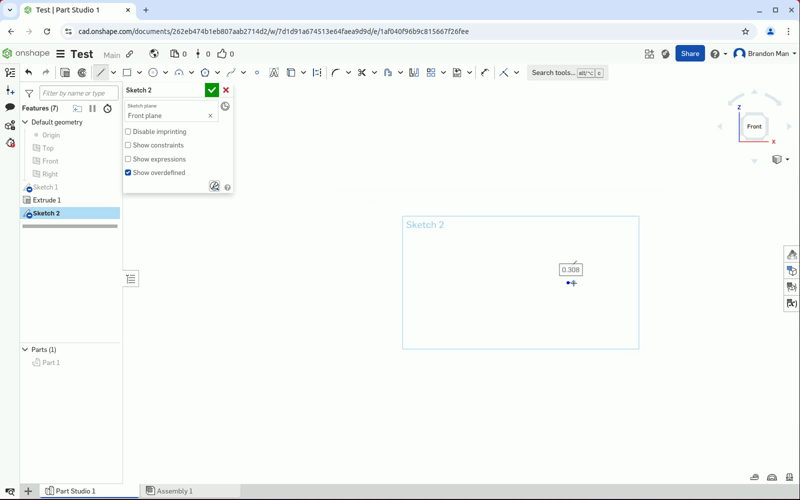
scroll(-6)
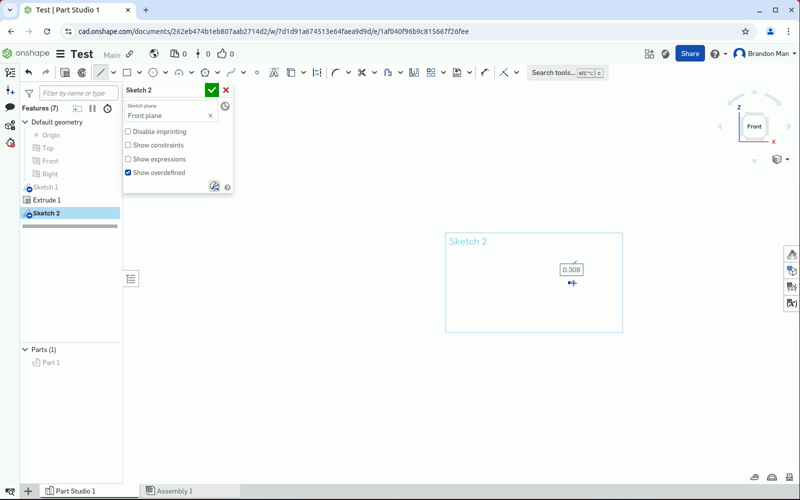
scroll(-6)
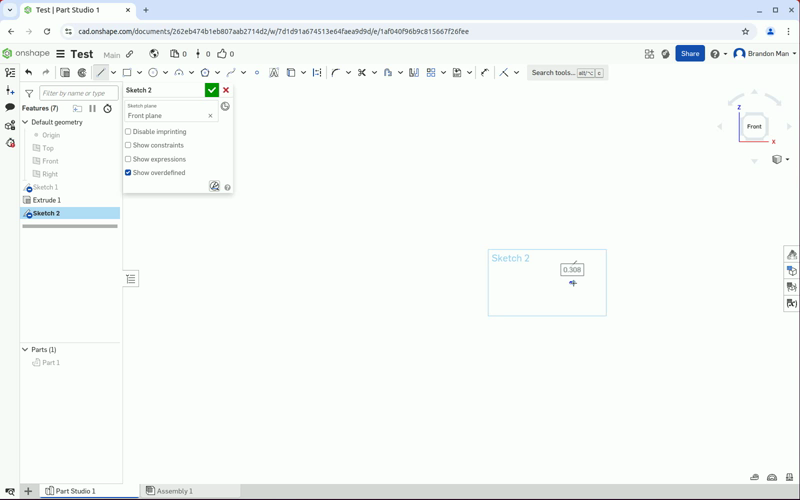
scroll(-6)
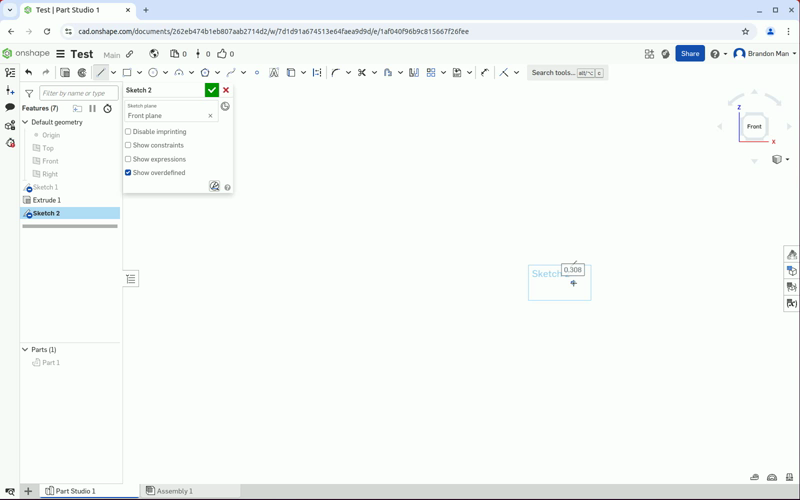
key_up(shift)
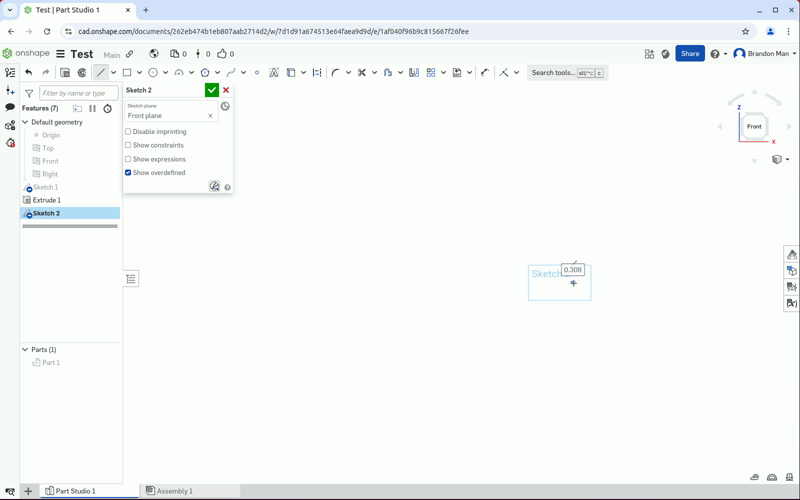
key_down(shift)
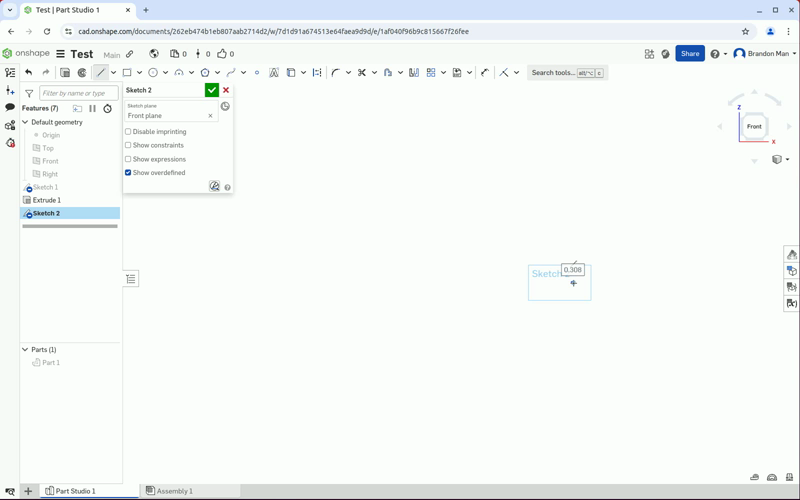
mouse_move(589, 282)
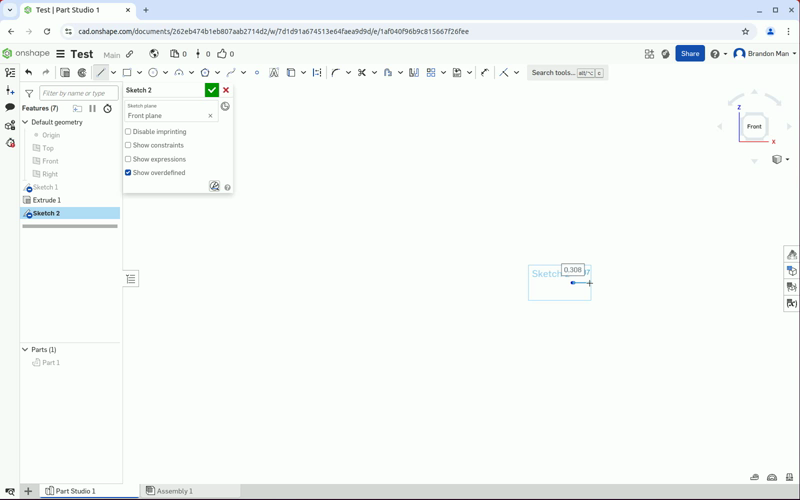
mouse_move(573, 270)
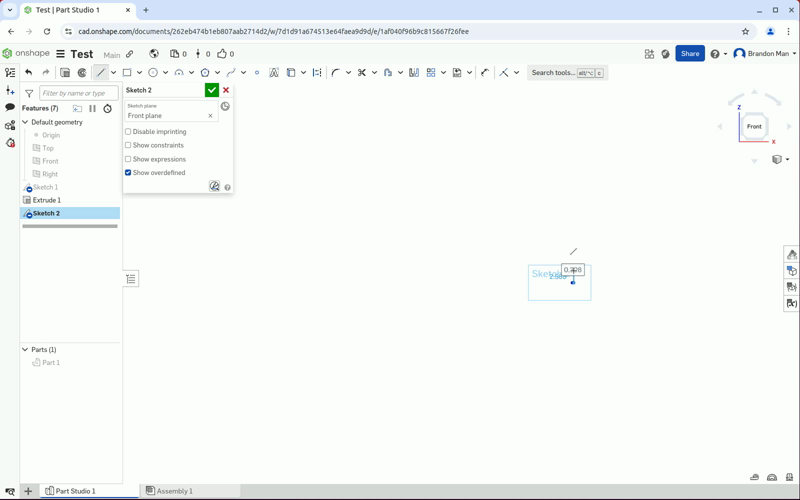
click(573, 270)
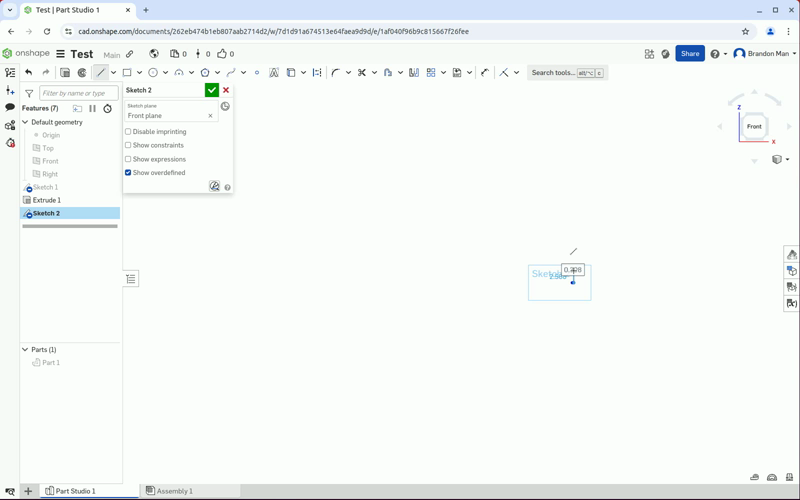
key_up(shift)
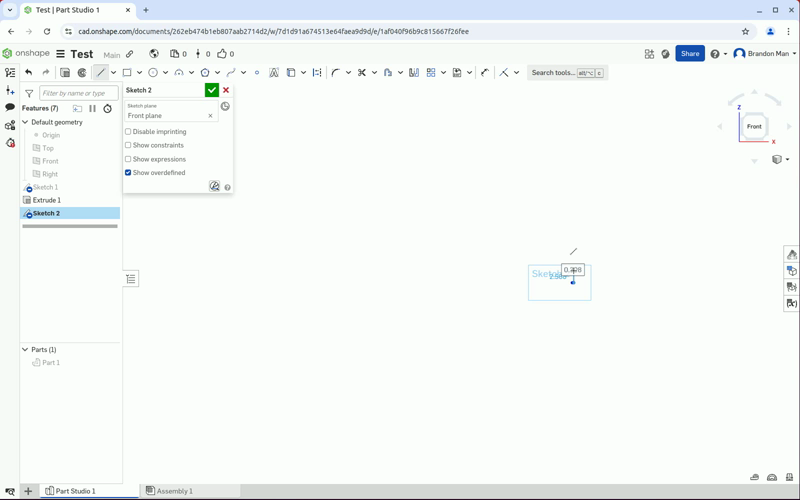
key_down(shift)
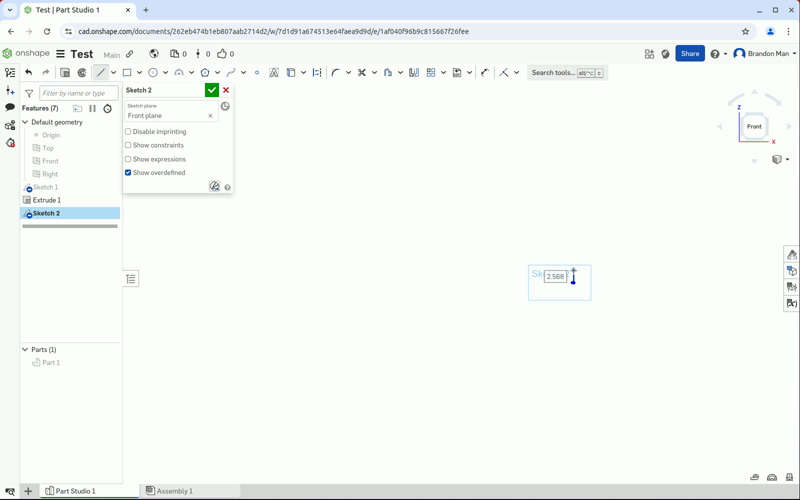
mouse_move(589, 270)
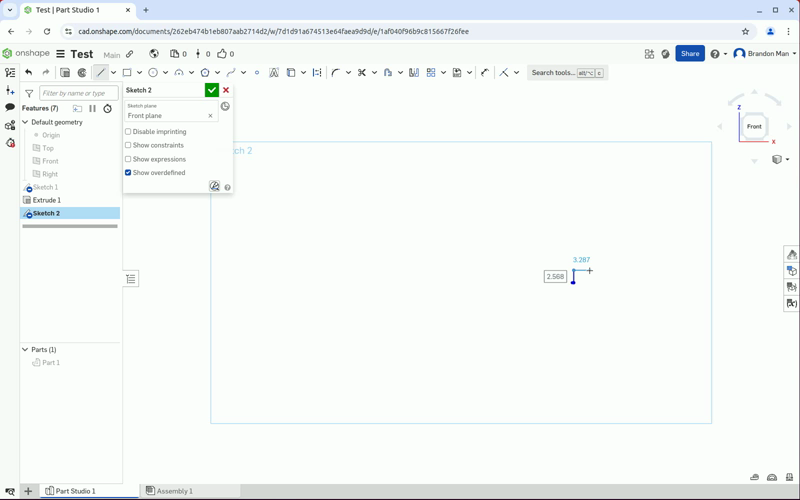
mouse_move(572, 270)
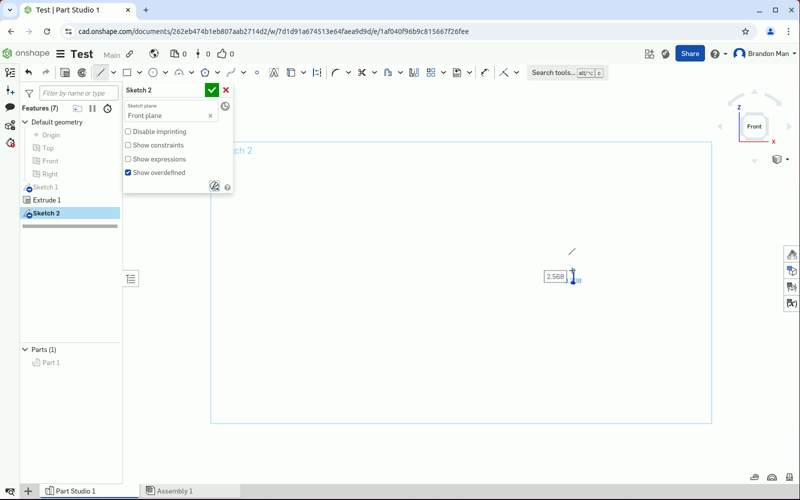
scroll(6)
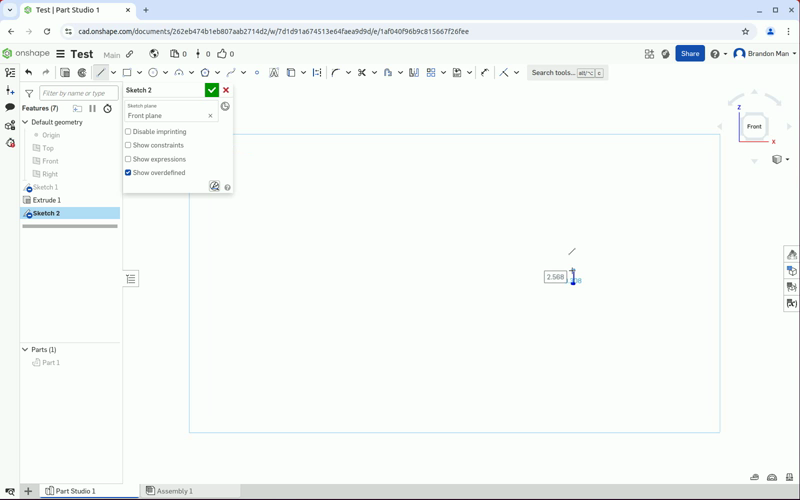
scroll(6)
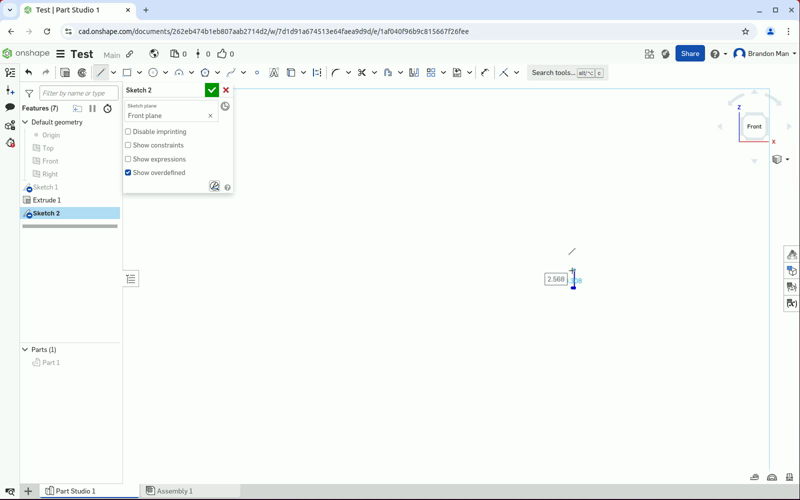
scroll(6)
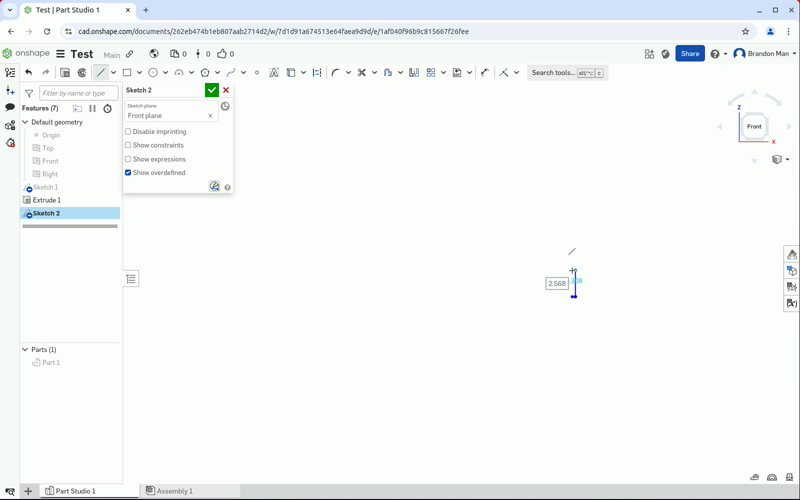
scroll(6)
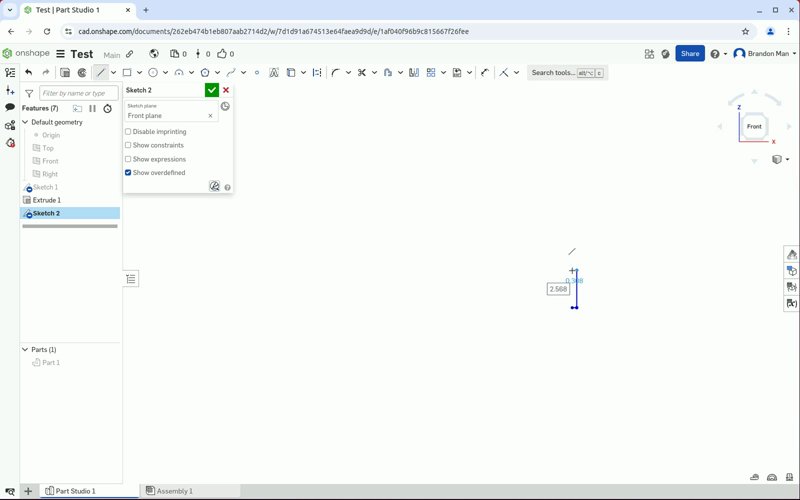
scroll(6)
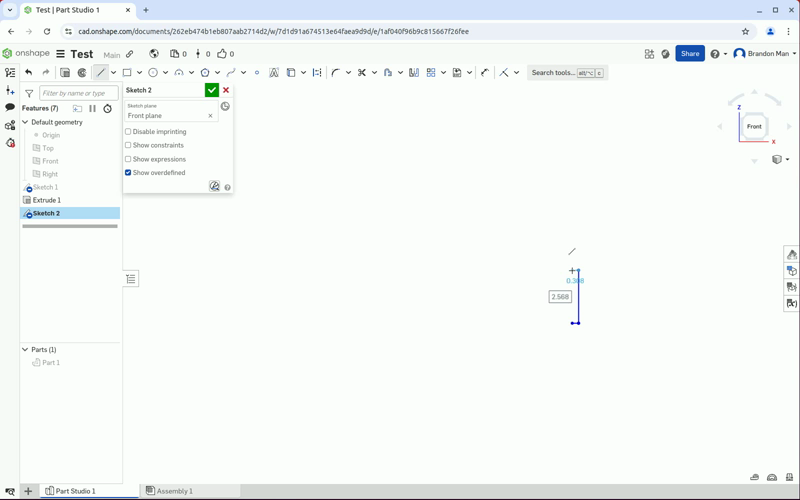
scroll(6)
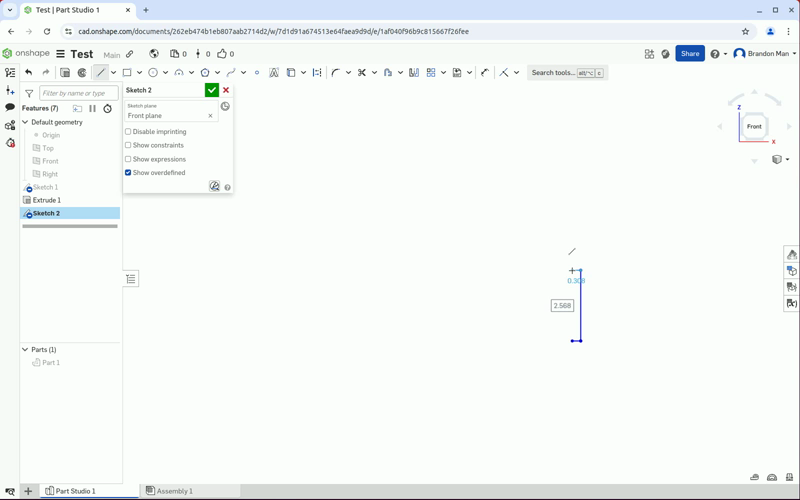
scroll(6)
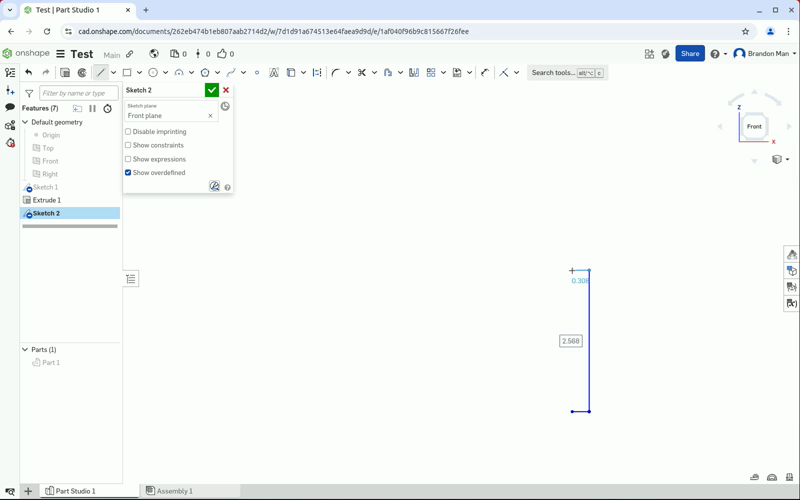
click(572, 270)
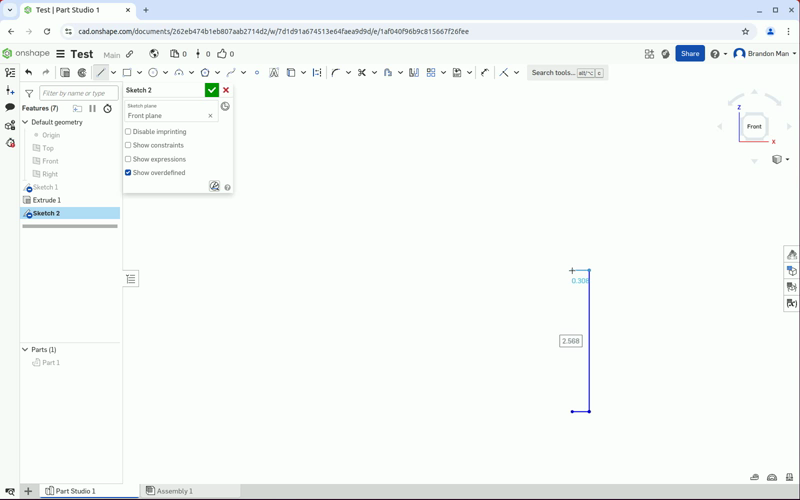
scroll(-6)
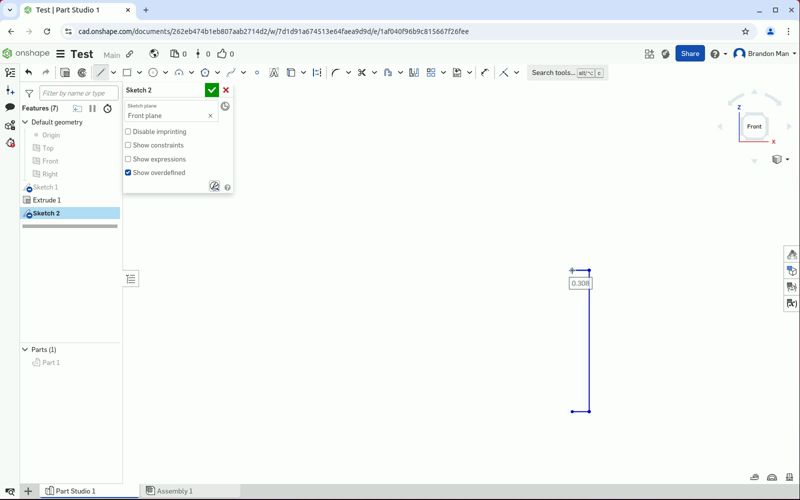
scroll(-6)
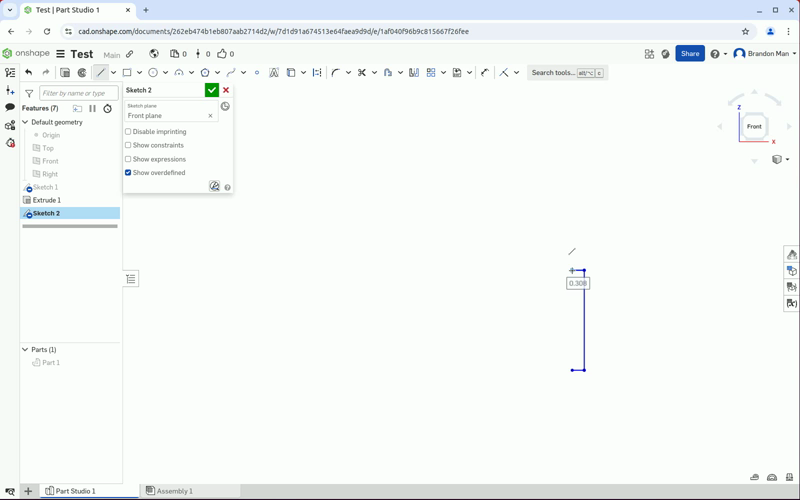
scroll(-6)
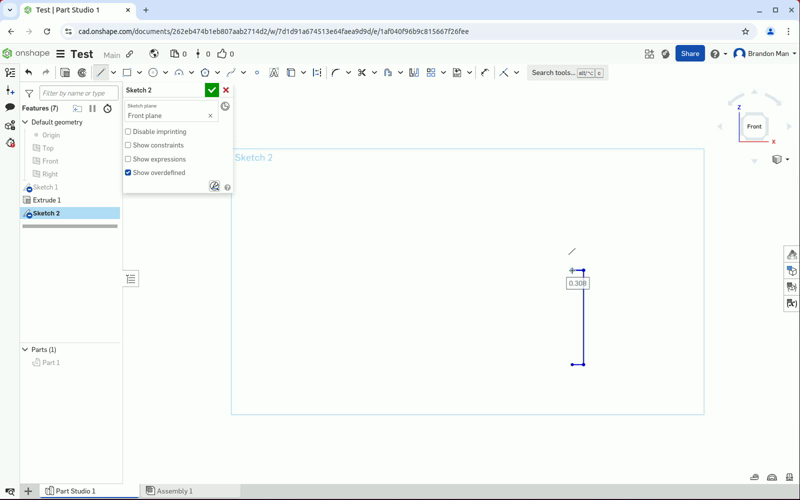
scroll(-6)
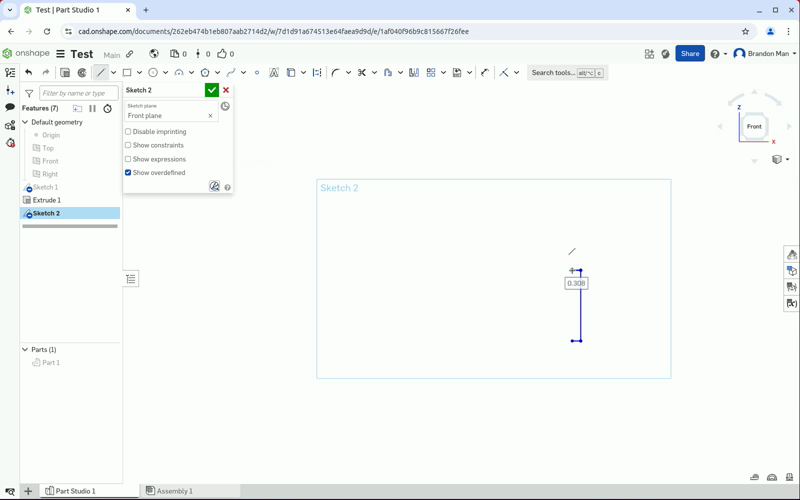
scroll(-6)
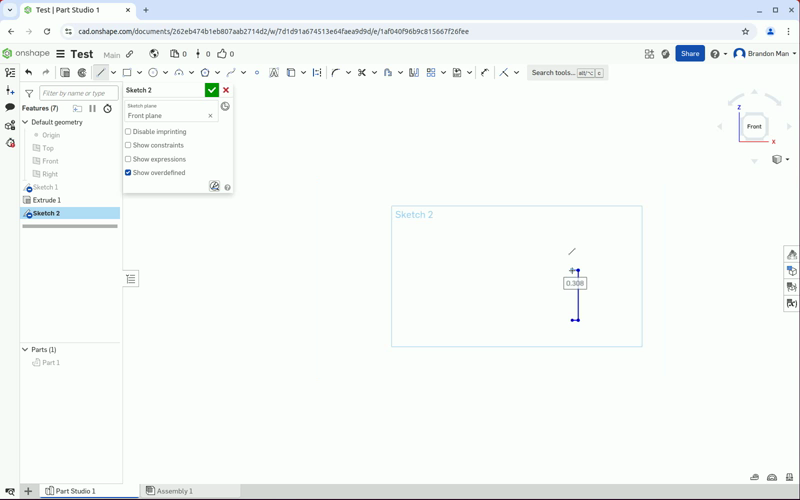
scroll(-6)
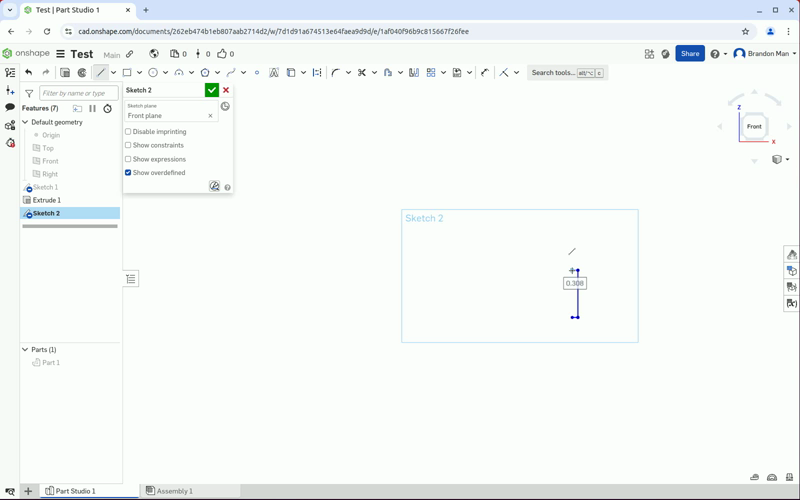
scroll(-6)
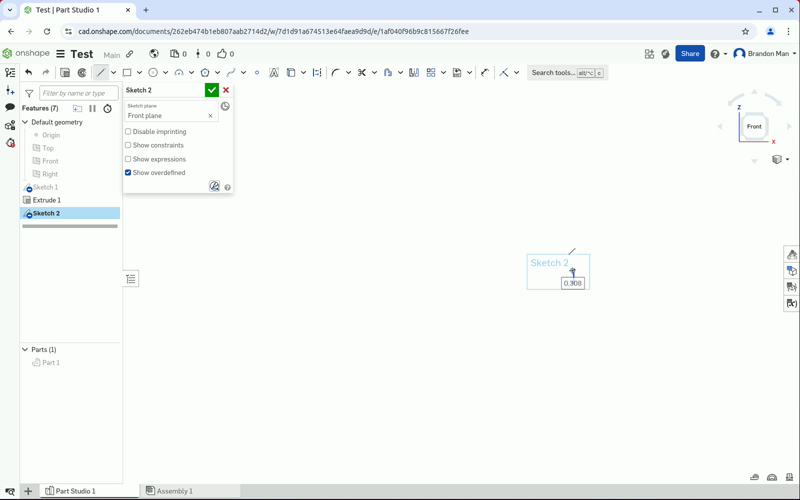
key_up(shift)
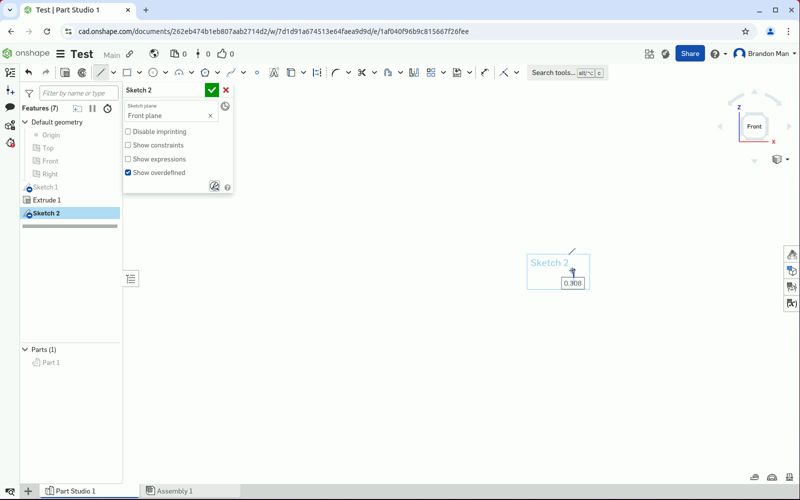
mouse_move(589, 270)
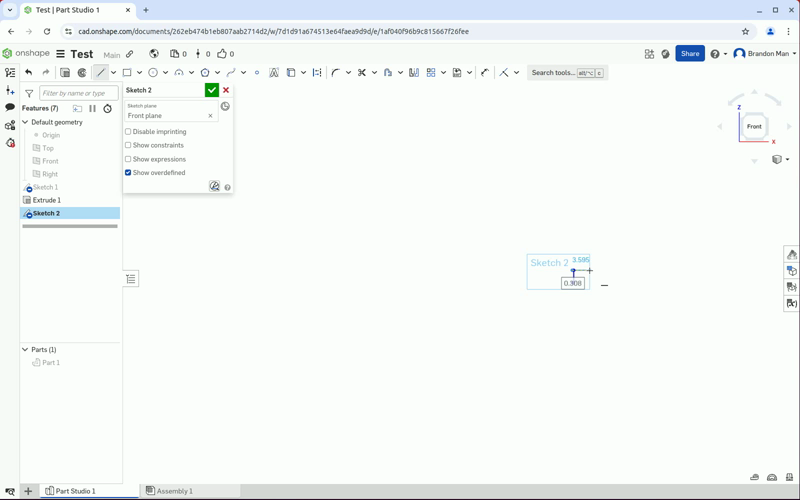
key_down(shift)
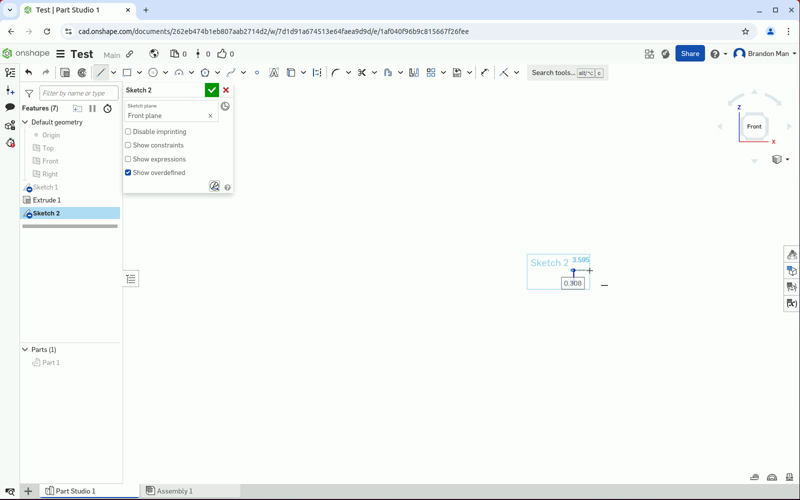
mouse_move(572, 282)
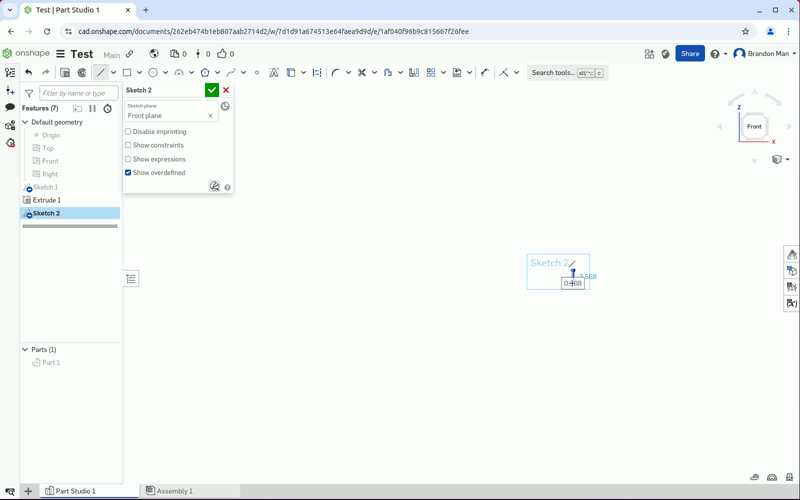
scroll(6)
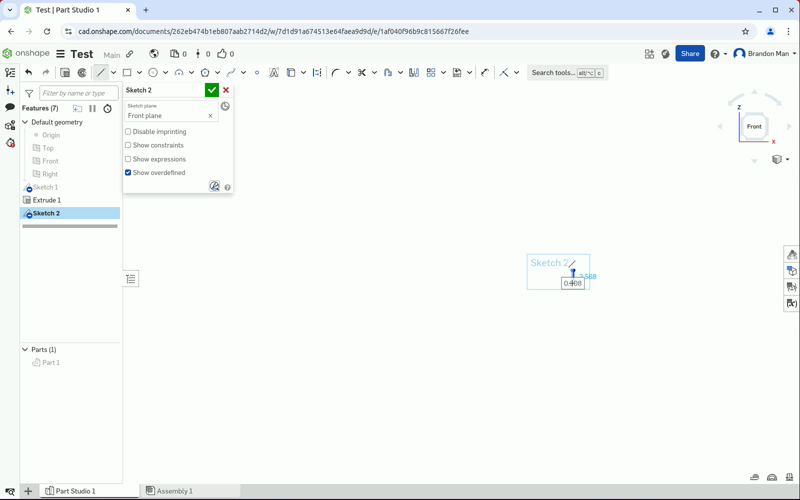
scroll(6)
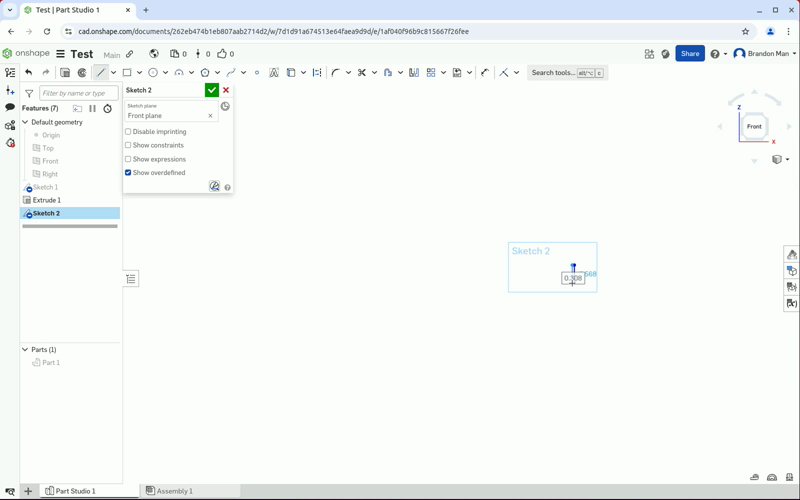
scroll(6)
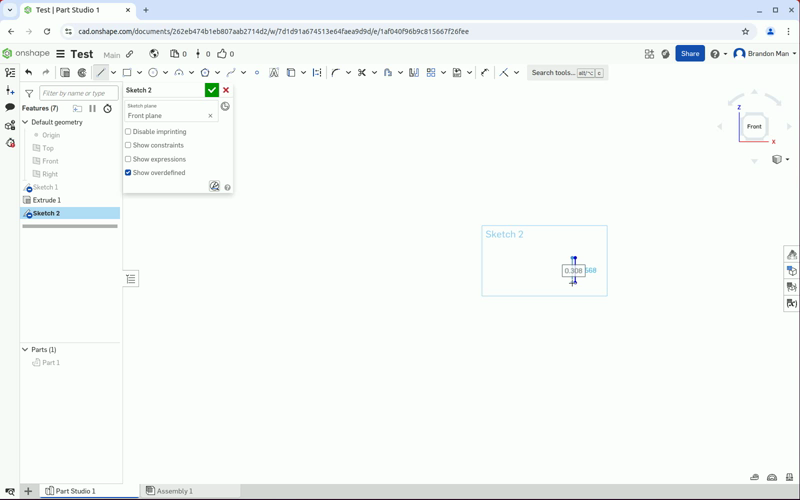
scroll(6)
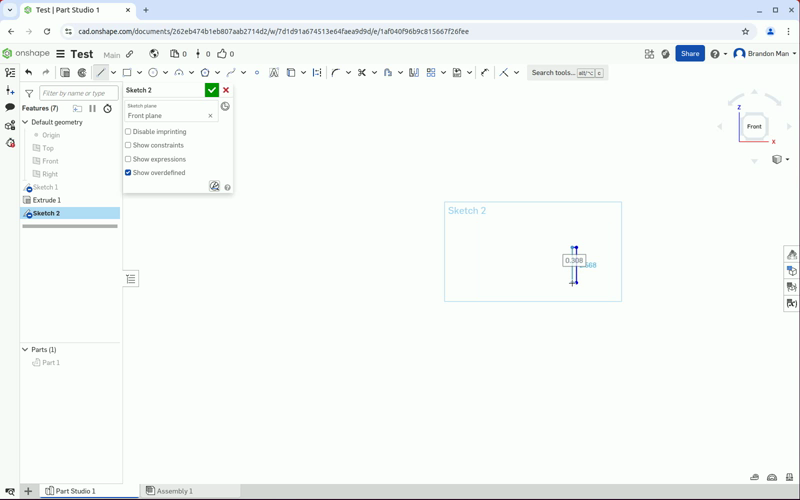
scroll(6)
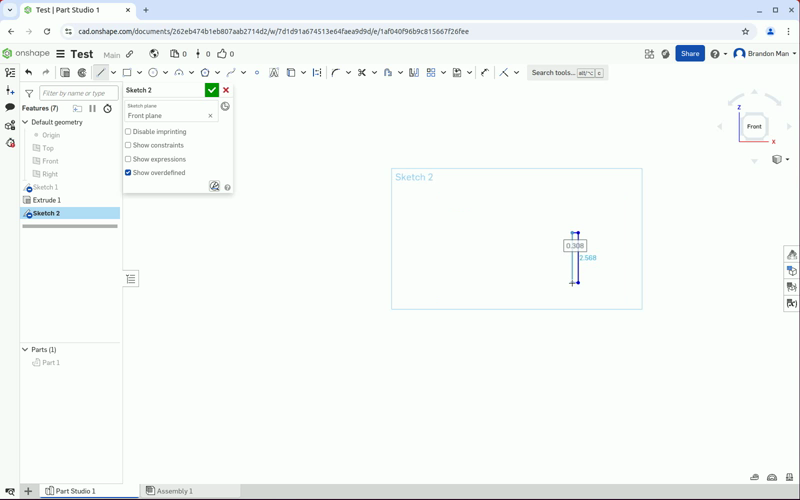
scroll(6)
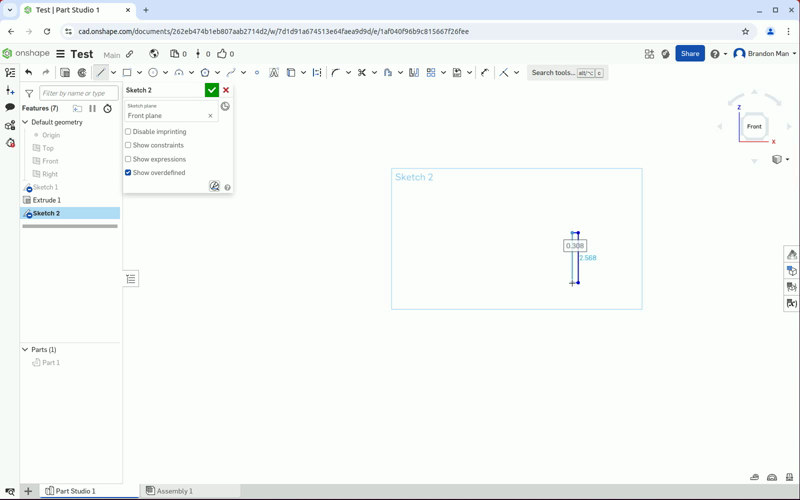
scroll(6)
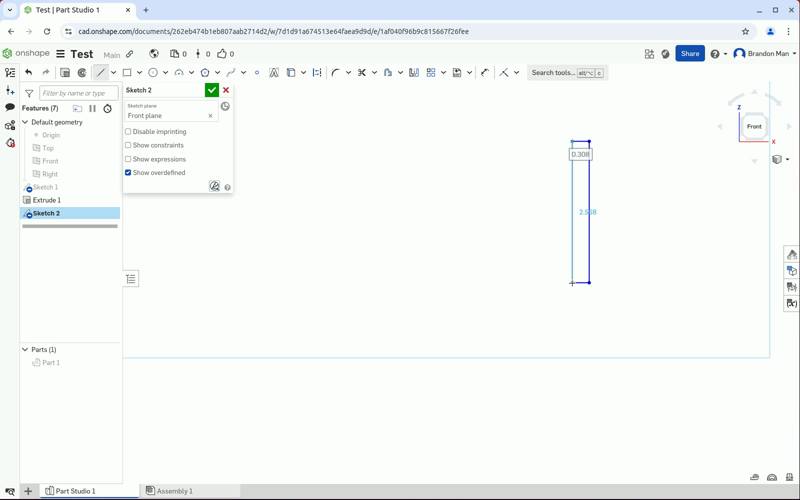
key_up(shift)
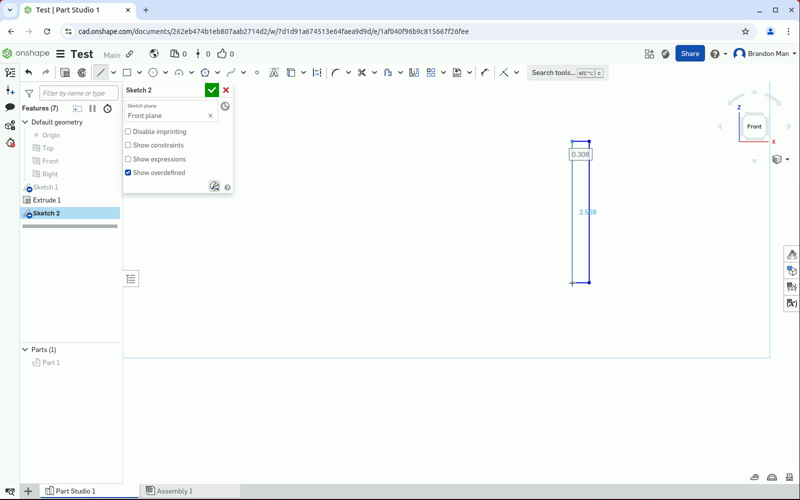
click(572, 282)
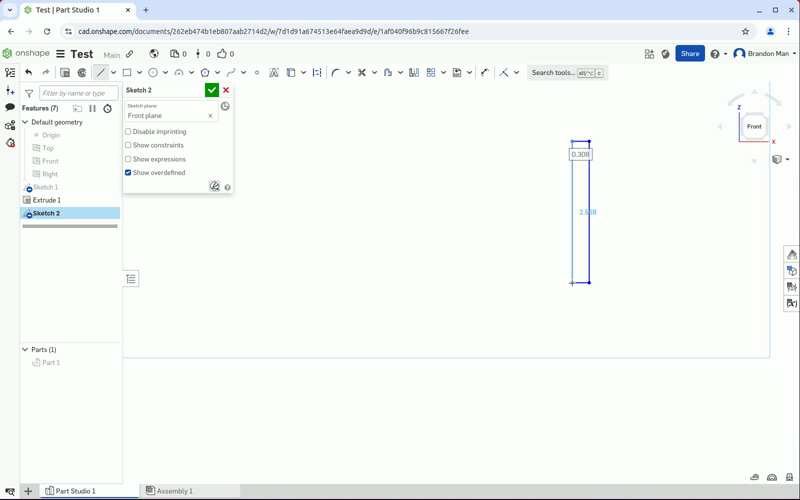
scroll(-6)
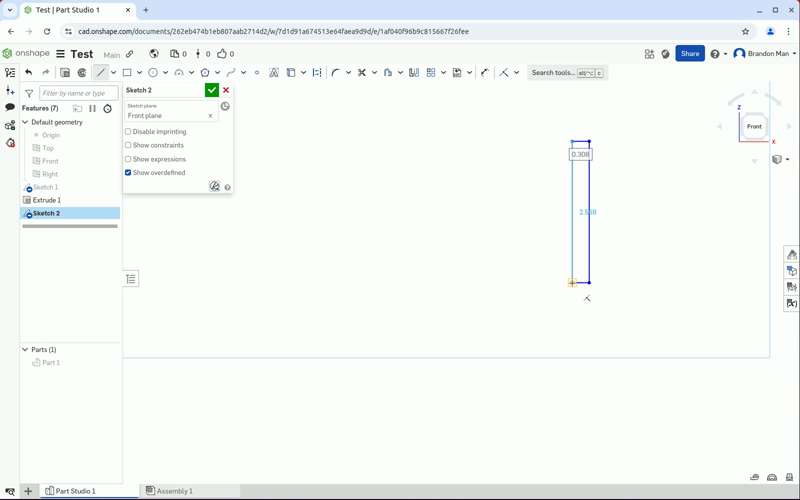
scroll(-6)
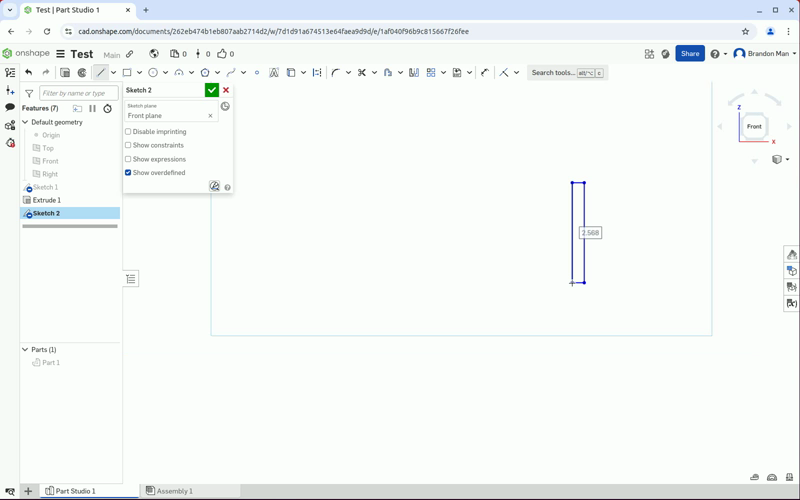
scroll(-6)
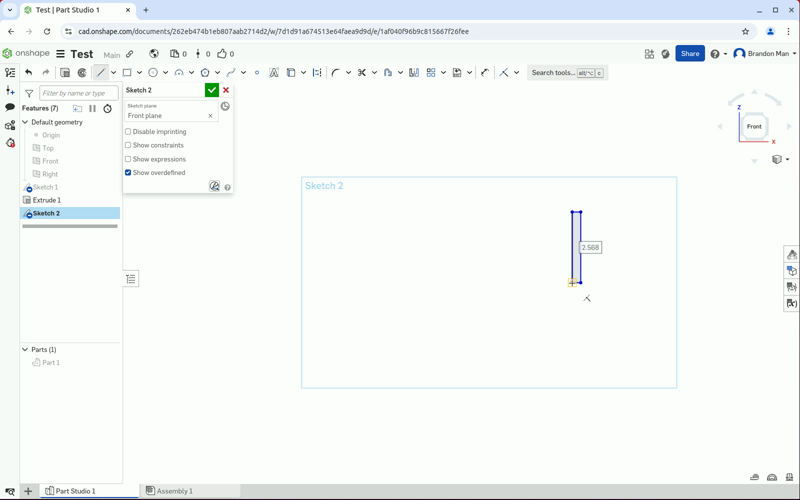
scroll(-6)
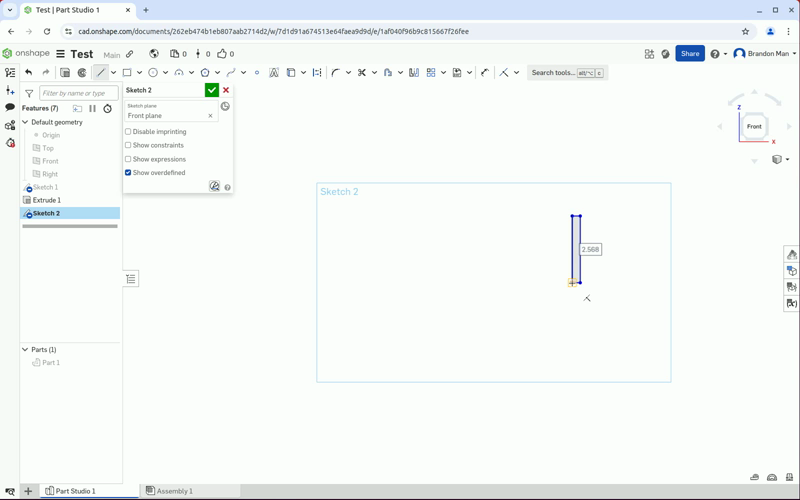
scroll(-6)
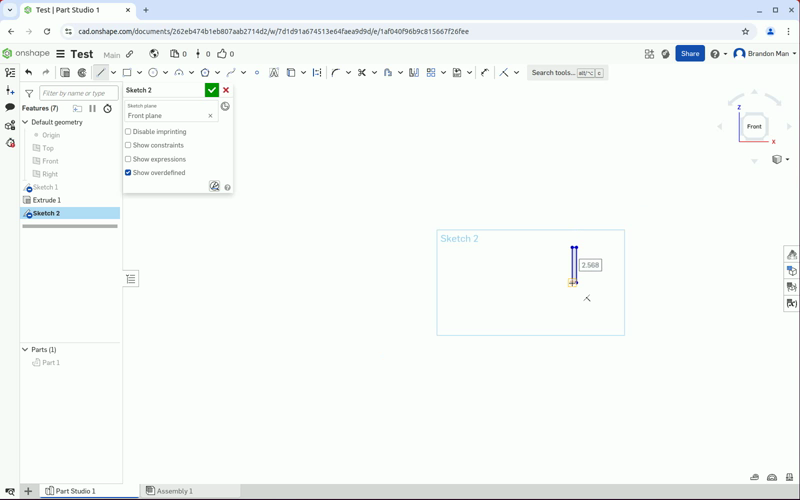
scroll(-6)
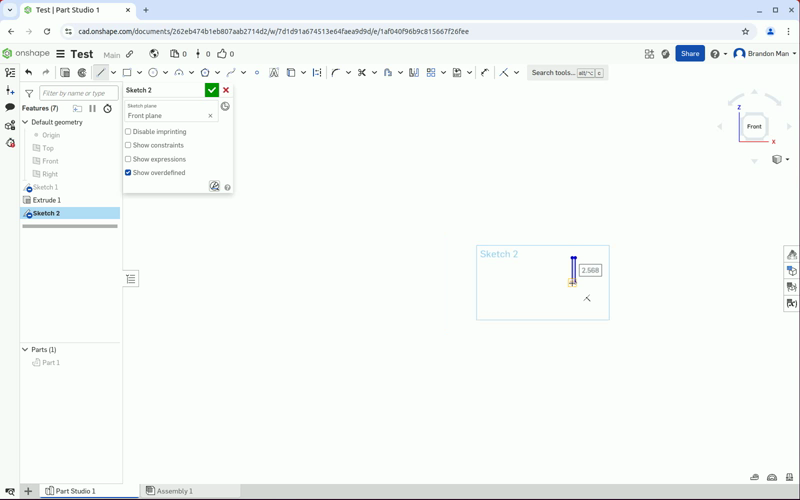
scroll(-6)
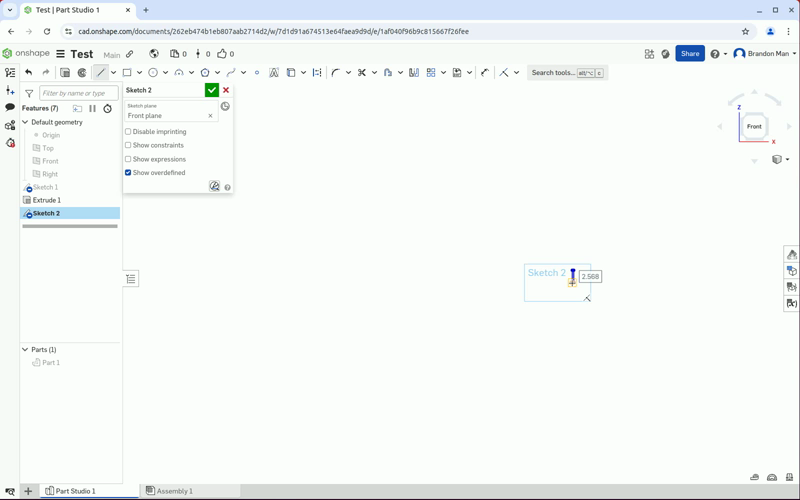
key(esc)
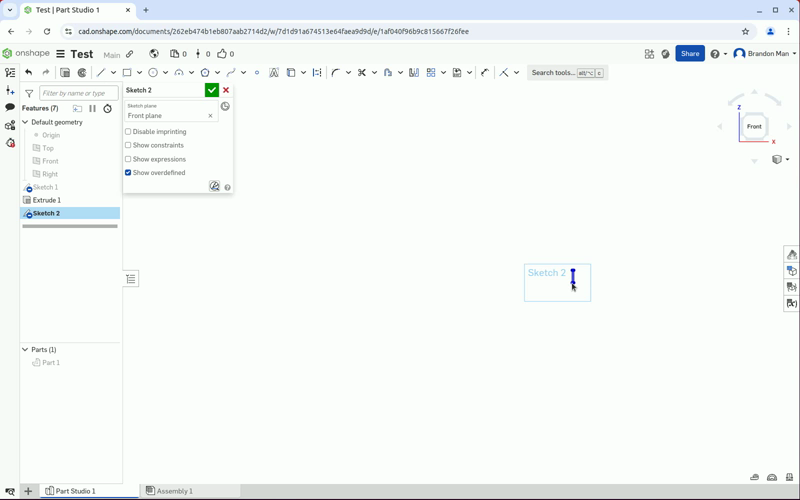
mouse_move(572, 273)
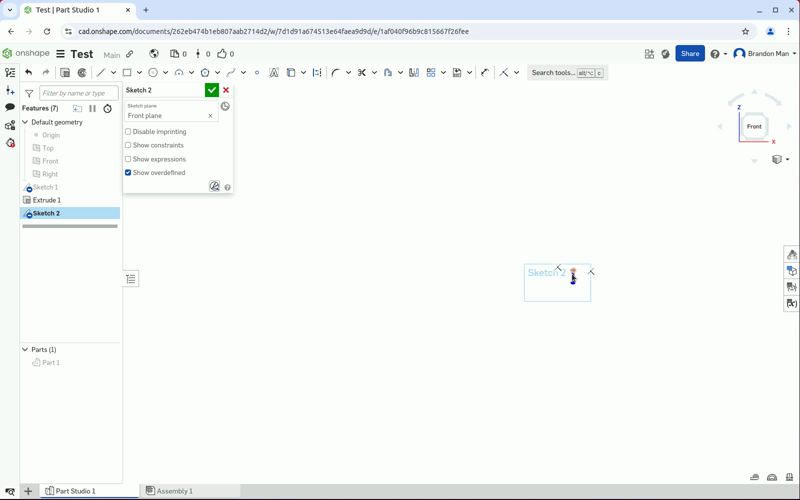
scroll(6)
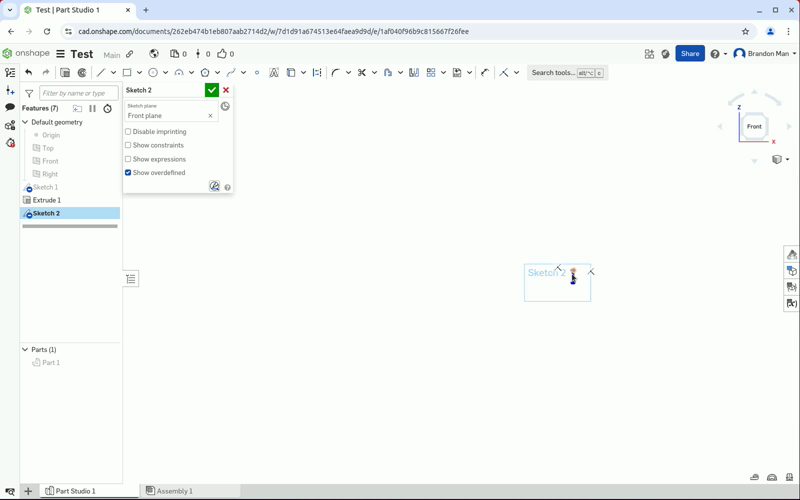
scroll(6)
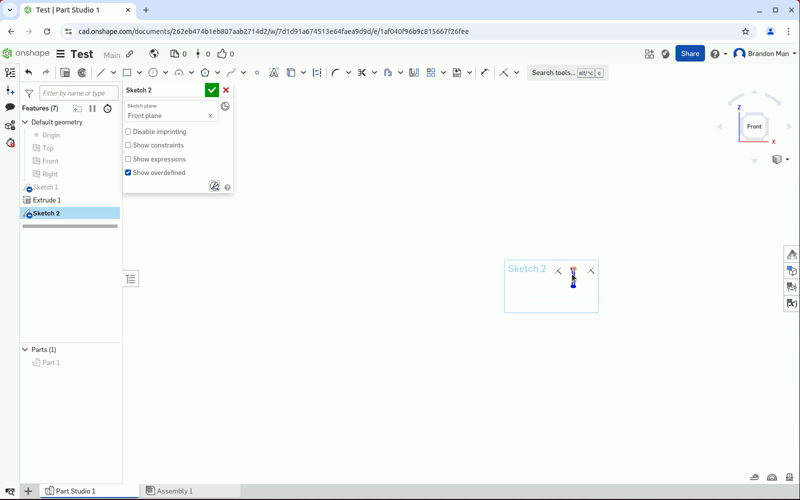
scroll(6)
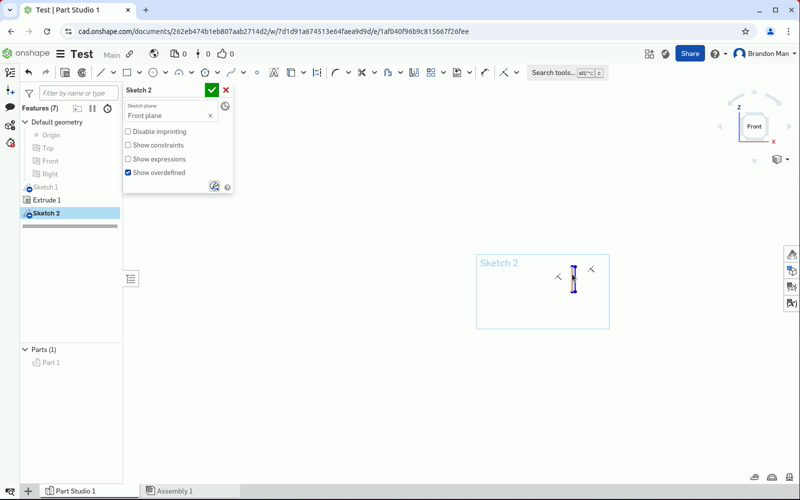
scroll(6)
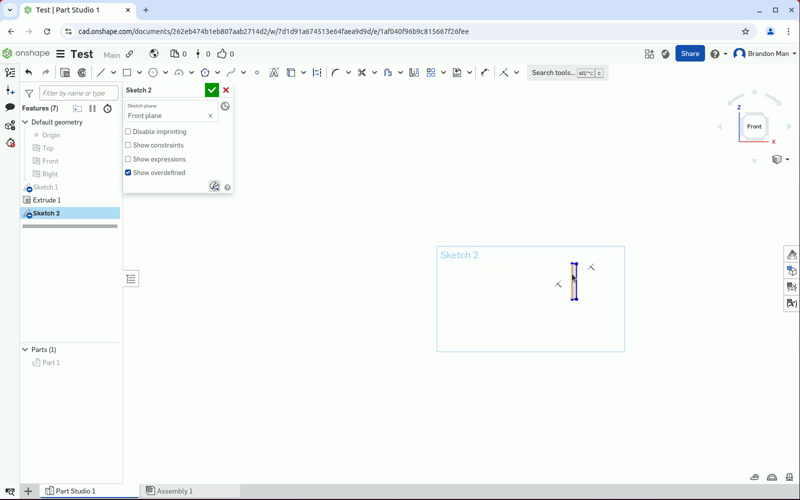
scroll(6)
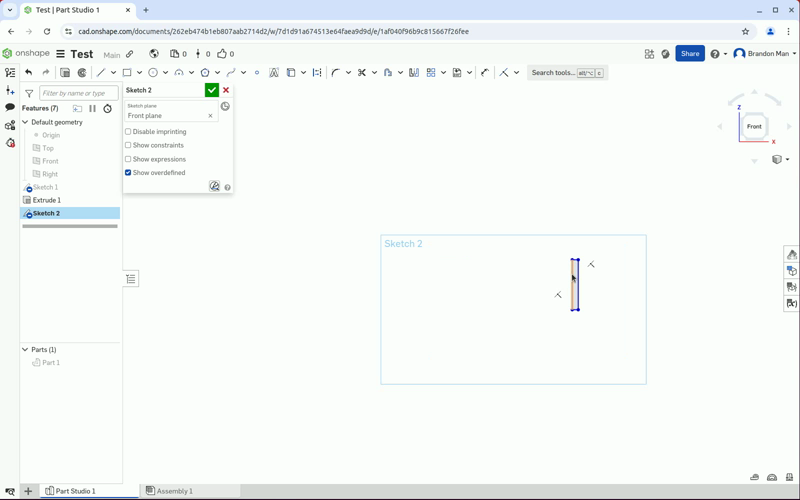
scroll(6)
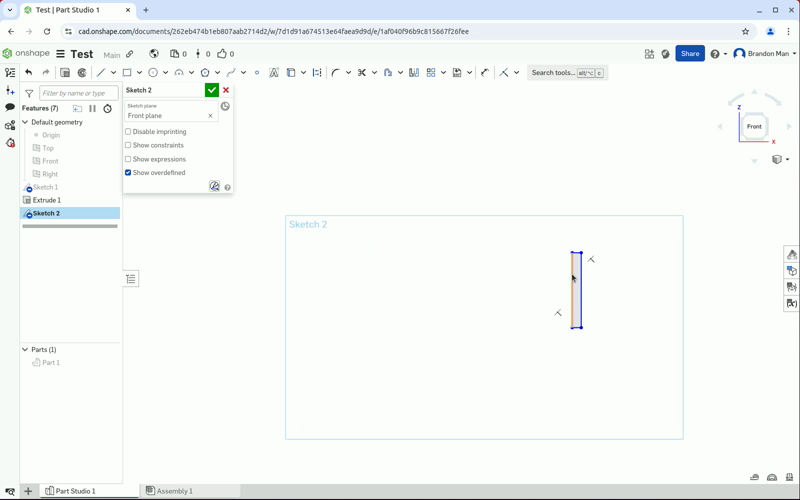
scroll(6)
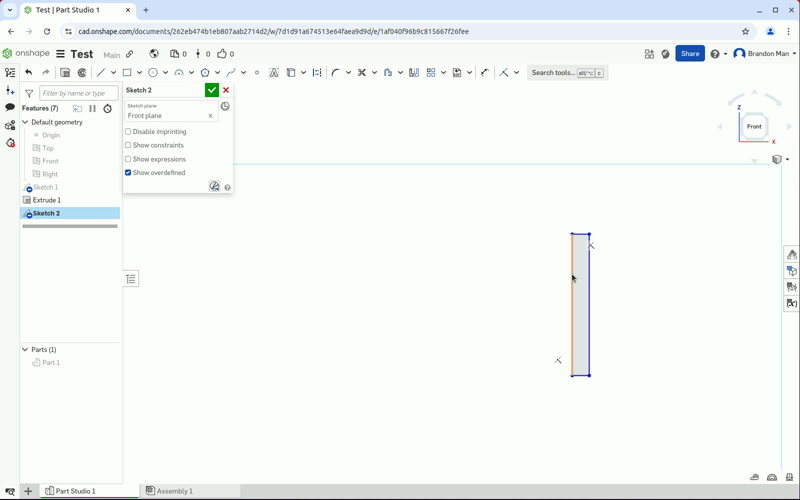
click(572, 273)
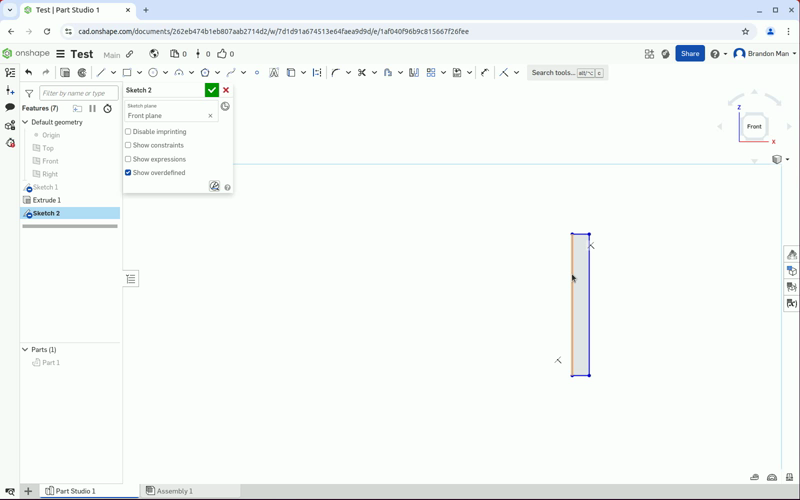
scroll(-6)
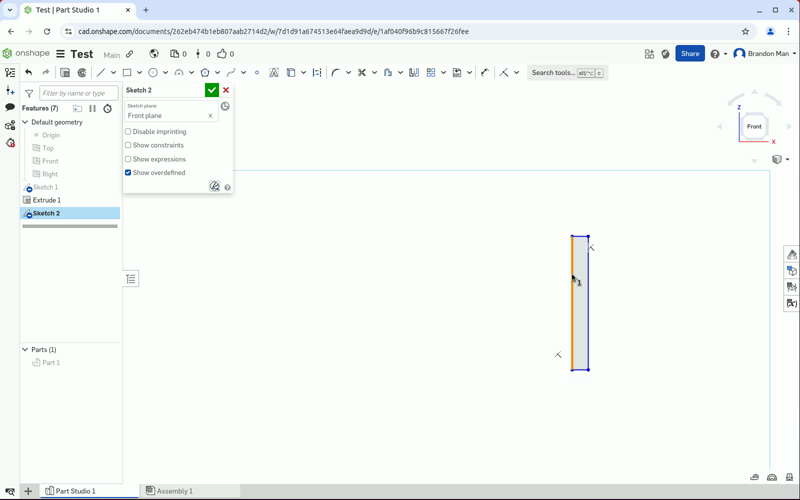
scroll(-6)
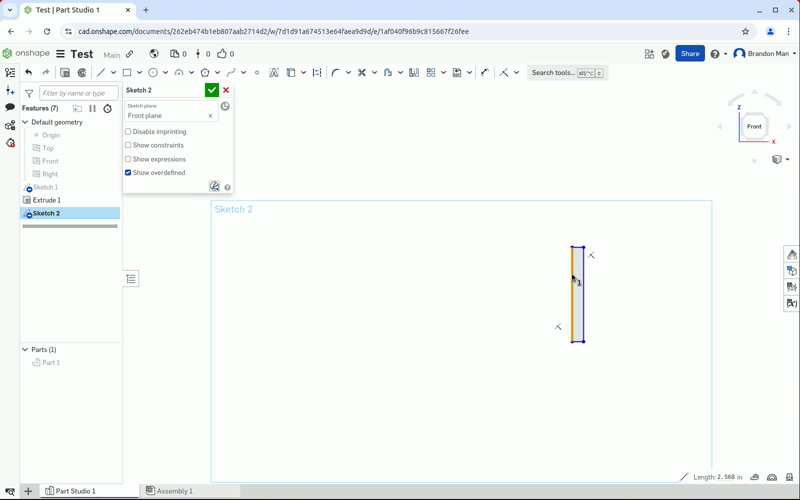
scroll(-6)
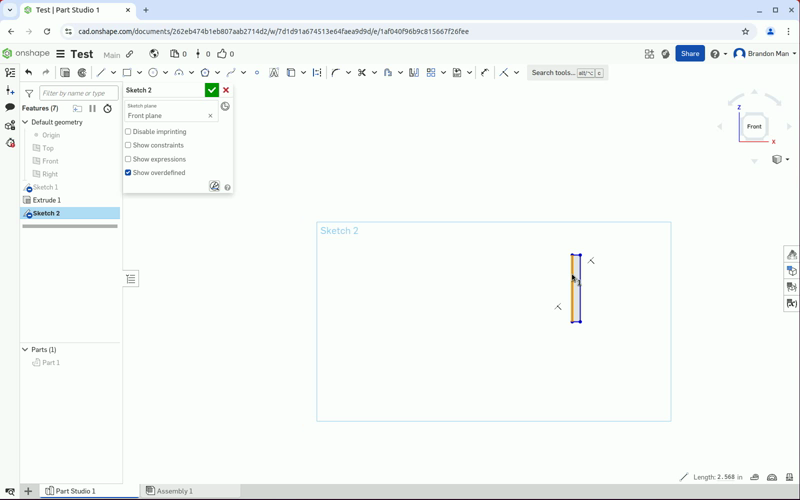
scroll(-6)
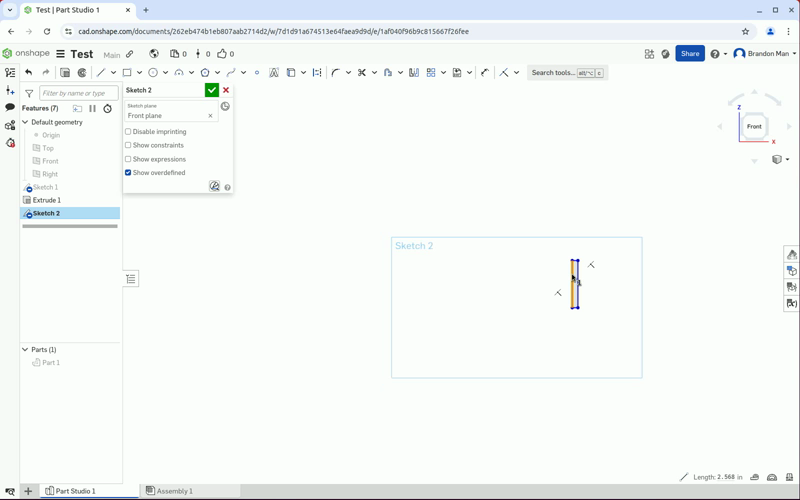
scroll(-6)
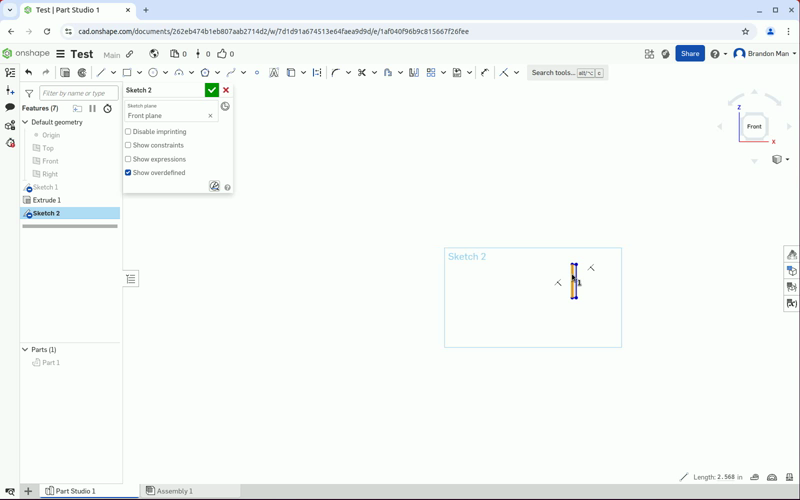
scroll(-6)
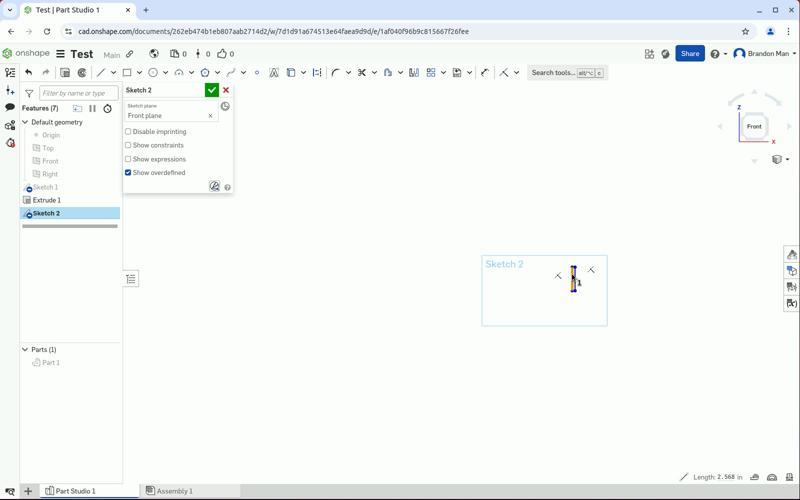
scroll(-6)
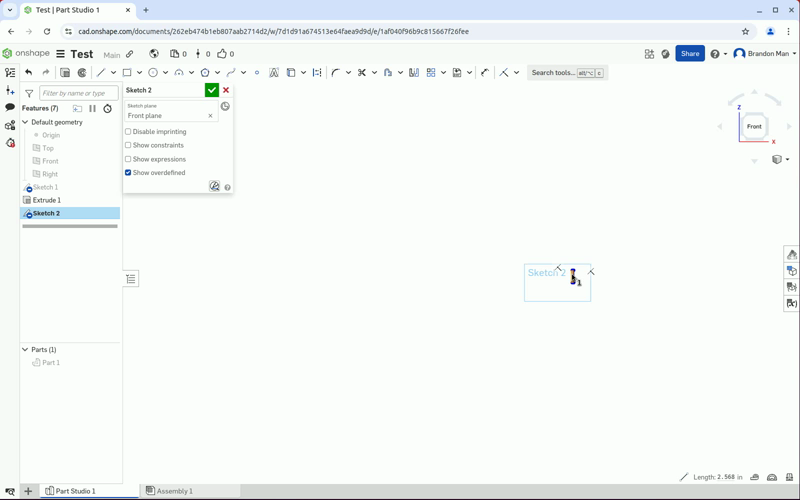
mouse_move(73, 352)
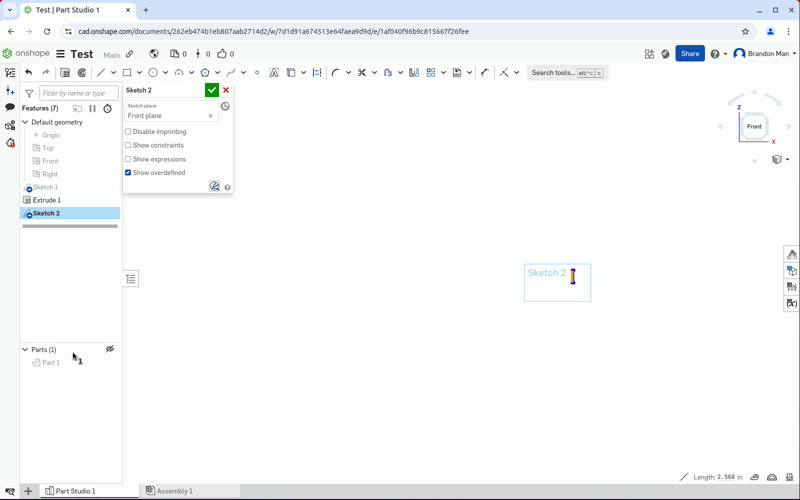
key(shift+y)
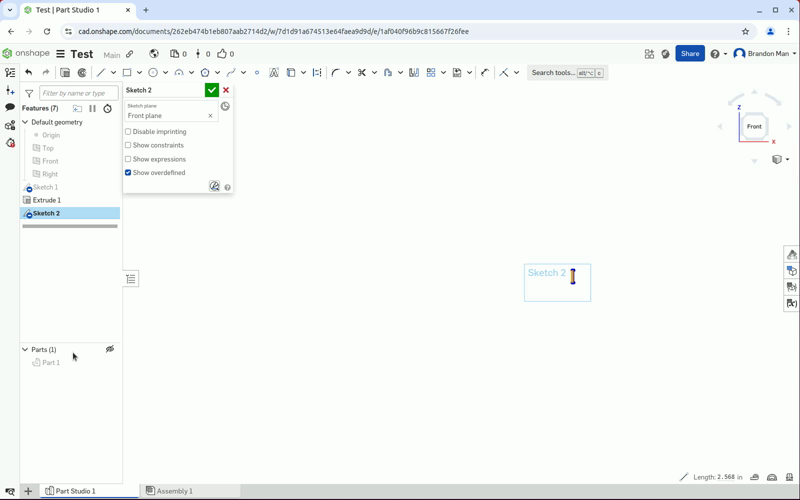
key(shift+e)
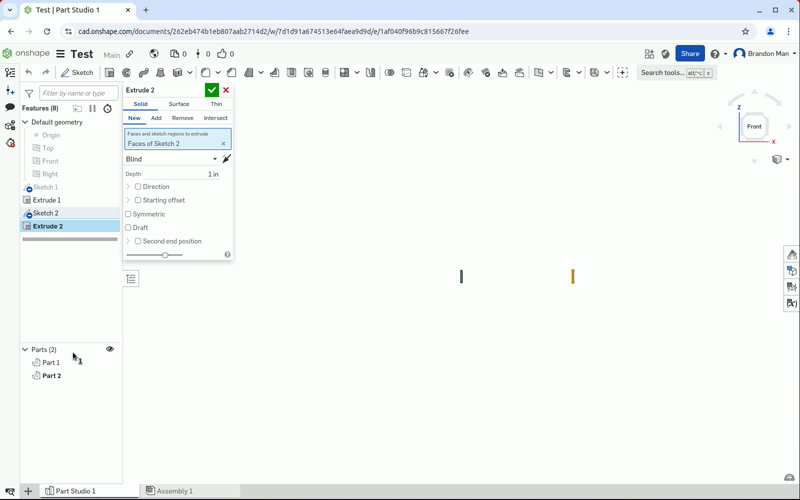
mouse_move(143, 106)
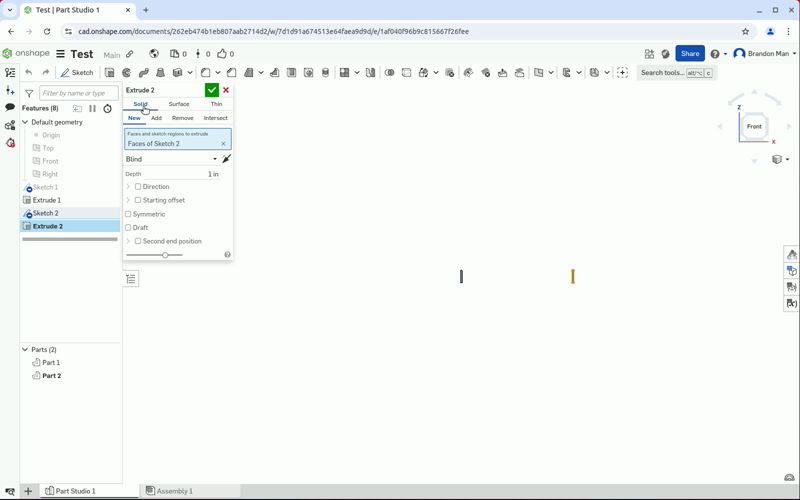
click(143, 106)
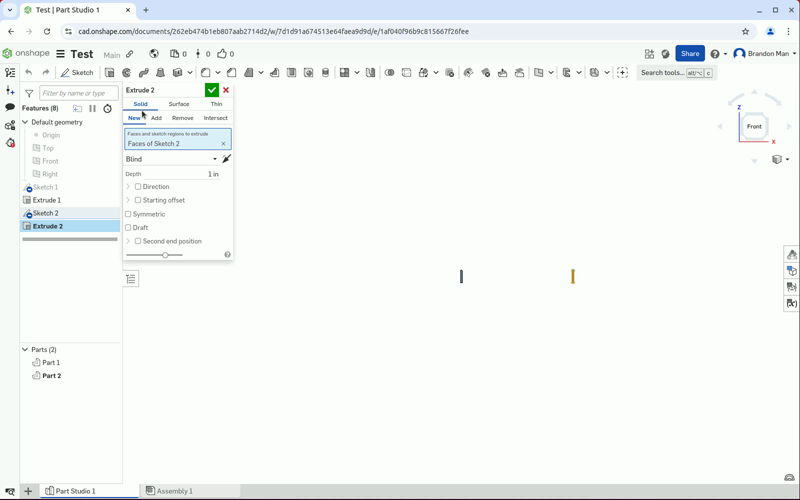
mouse_move(137, 120)
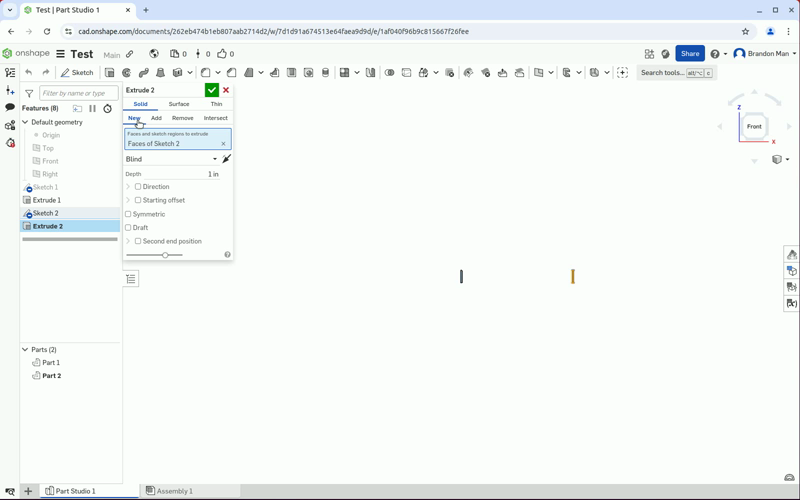
click(137, 120)
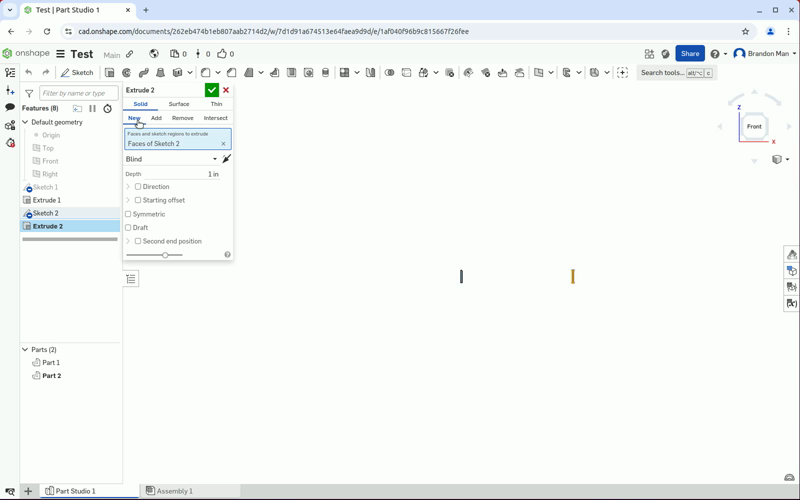
key(tab, 4)
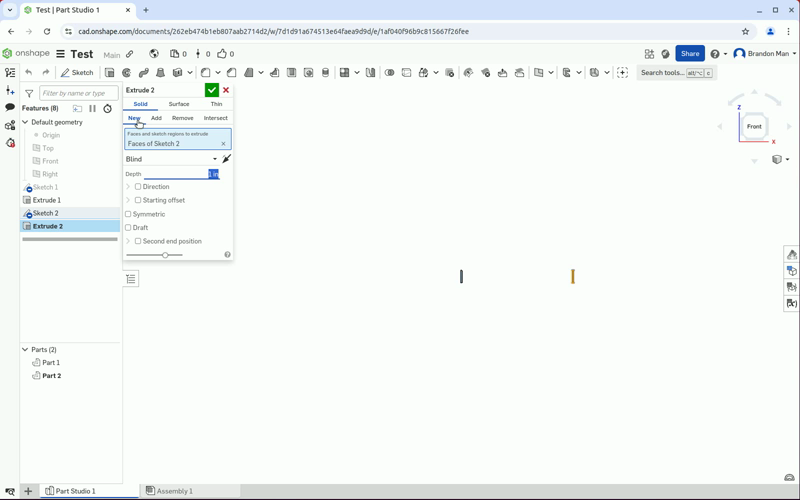
text(3.37)
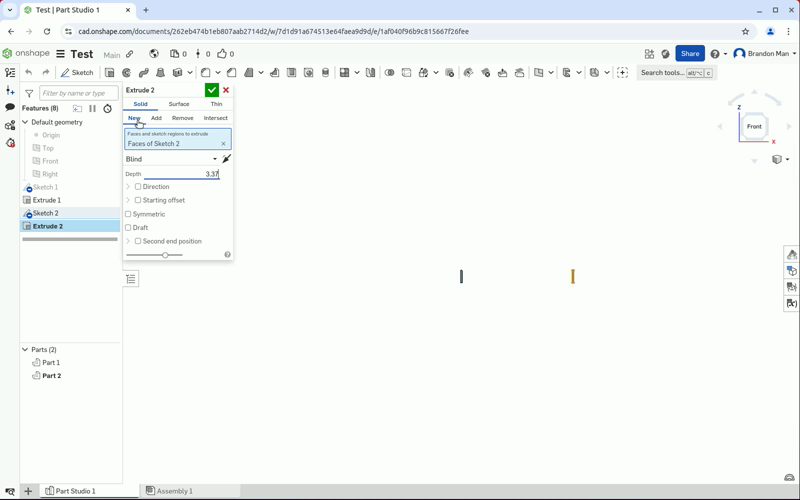
key(enter)
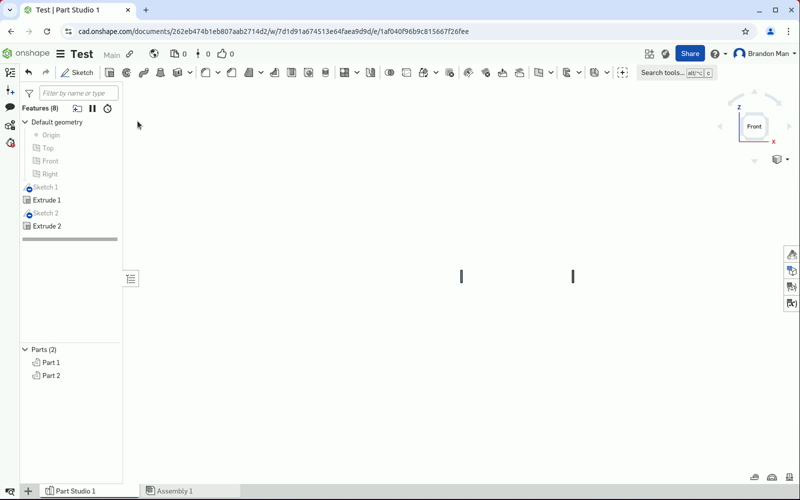
key(shift+h)
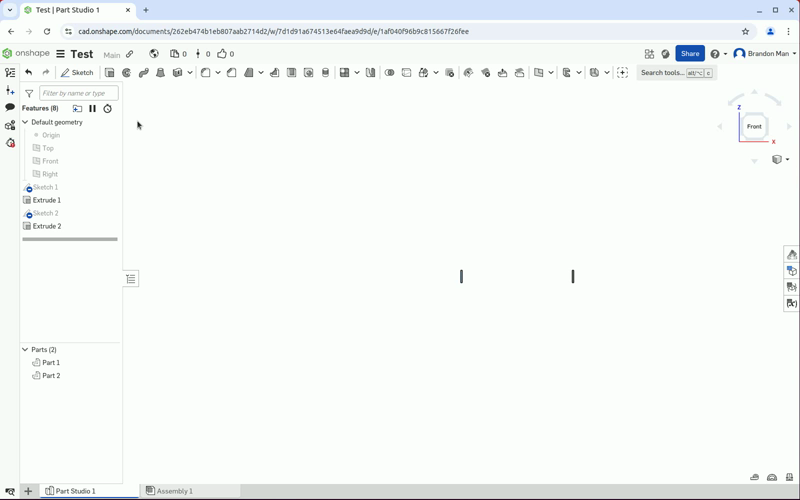
key(shift+h)
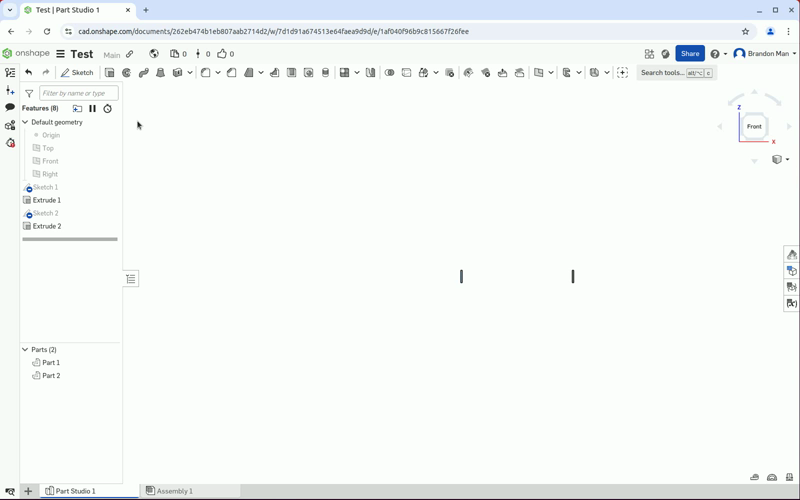
mouse_move(73, 189)
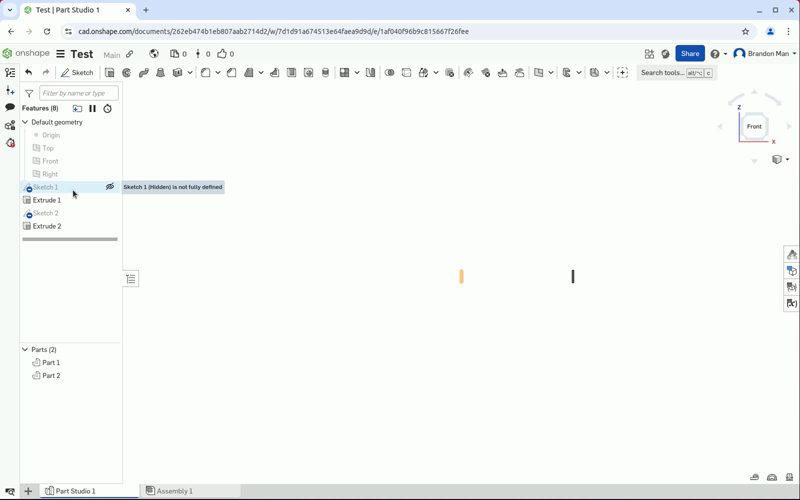
click(73, 189)
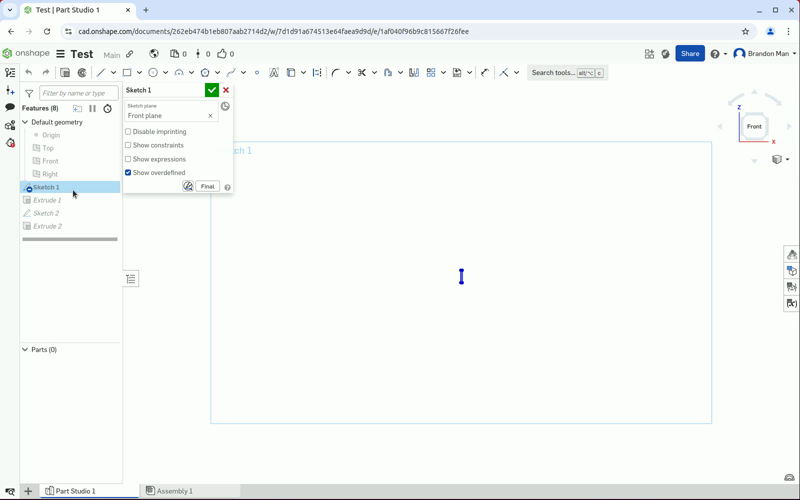
mouse_move(229, 92)
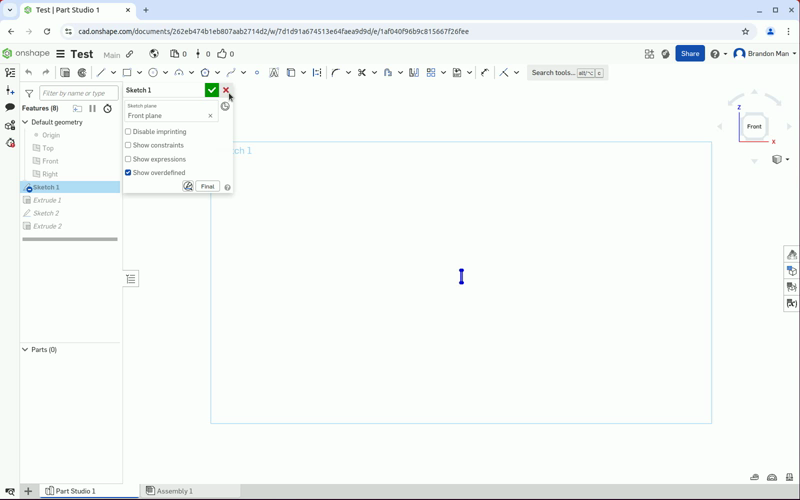
click(229, 92)
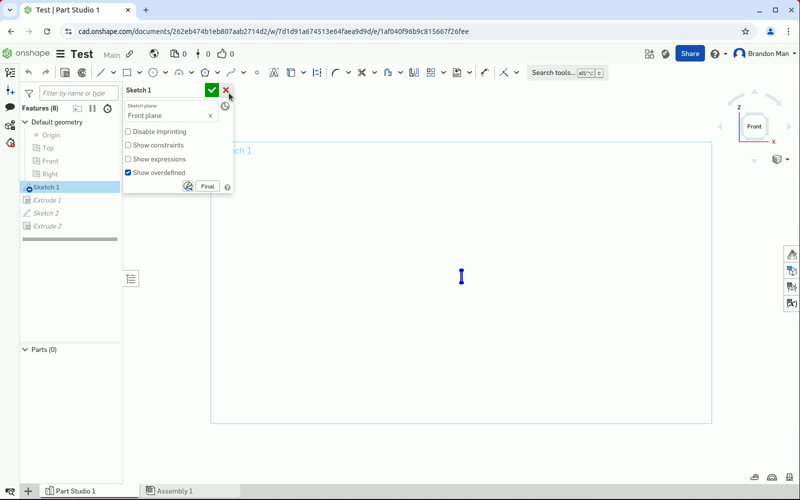
key(shift+s)
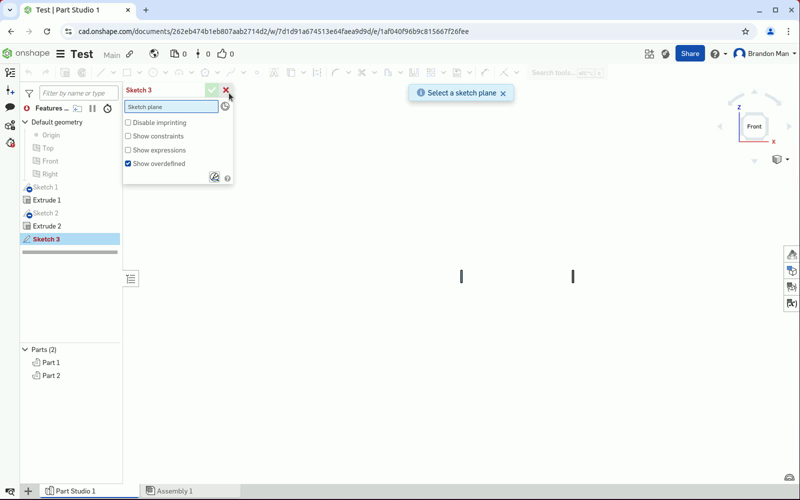
mouse_move(73, 163)
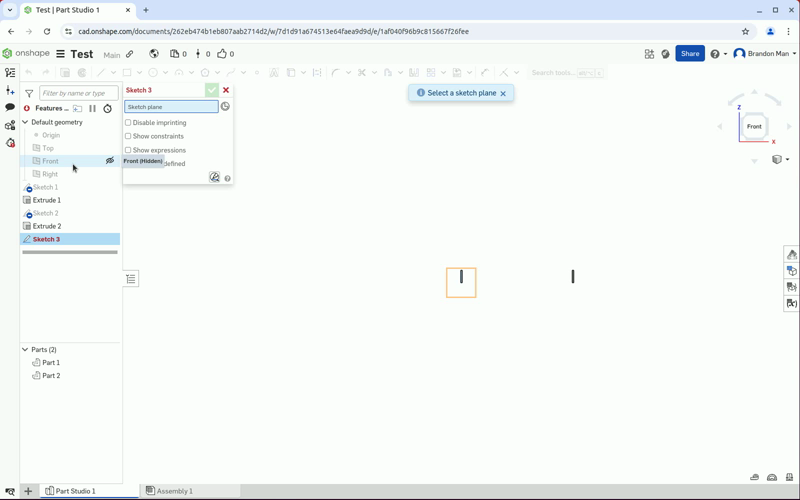
click(73, 163)
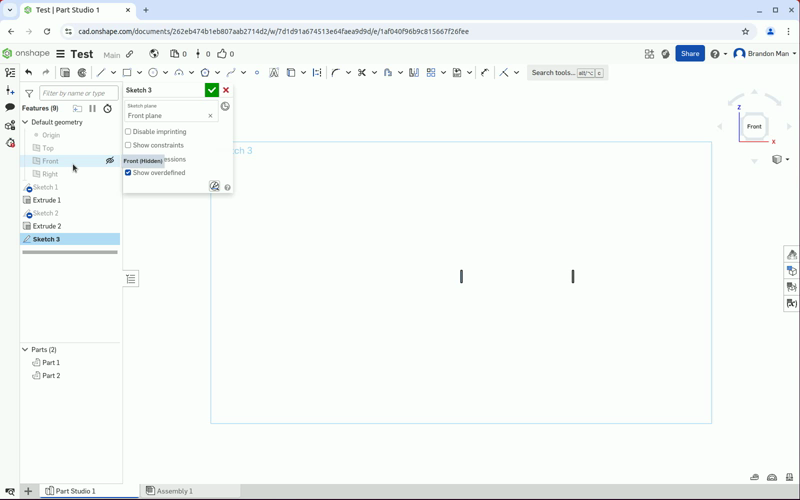
mouse_move(73, 352)
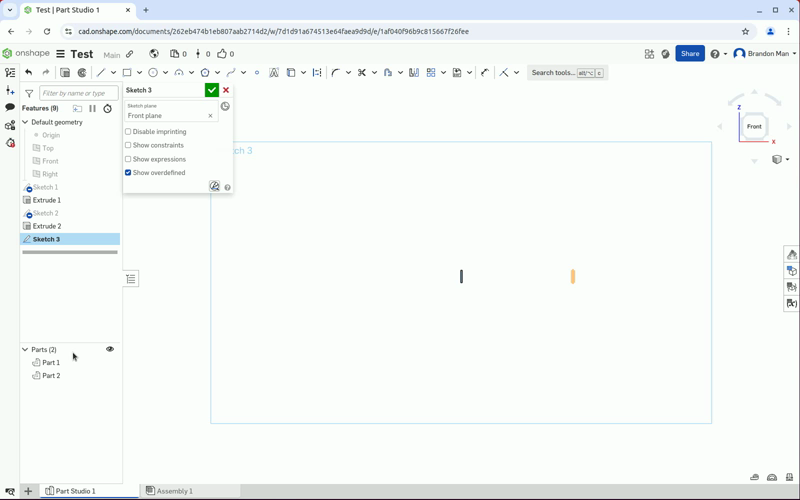
key(y)
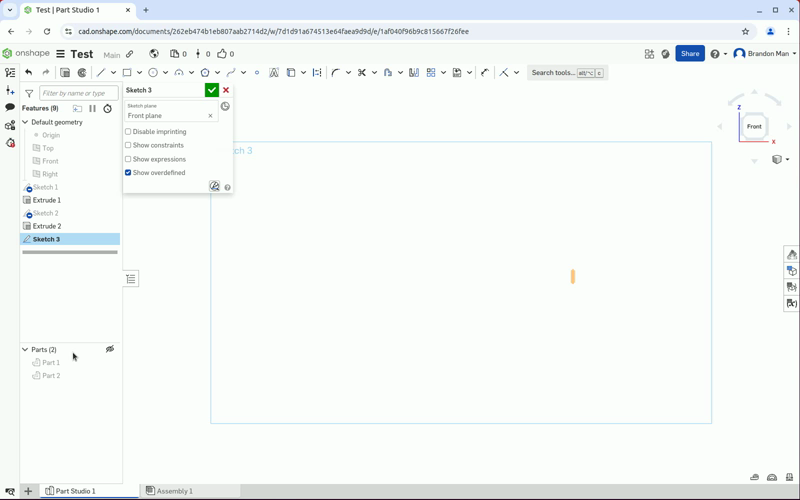
key(l)
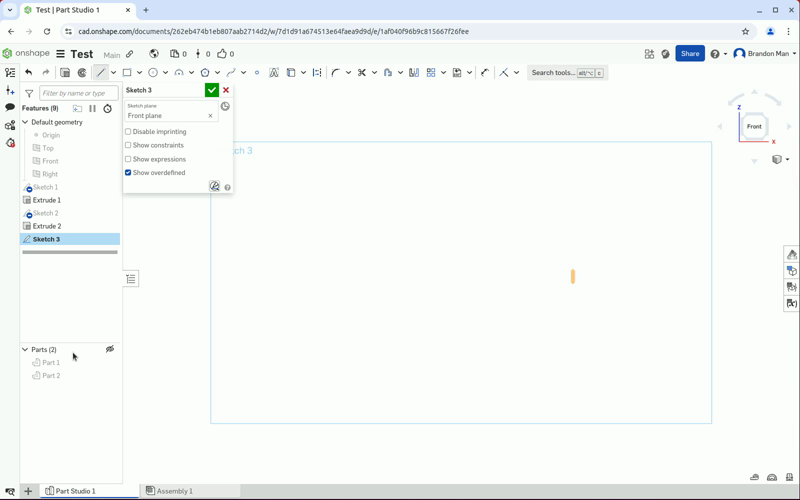
key_down(shift)
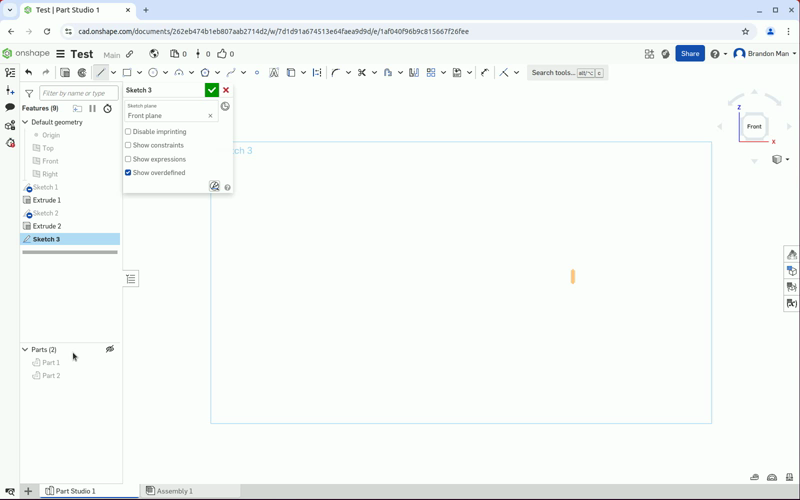
mouse_move(460, 271)
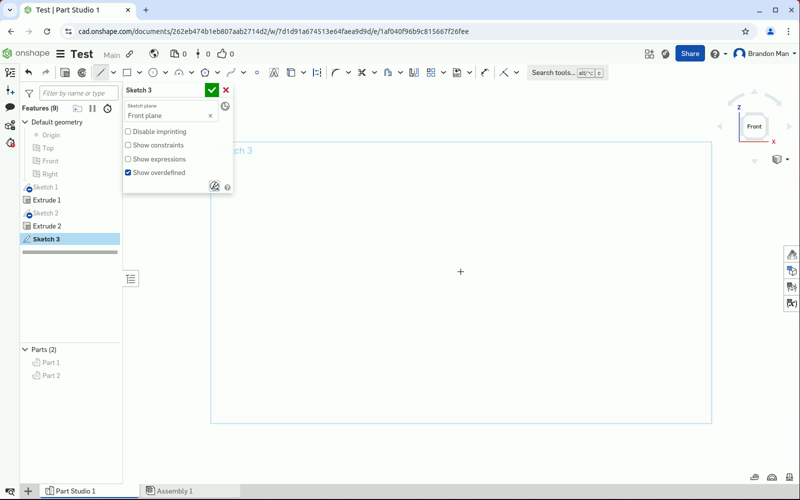
click(460, 271)
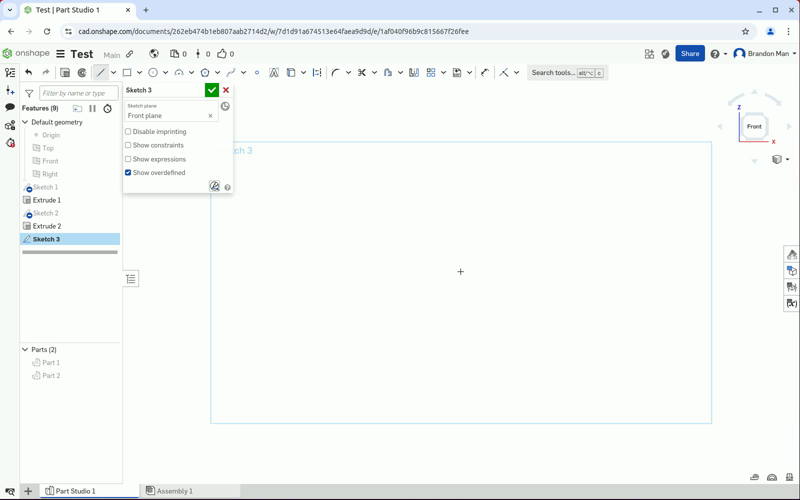
key_up(shift)
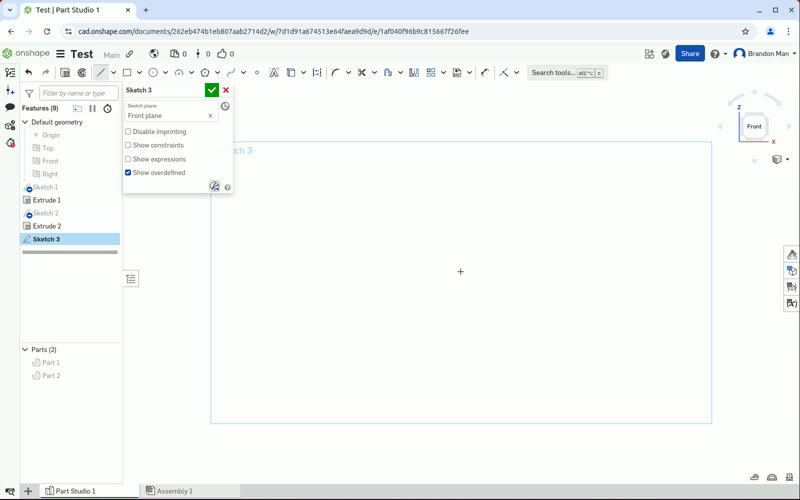
key_down(shift)
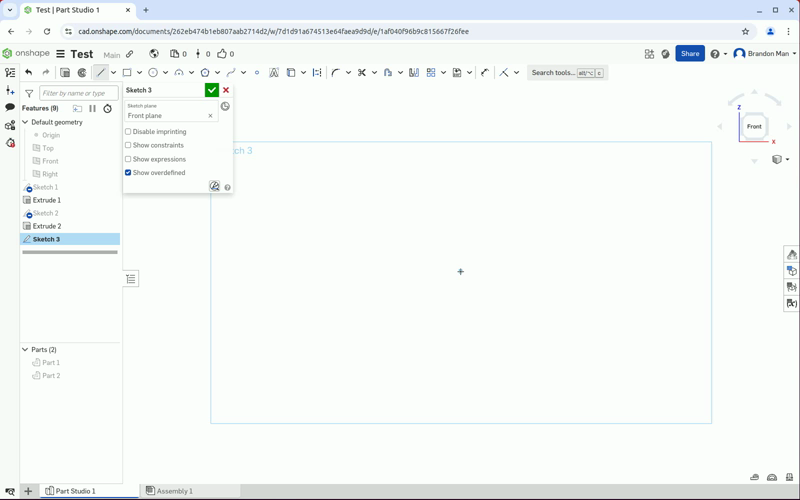
mouse_move(490, 271)
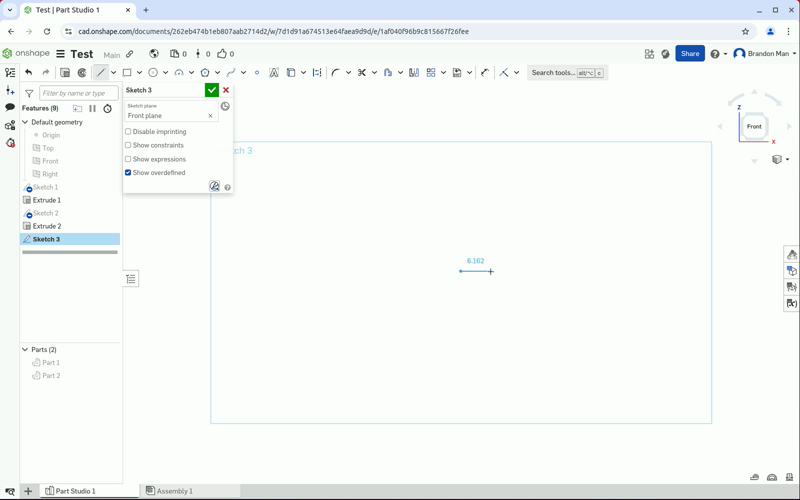
mouse_move(461, 271)
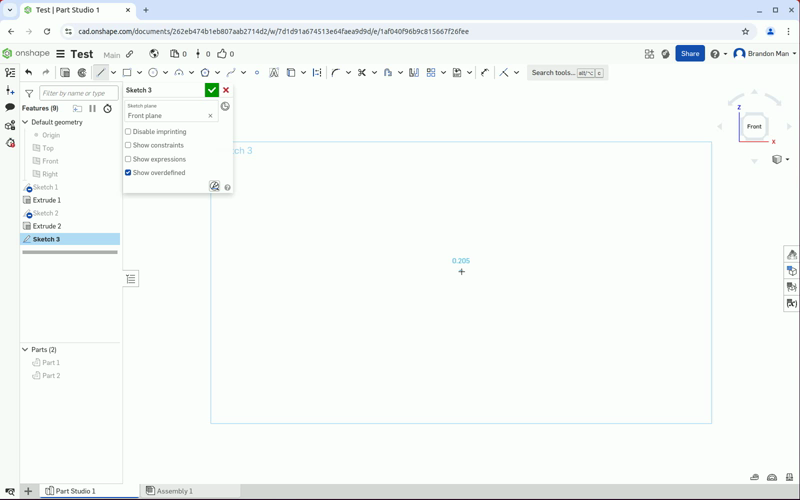
scroll(6)
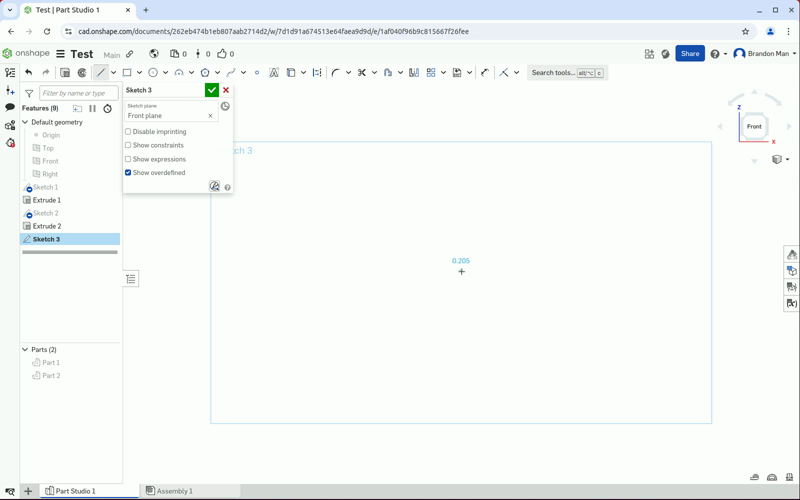
scroll(6)
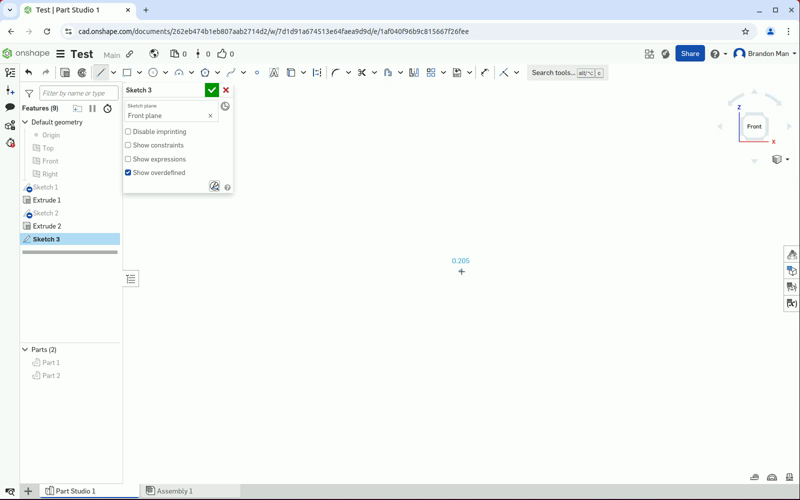
scroll(6)
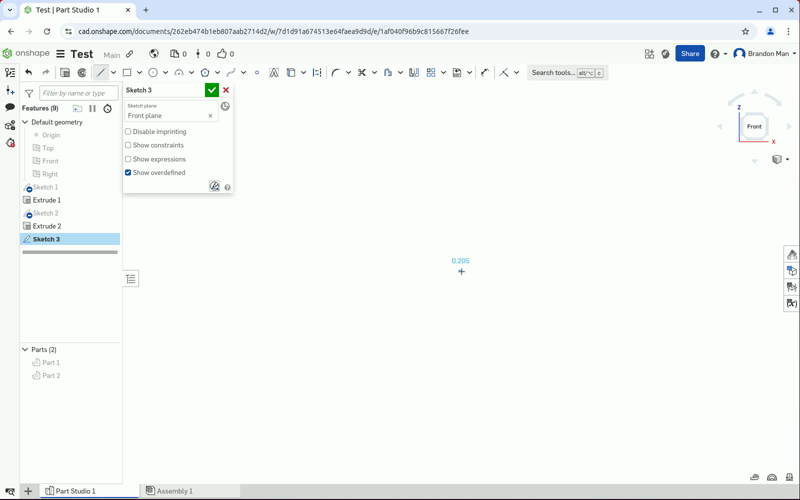
scroll(6)
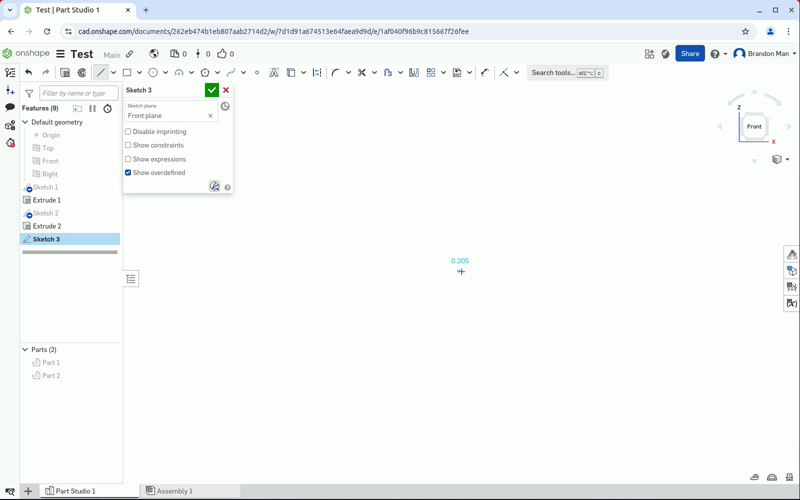
scroll(6)
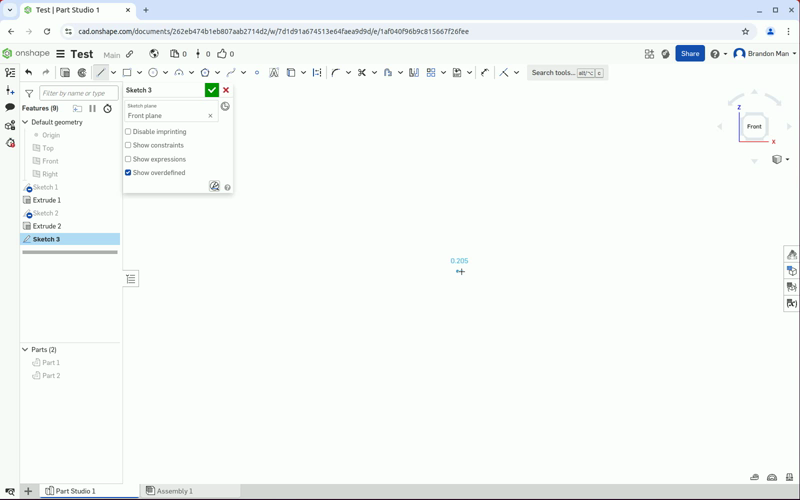
scroll(6)
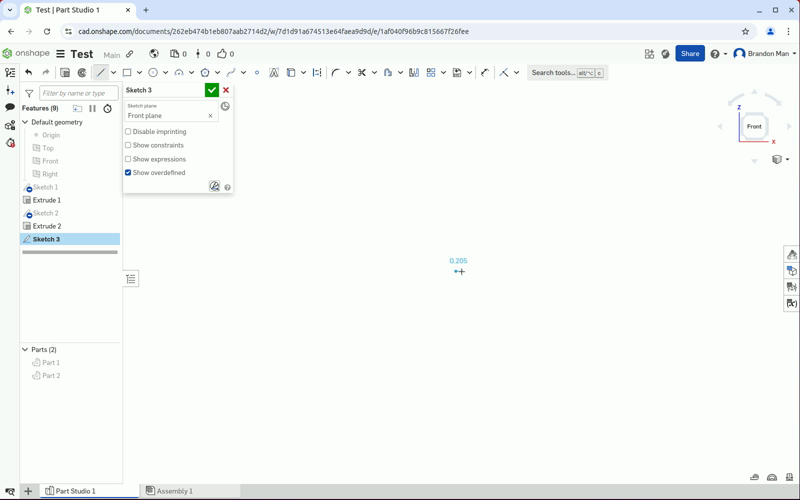
scroll(6)
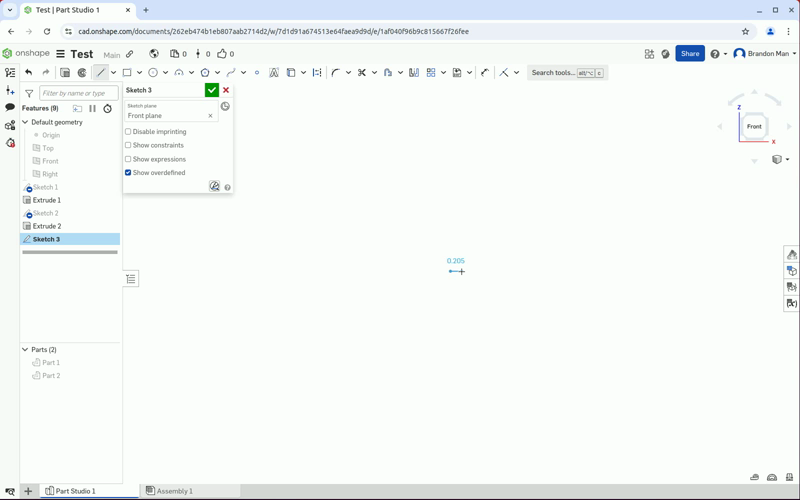
click(461, 271)
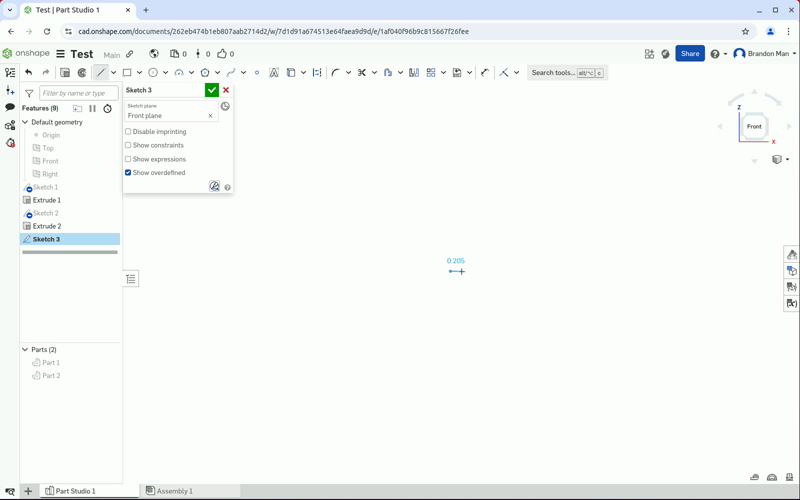
scroll(-6)
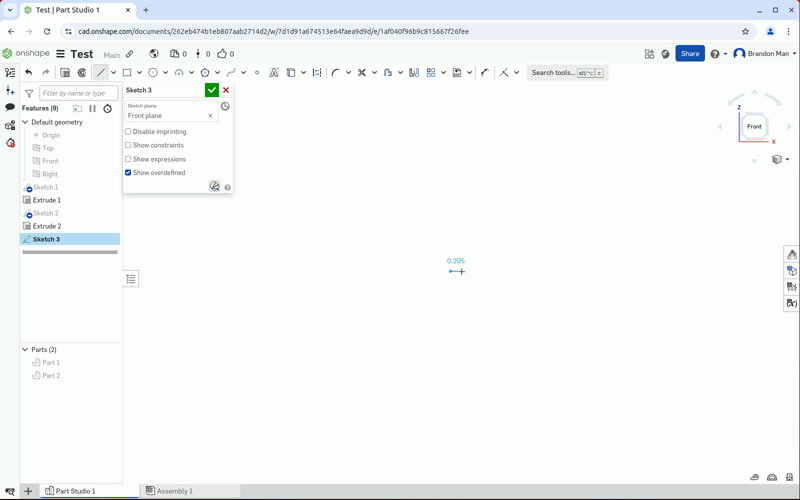
scroll(-6)
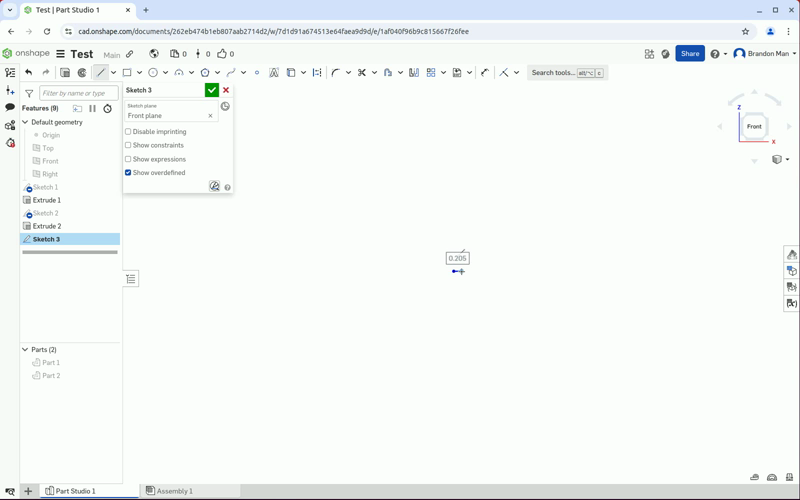
scroll(-6)
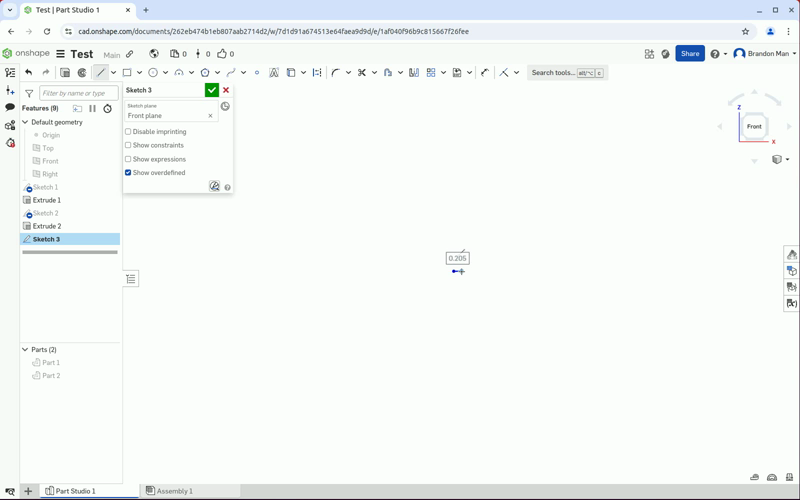
scroll(-6)
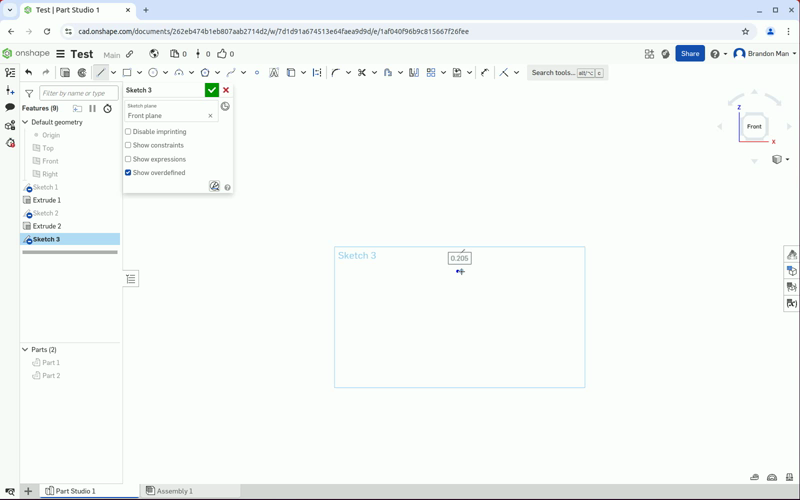
scroll(-6)
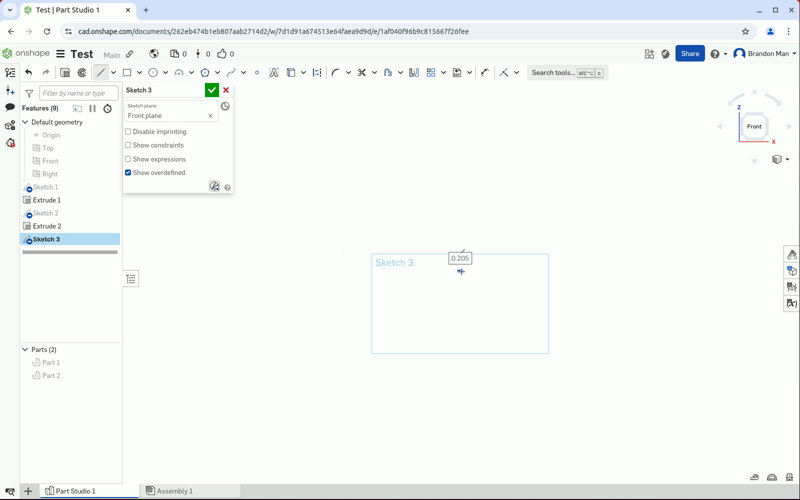
scroll(-6)
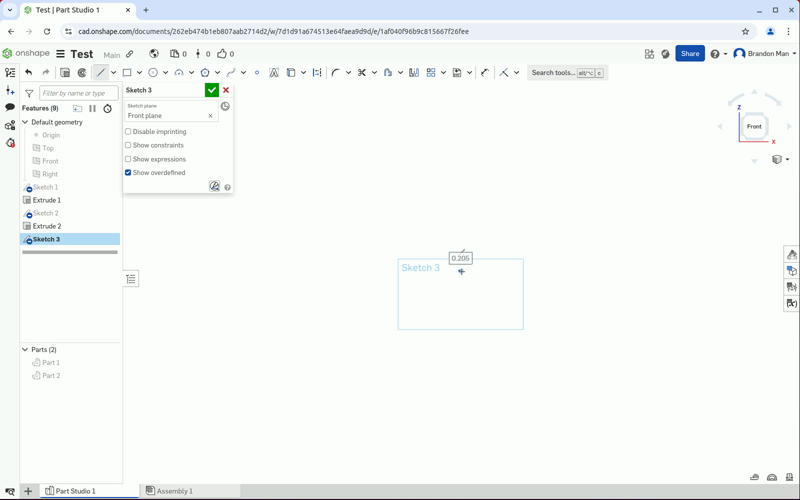
scroll(-6)
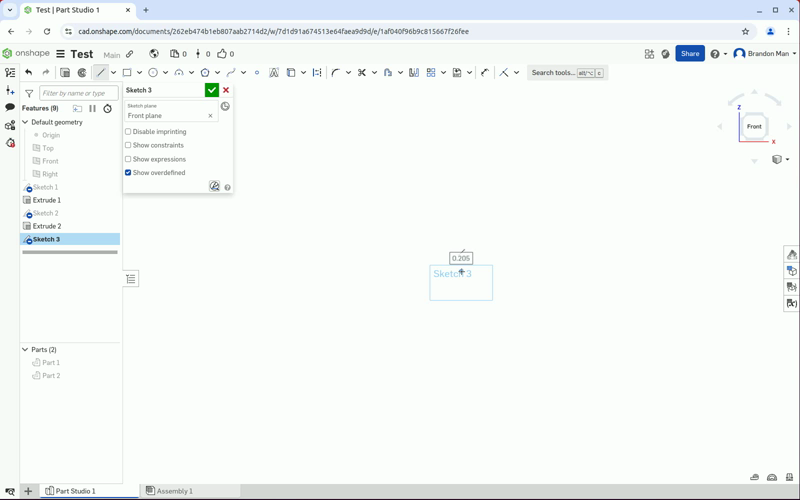
key_up(shift)
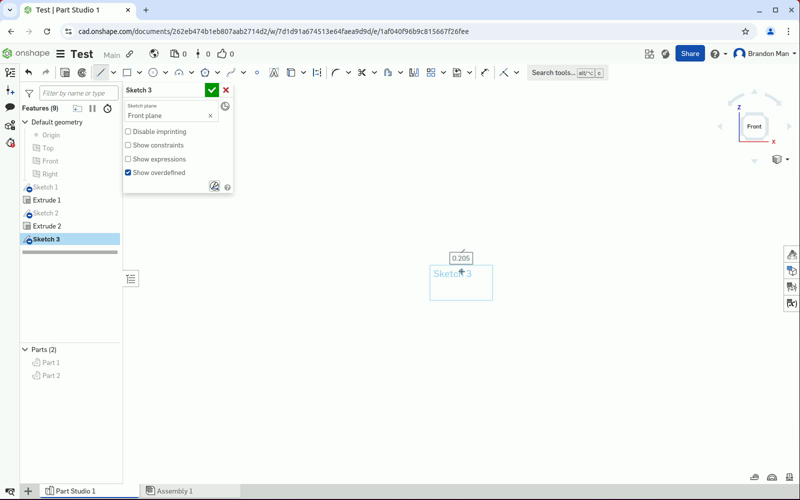
key_down(shift)
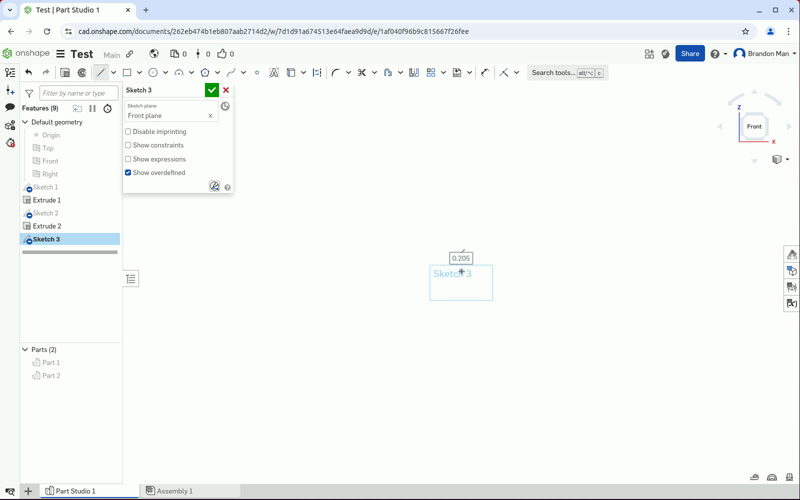
mouse_move(572, 271)
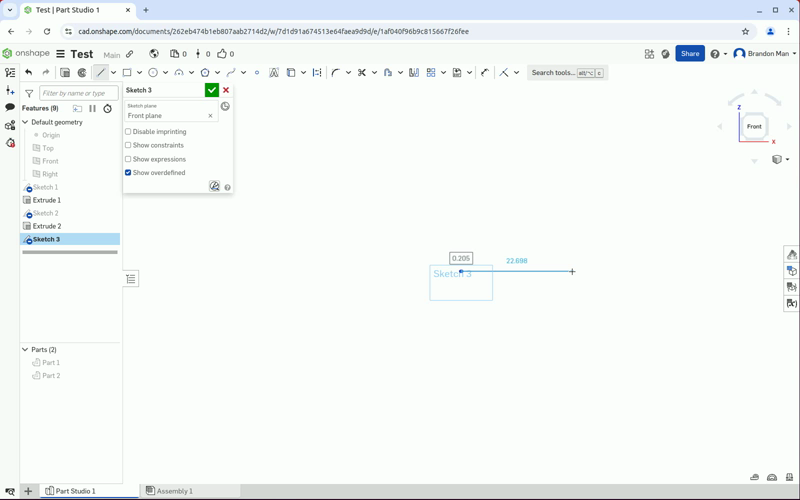
click(572, 271)
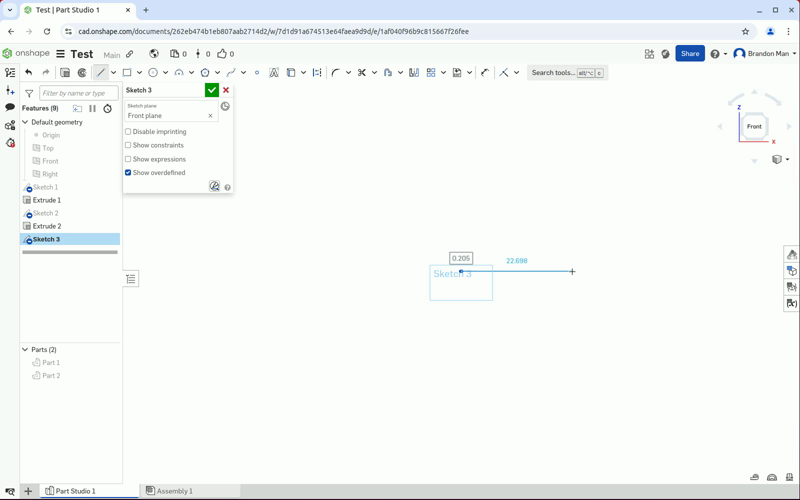
key_up(shift)
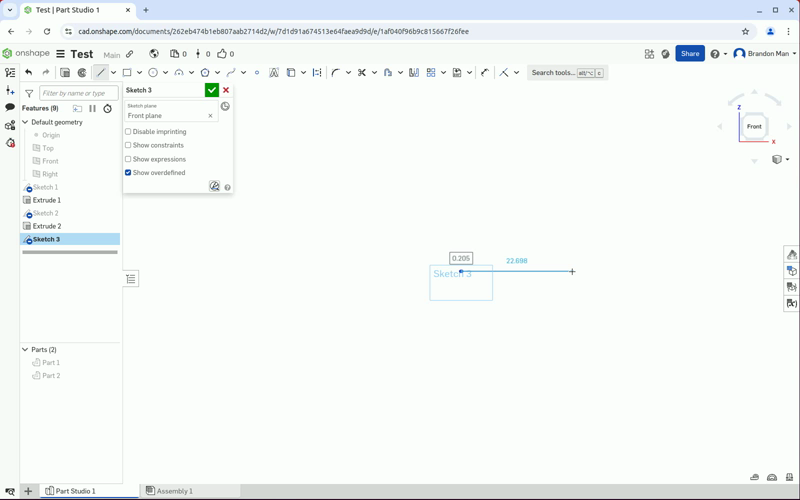
key_down(shift)
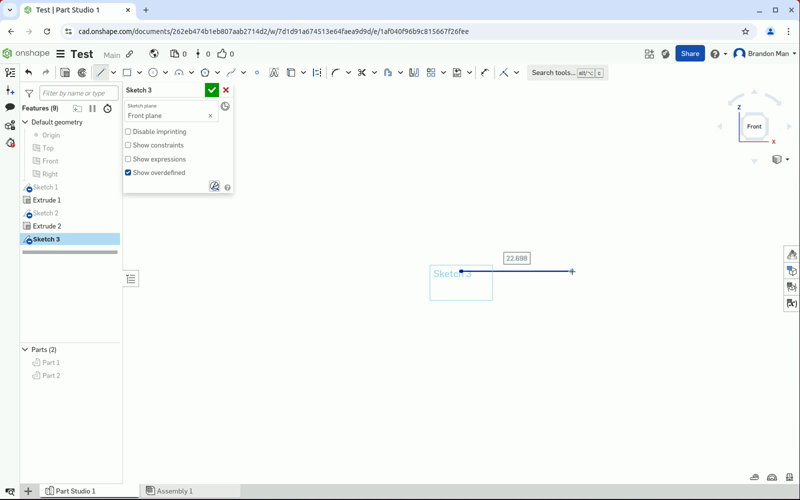
mouse_move(589, 271)
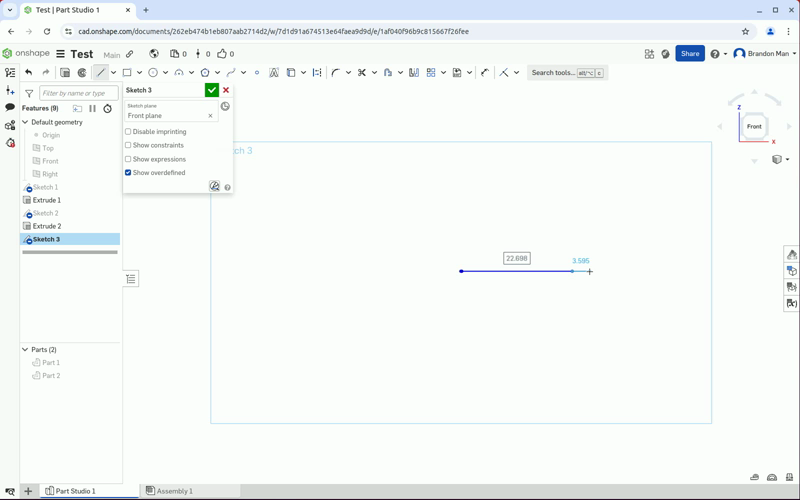
mouse_move(573, 271)
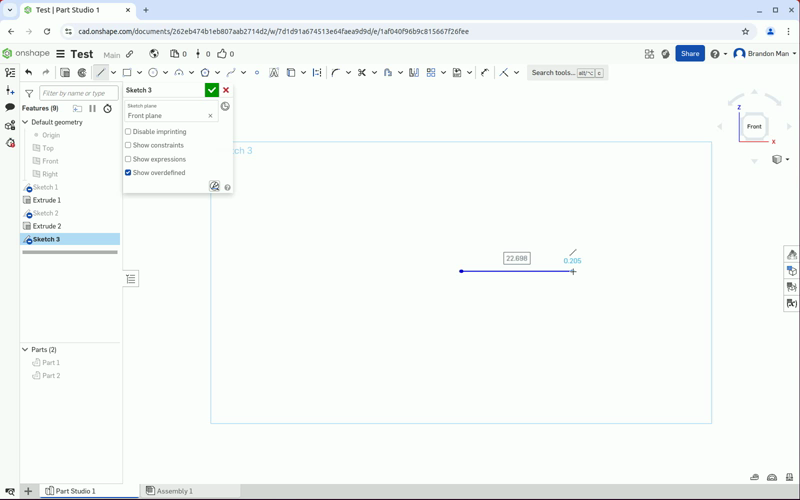
scroll(6)
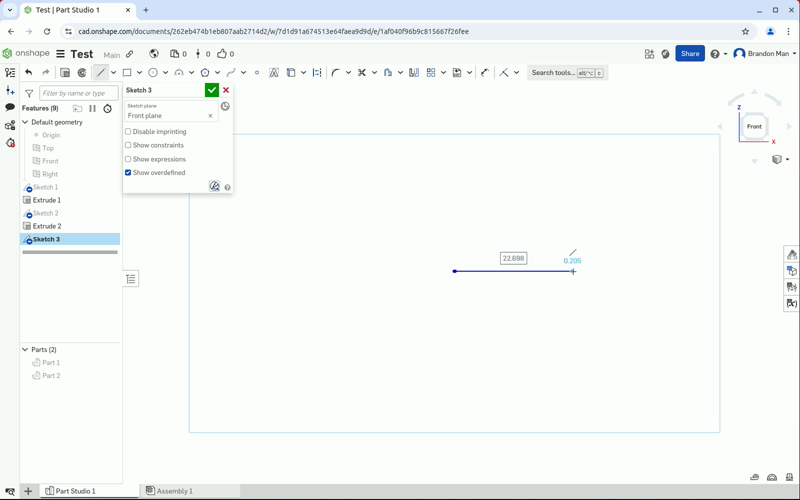
scroll(6)
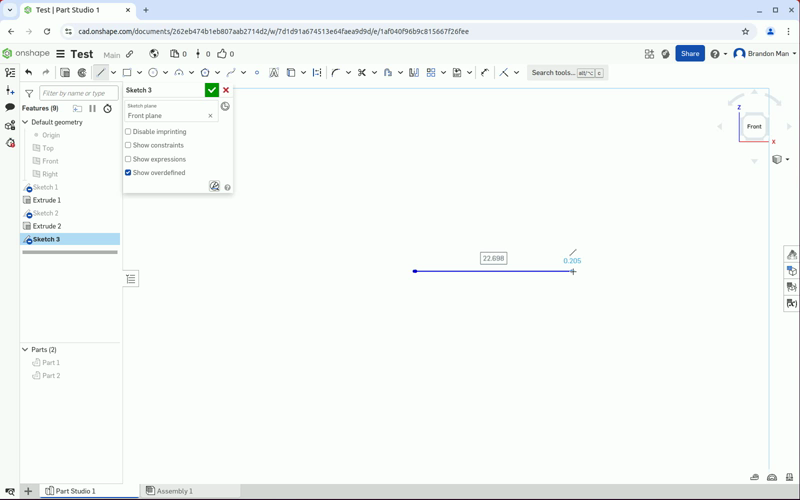
scroll(6)
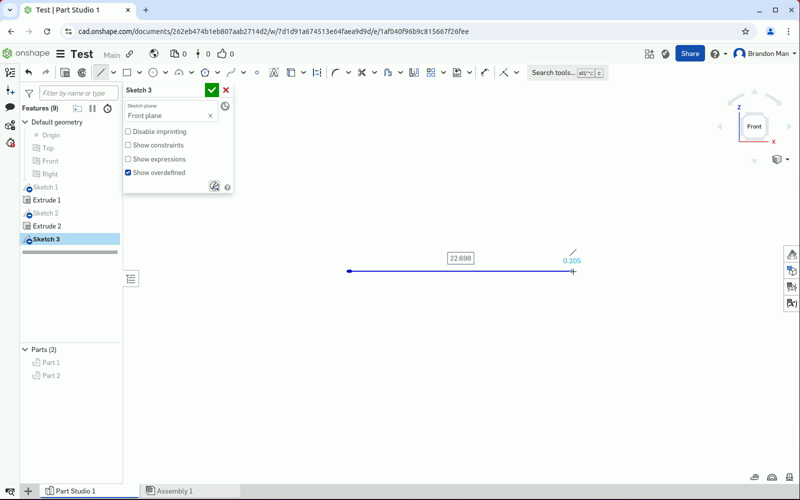
scroll(6)
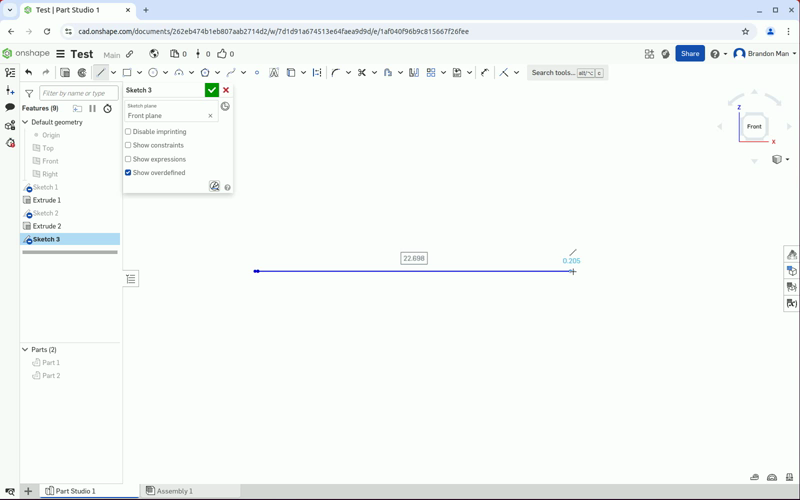
scroll(6)
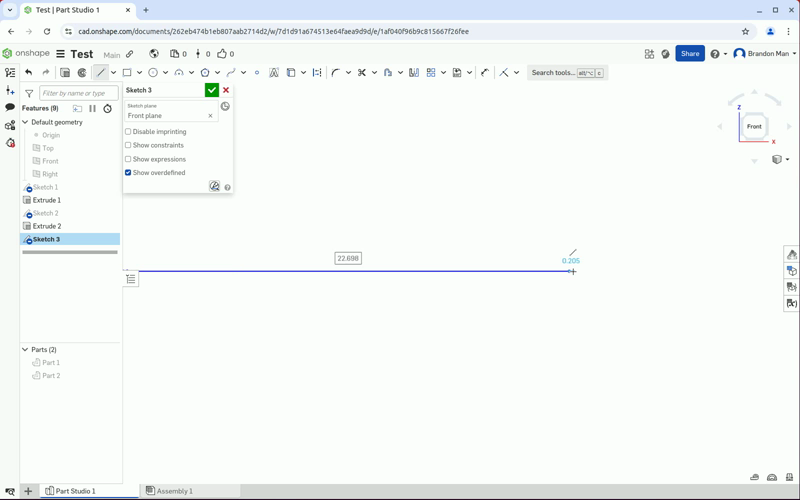
scroll(6)
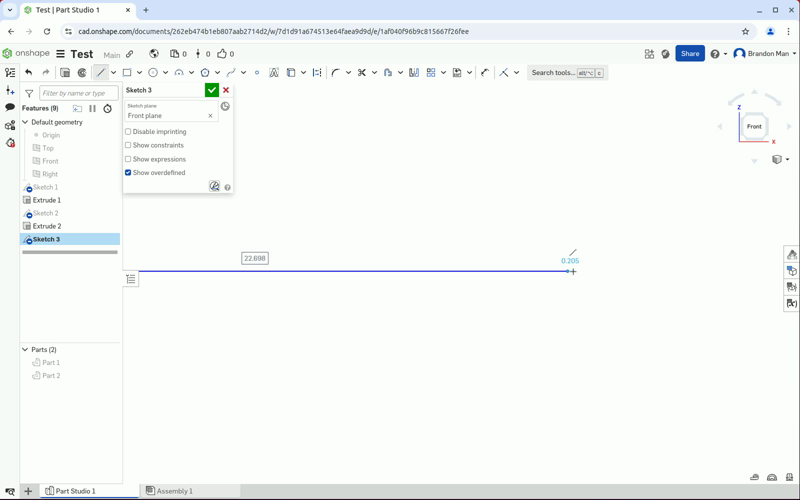
scroll(6)
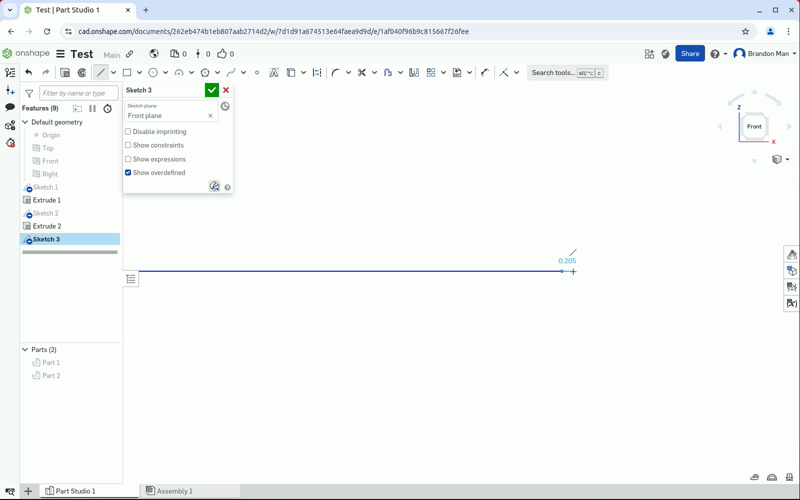
click(573, 271)
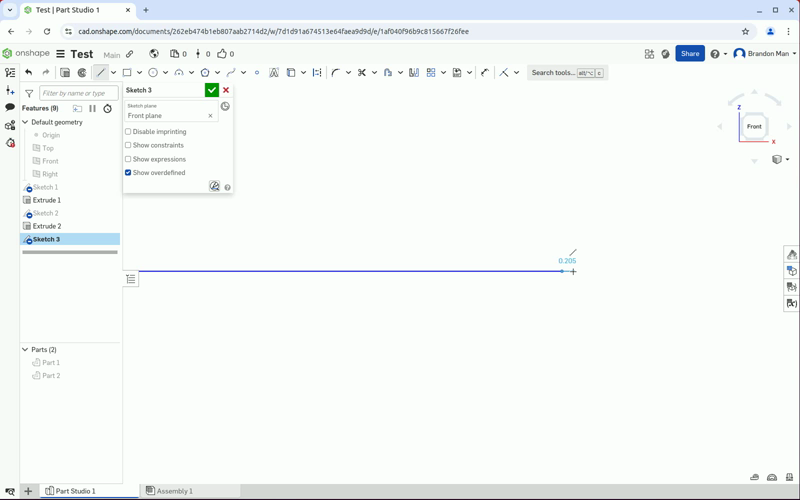
scroll(-6)
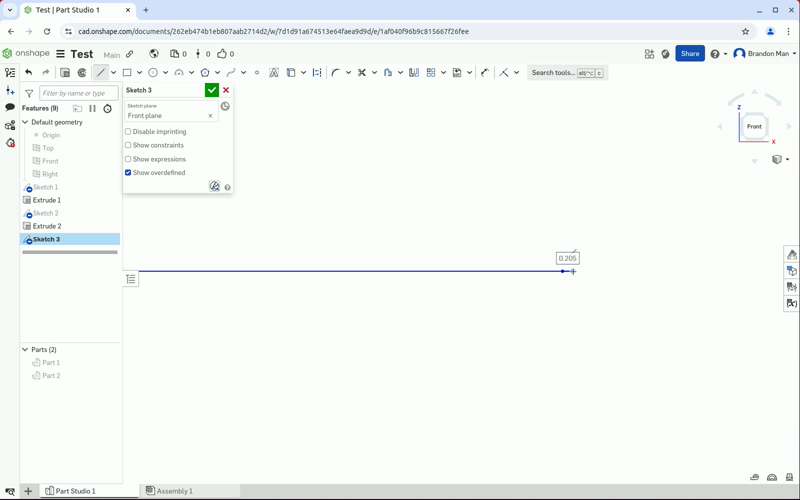
scroll(-6)
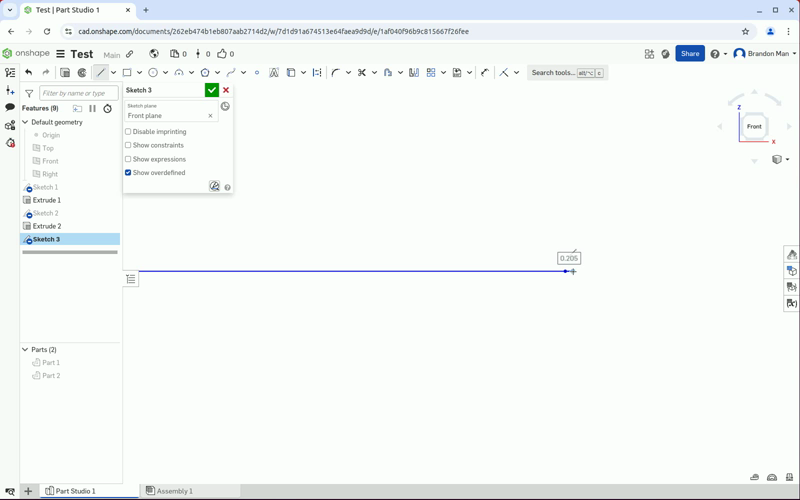
scroll(-6)
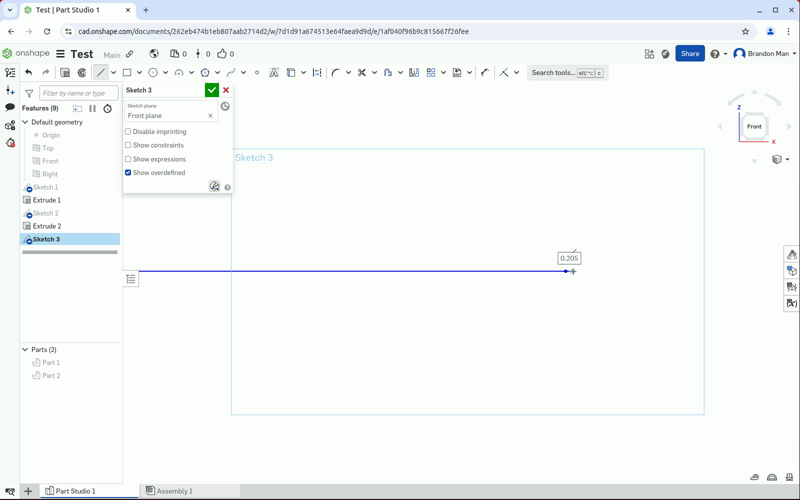
scroll(-6)
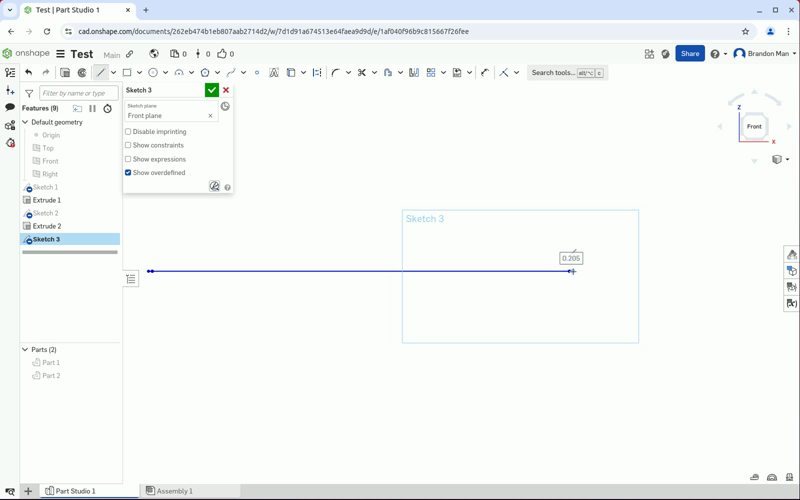
scroll(-6)
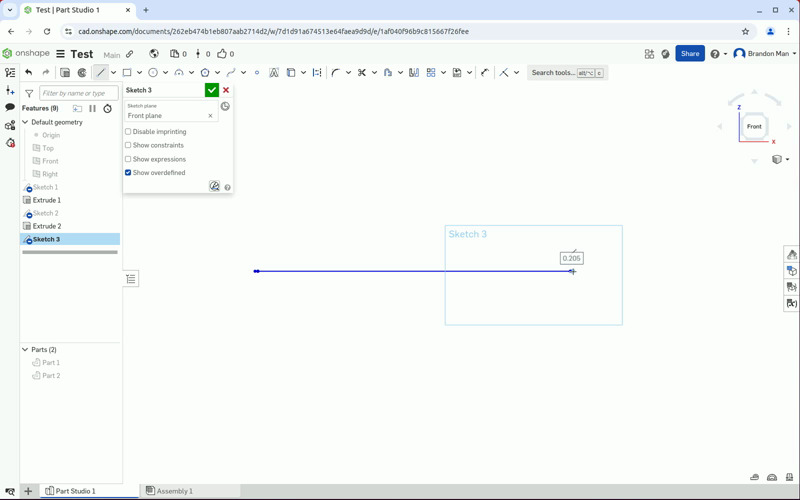
scroll(-6)
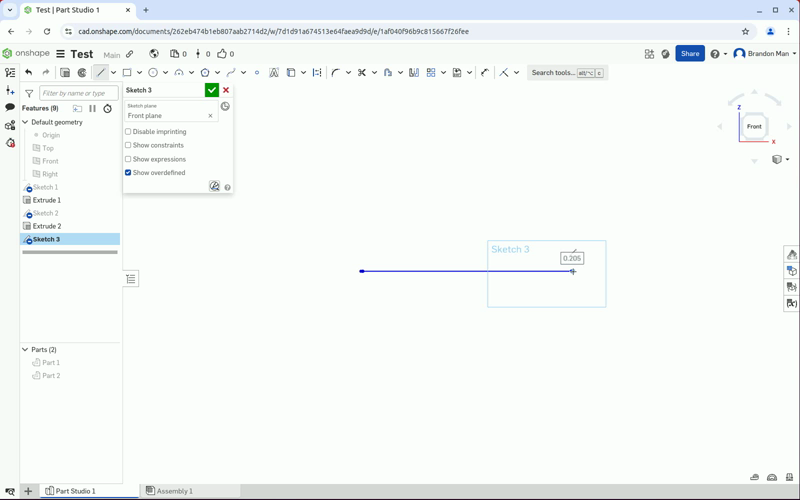
scroll(-6)
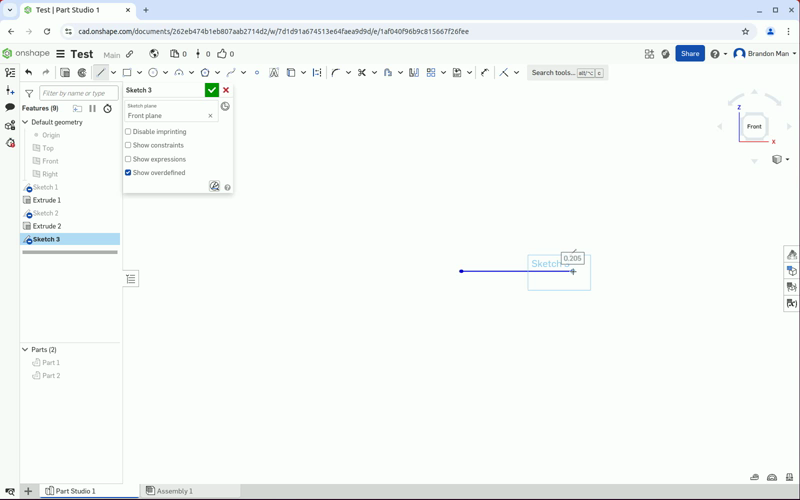
key_up(shift)
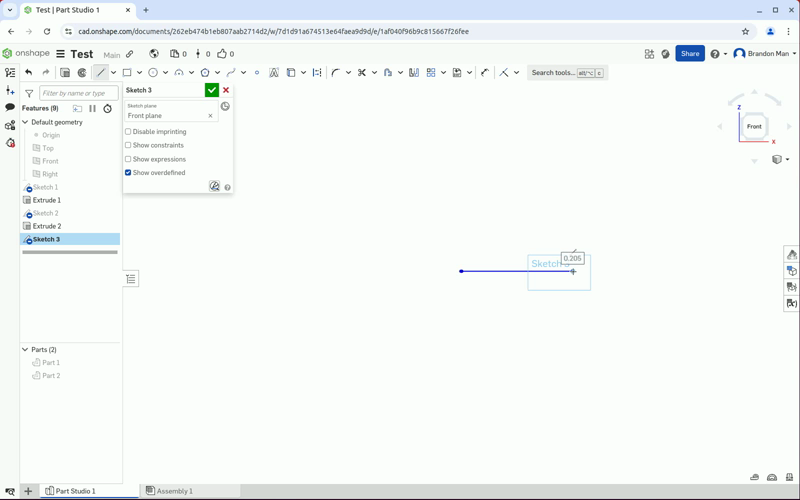
key_down(shift)
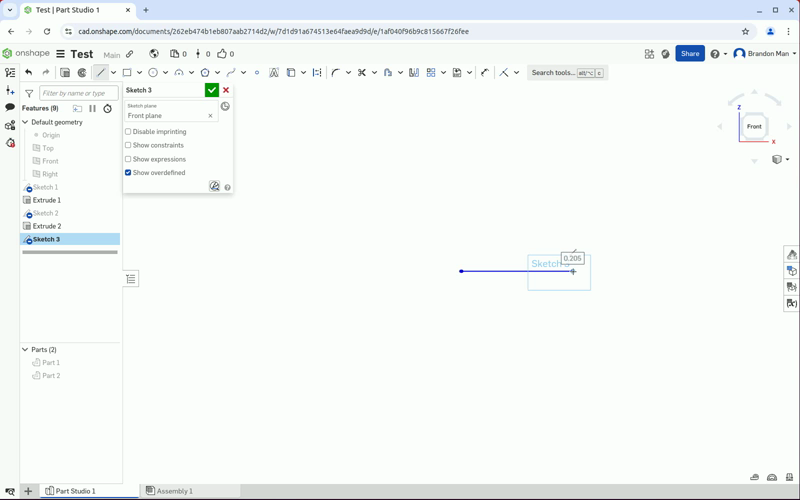
mouse_move(589, 271)
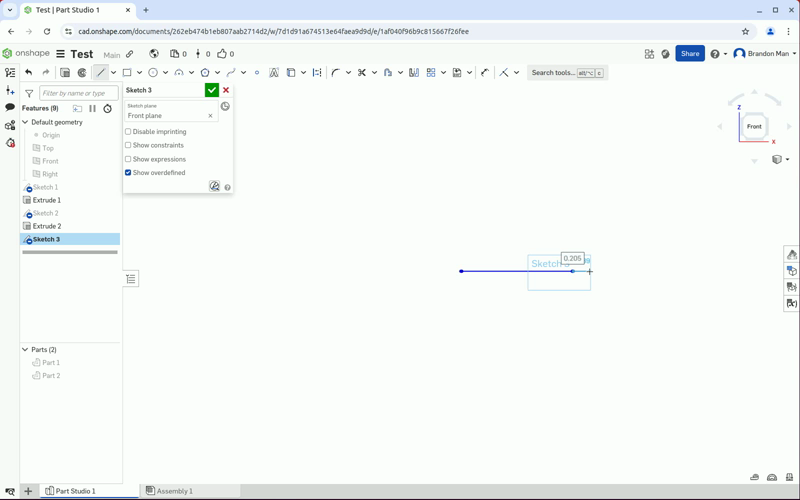
mouse_move(573, 268)
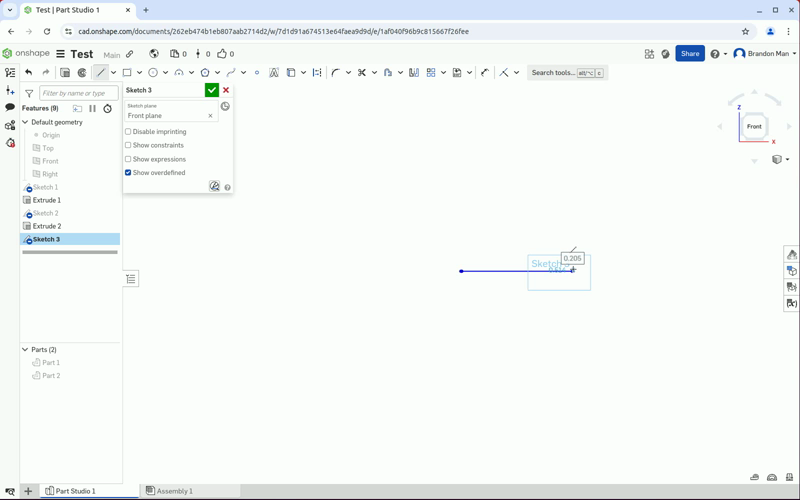
scroll(6)
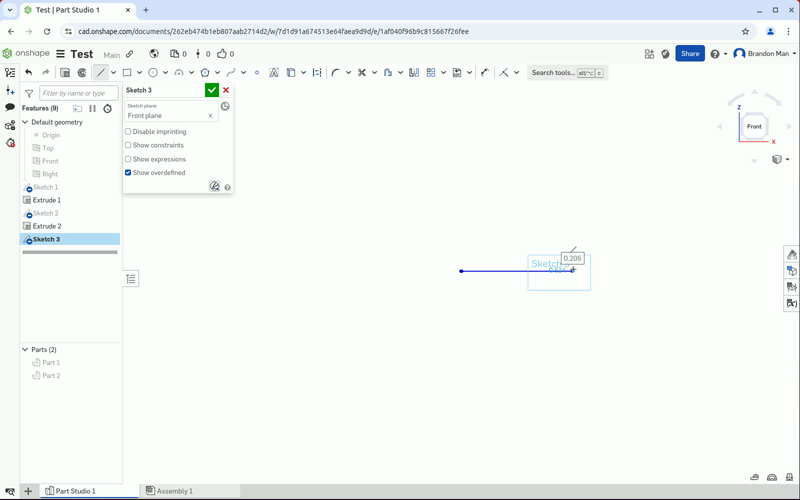
scroll(6)
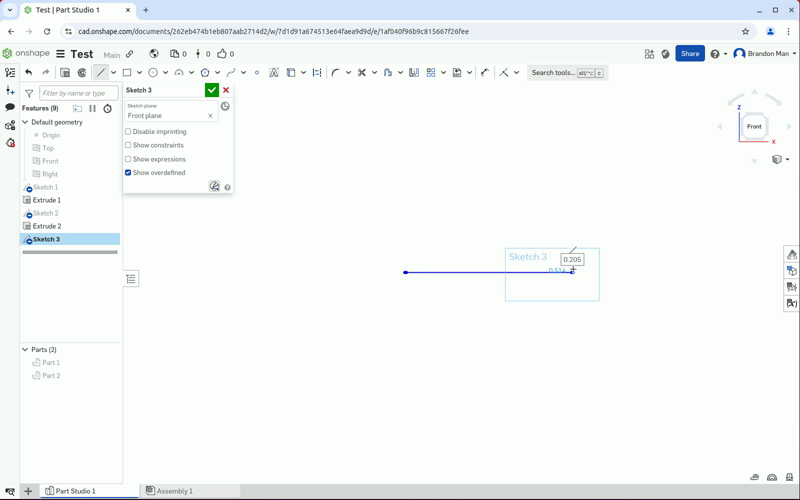
scroll(6)
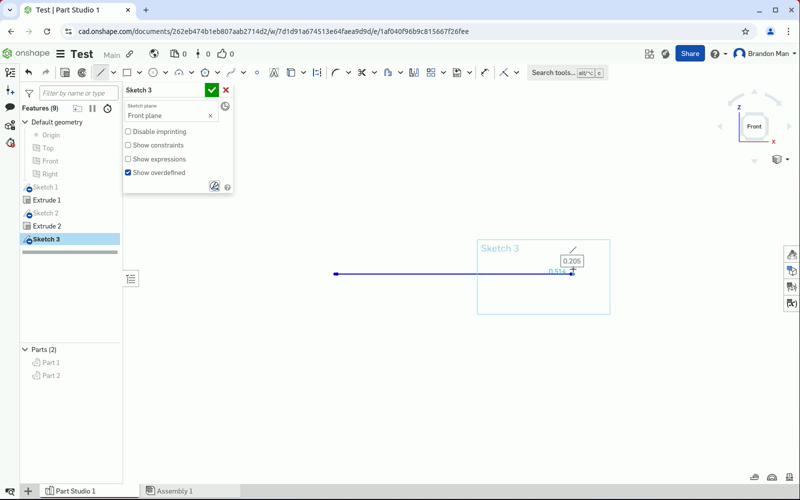
scroll(6)
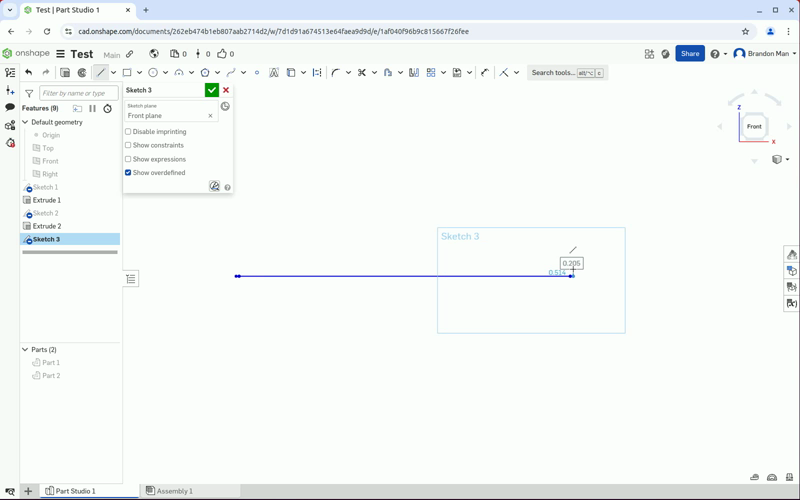
scroll(6)
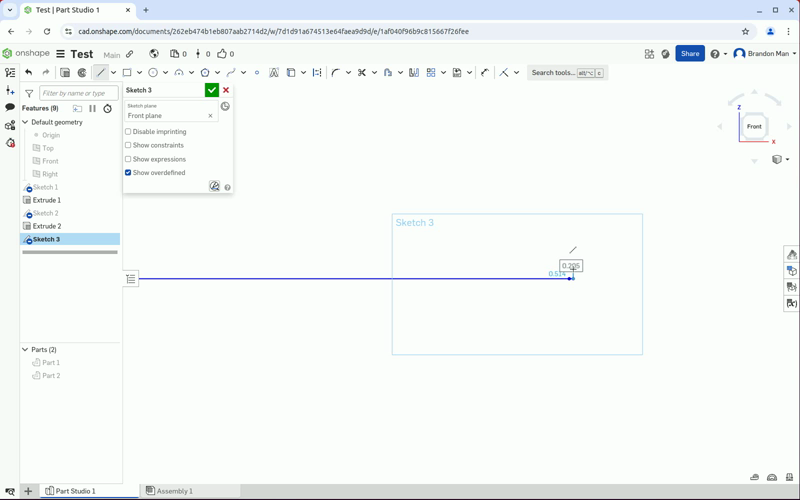
scroll(6)
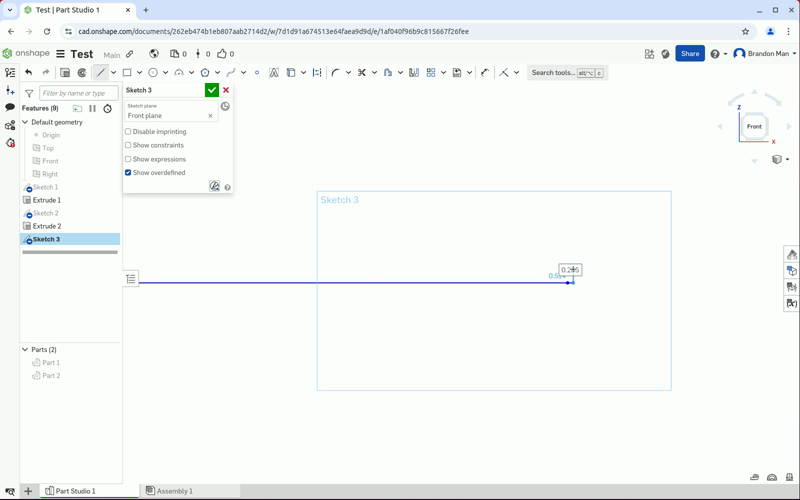
scroll(6)
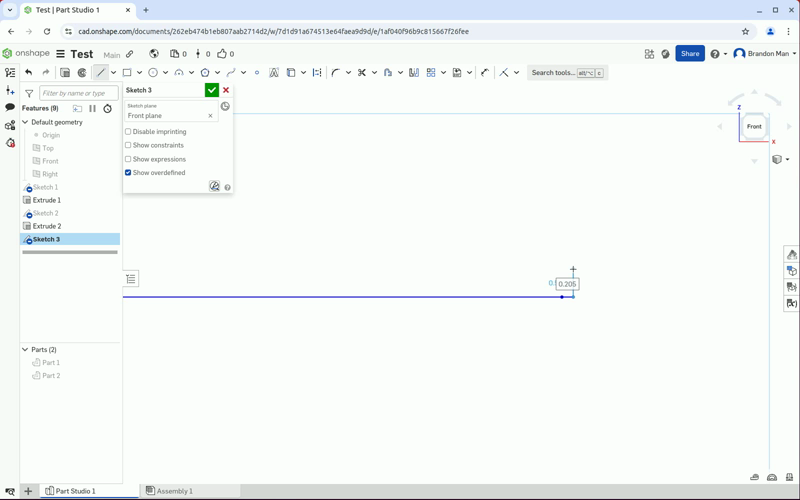
click(573, 268)
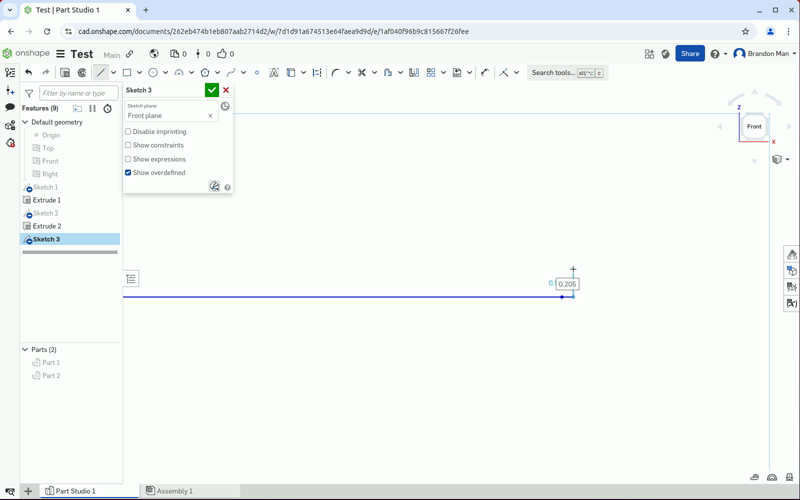
scroll(-6)
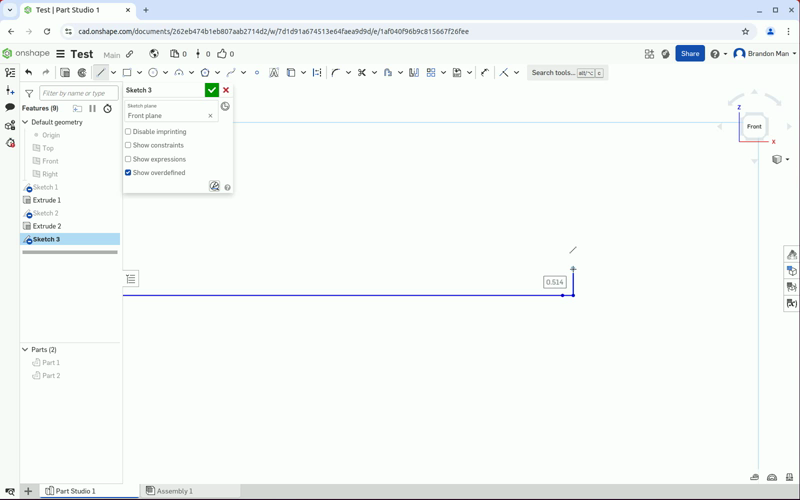
scroll(-6)
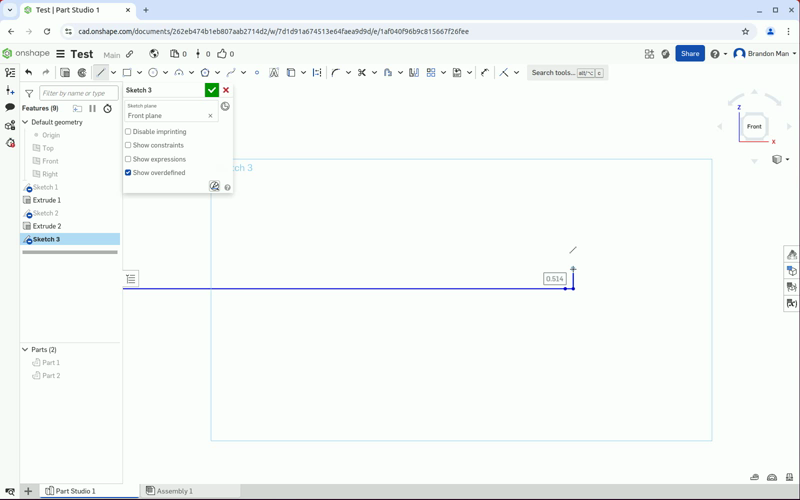
scroll(-6)
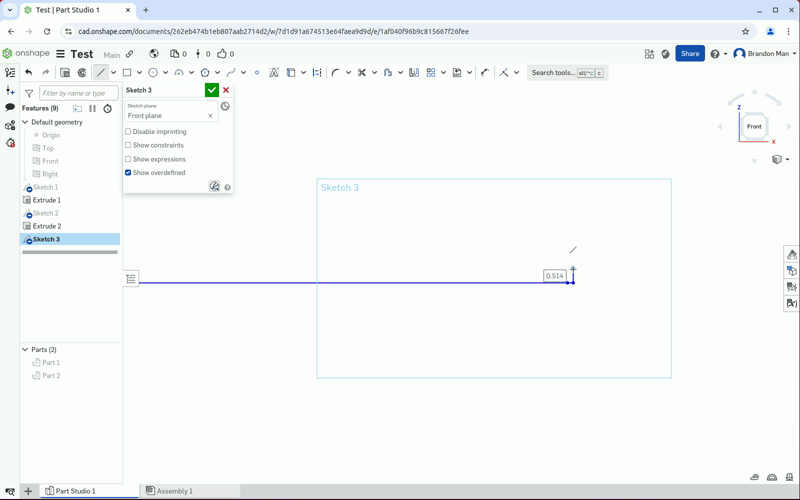
scroll(-6)
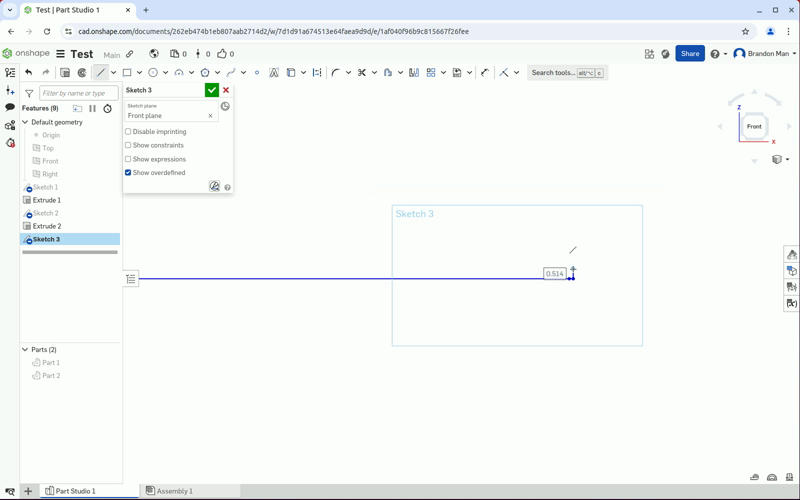
scroll(-6)
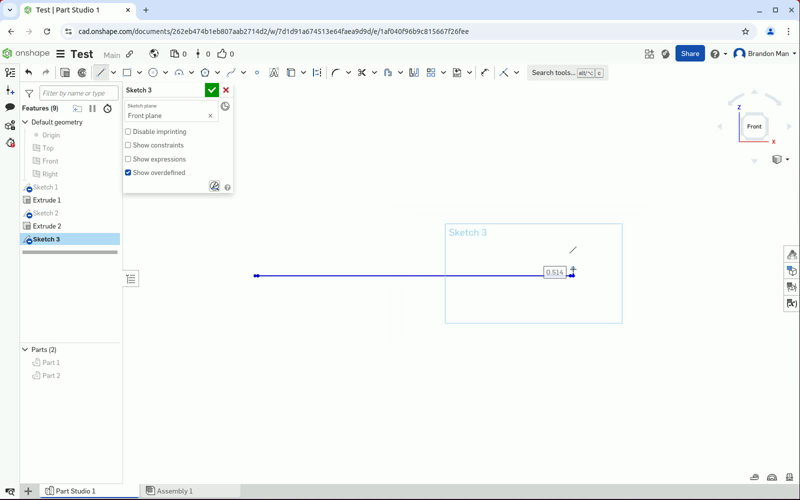
scroll(-6)
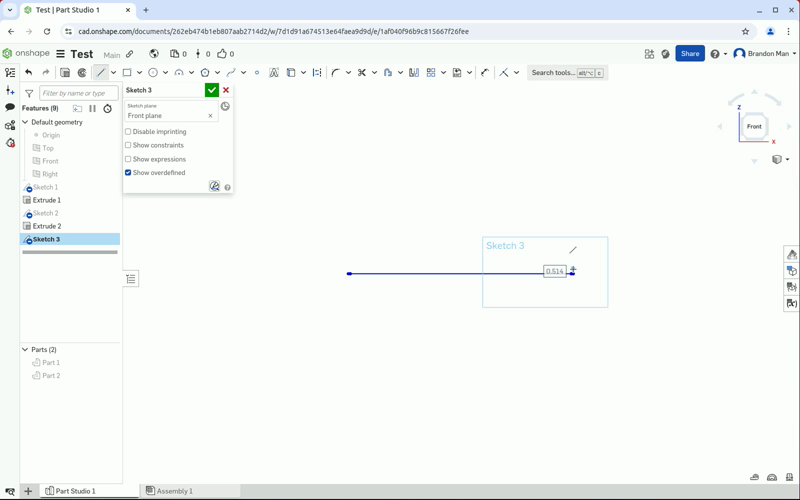
scroll(-6)
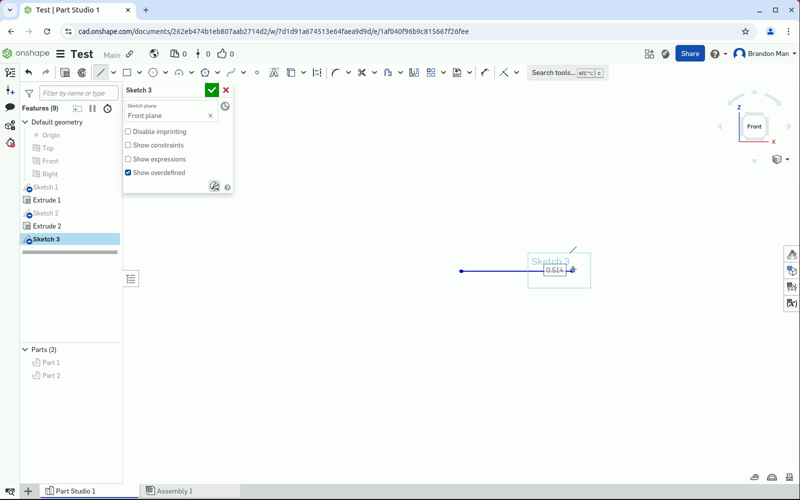
key_up(shift)
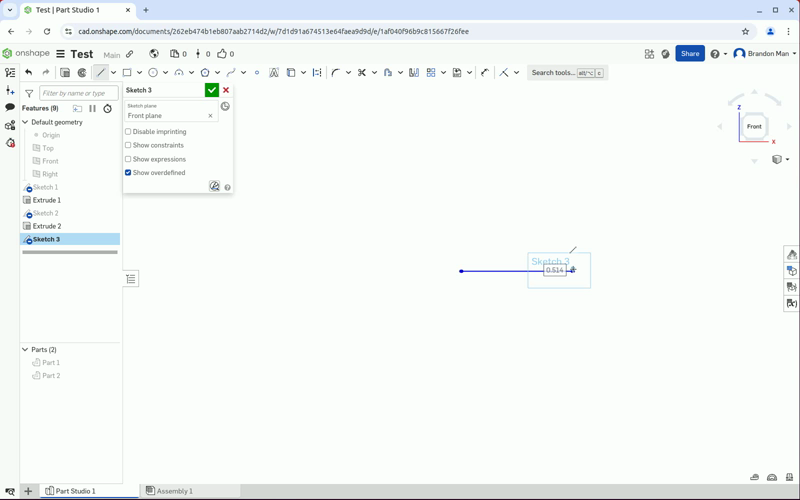
key_down(shift)
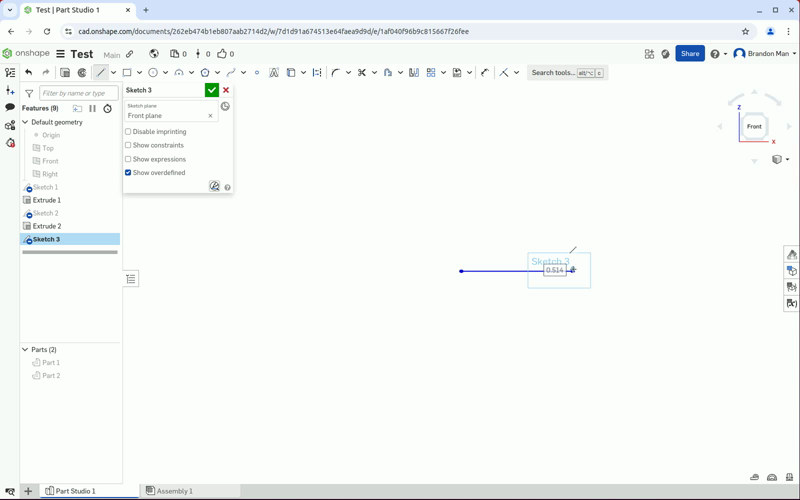
mouse_move(460, 268)
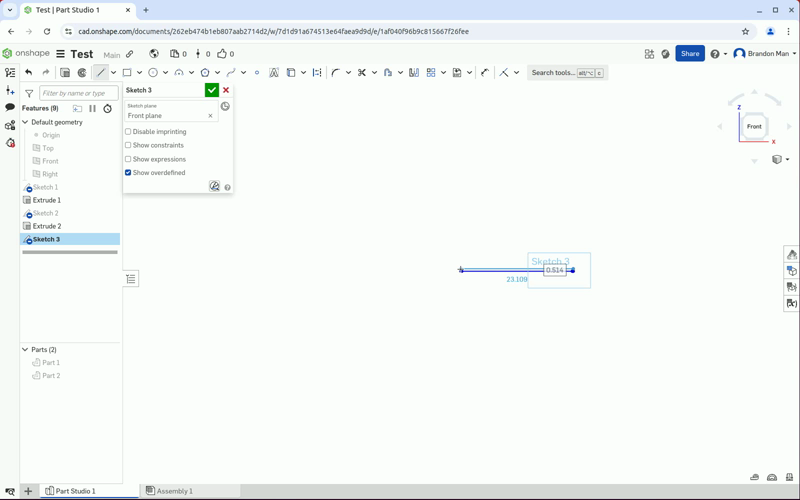
scroll(6)
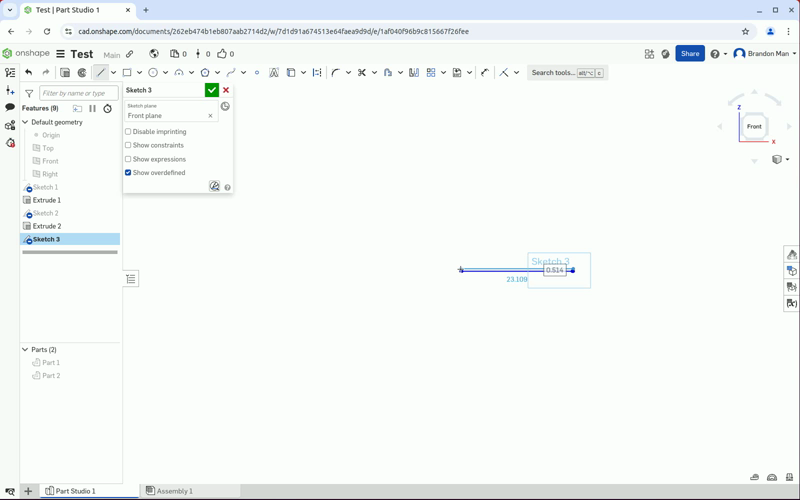
scroll(6)
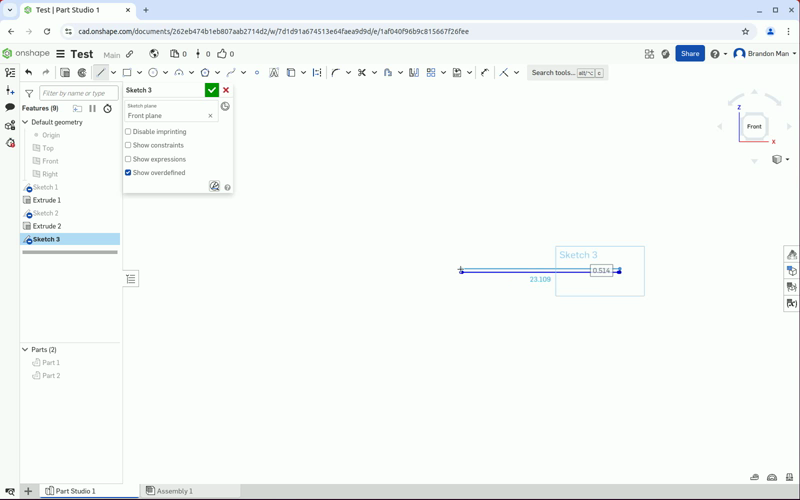
scroll(6)
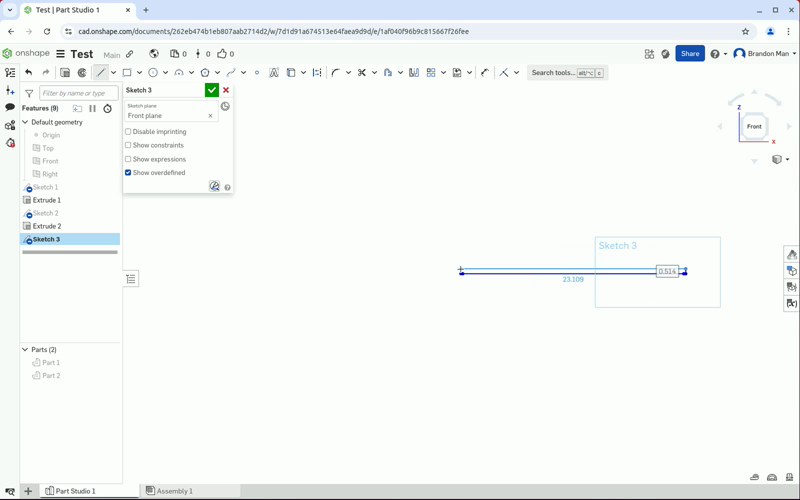
scroll(6)
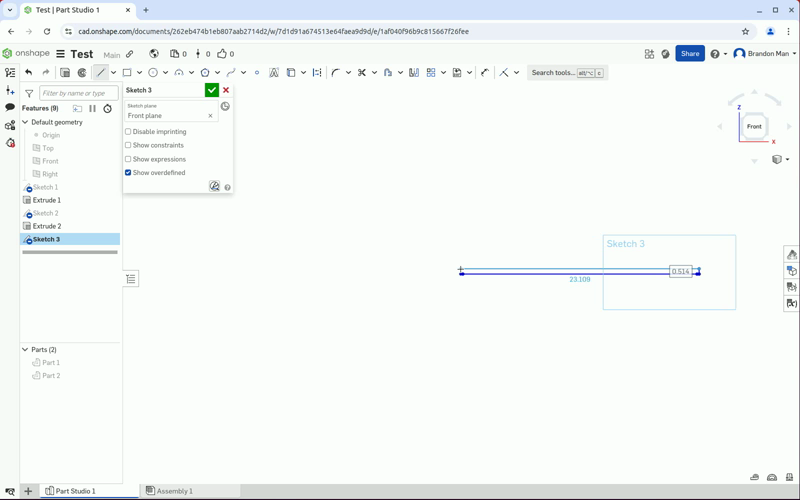
scroll(6)
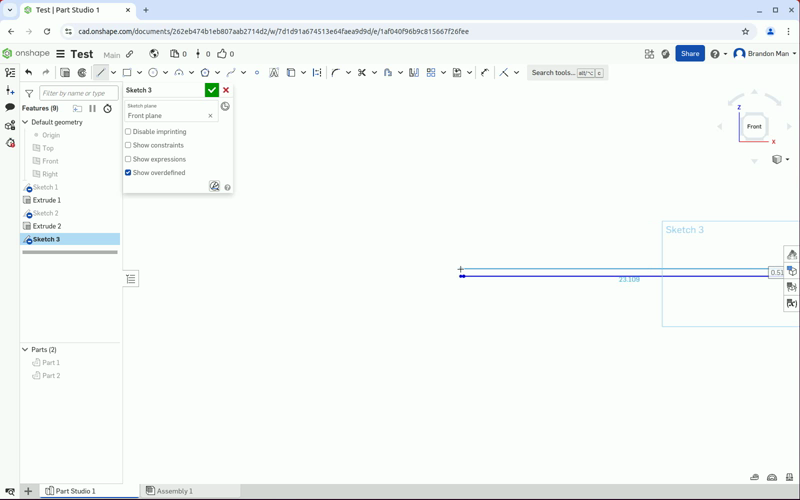
scroll(6)
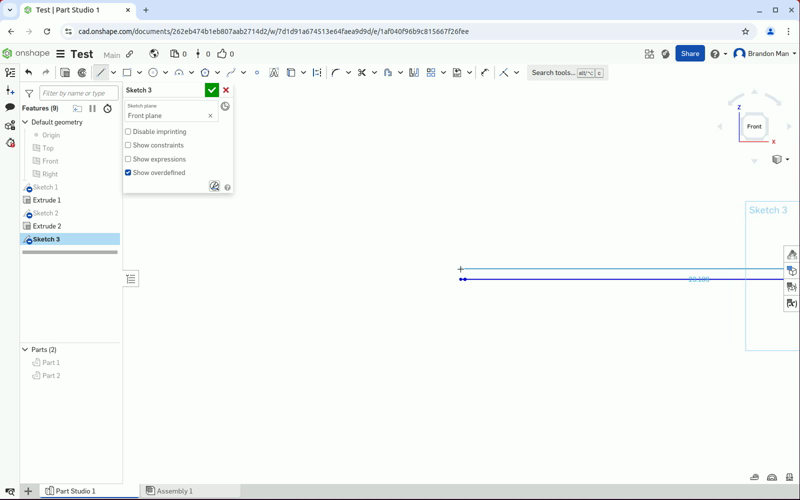
scroll(6)
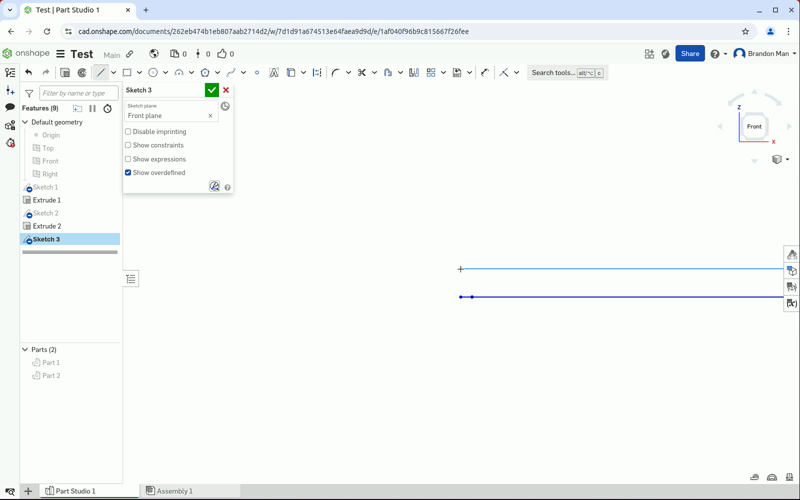
click(460, 268)
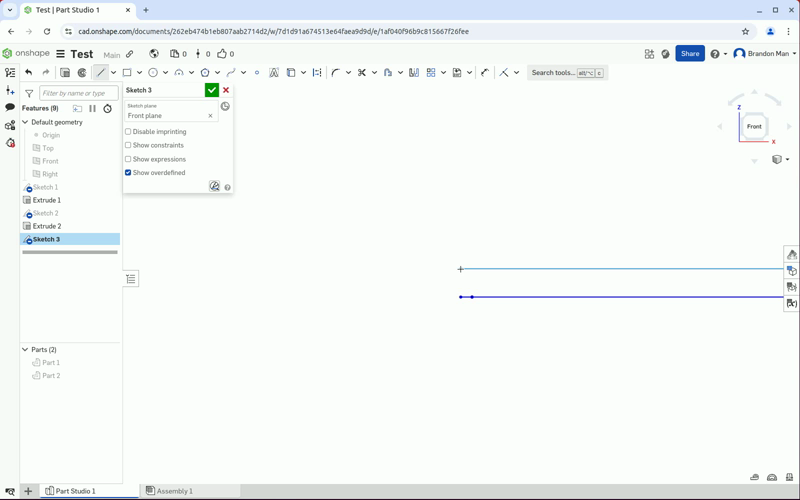
scroll(-6)
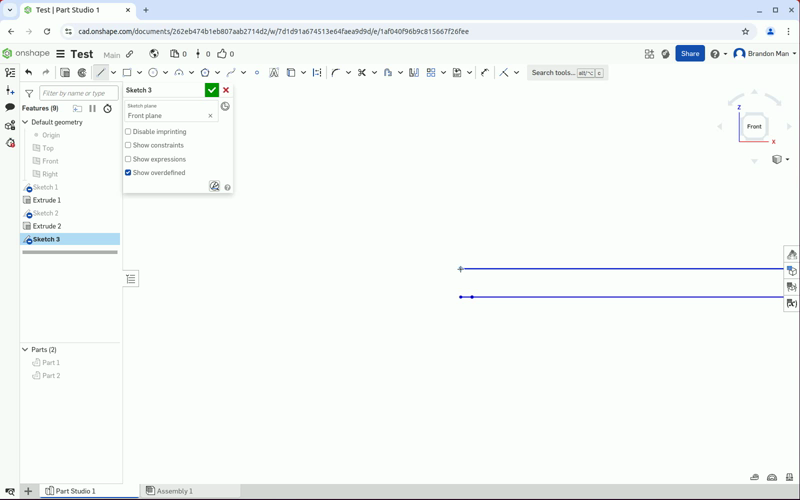
scroll(-6)
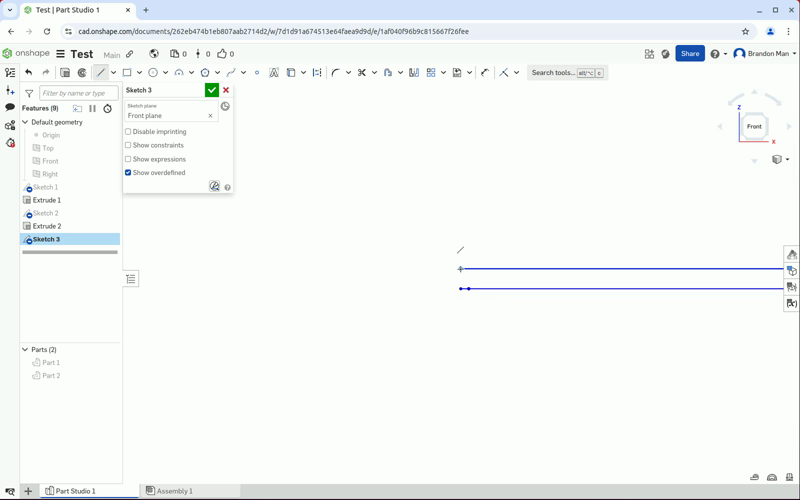
scroll(-6)
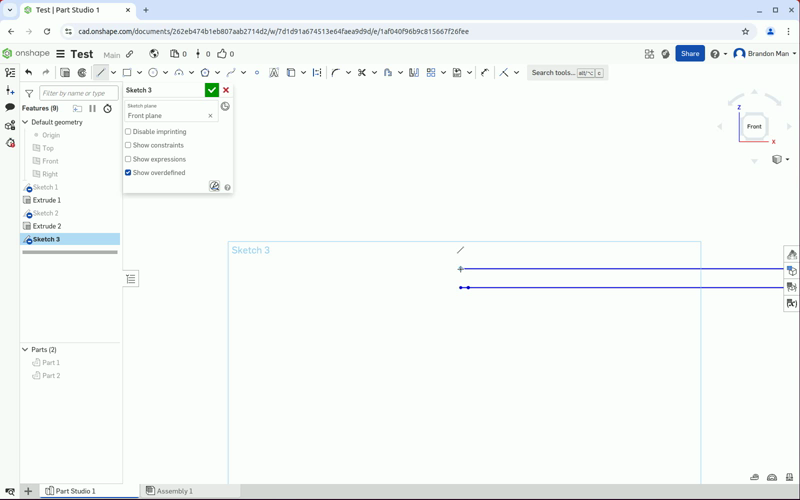
scroll(-6)
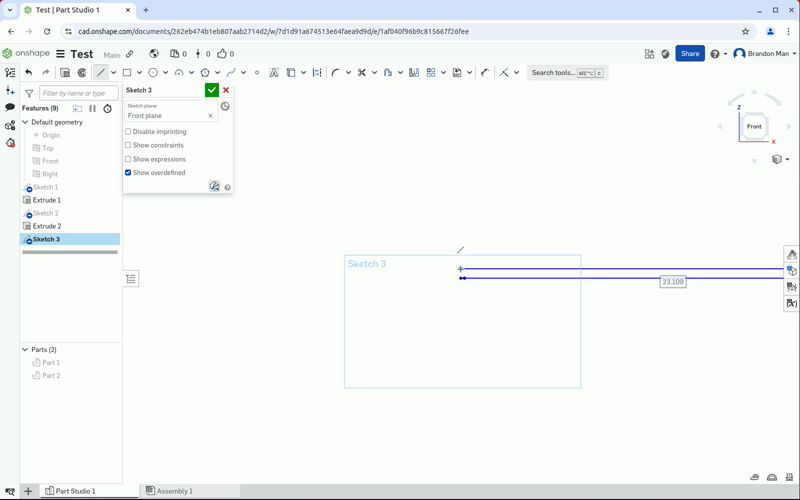
scroll(-6)
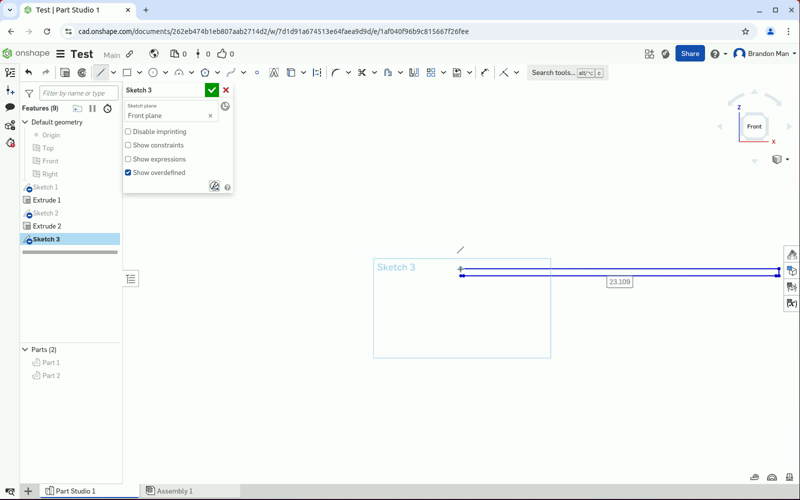
scroll(-6)
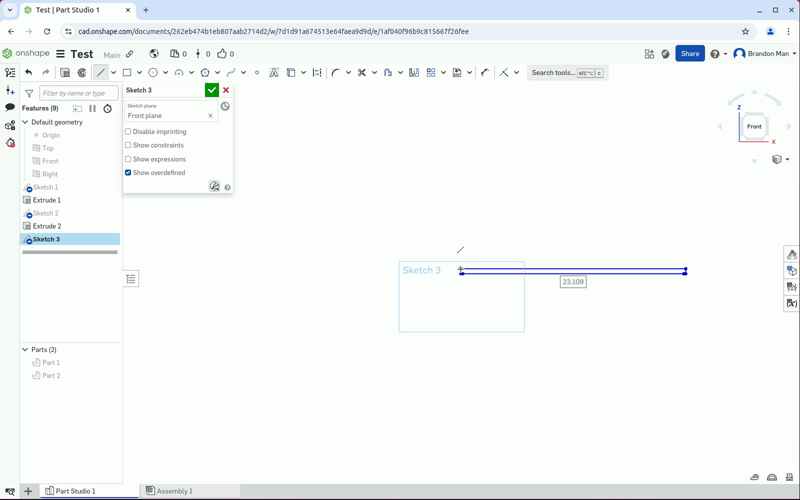
scroll(-6)
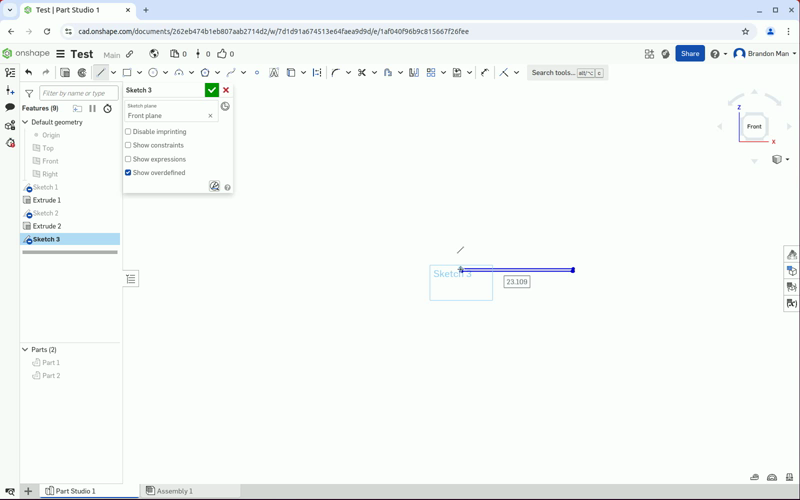
key_up(shift)
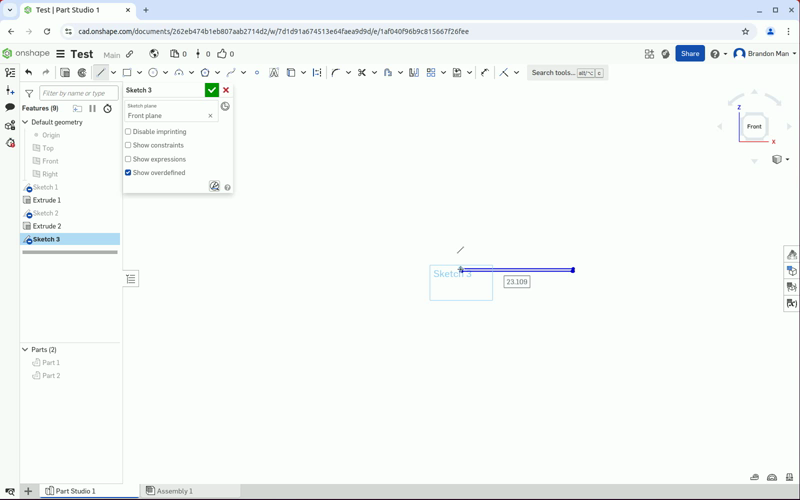
mouse_move(490, 268)
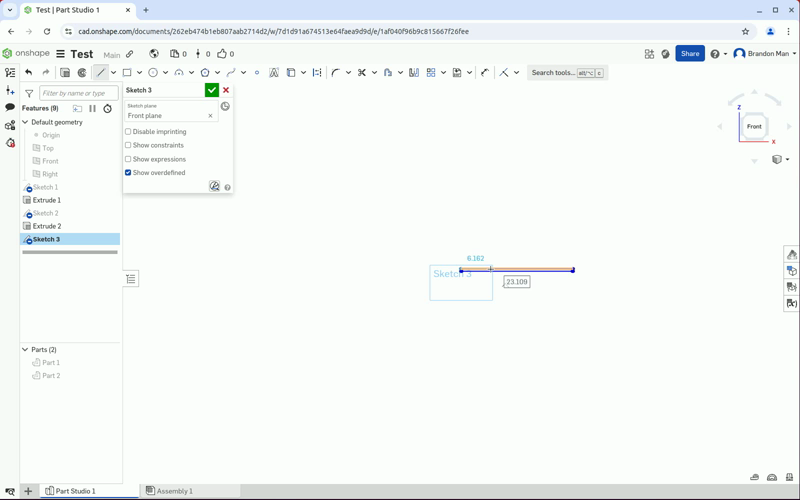
key_down(shift)
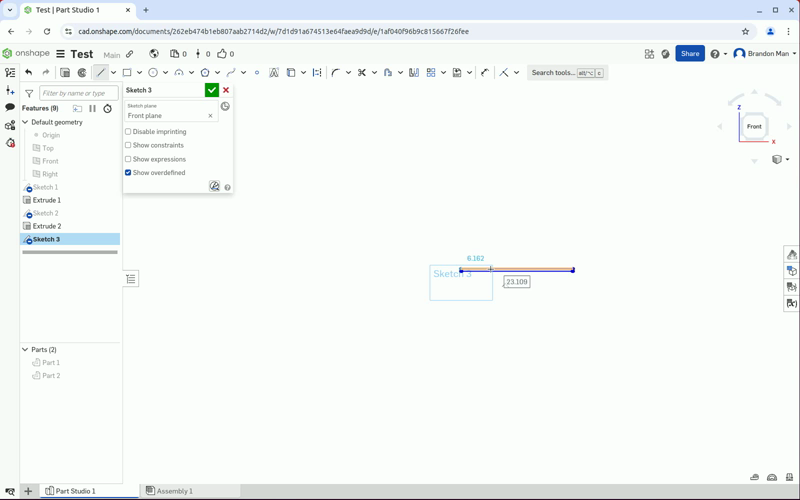
mouse_move(460, 271)
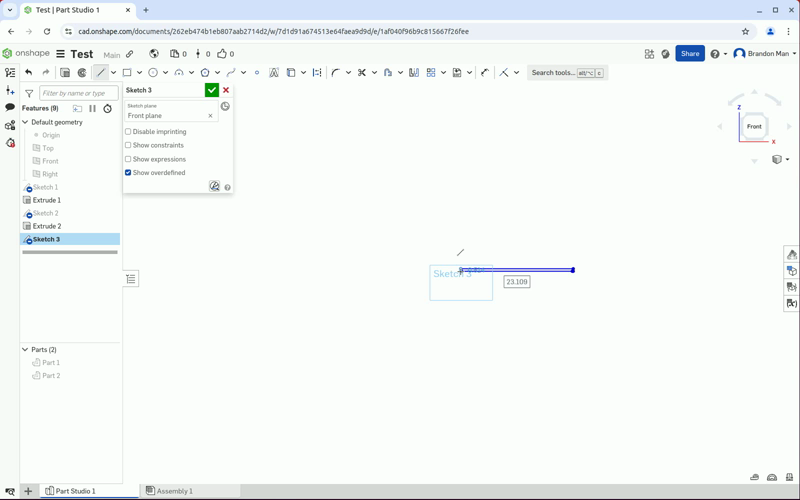
scroll(6)
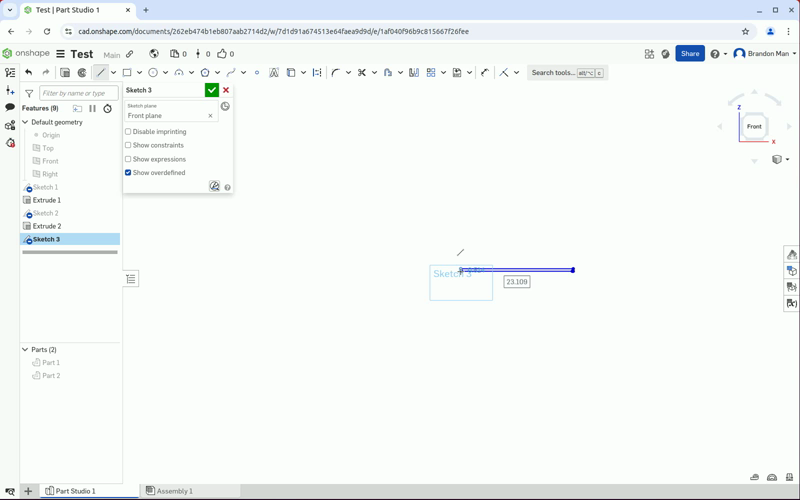
scroll(6)
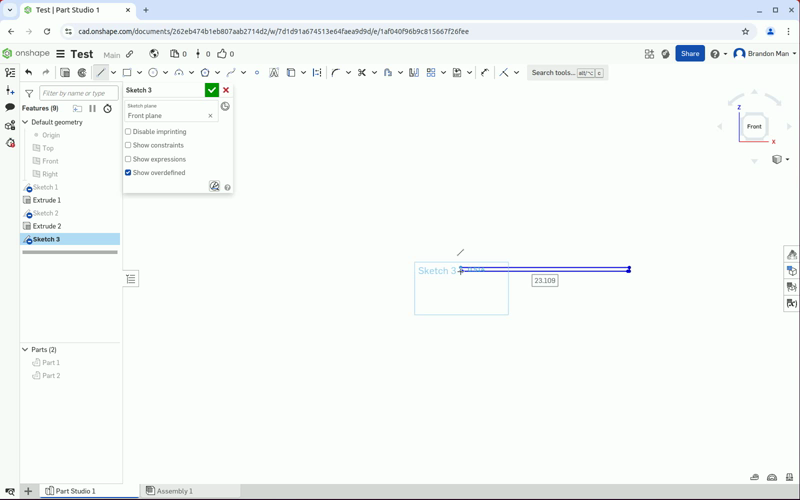
scroll(6)
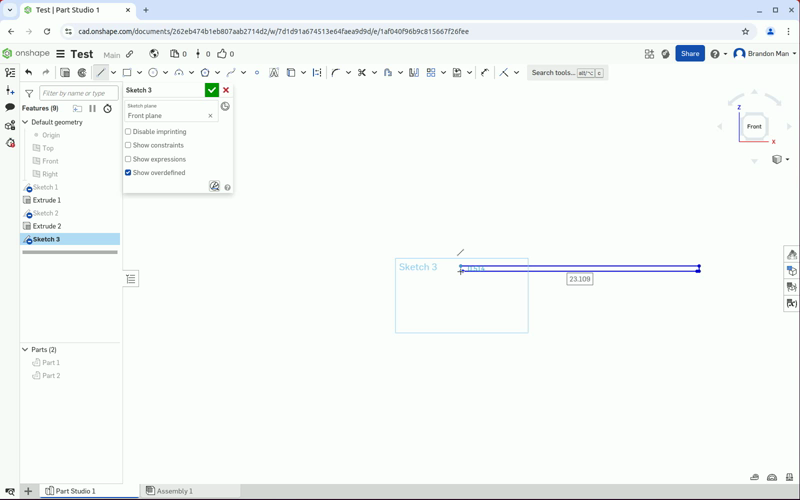
scroll(6)
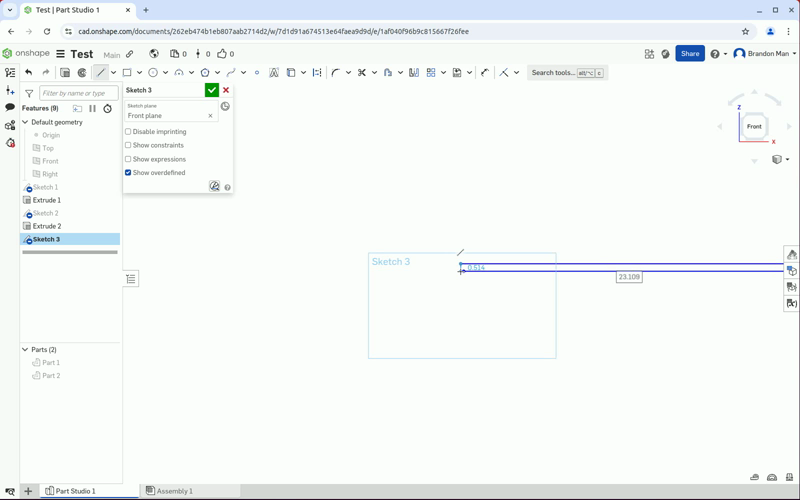
scroll(6)
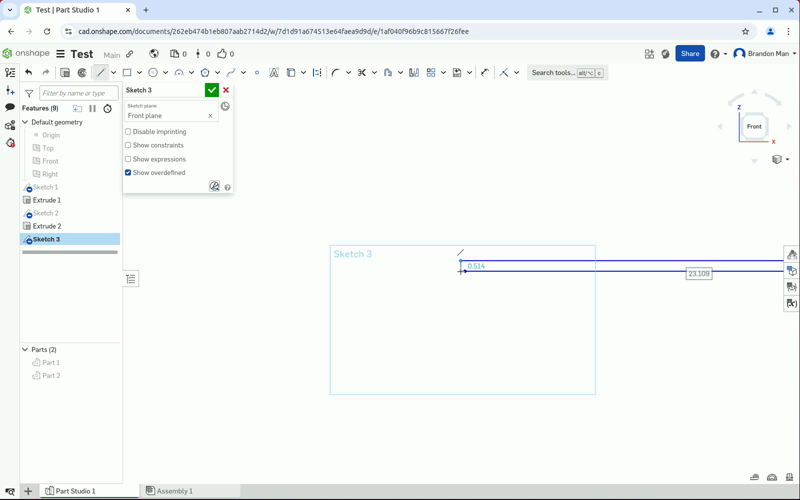
scroll(6)
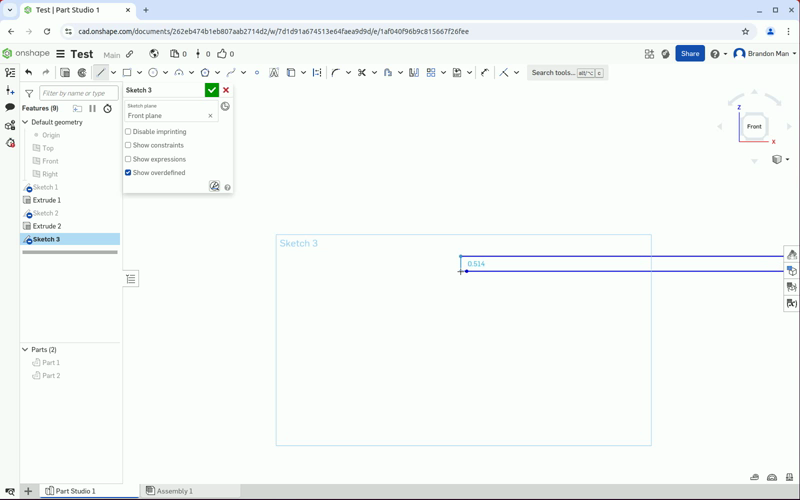
scroll(6)
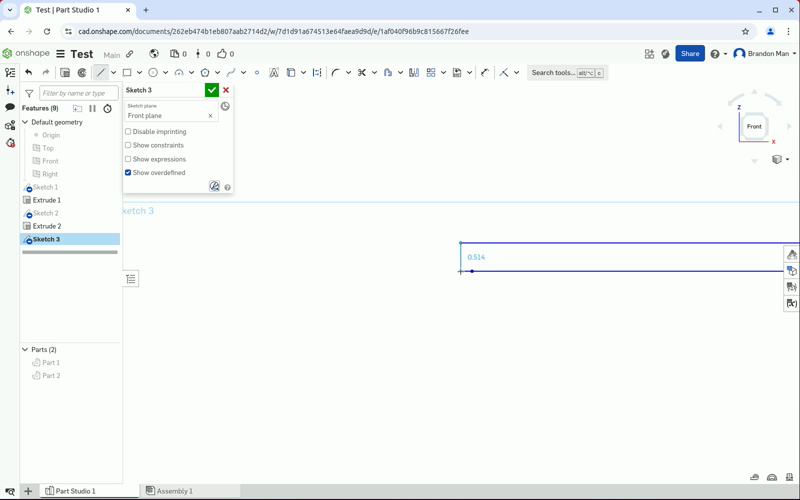
key_up(shift)
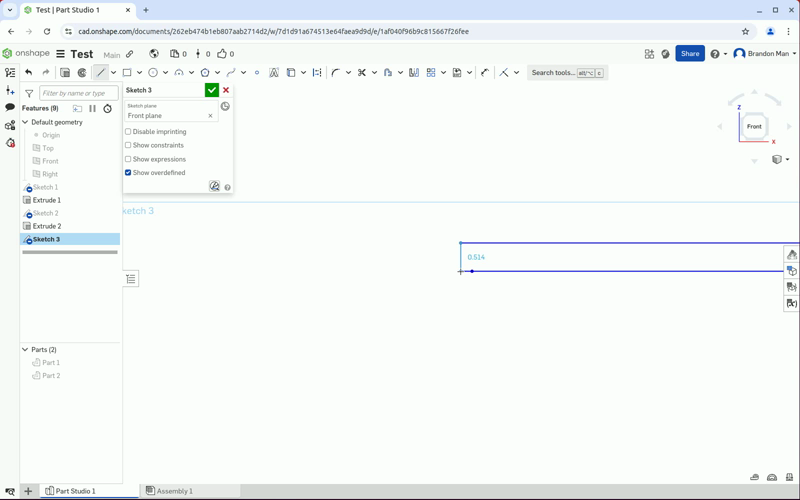
click(460, 271)
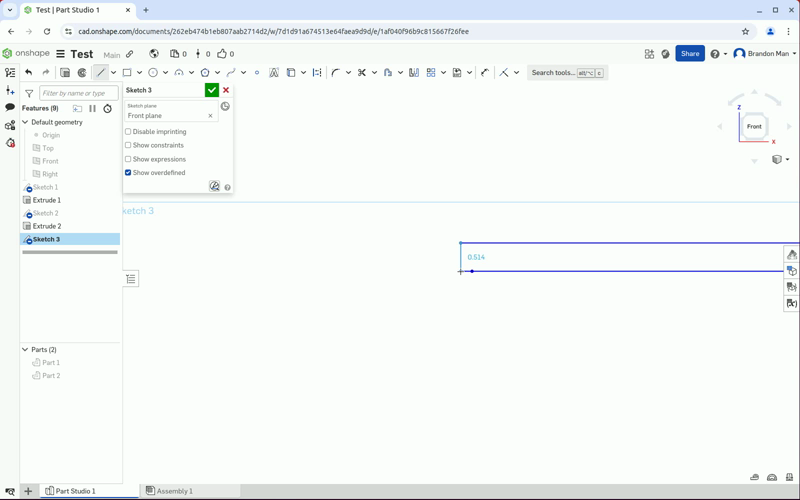
scroll(-6)
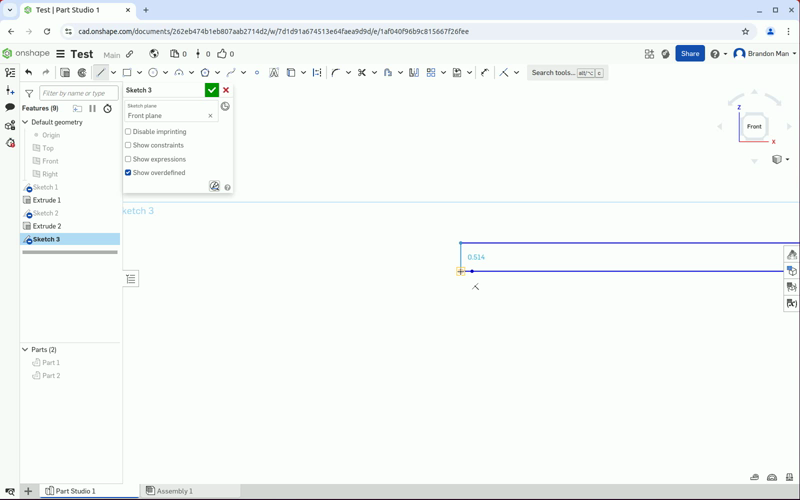
scroll(-6)
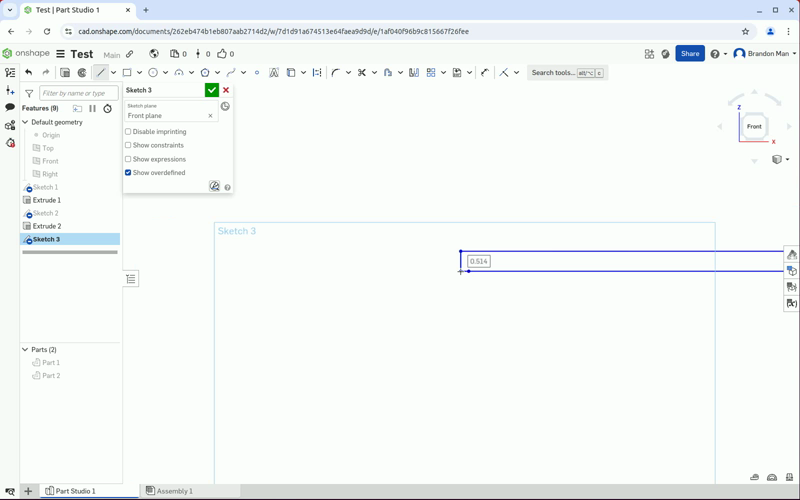
scroll(-6)
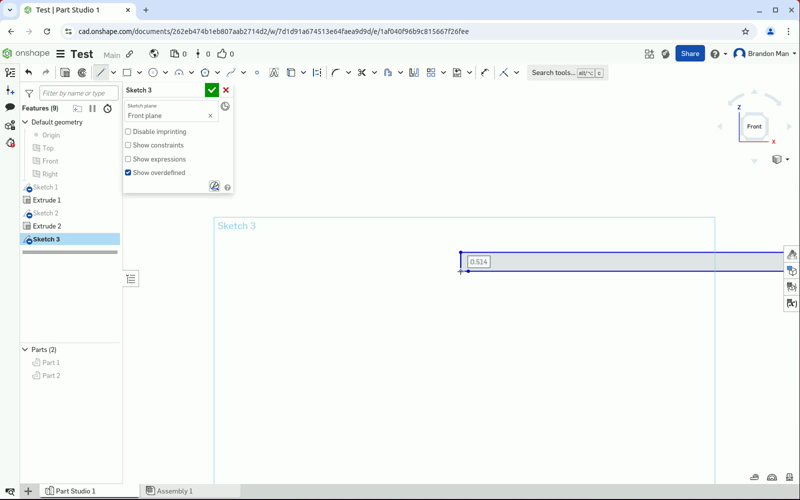
scroll(-6)
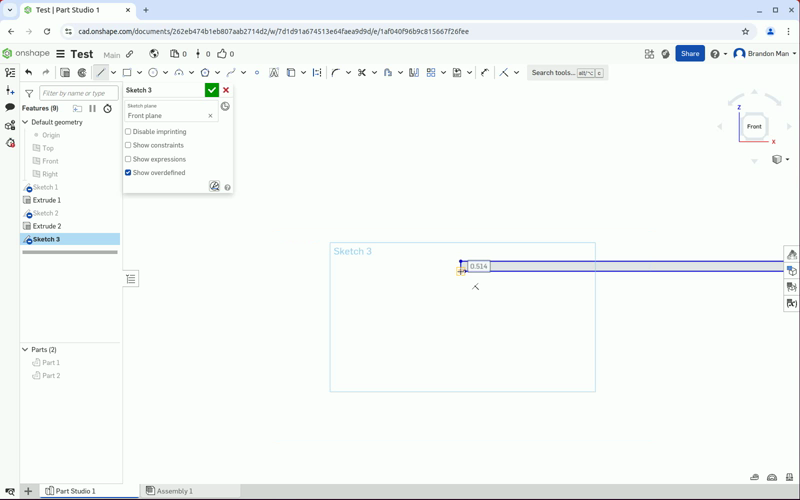
scroll(-6)
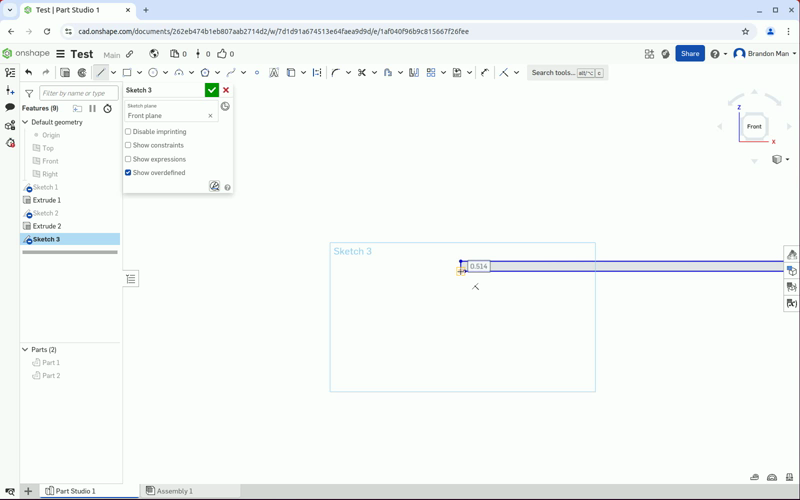
scroll(-6)
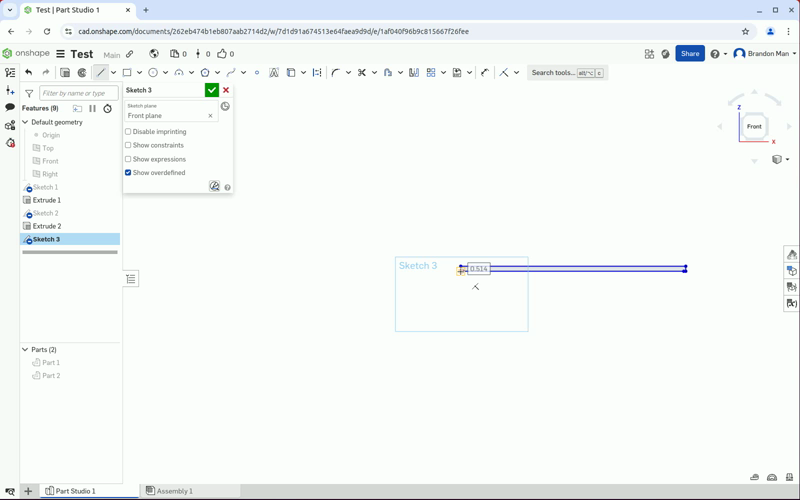
scroll(-6)
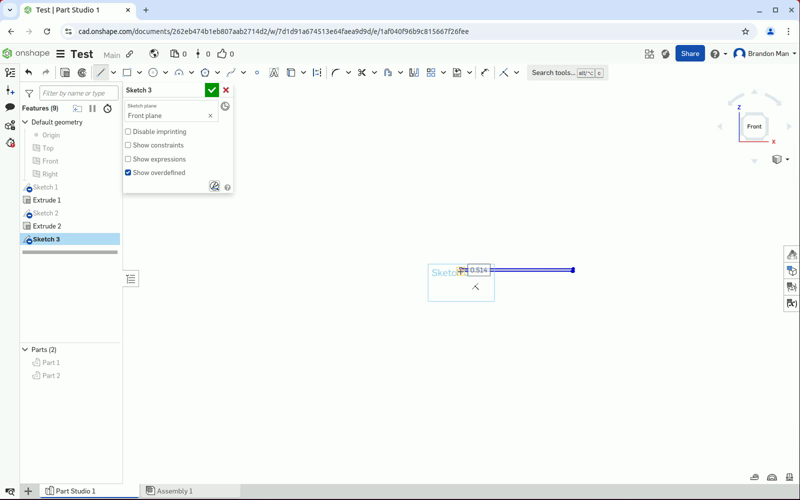
key(esc)
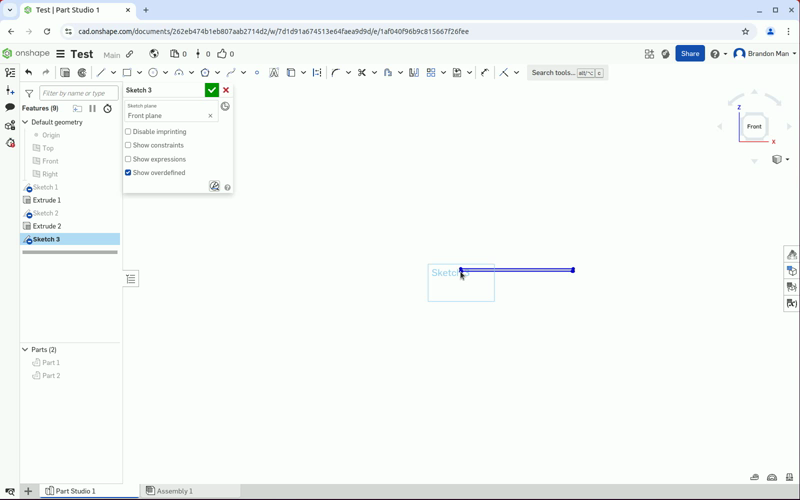
mouse_move(464, 269)
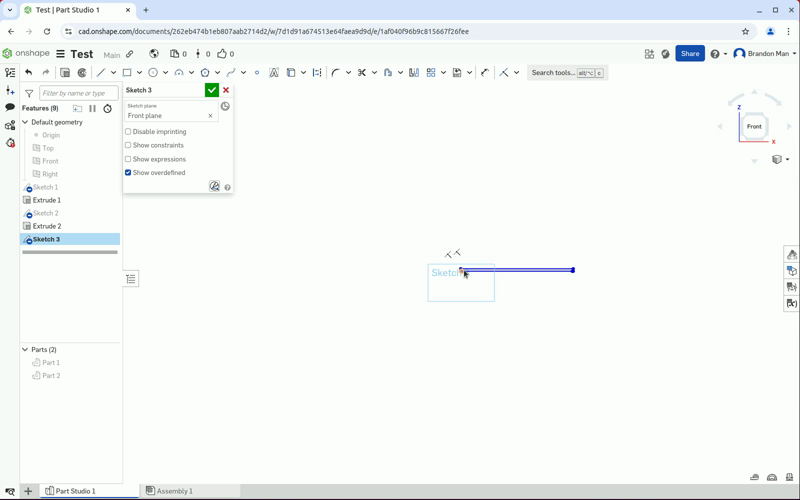
scroll(6)
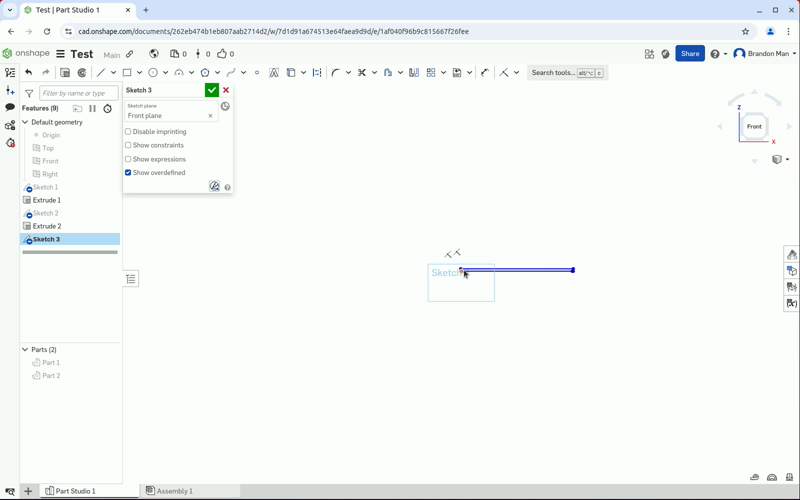
scroll(6)
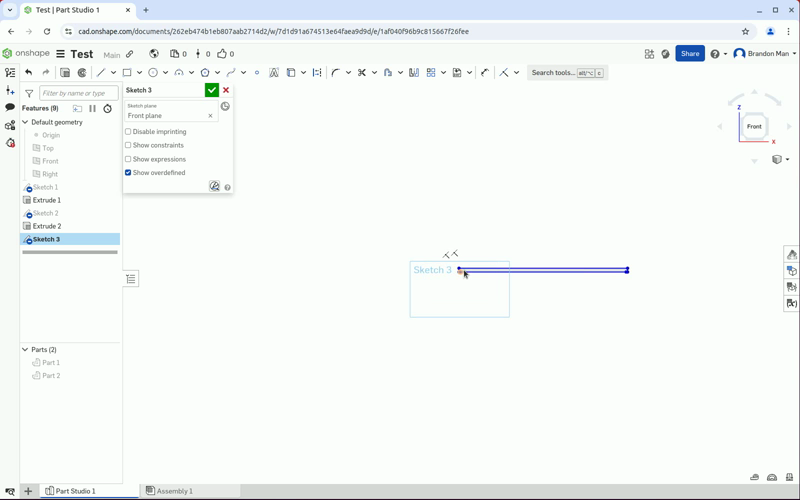
scroll(6)
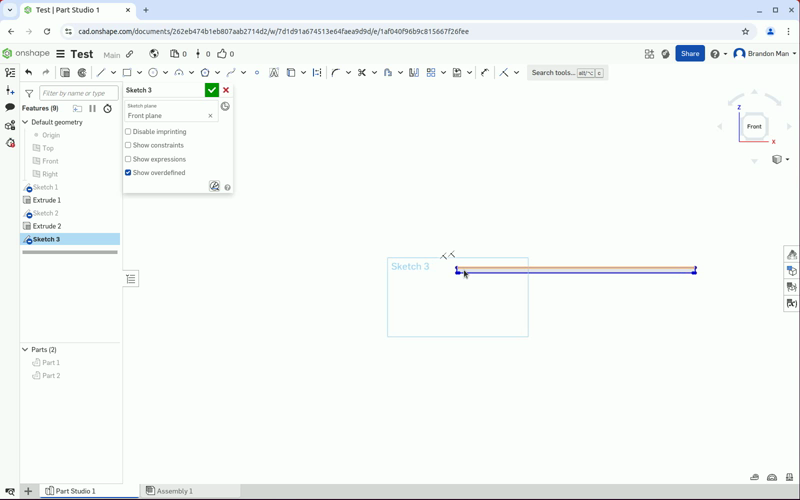
scroll(6)
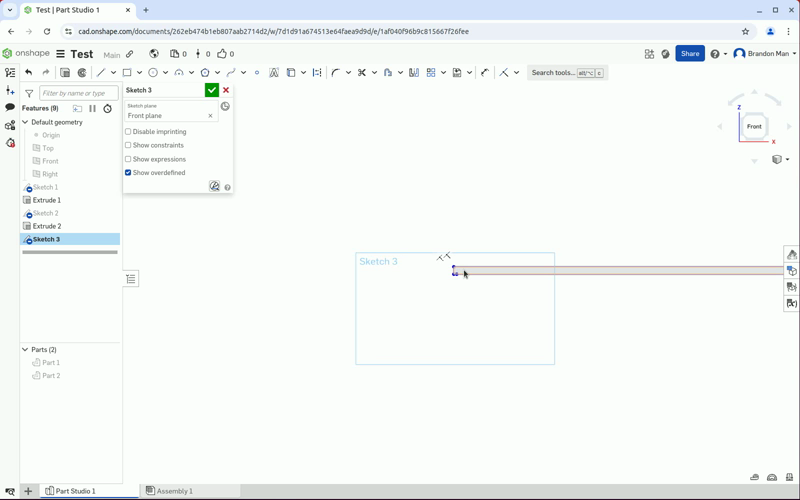
scroll(6)
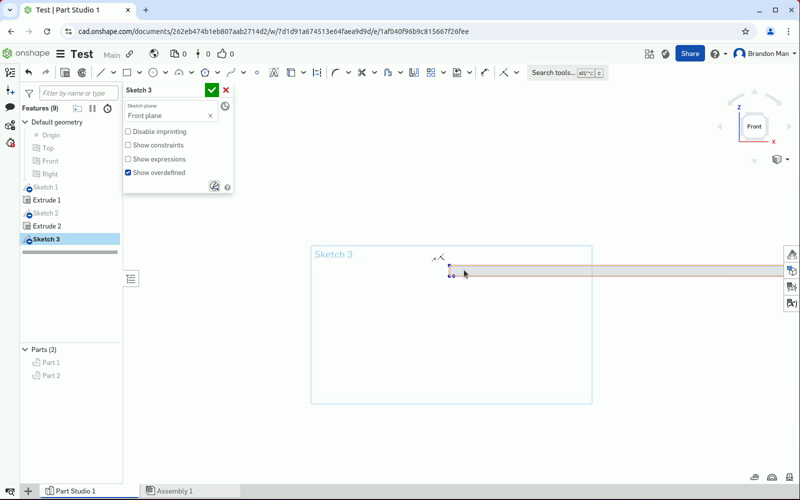
scroll(6)
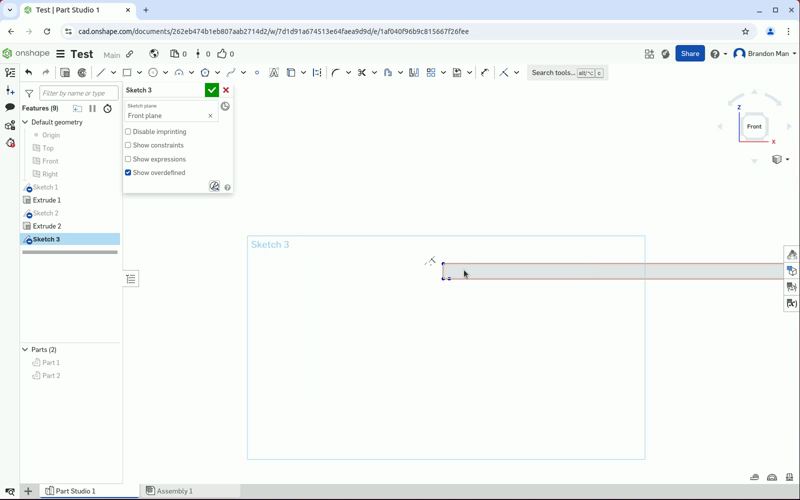
scroll(6)
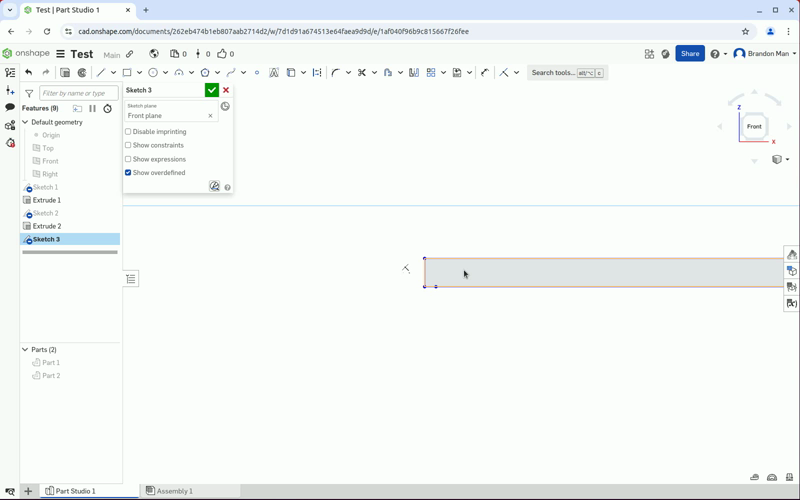
click(464, 269)
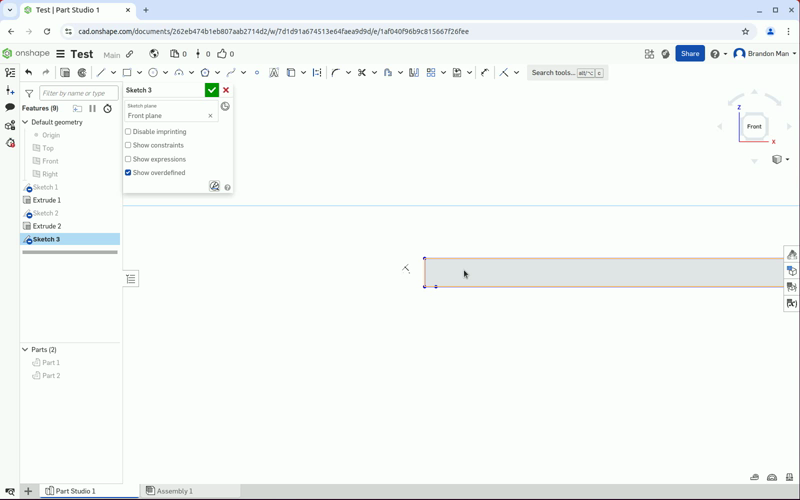
scroll(-6)
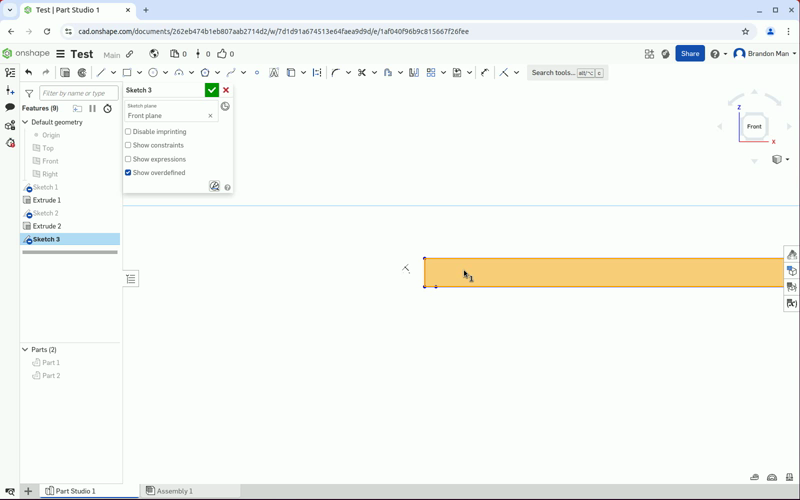
scroll(-6)
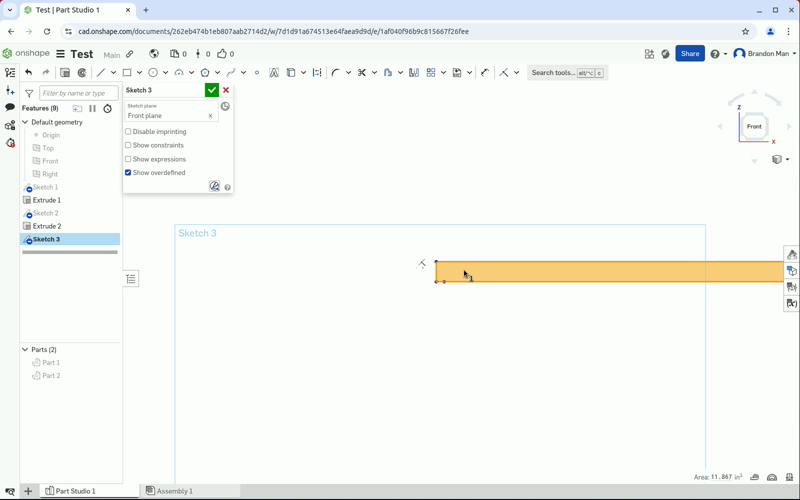
scroll(-6)
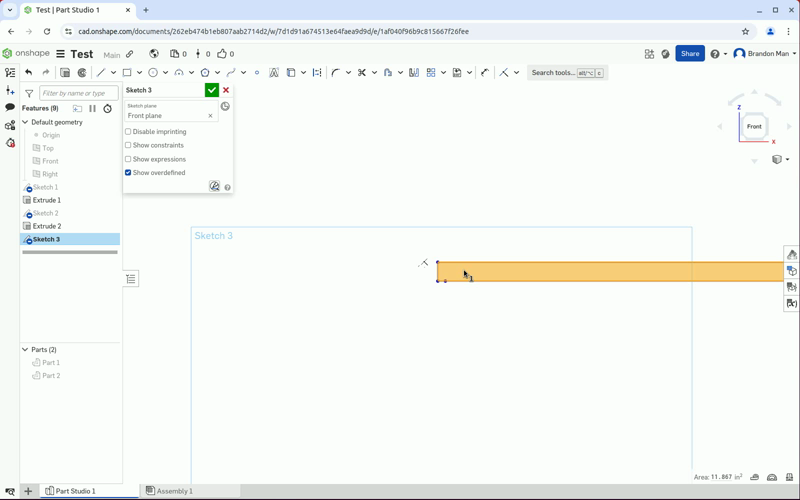
scroll(-6)
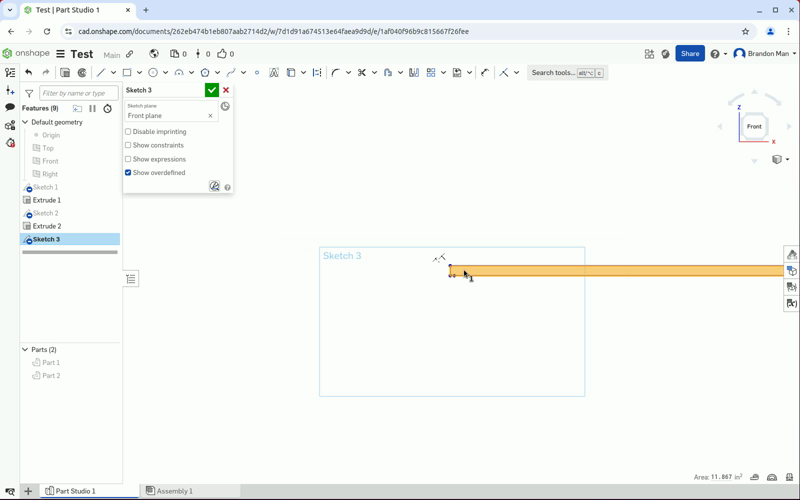
scroll(-6)
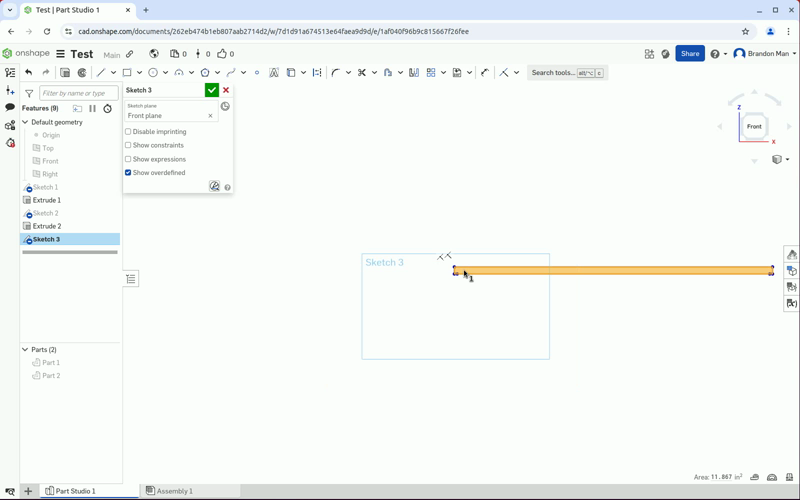
scroll(-6)
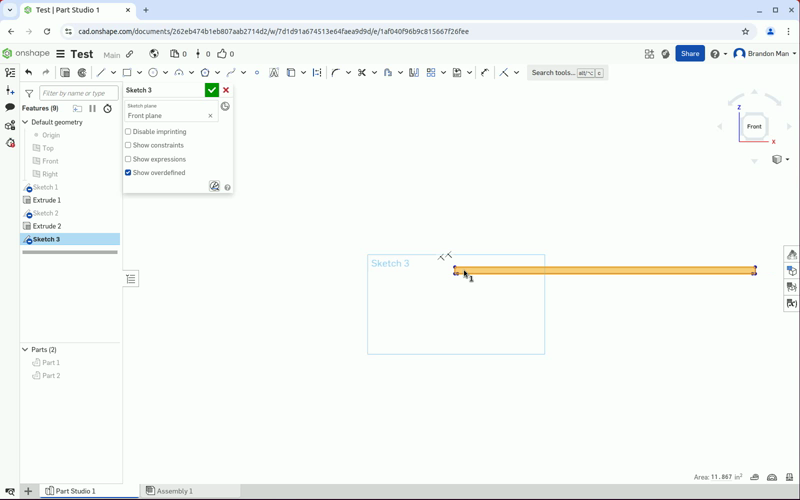
scroll(-6)
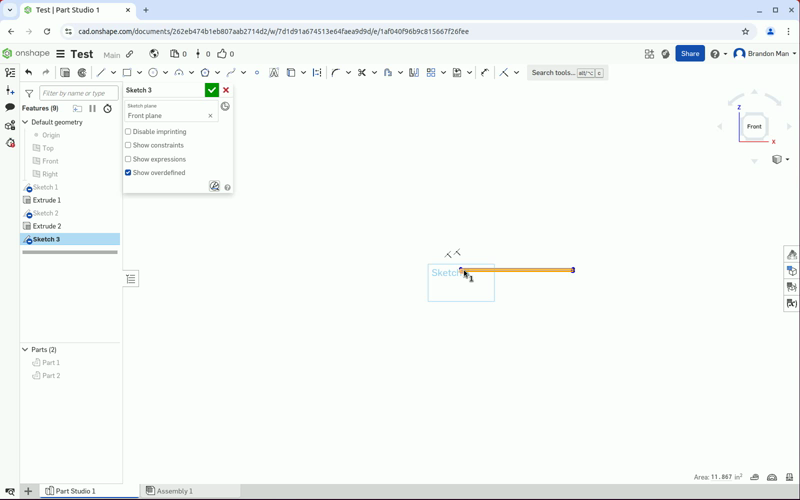
mouse_move(73, 352)
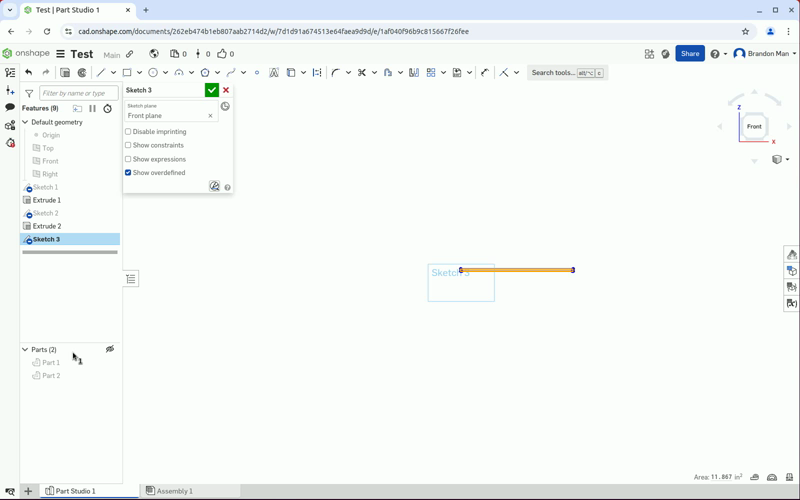
key(shift+y)
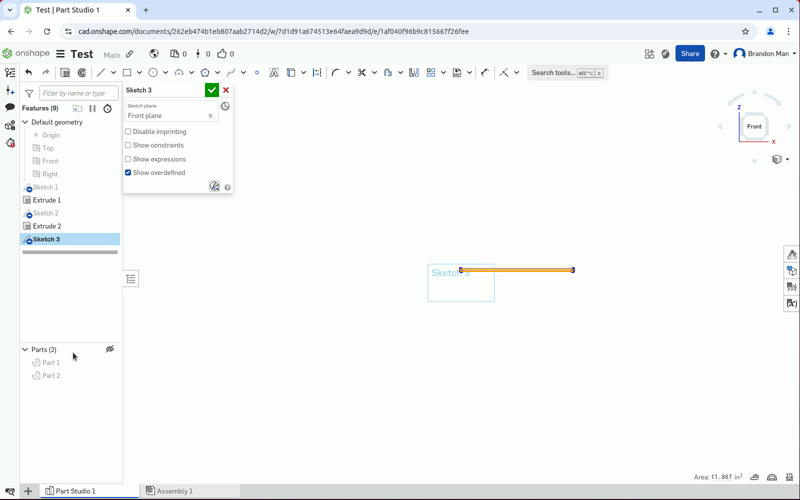
key(shift+e)
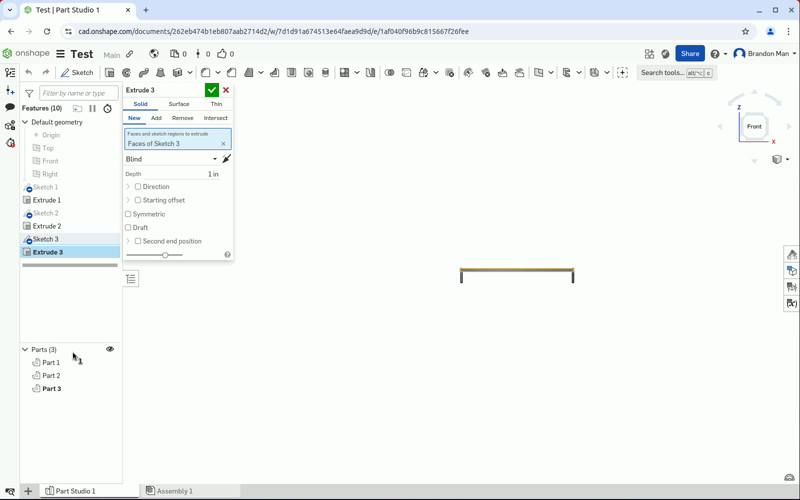
mouse_move(143, 106)
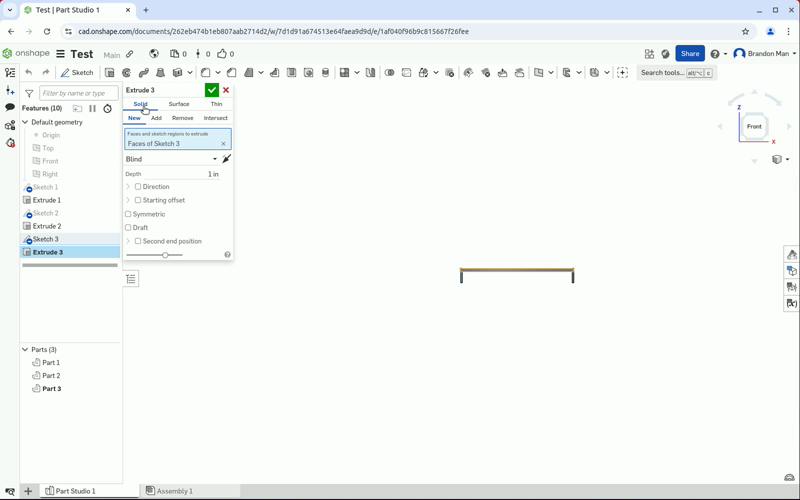
click(143, 106)
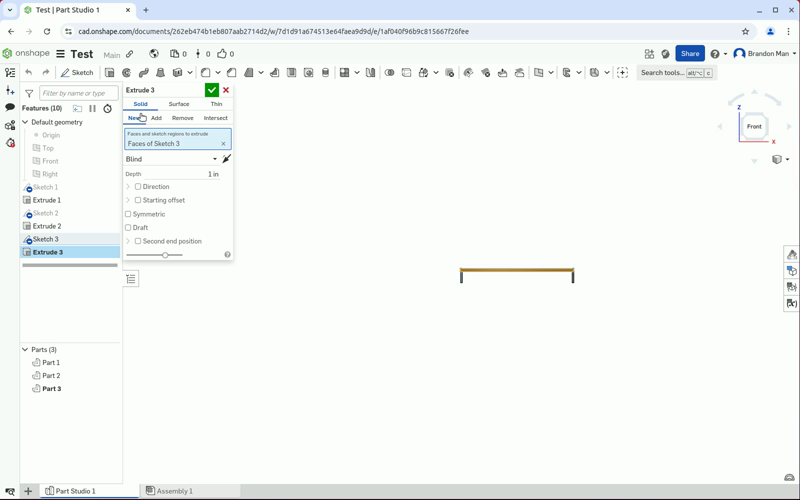
mouse_move(137, 120)
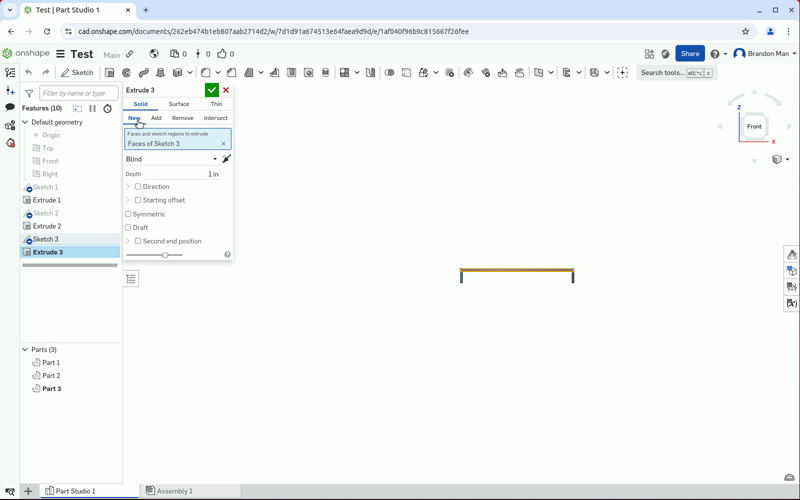
click(137, 120)
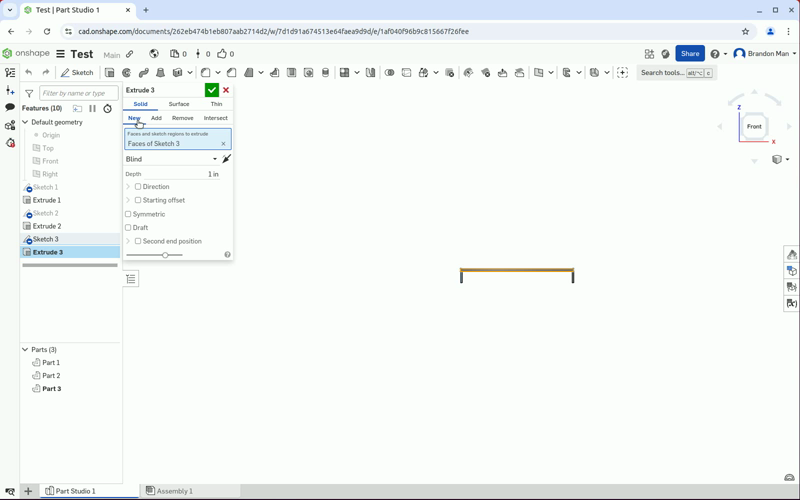
key(tab, 4)
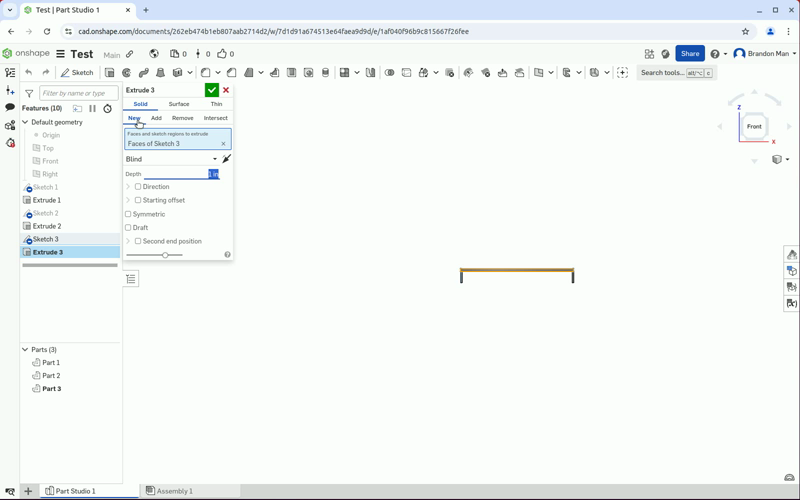
text(3.37)
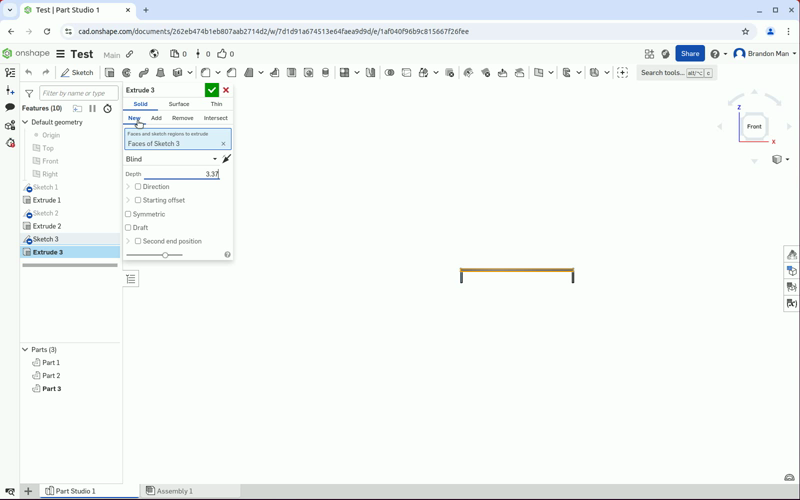
key(enter)
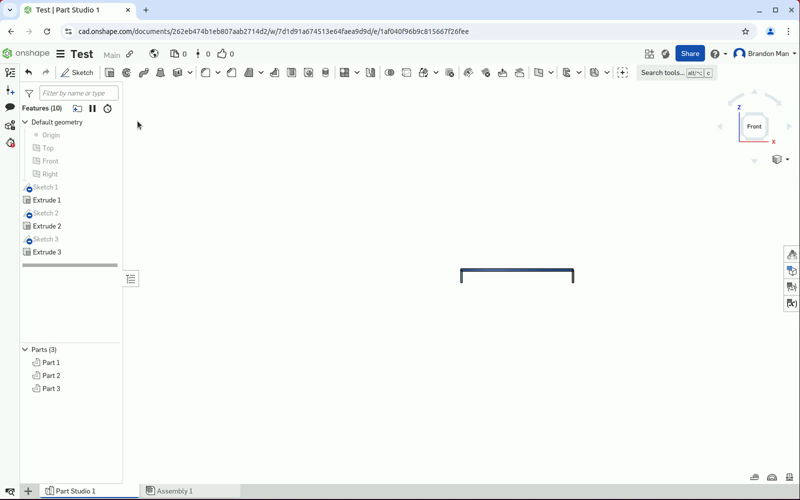
key(shift+h)
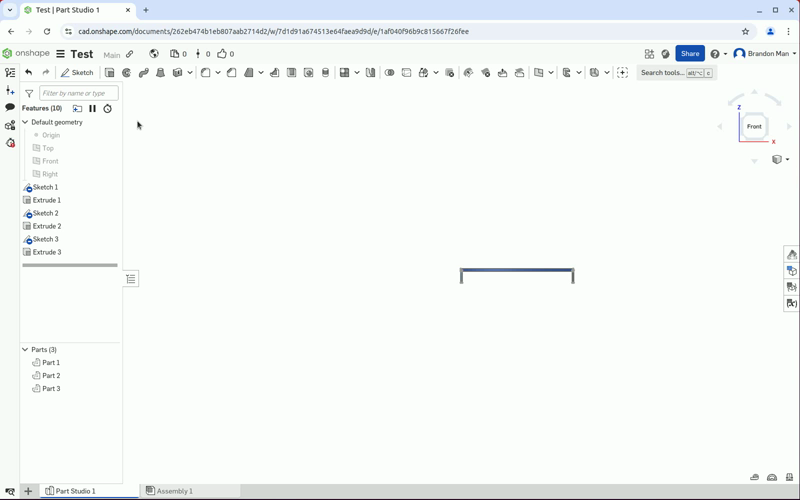
key(shift+h)
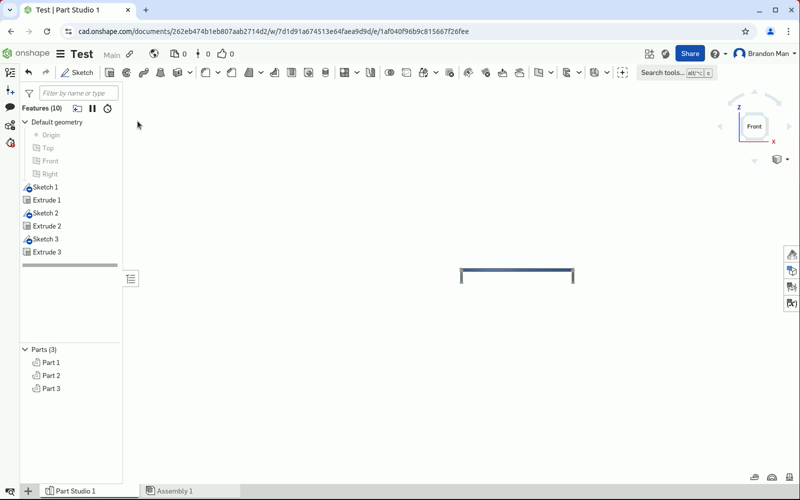
key(shift+7)
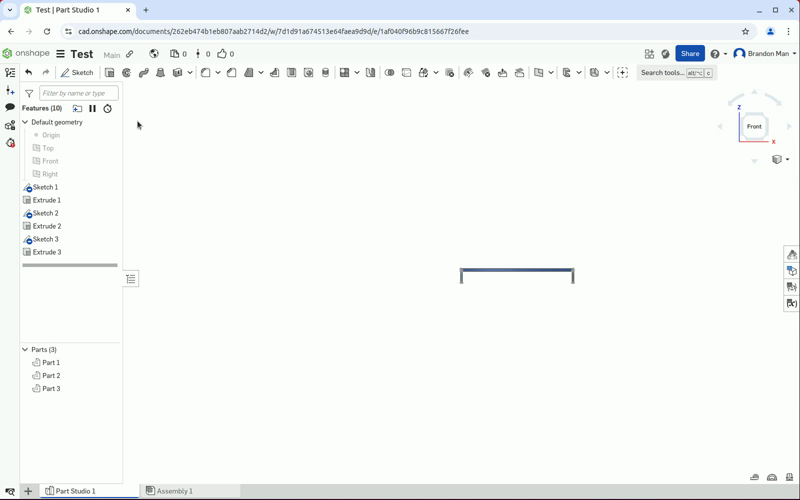
key(left, 2)
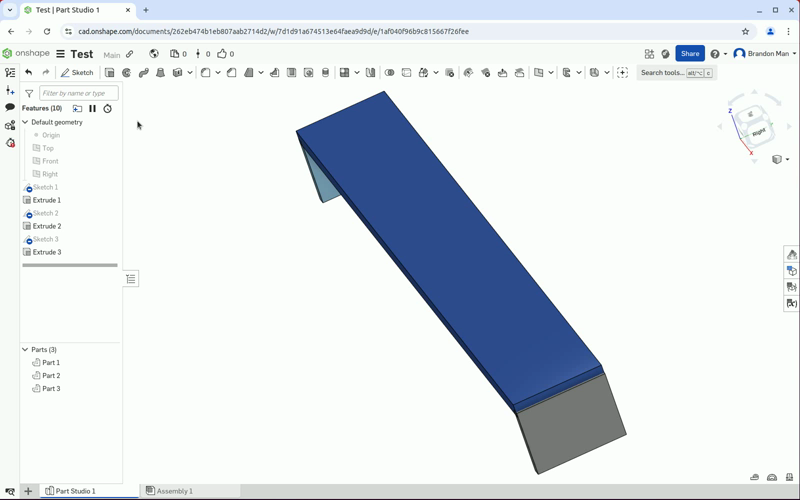
key(down, 2)
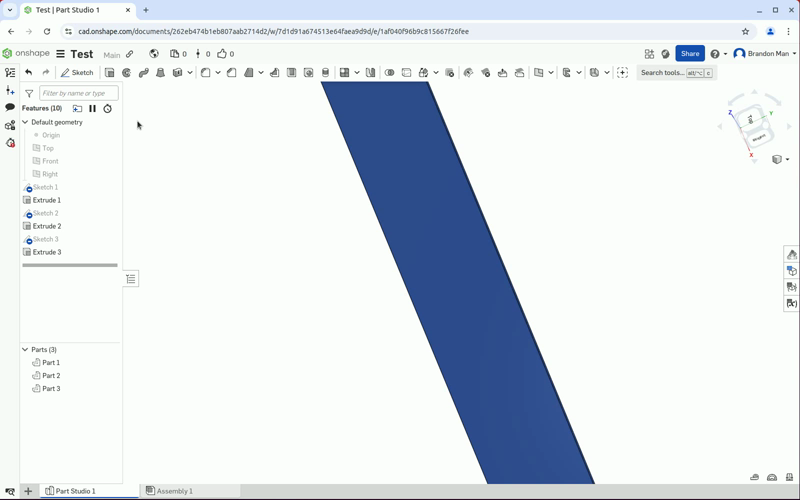
key(up, 2)
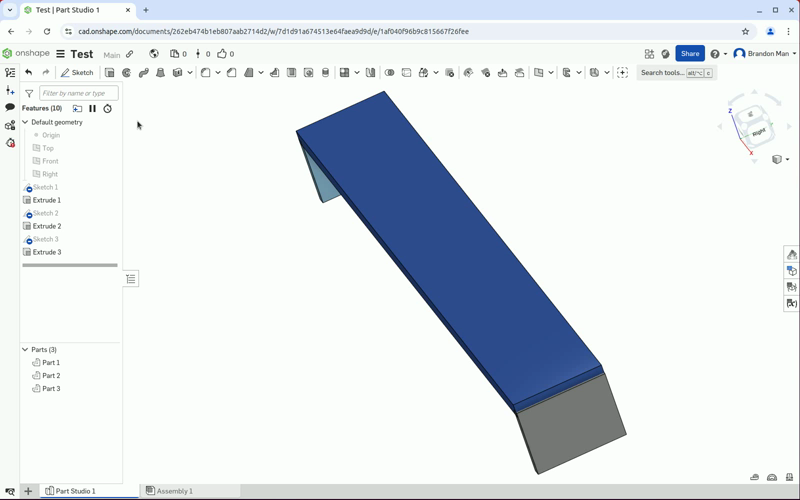
key(right, 2)
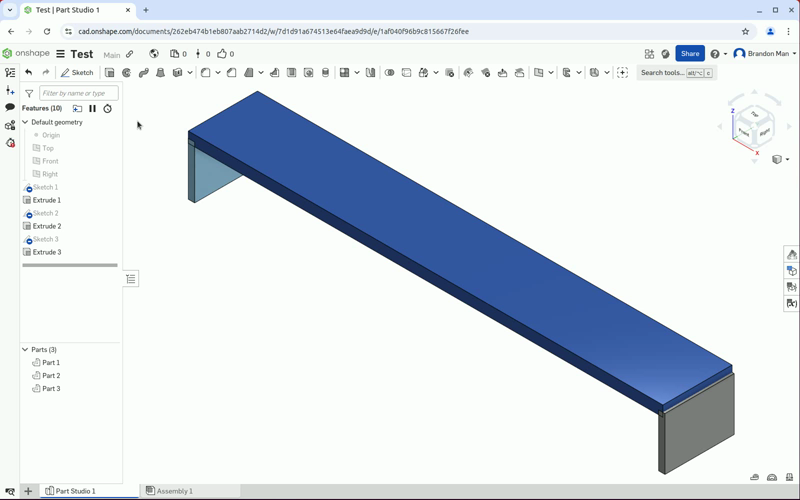
mouse_move(73, 189)
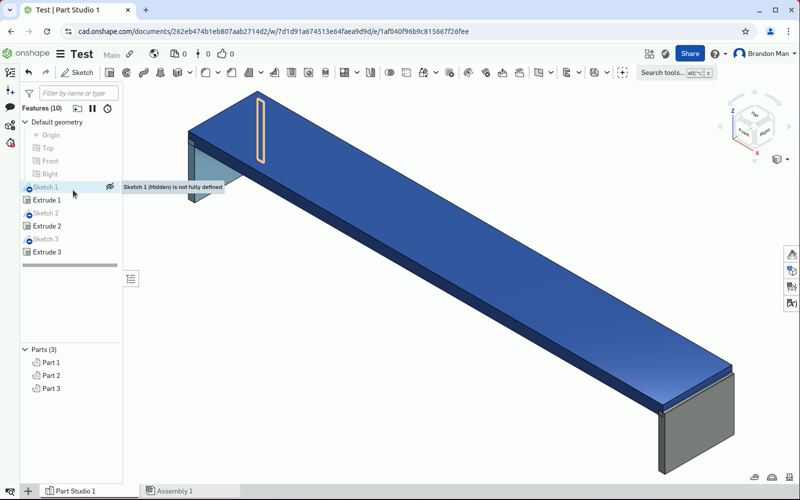
click(73, 189)